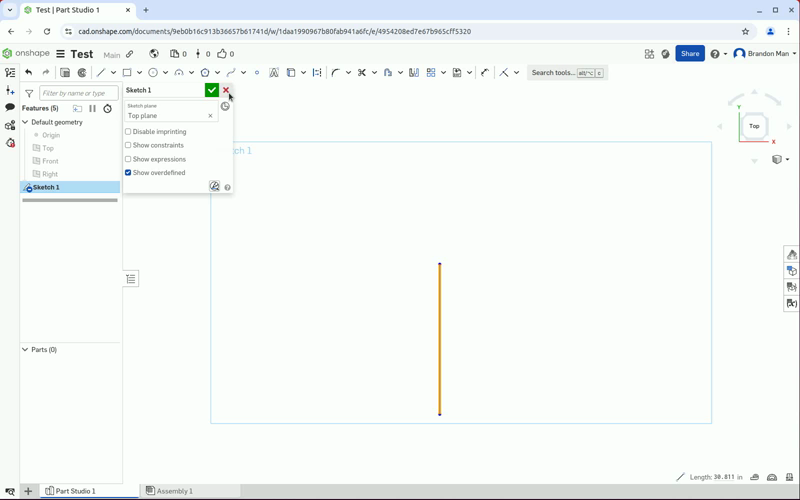
key(shift+h)
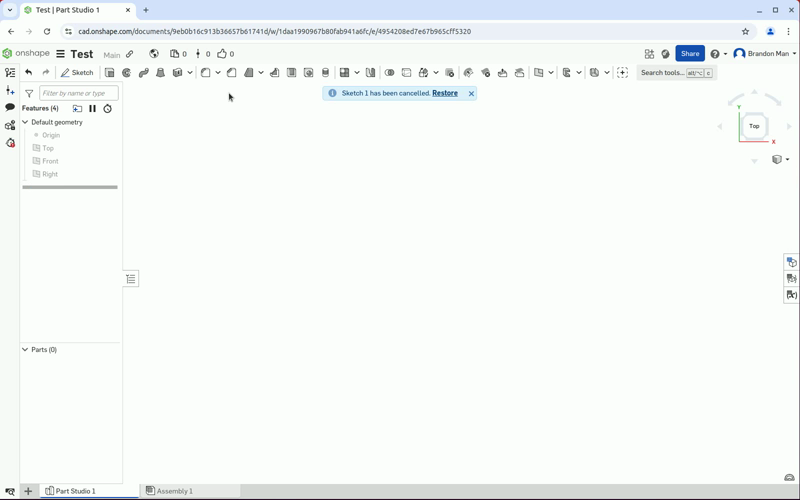
mouse_move(73, 352)
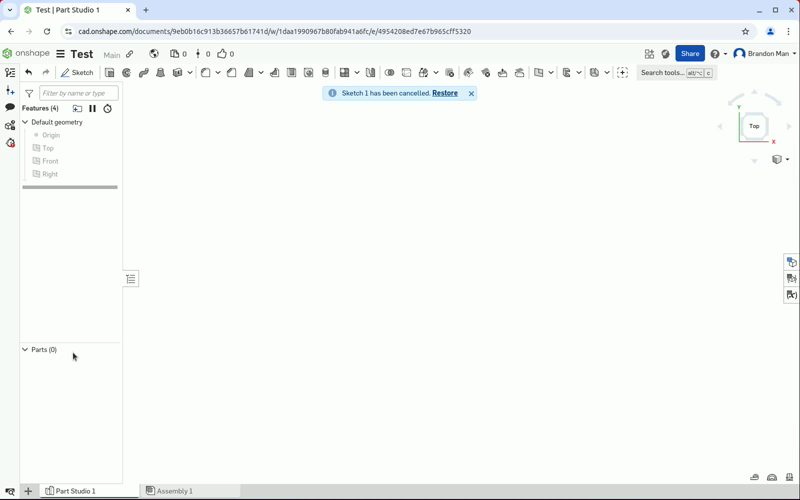
key(y)
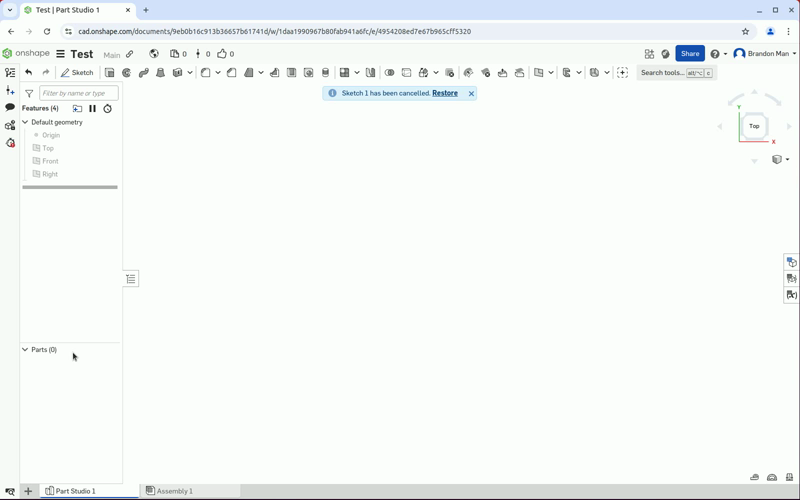
key(shift+p)
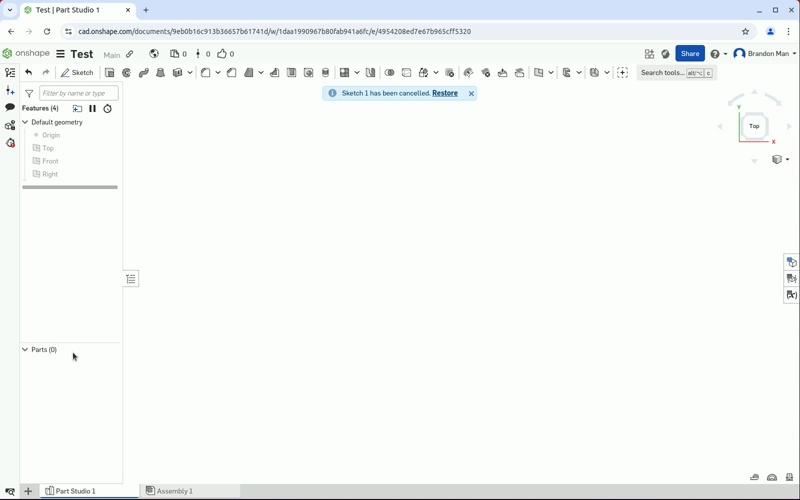
key(space)
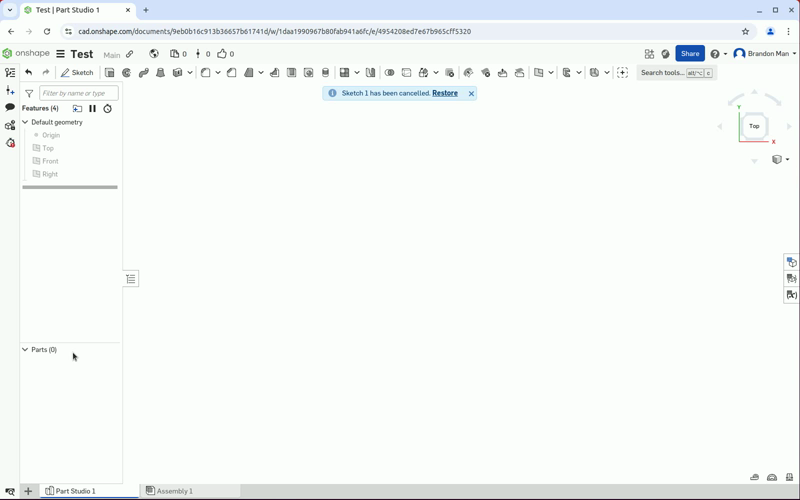
key_down(shift)
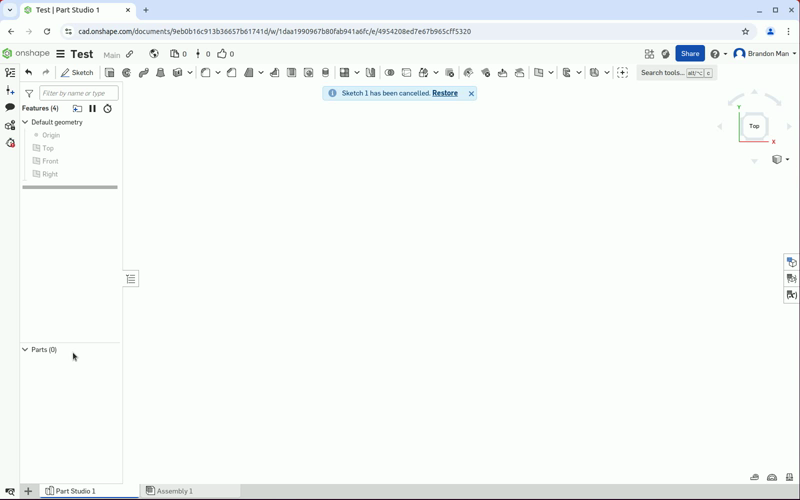
key(up)
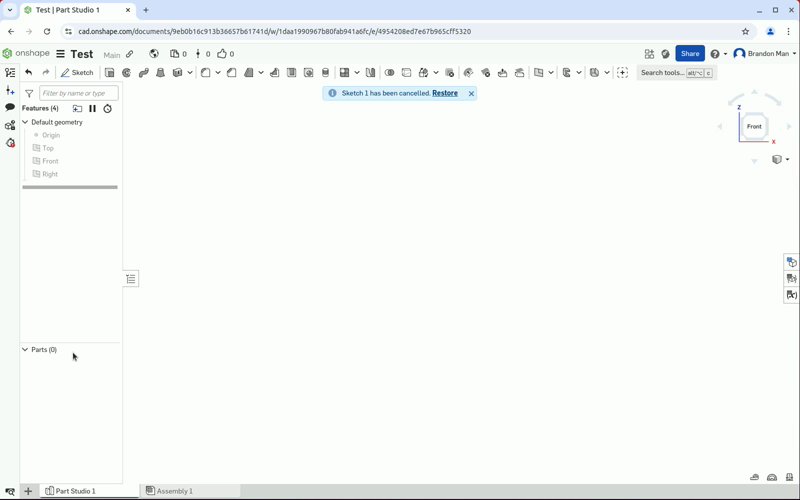
key_up(shift)
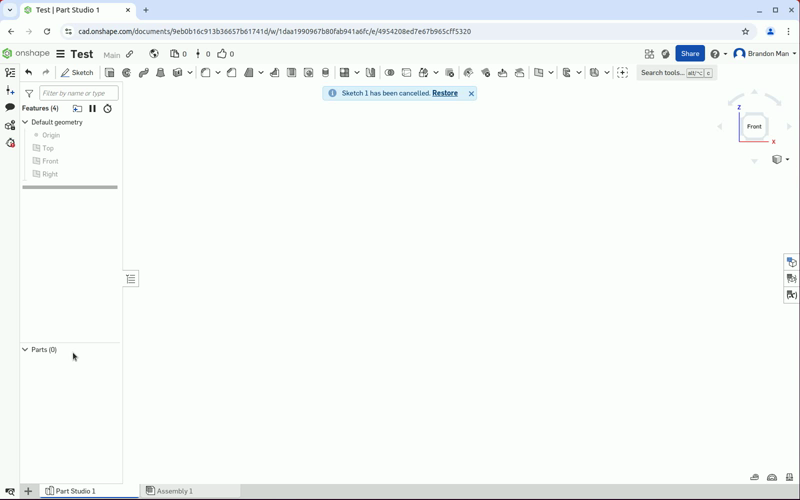
mouse_move(73, 352)
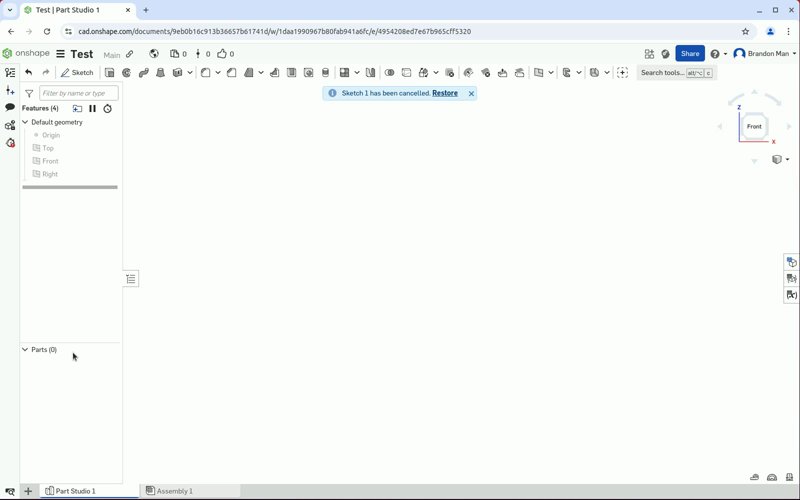
key(shift+y)
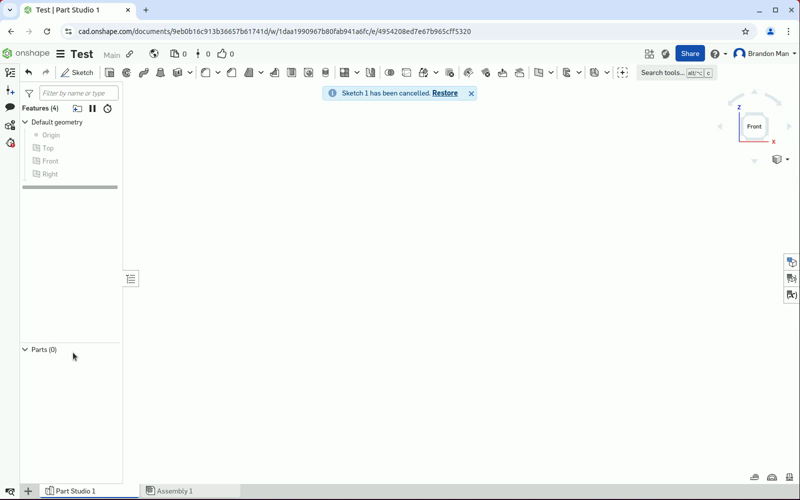
key(shift+s)
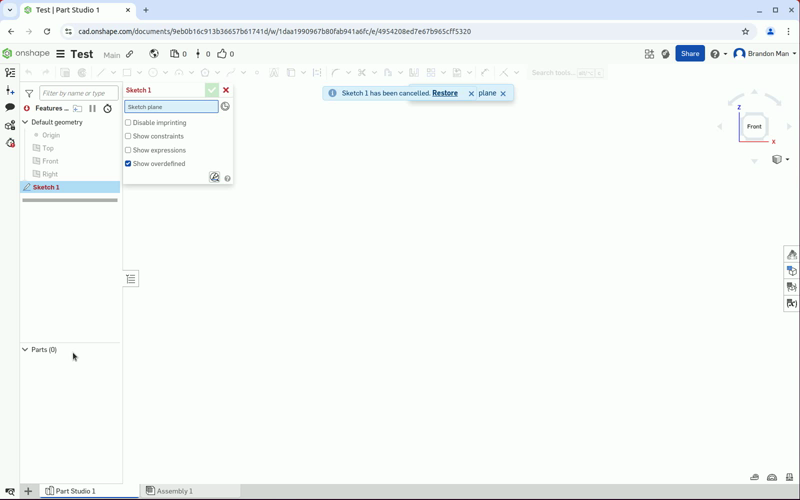
mouse_move(73, 163)
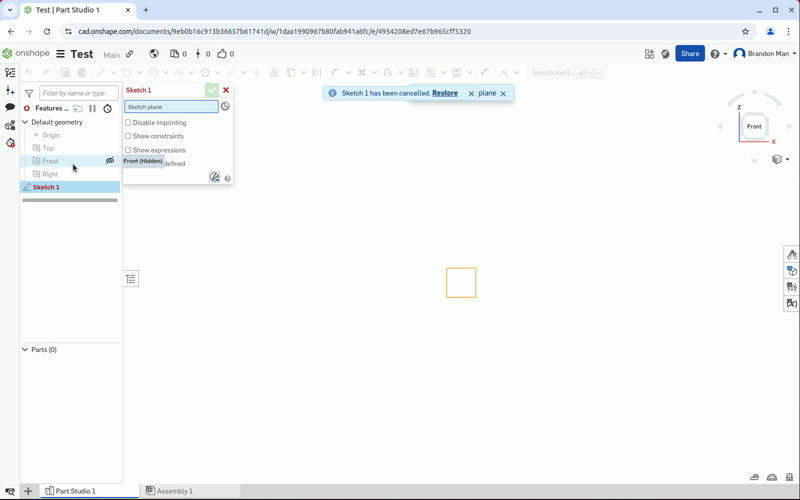
click(73, 163)
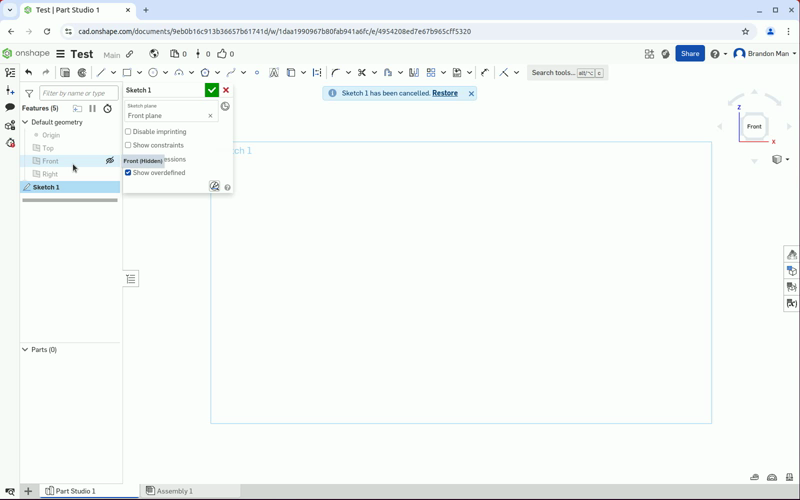
mouse_move(73, 352)
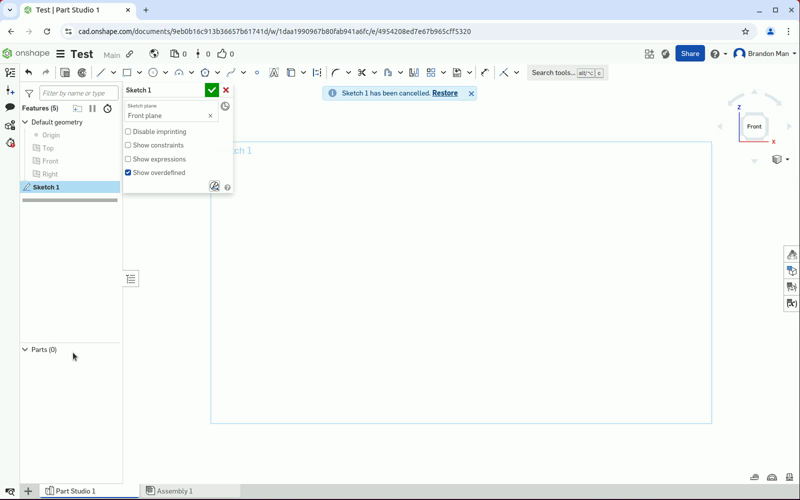
key(y)
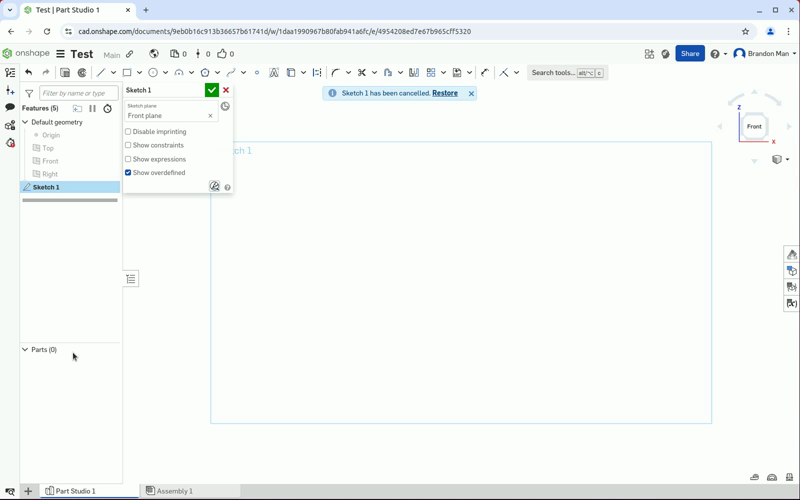
key(l)
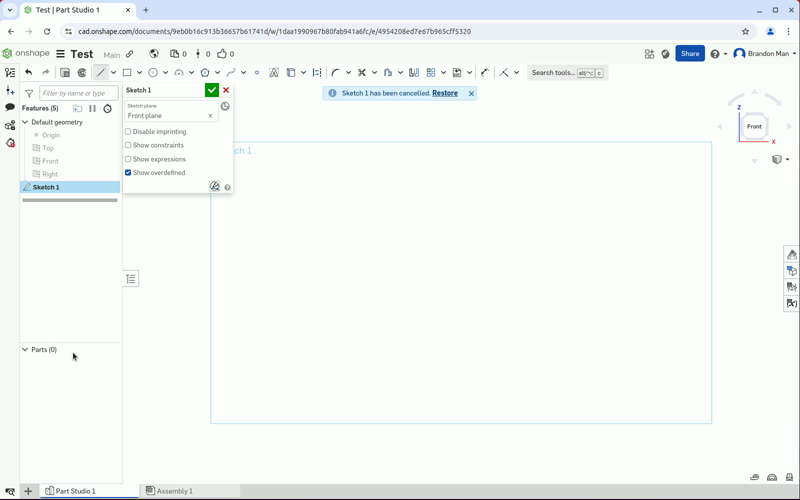
key_down(shift)
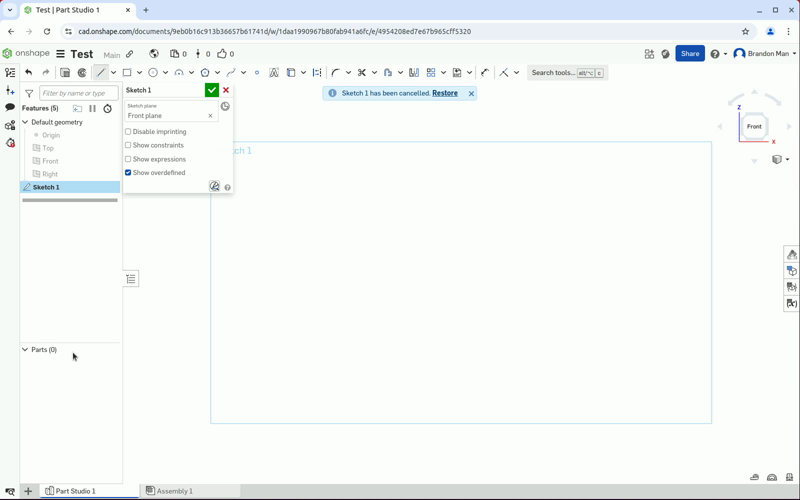
mouse_move(572, 284)
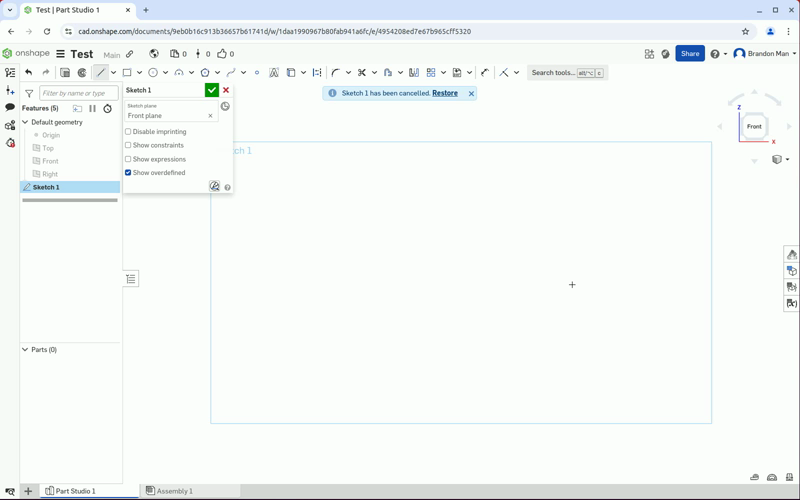
click(572, 284)
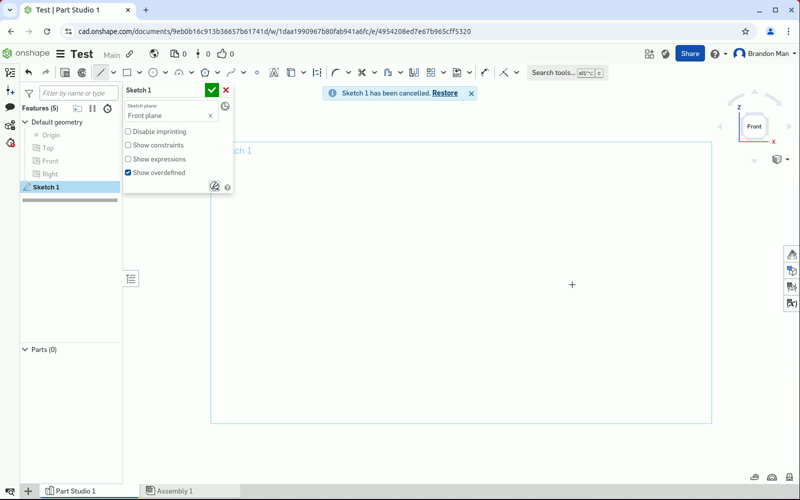
key_up(shift)
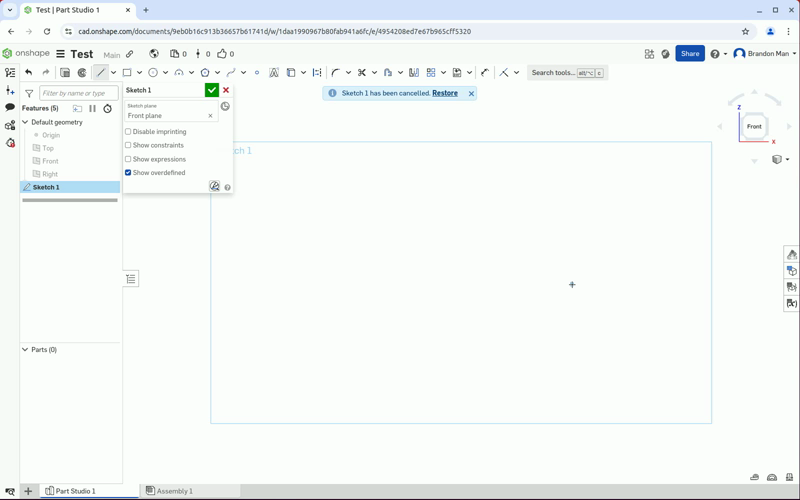
key_down(shift)
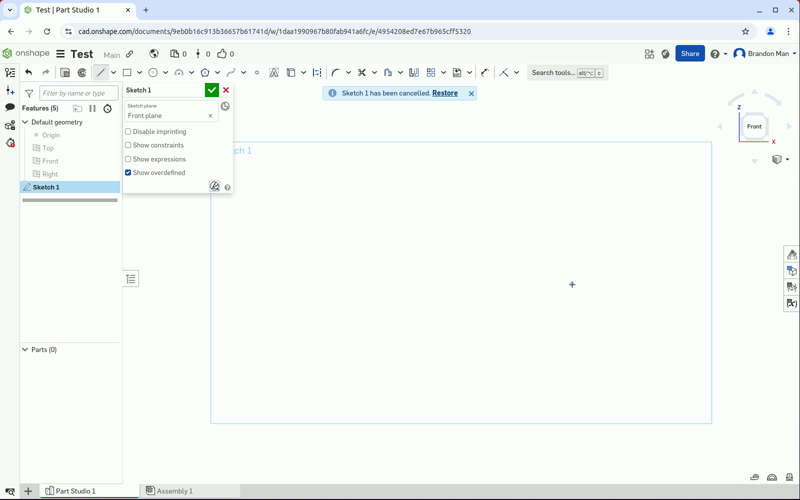
mouse_move(589, 284)
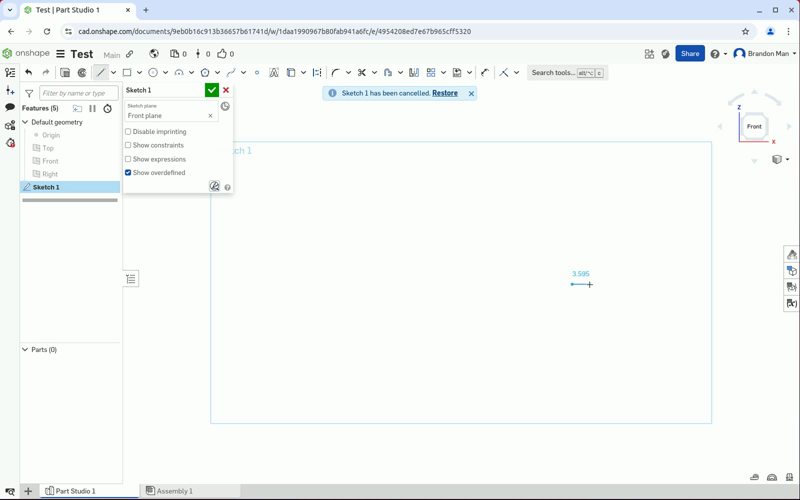
mouse_move(574, 284)
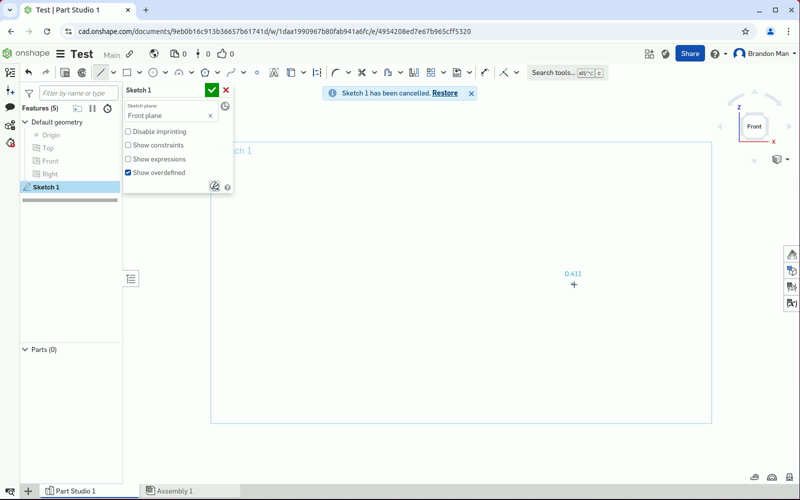
scroll(6)
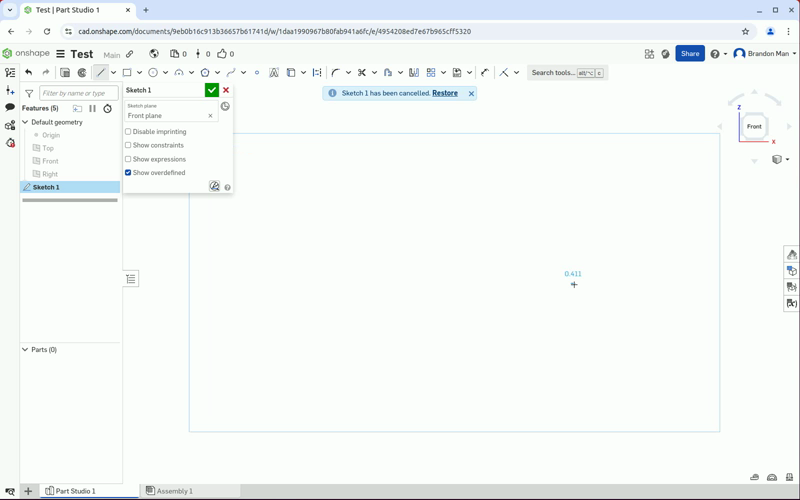
scroll(6)
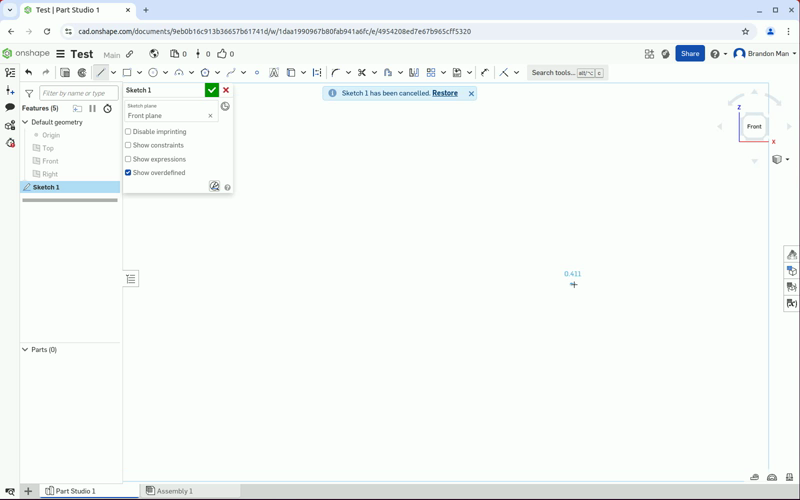
scroll(6)
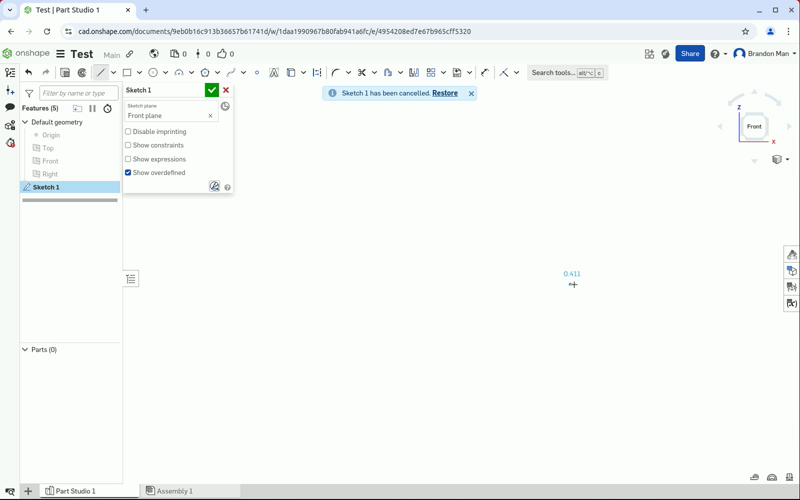
scroll(6)
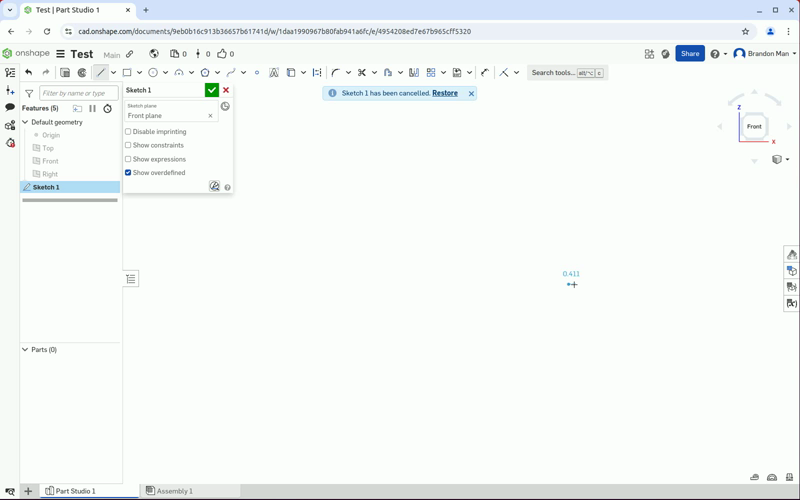
scroll(6)
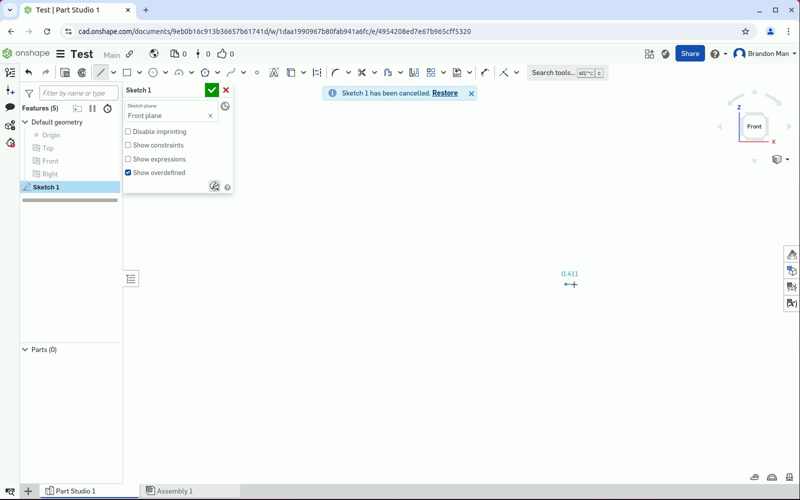
scroll(6)
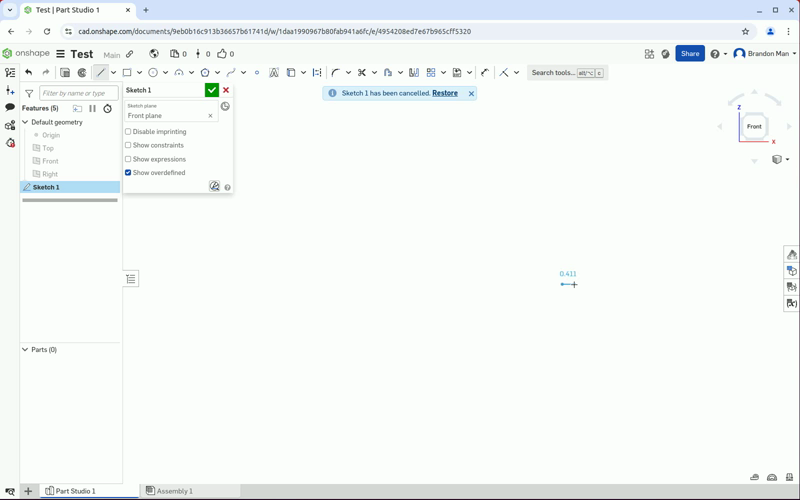
scroll(6)
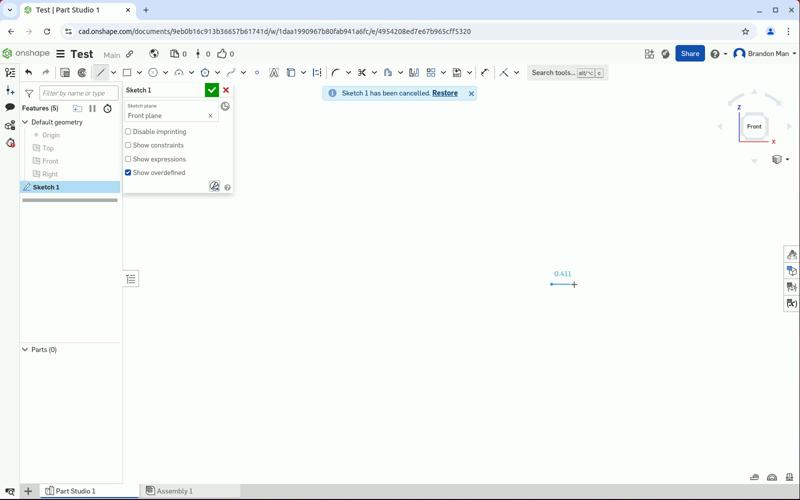
click(574, 284)
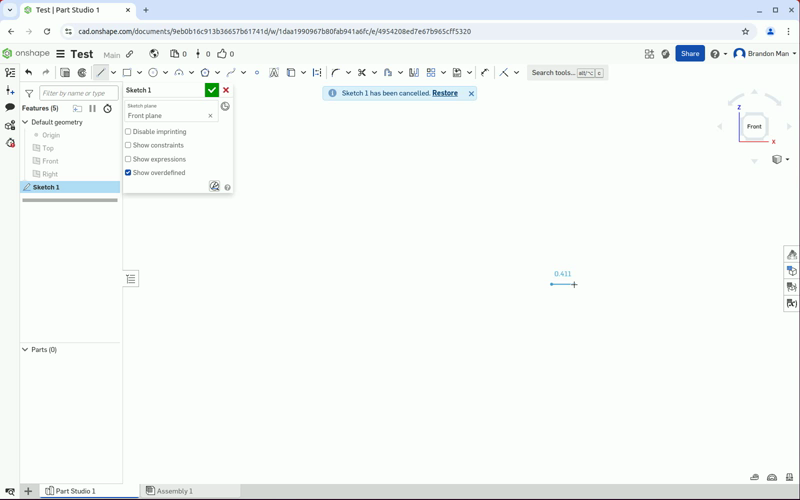
scroll(-6)
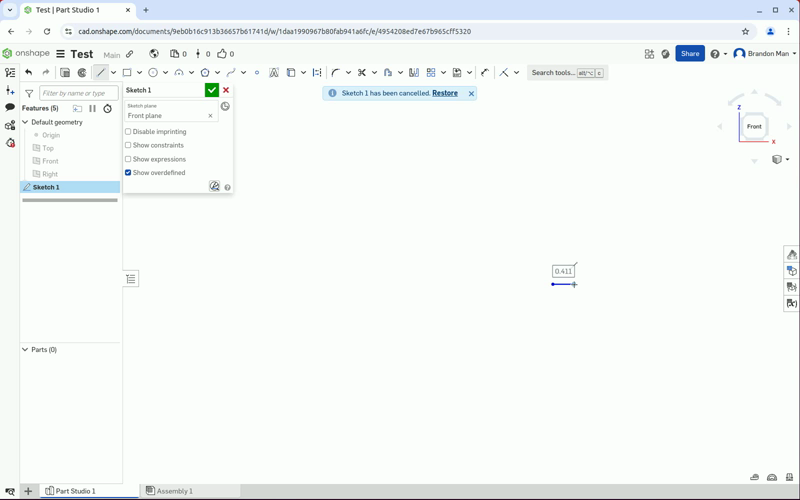
scroll(-6)
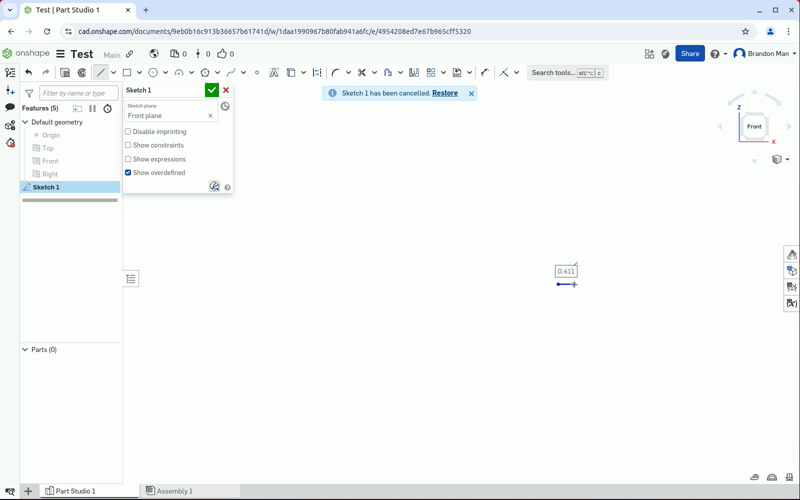
scroll(-6)
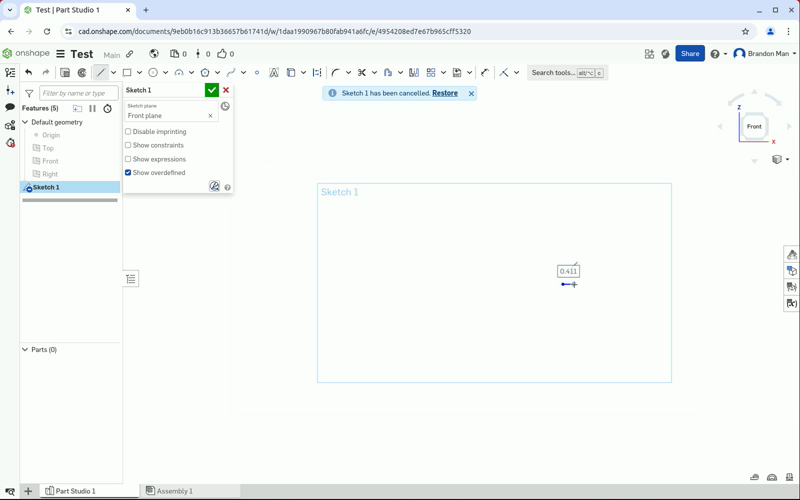
scroll(-6)
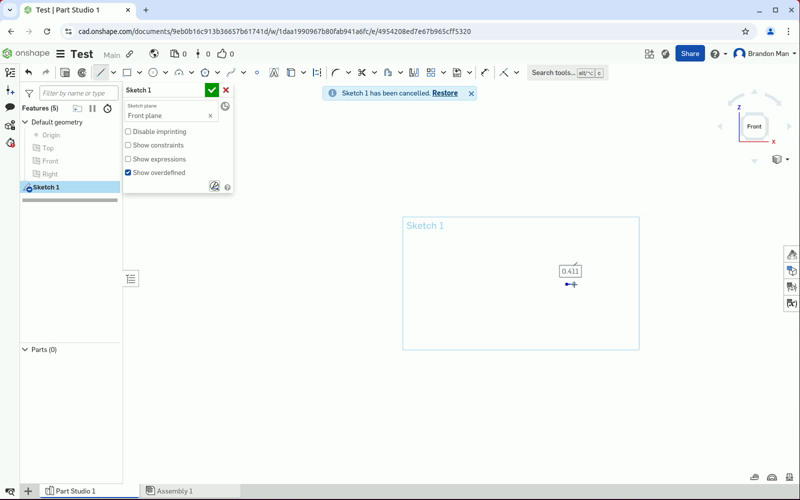
scroll(-6)
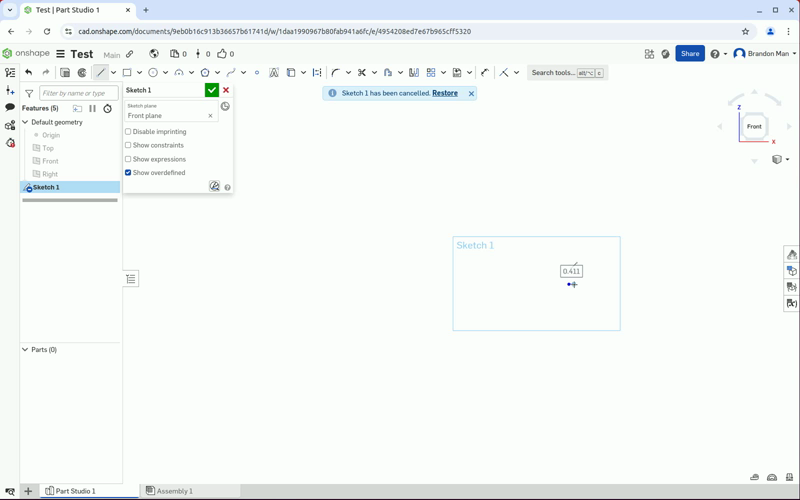
scroll(-6)
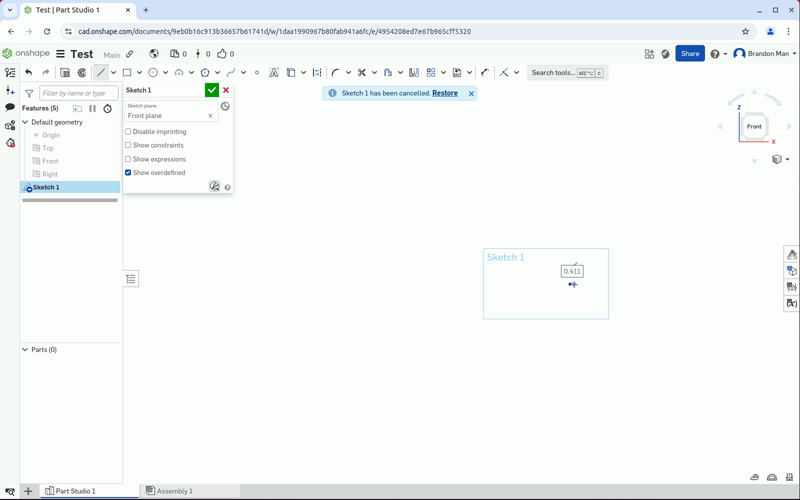
scroll(-6)
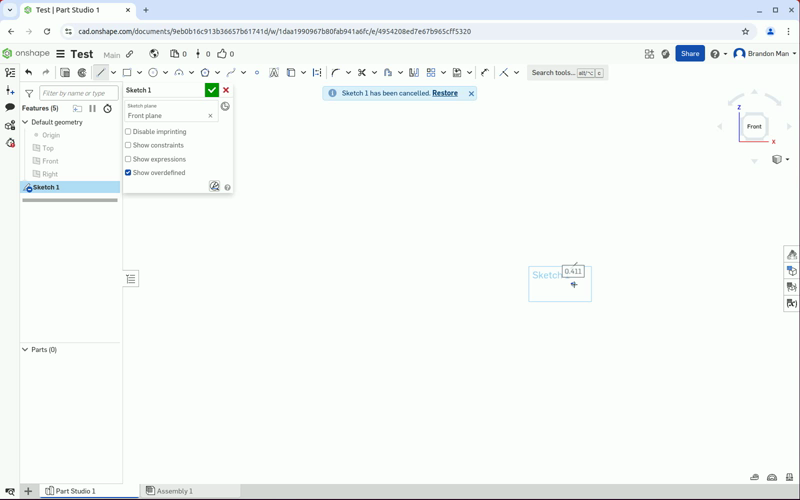
key_up(shift)
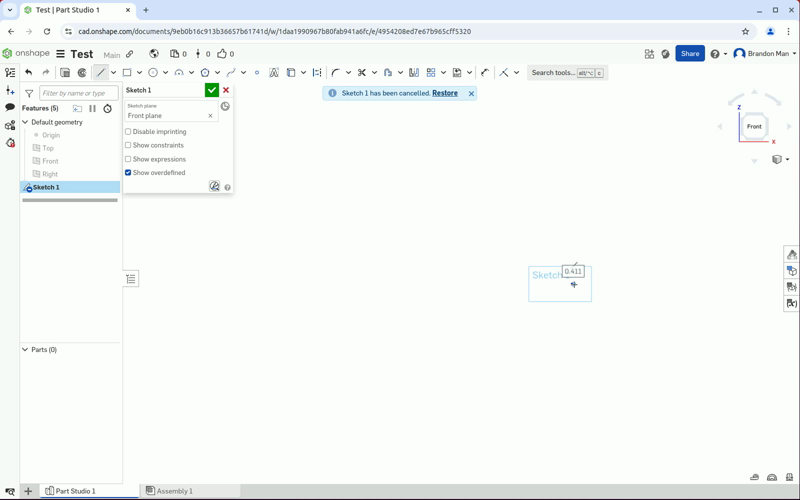
key_down(shift)
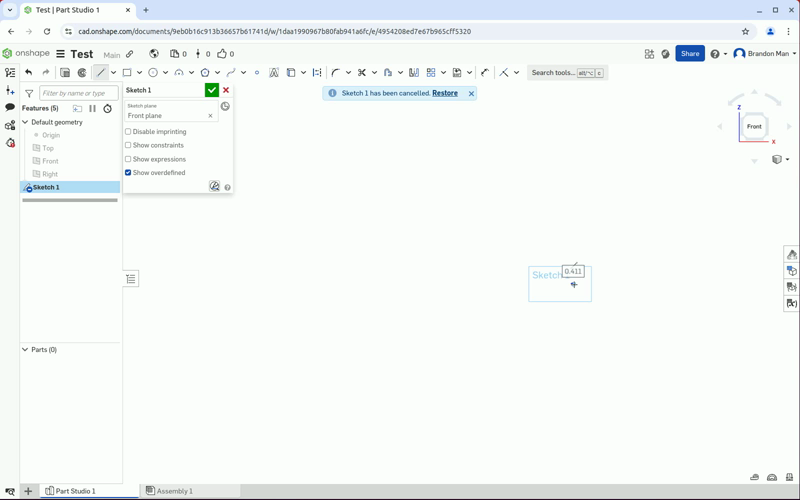
mouse_move(589, 284)
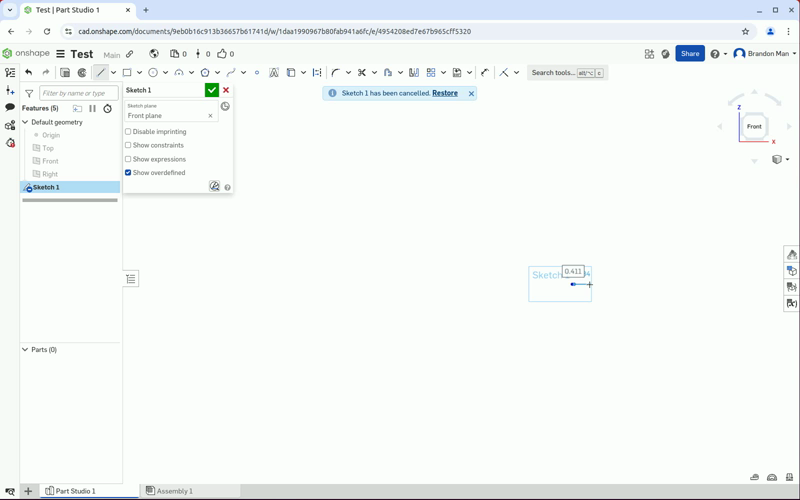
mouse_move(574, 272)
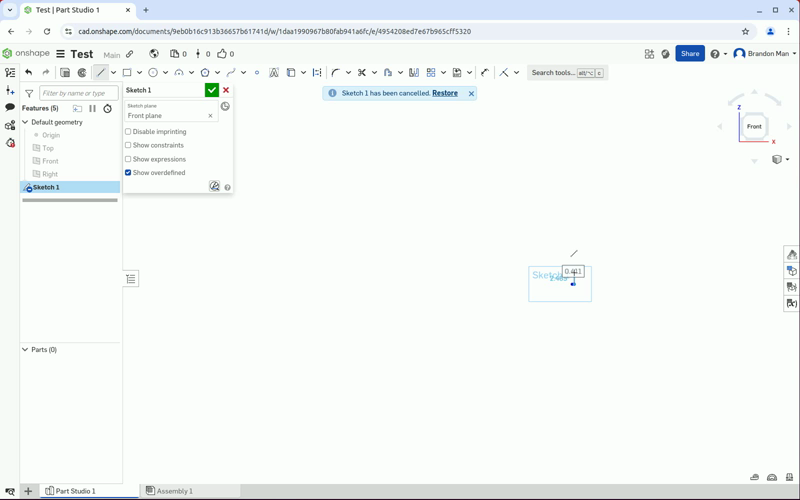
click(574, 272)
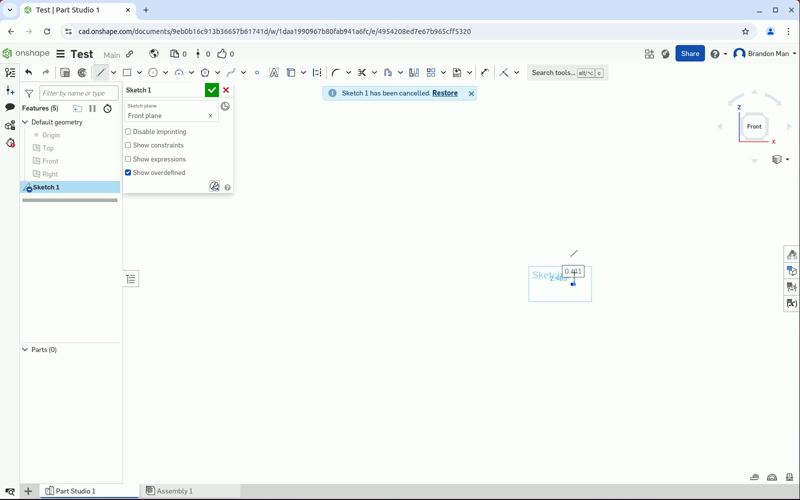
key_up(shift)
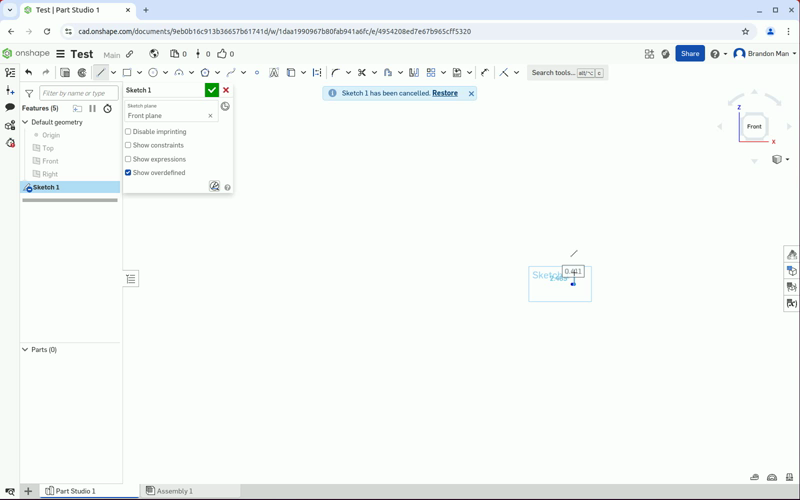
key_down(shift)
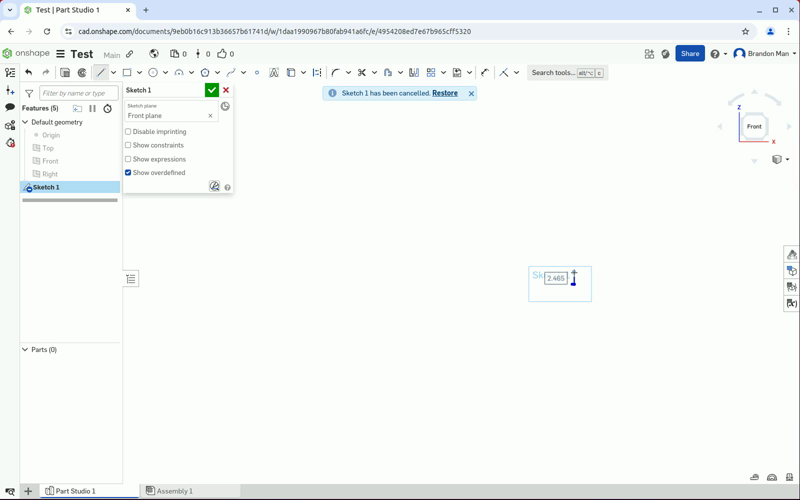
mouse_move(589, 272)
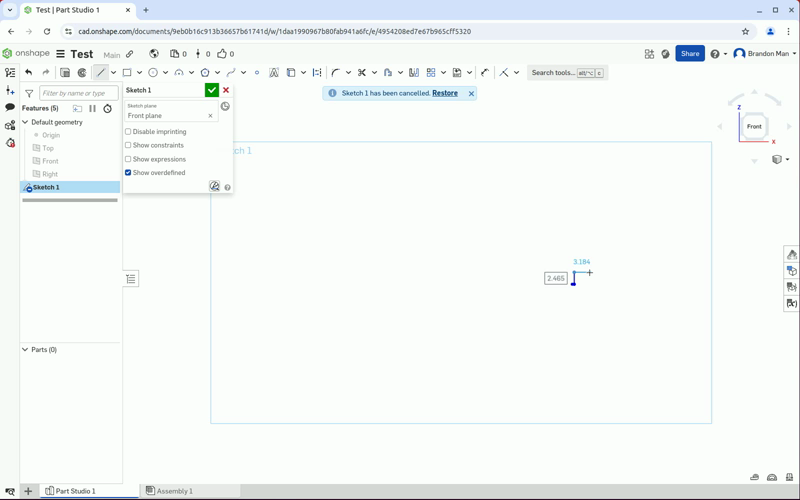
mouse_move(572, 272)
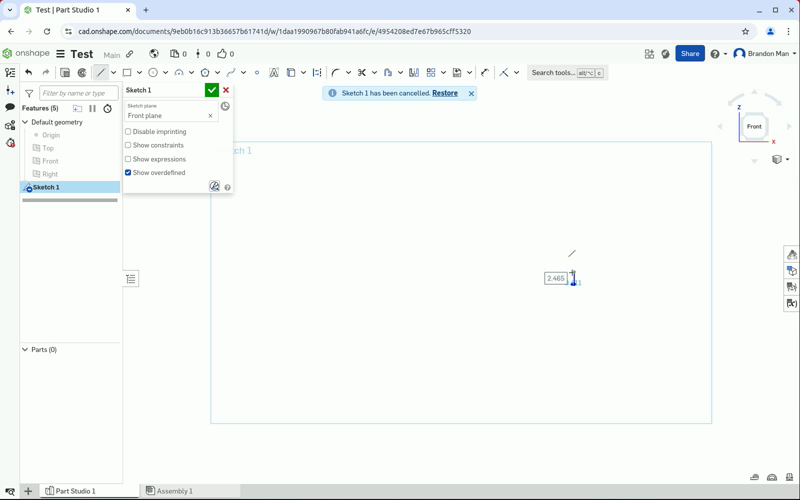
scroll(6)
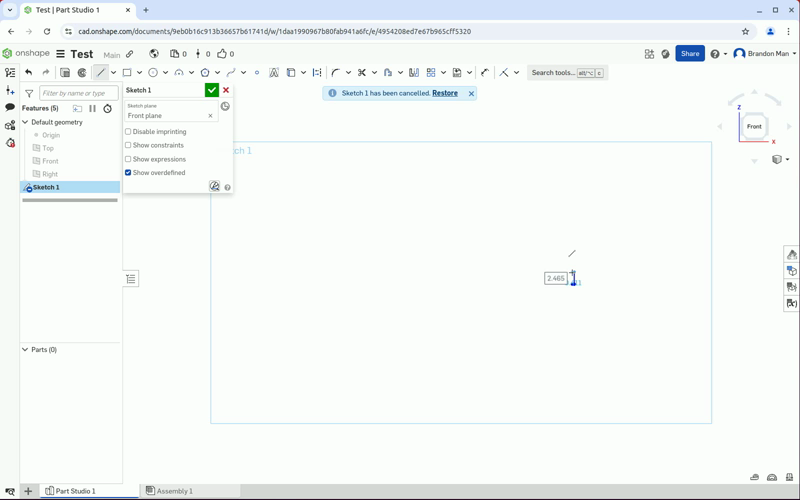
scroll(6)
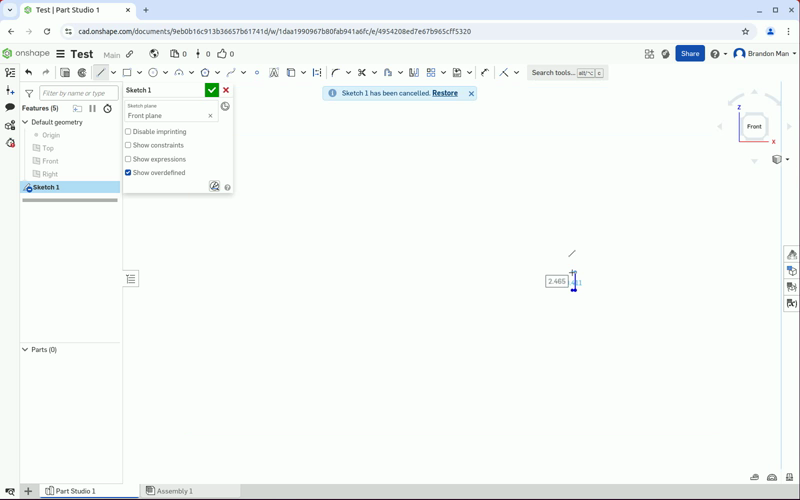
scroll(6)
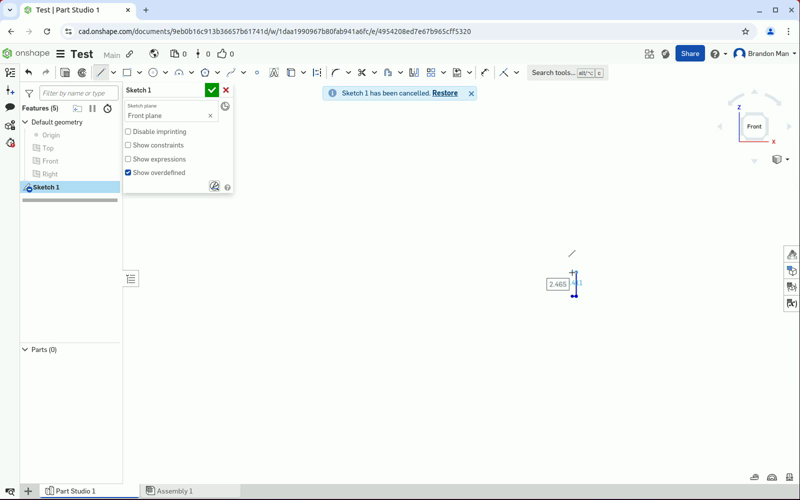
scroll(6)
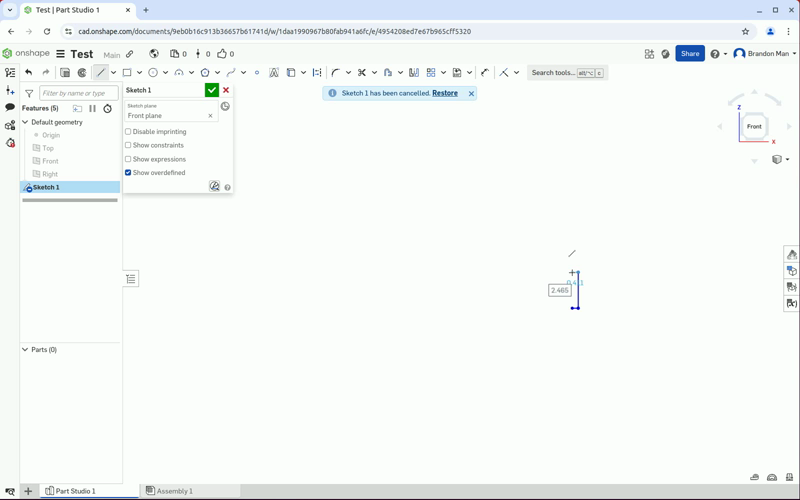
scroll(6)
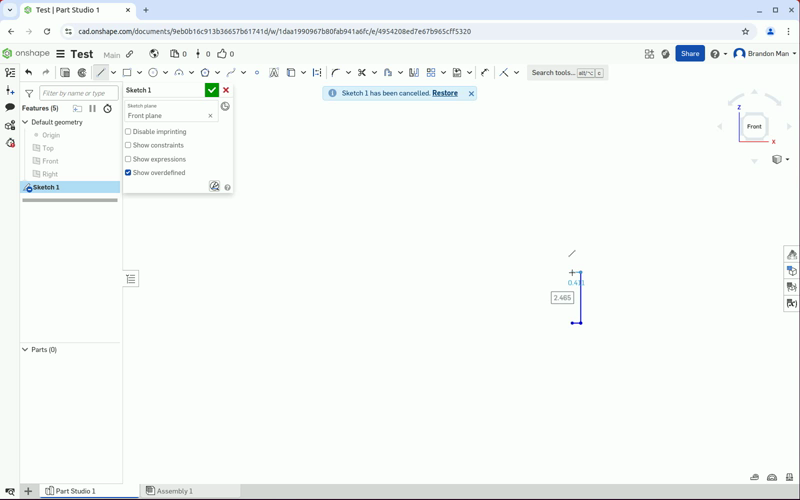
scroll(6)
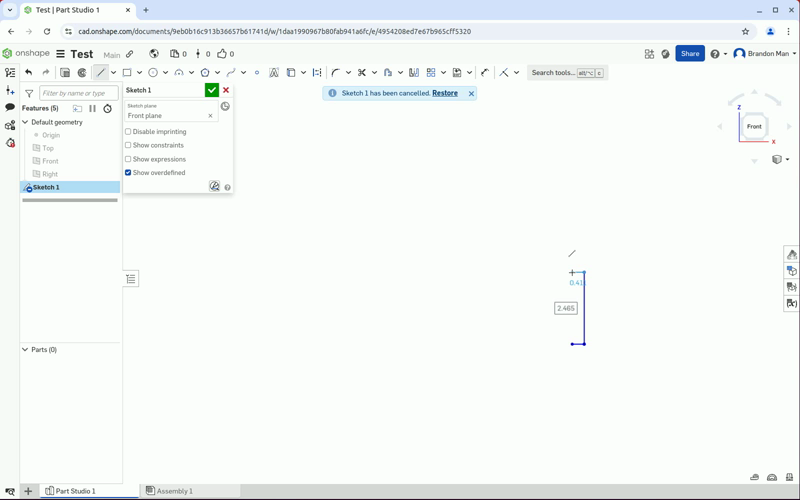
scroll(6)
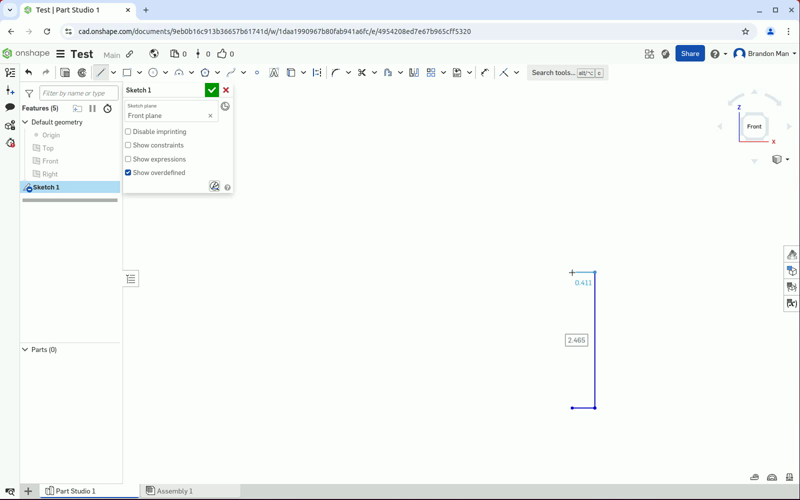
click(572, 272)
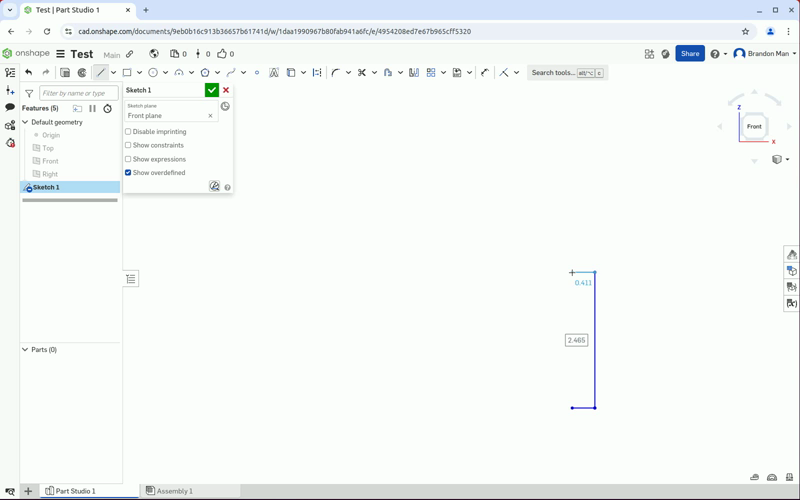
scroll(-6)
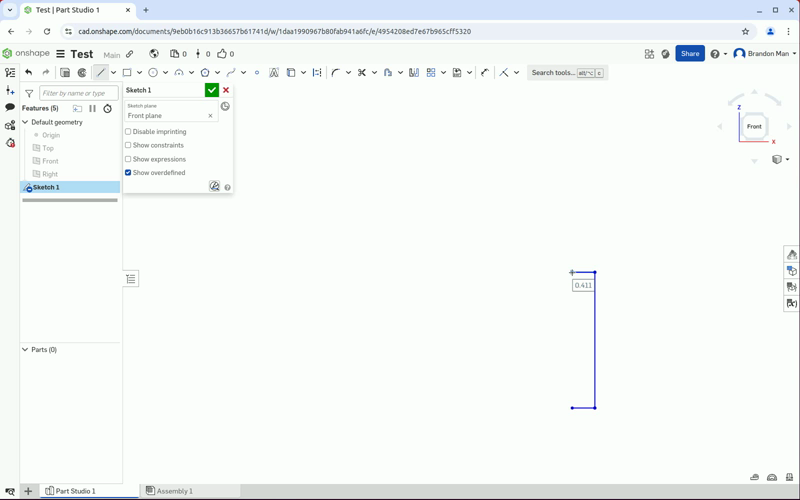
scroll(-6)
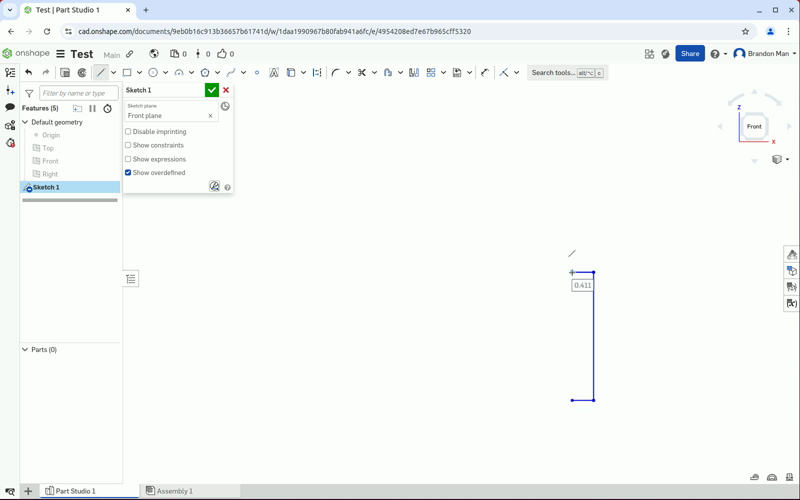
scroll(-6)
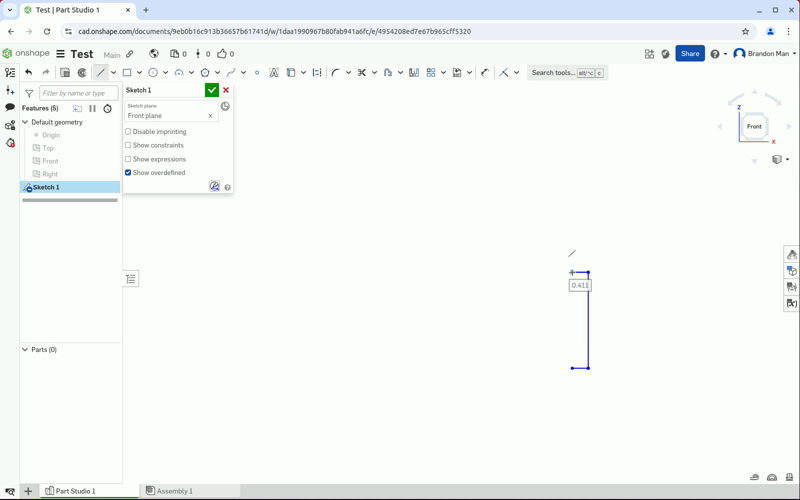
scroll(-6)
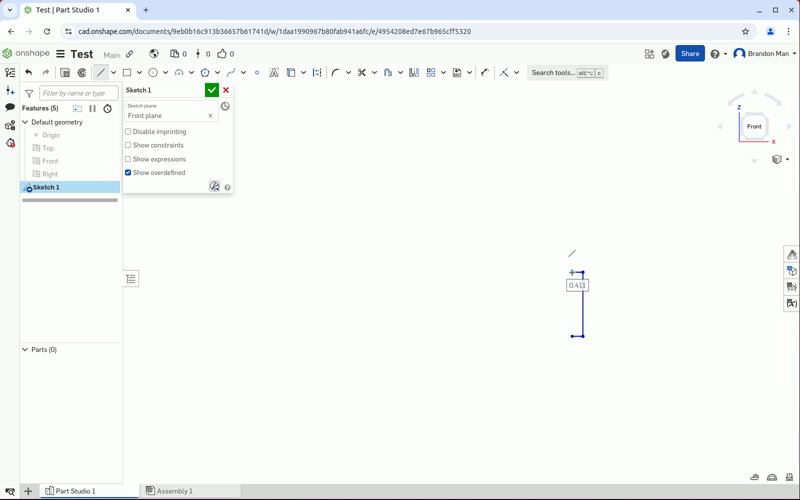
scroll(-6)
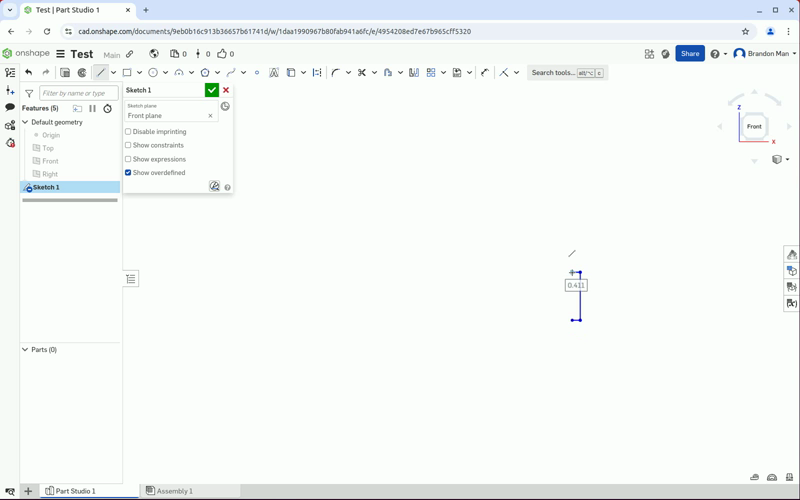
scroll(-6)
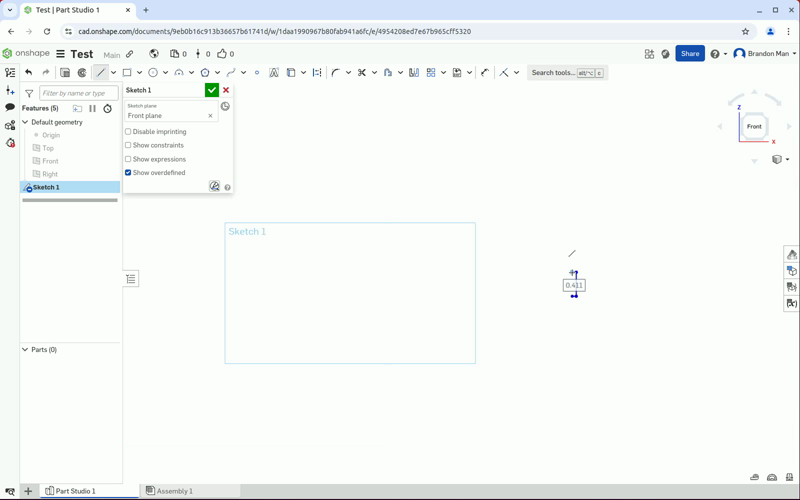
scroll(-6)
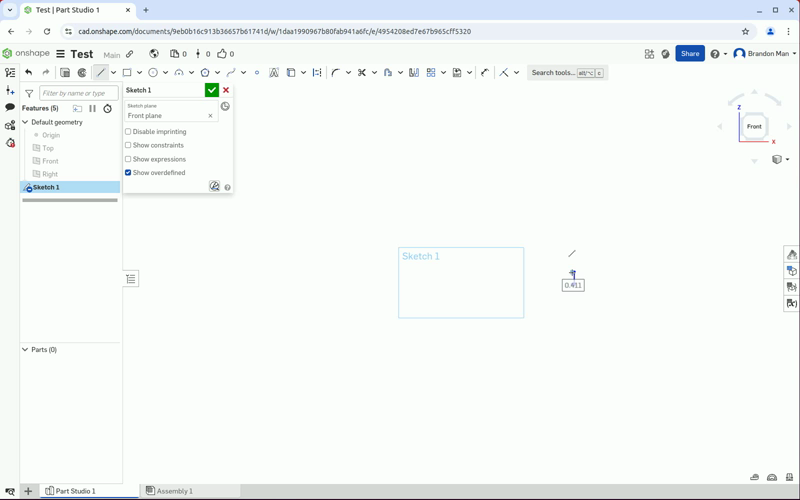
key_up(shift)
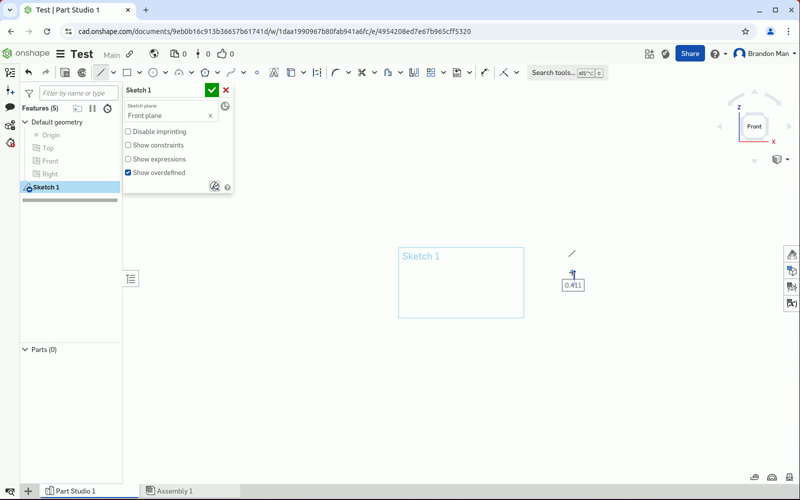
key_down(shift)
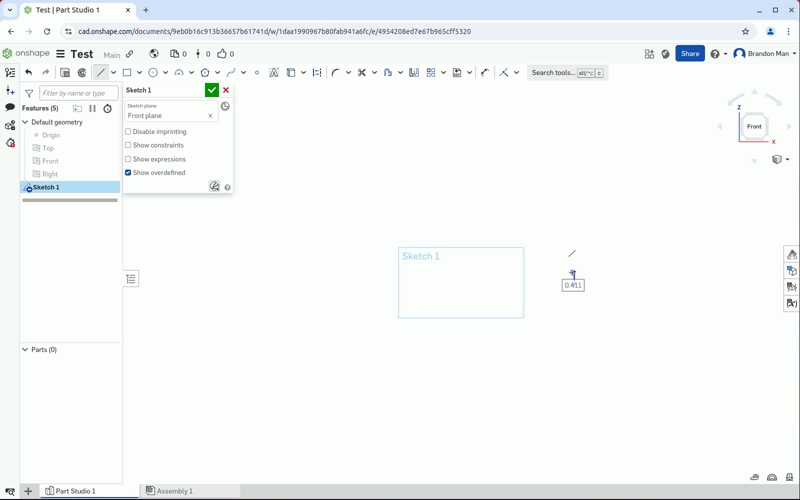
mouse_move(589, 272)
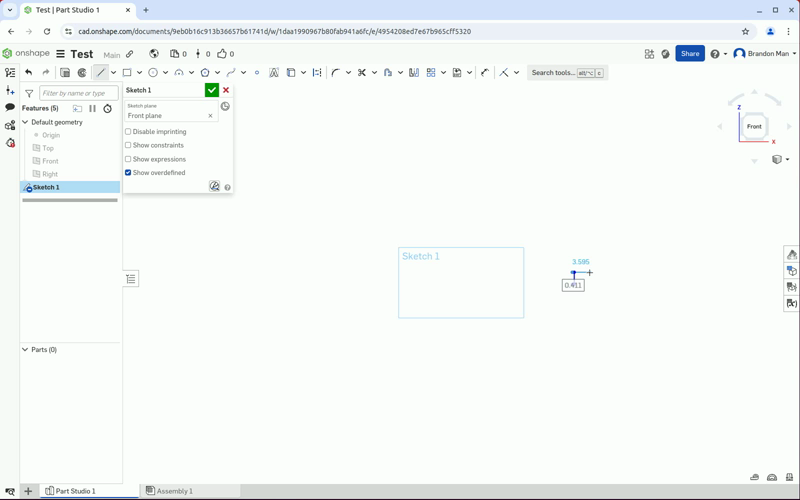
mouse_move(572, 282)
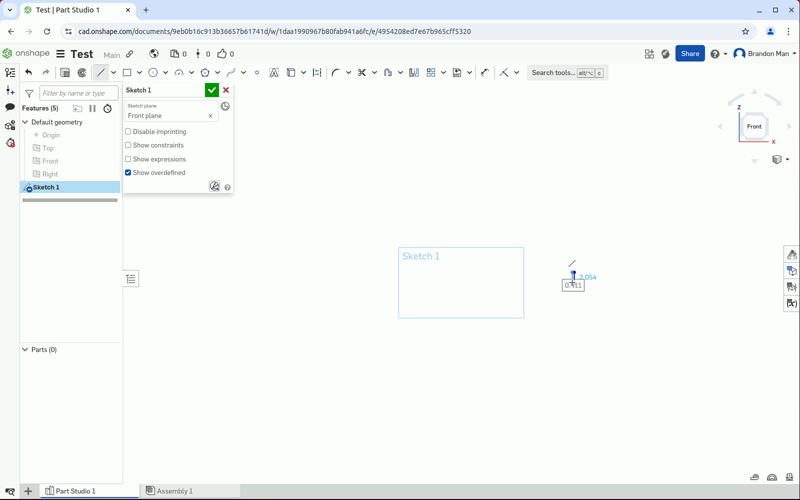
scroll(6)
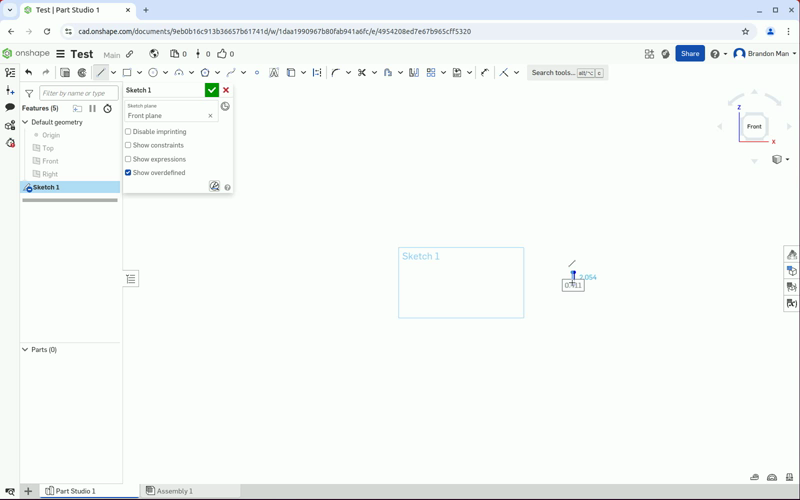
scroll(6)
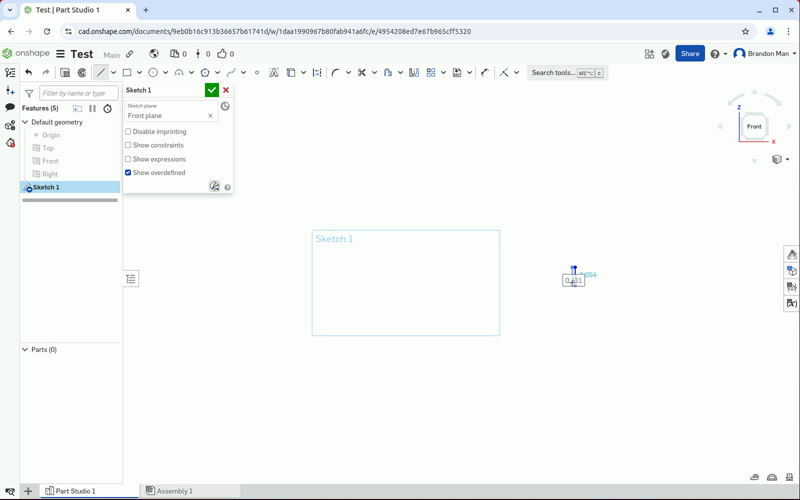
scroll(6)
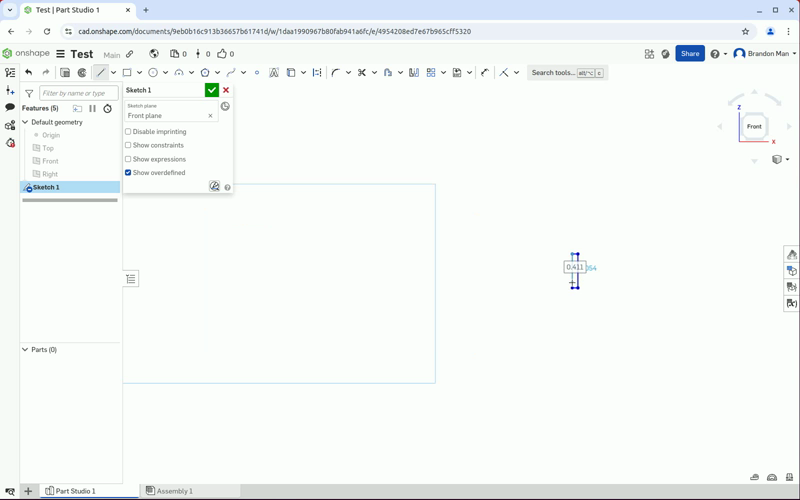
scroll(6)
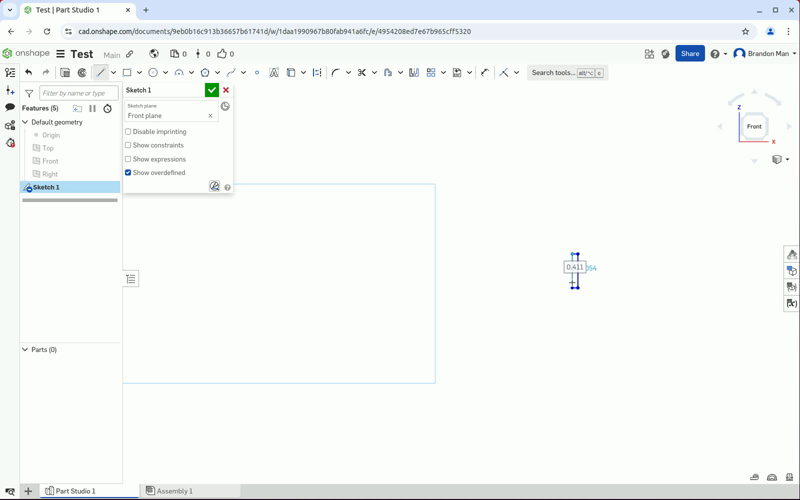
scroll(6)
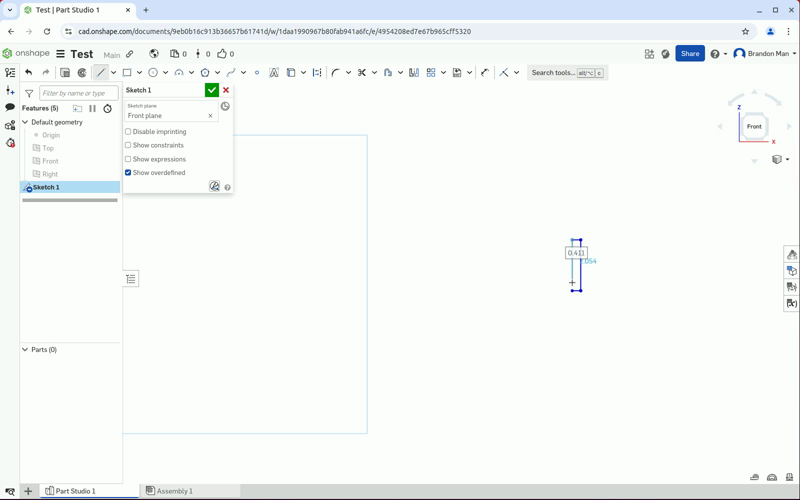
scroll(6)
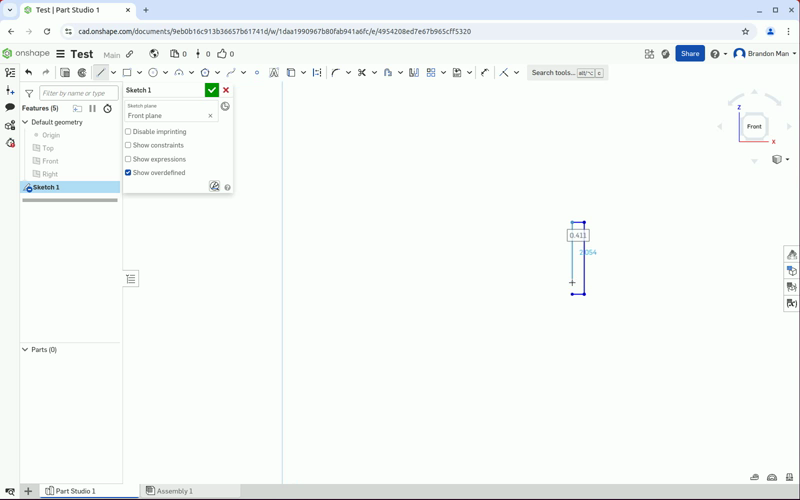
scroll(6)
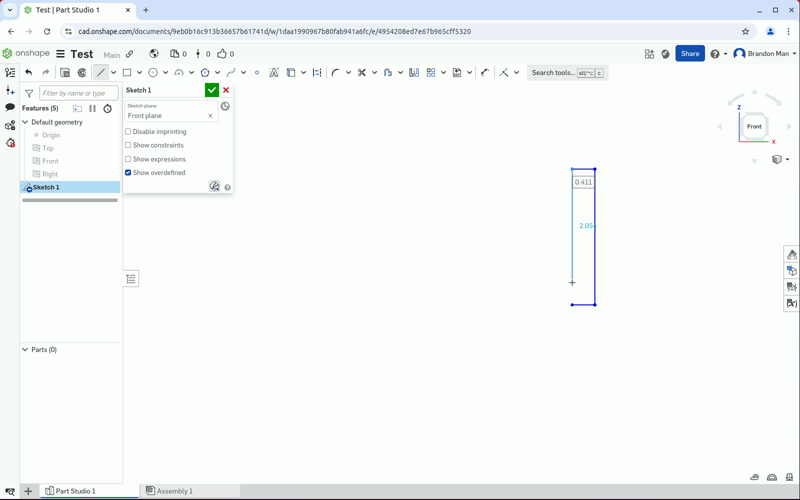
click(572, 282)
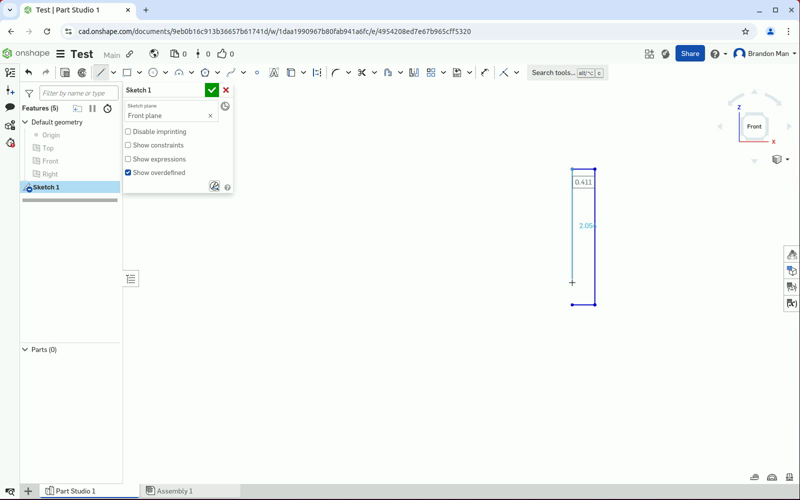
scroll(-6)
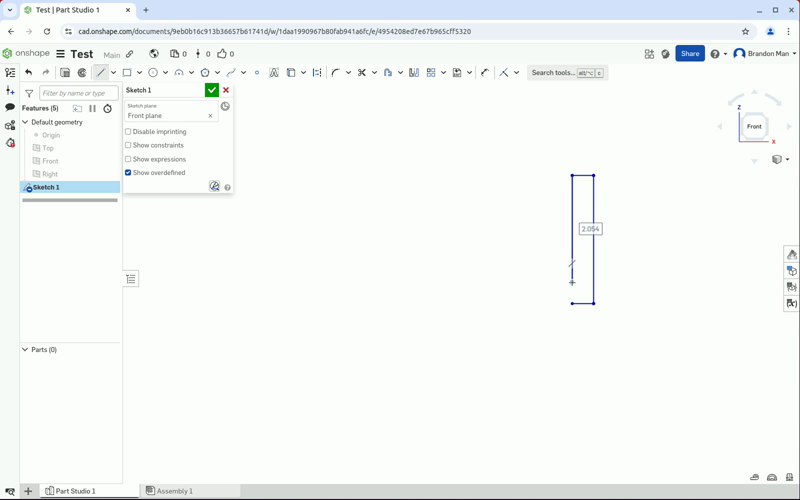
scroll(-6)
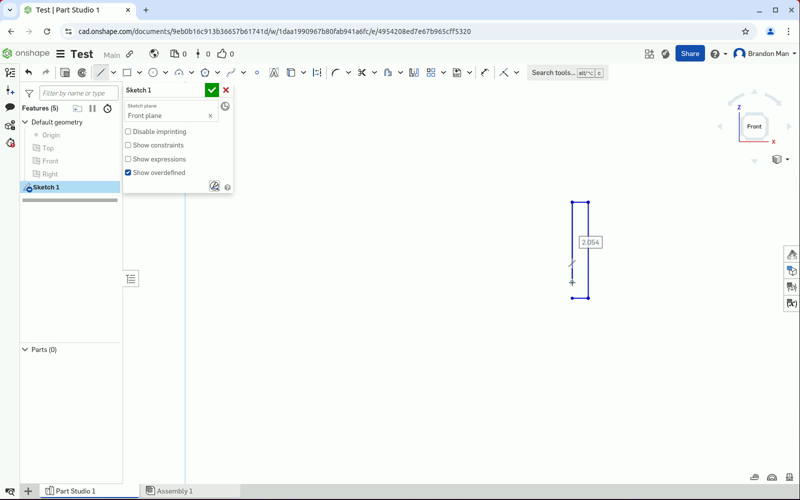
scroll(-6)
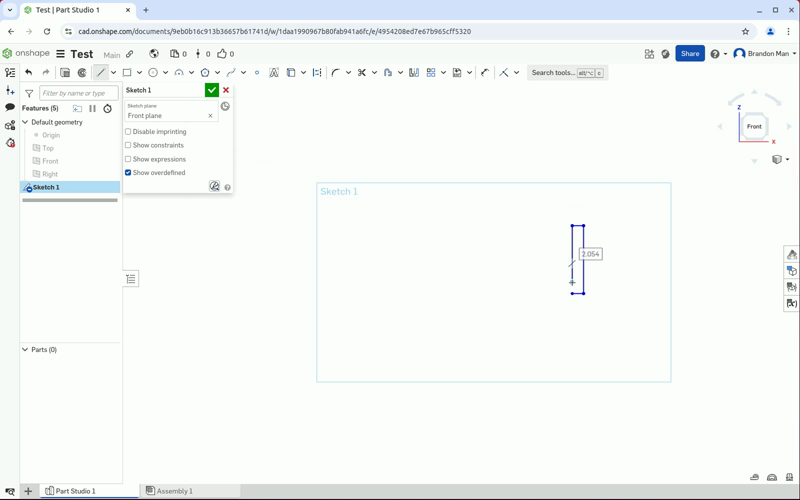
scroll(-6)
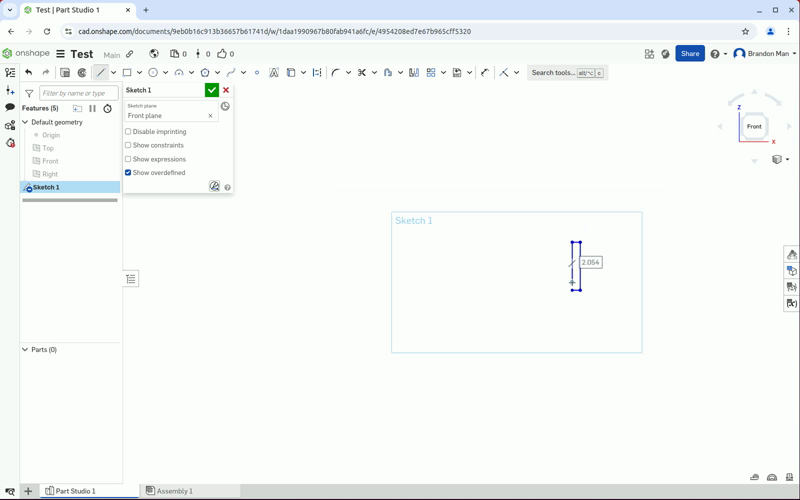
scroll(-6)
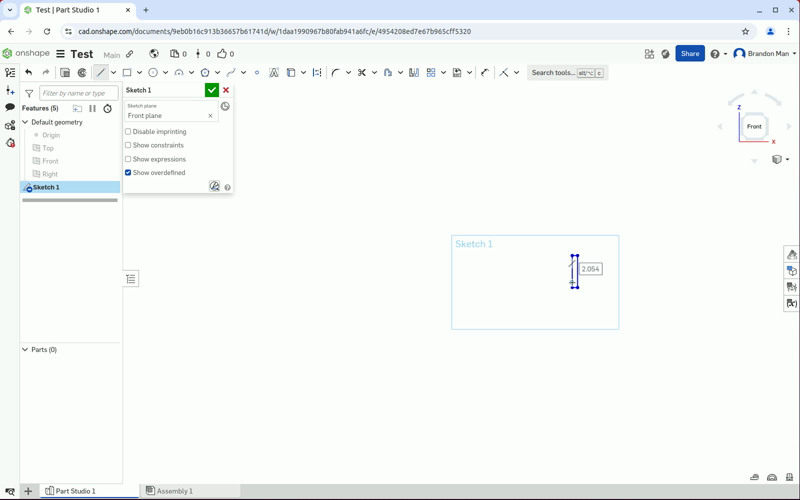
scroll(-6)
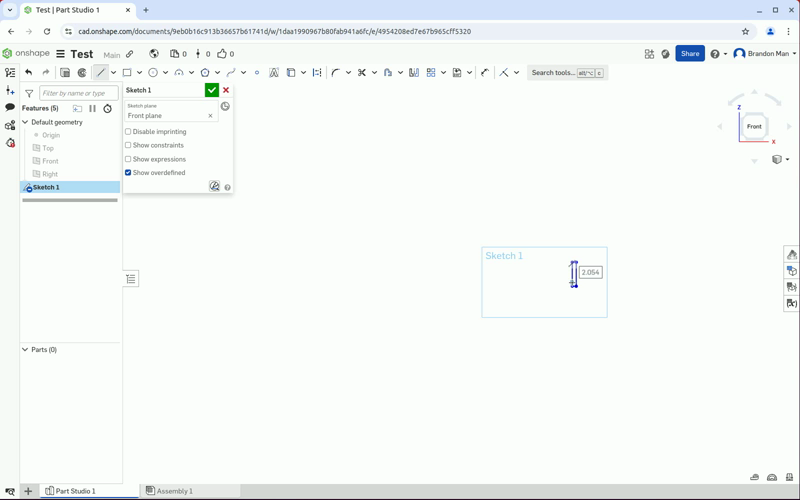
scroll(-6)
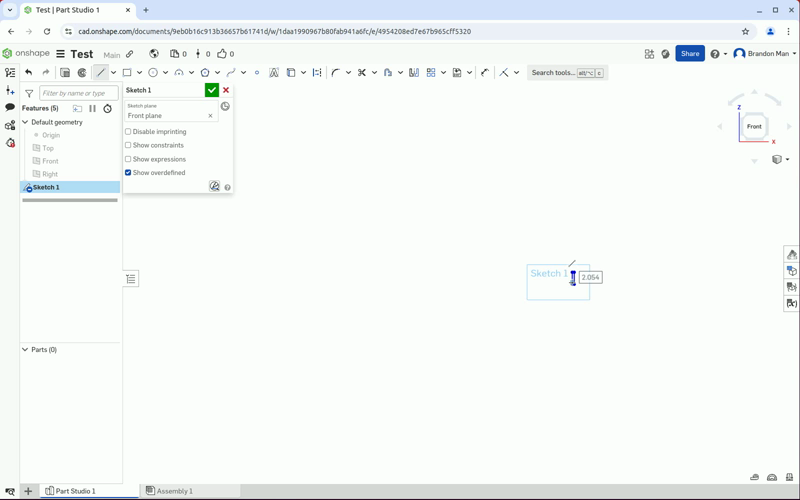
key_up(shift)
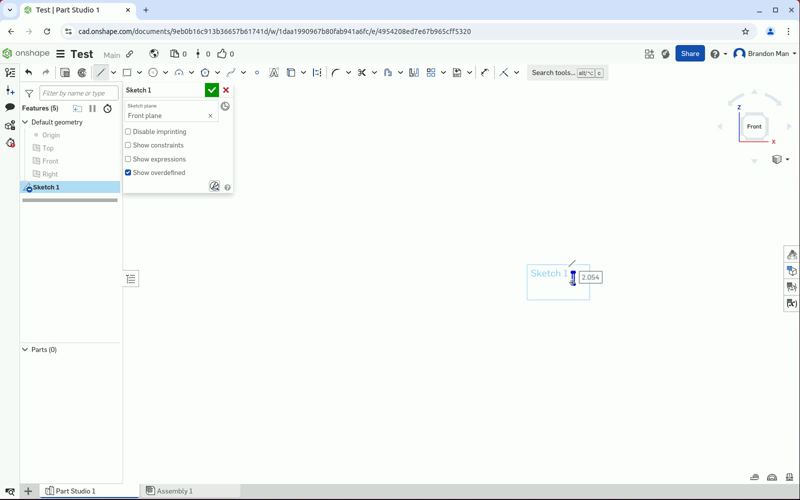
mouse_move(589, 282)
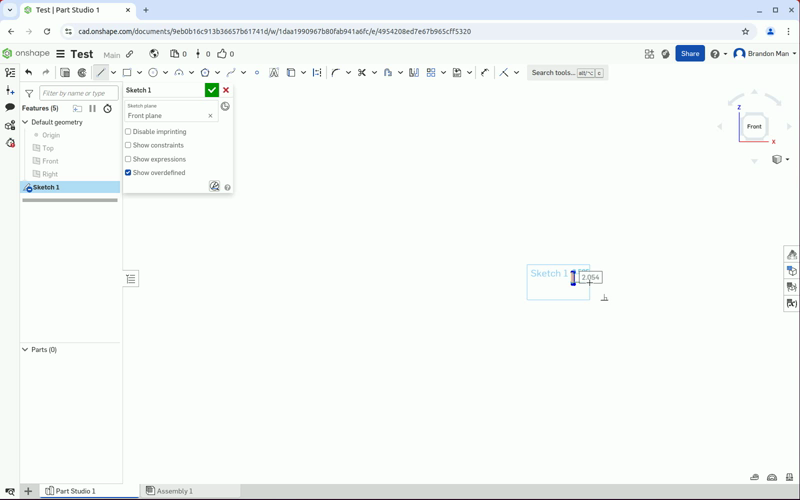
key_down(shift)
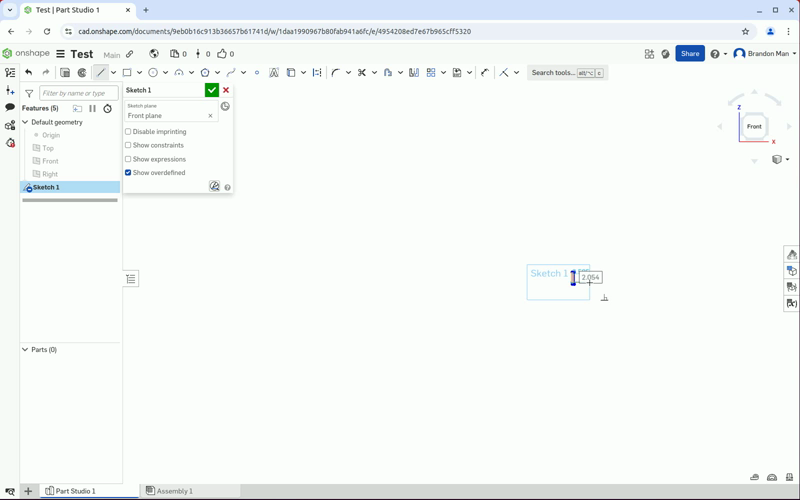
mouse_move(572, 284)
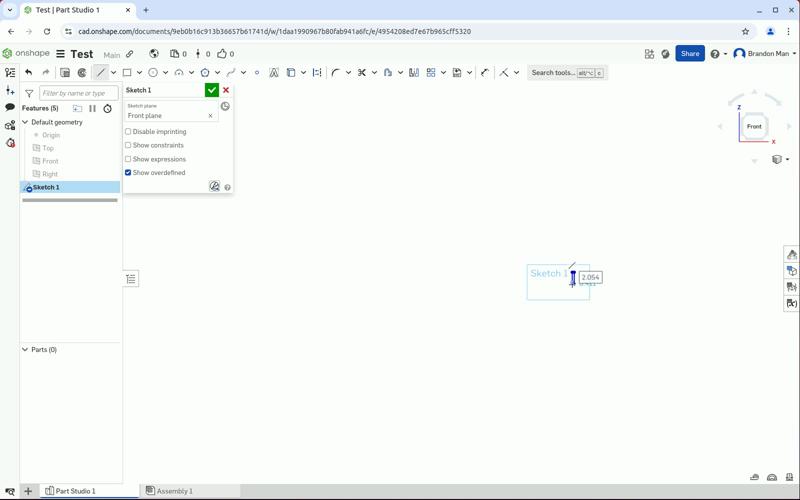
scroll(6)
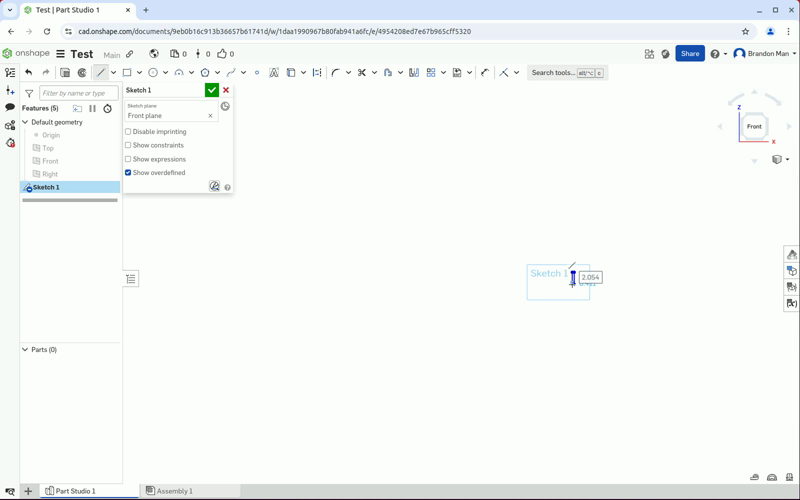
scroll(6)
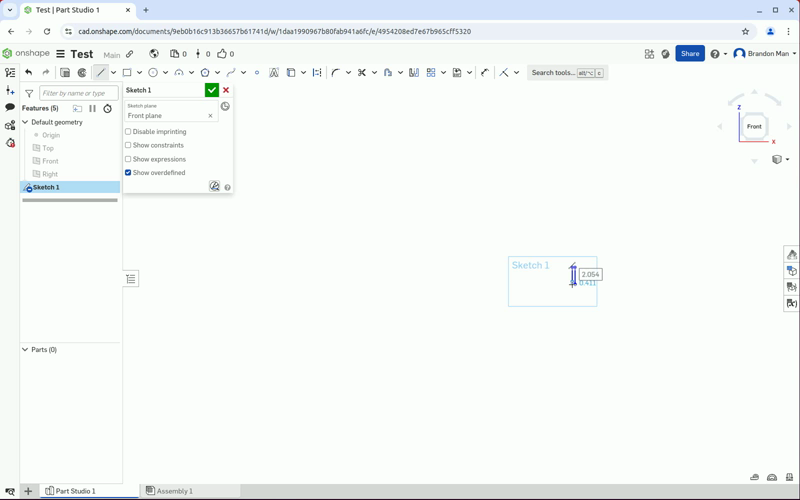
scroll(6)
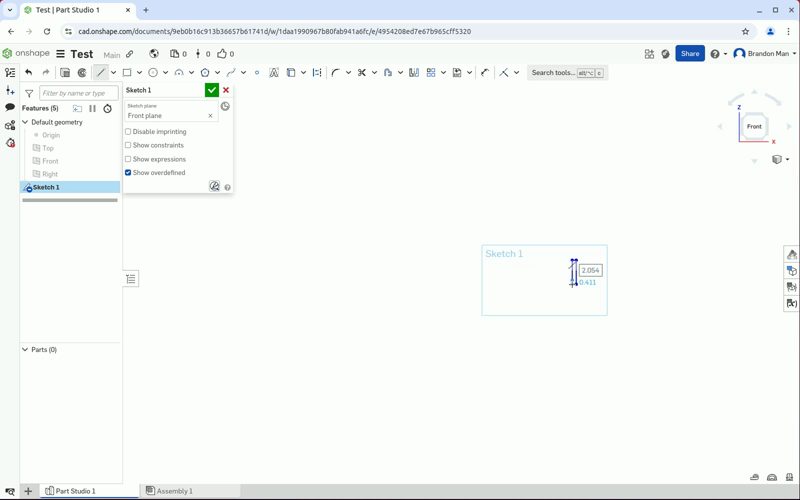
scroll(6)
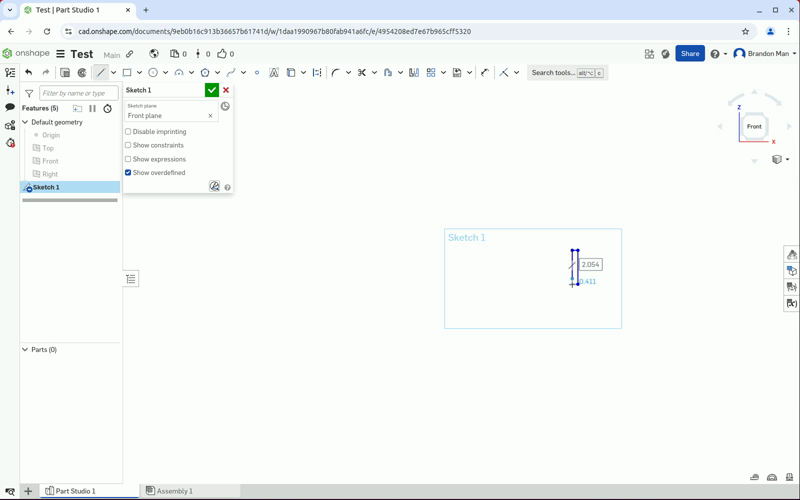
scroll(6)
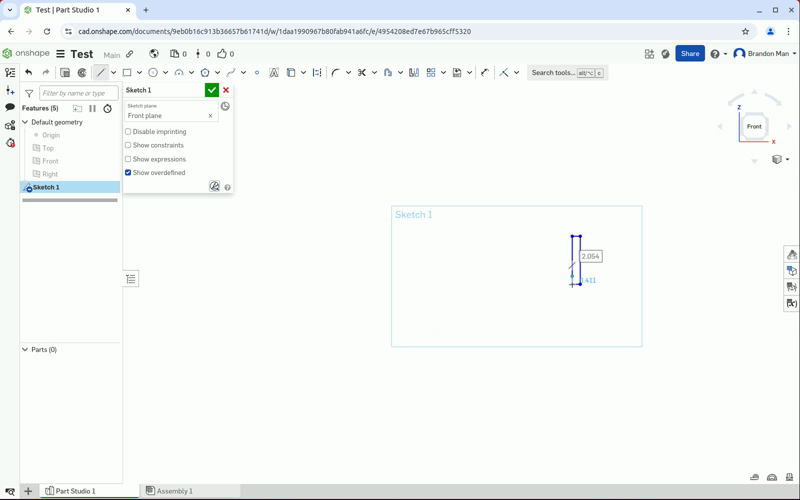
scroll(6)
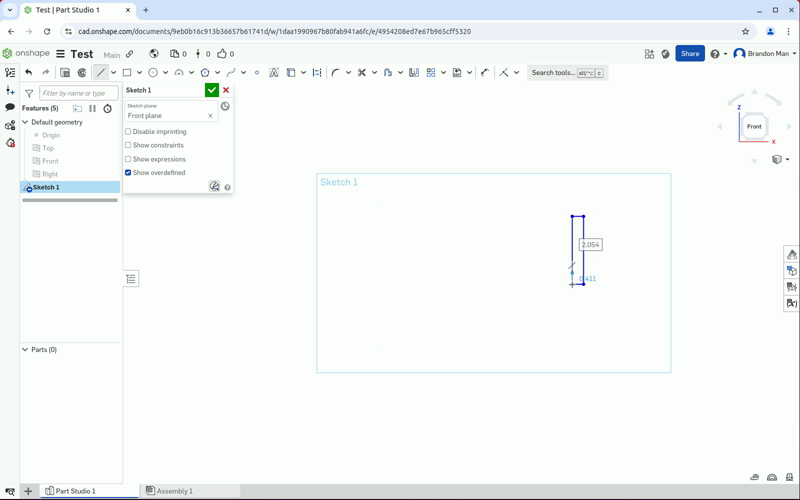
scroll(6)
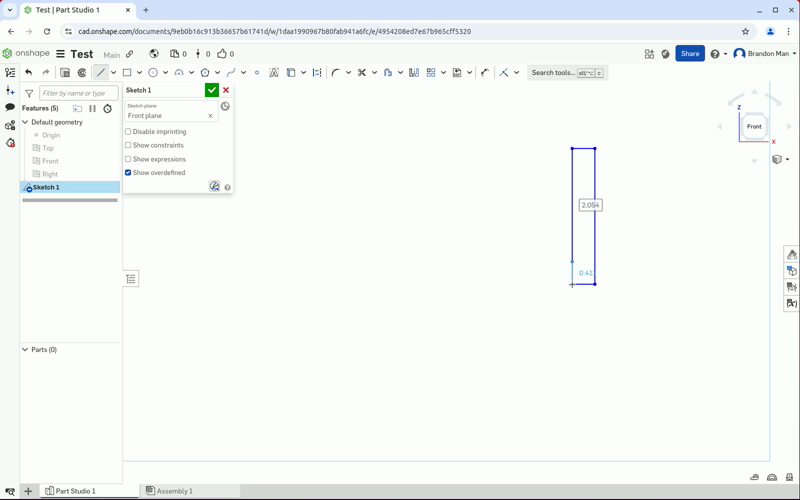
key_up(shift)
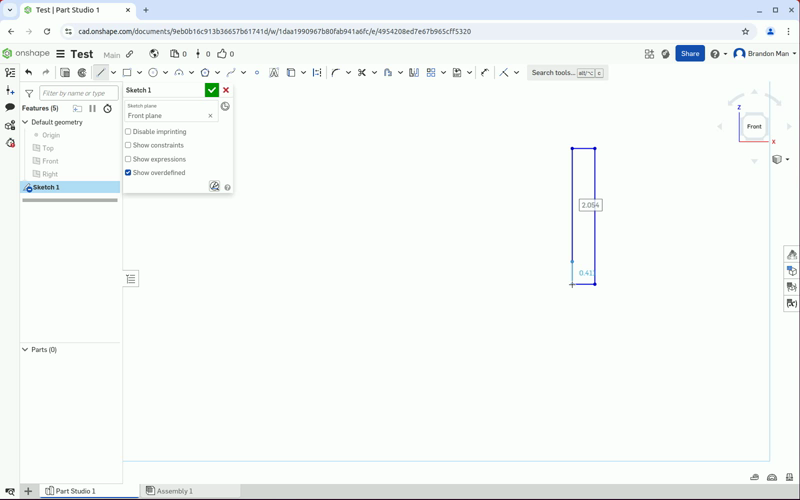
click(572, 284)
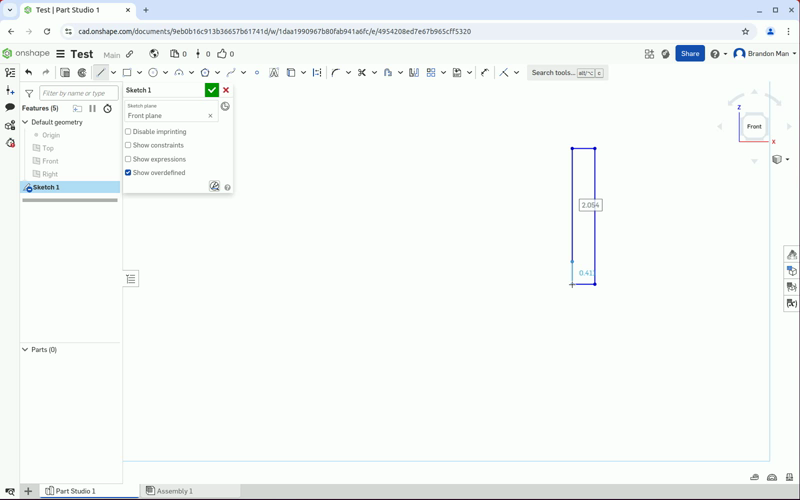
scroll(-6)
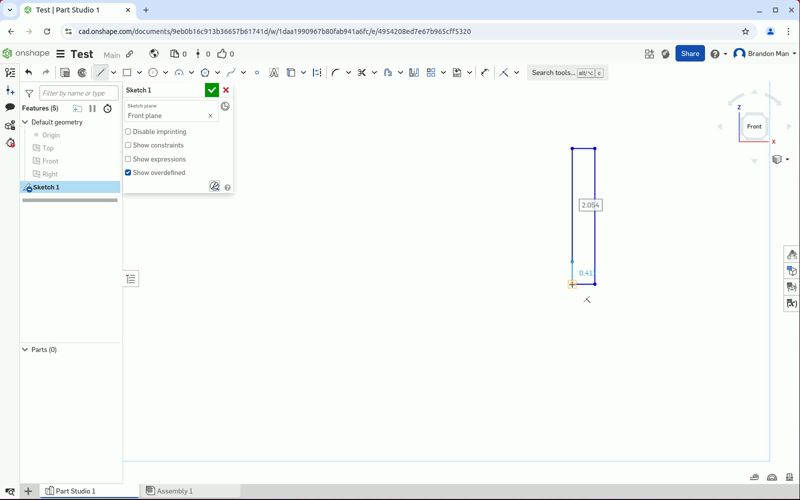
scroll(-6)
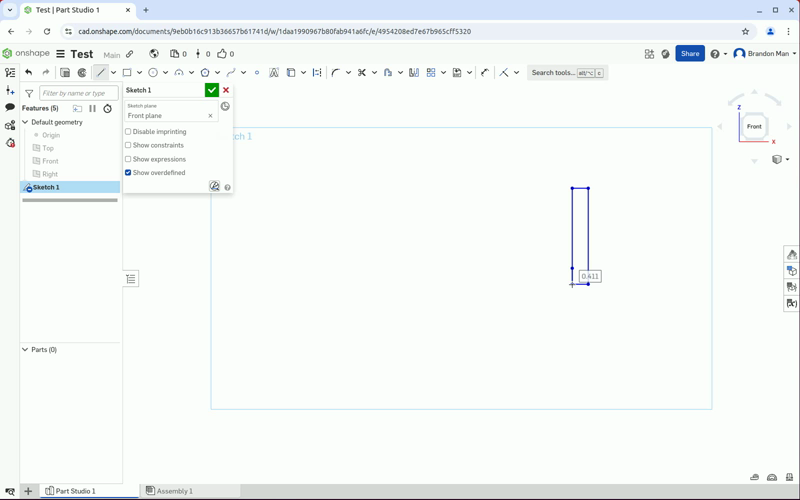
scroll(-6)
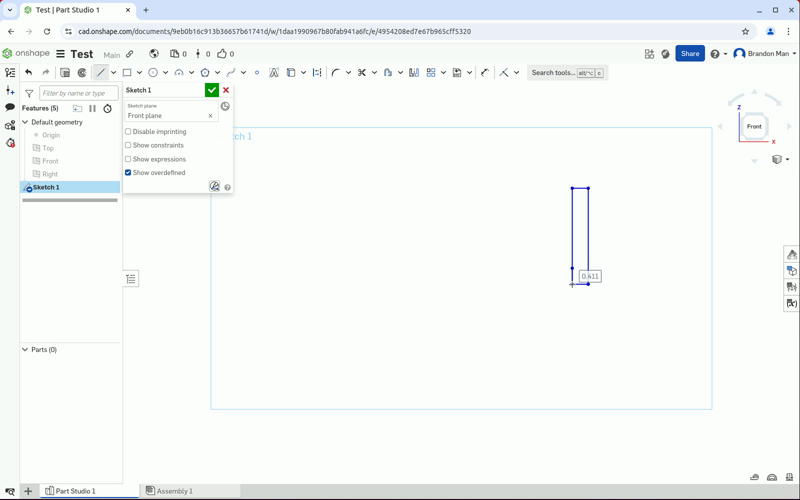
scroll(-6)
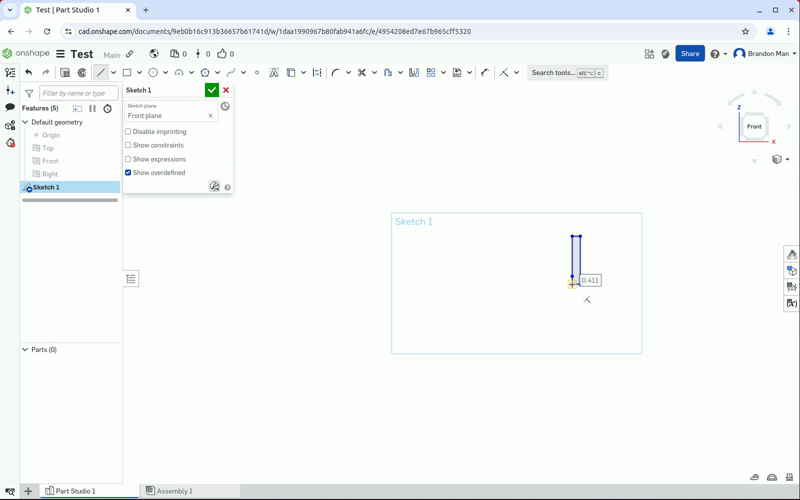
scroll(-6)
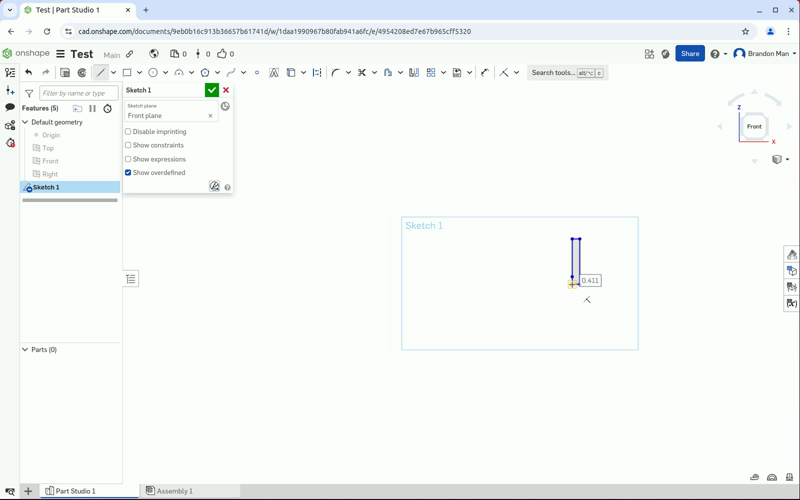
scroll(-6)
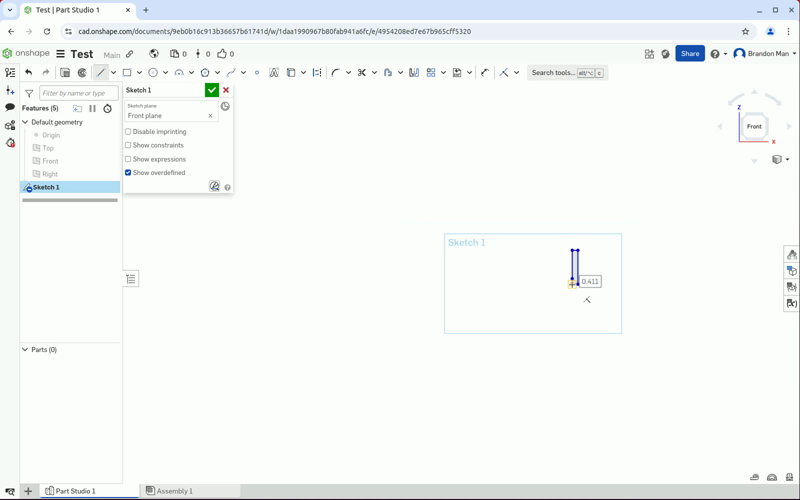
scroll(-6)
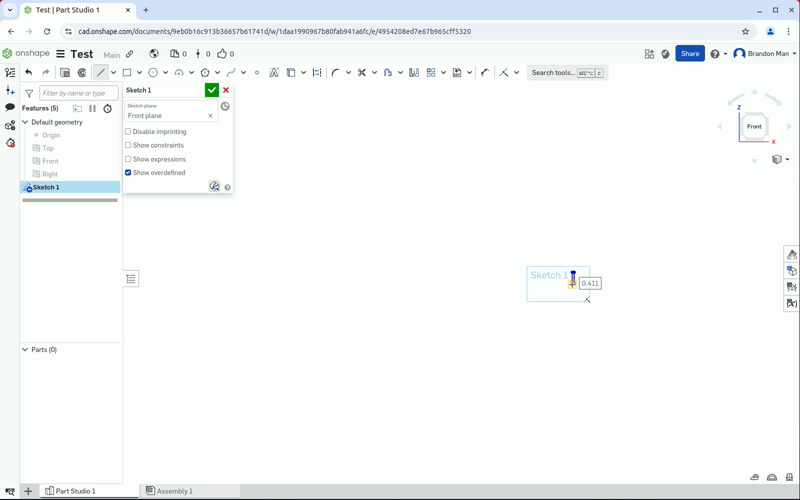
key(esc)
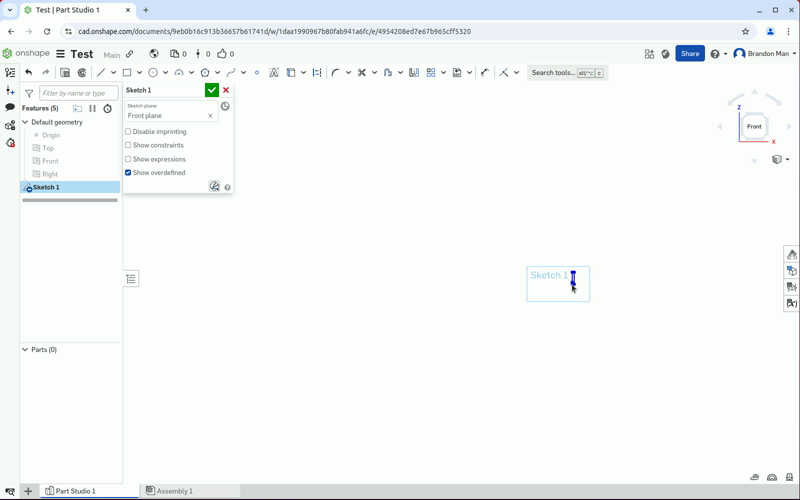
mouse_move(572, 275)
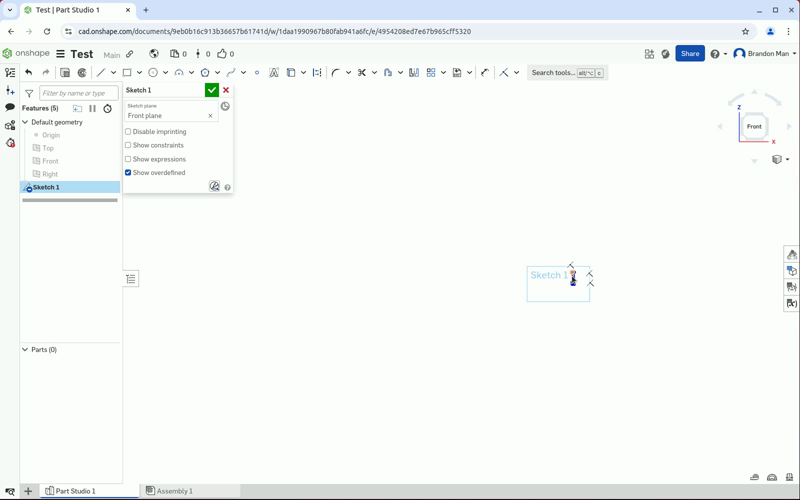
scroll(6)
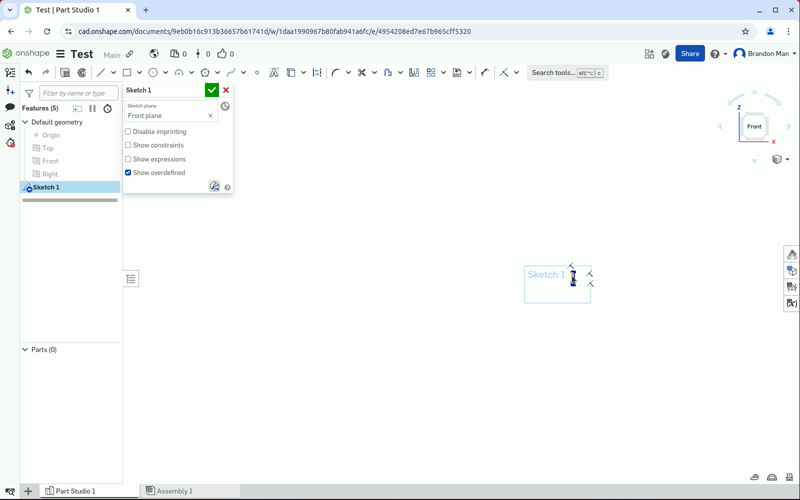
scroll(6)
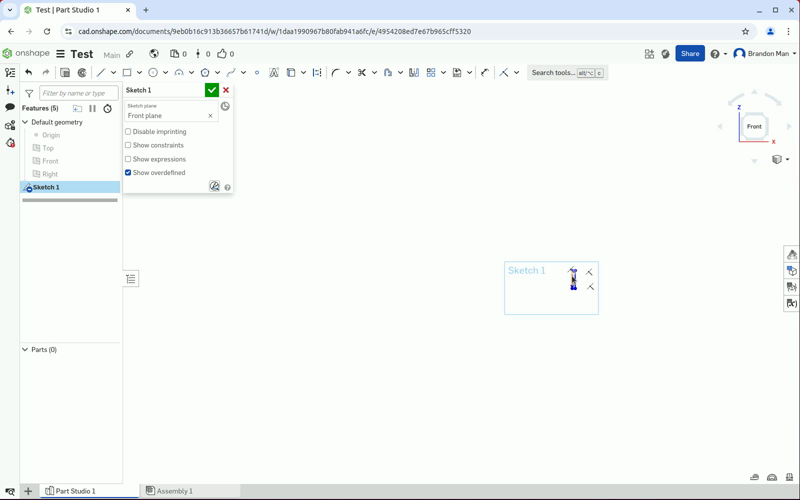
scroll(6)
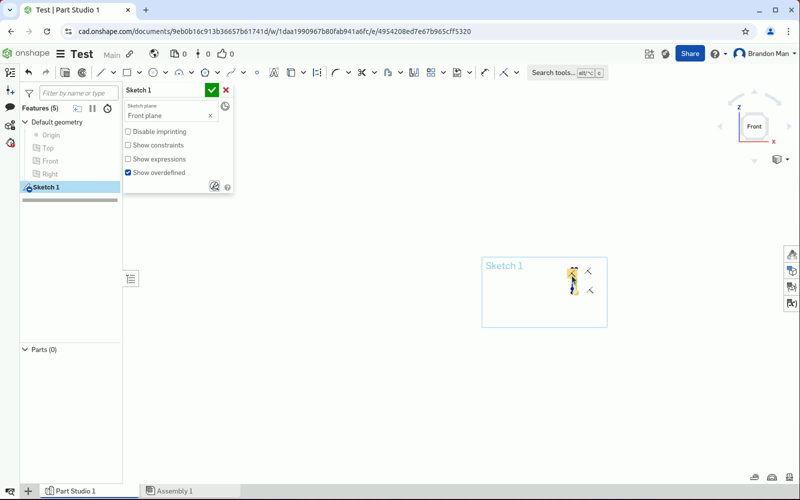
scroll(6)
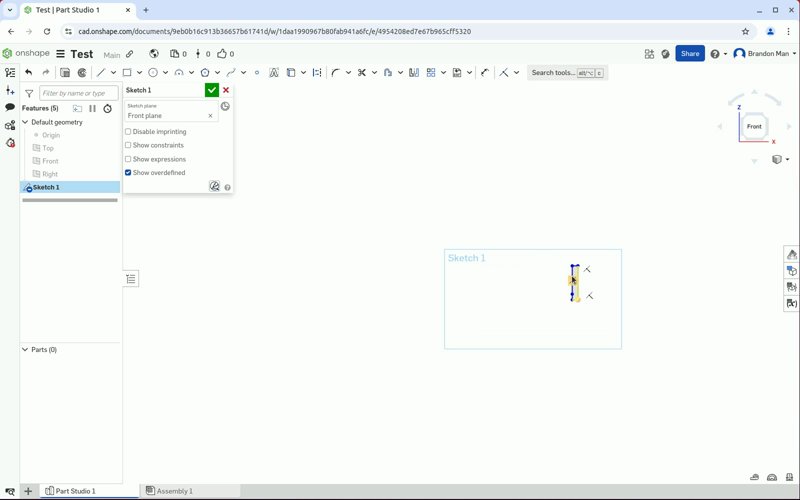
scroll(6)
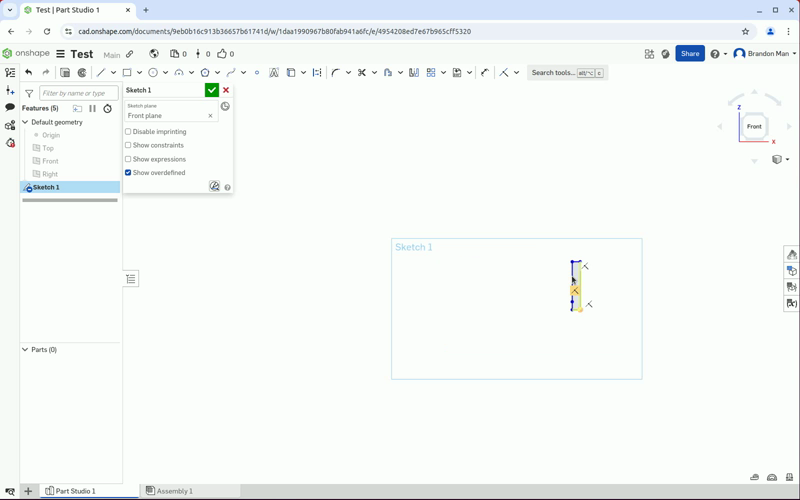
scroll(6)
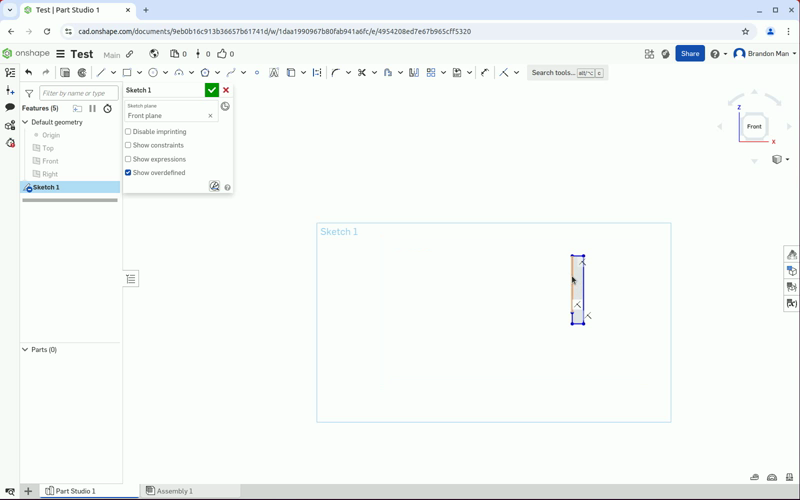
scroll(6)
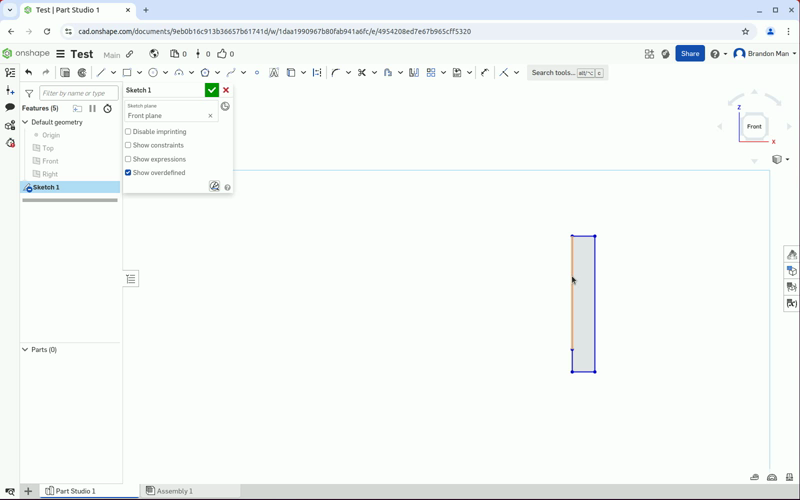
click(572, 275)
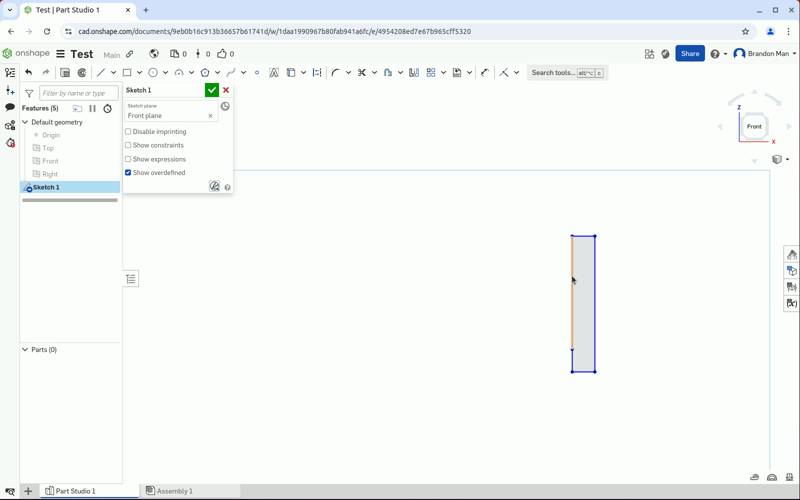
scroll(-6)
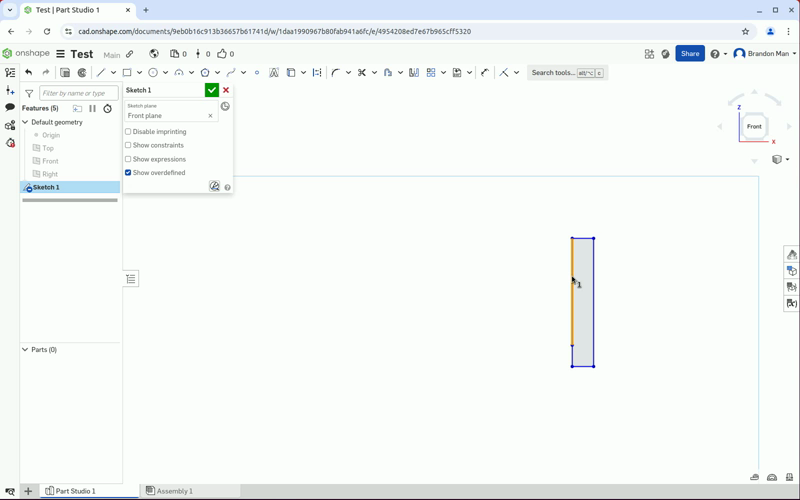
scroll(-6)
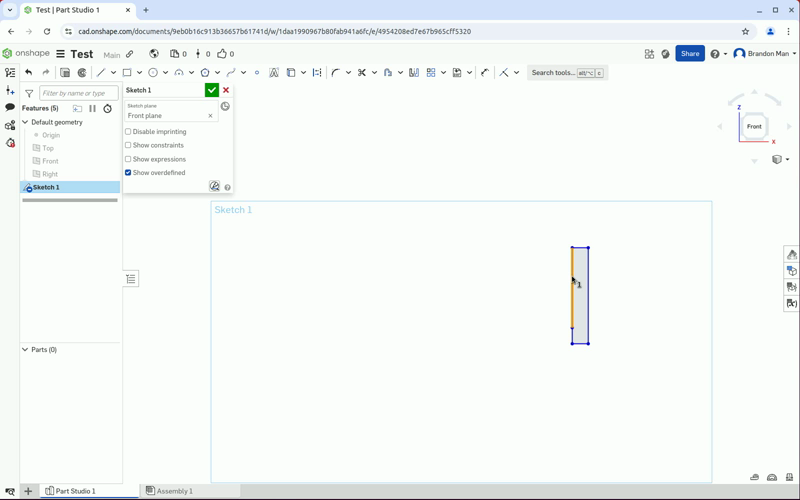
scroll(-6)
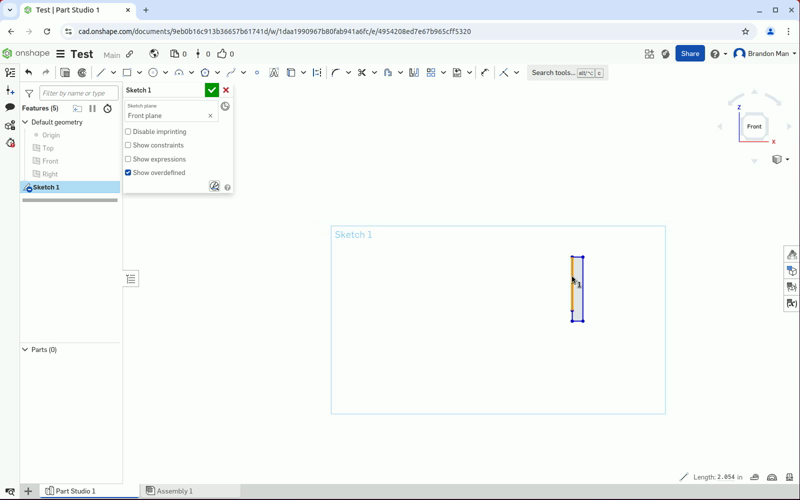
scroll(-6)
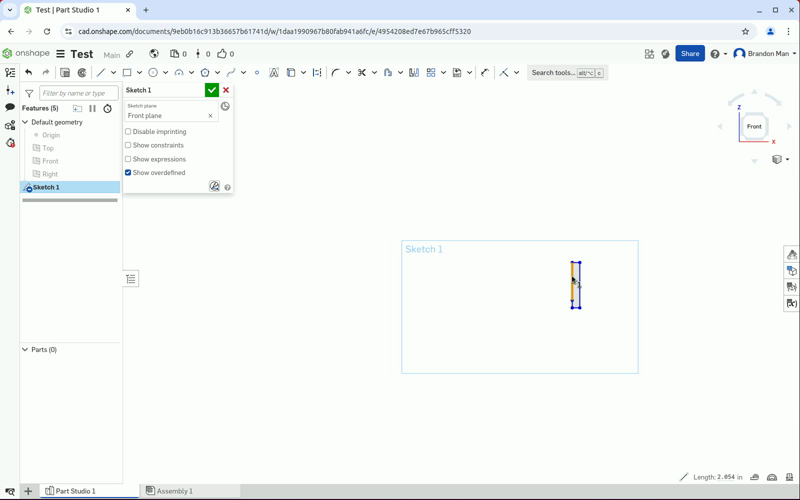
scroll(-6)
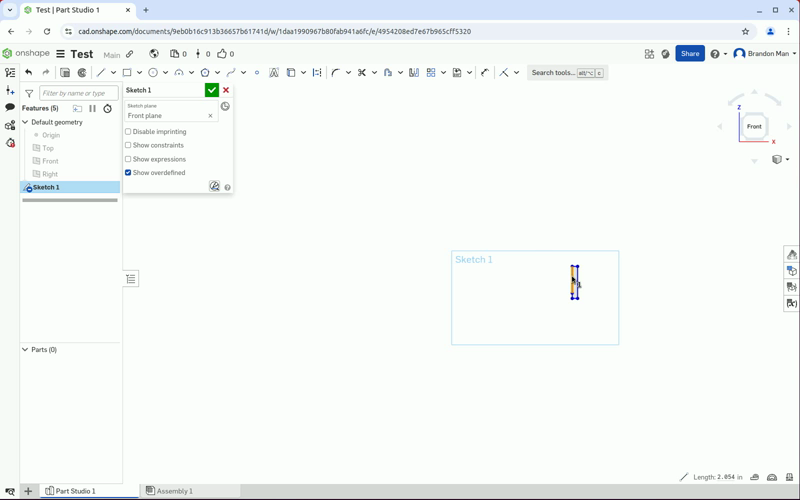
scroll(-6)
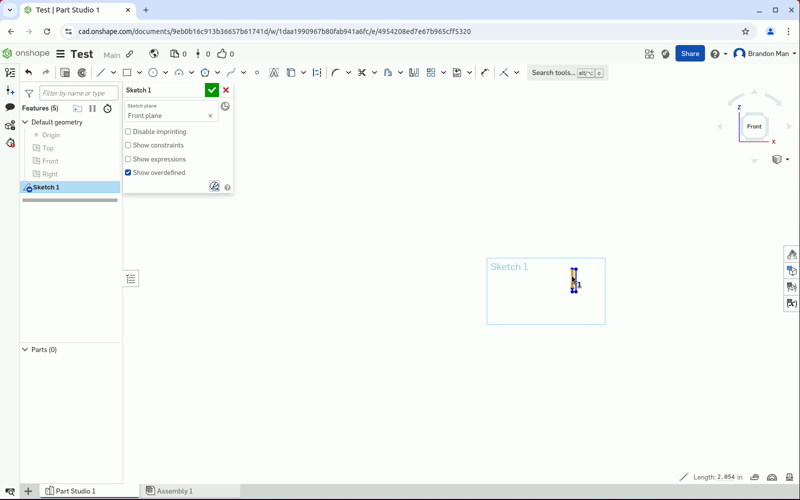
scroll(-6)
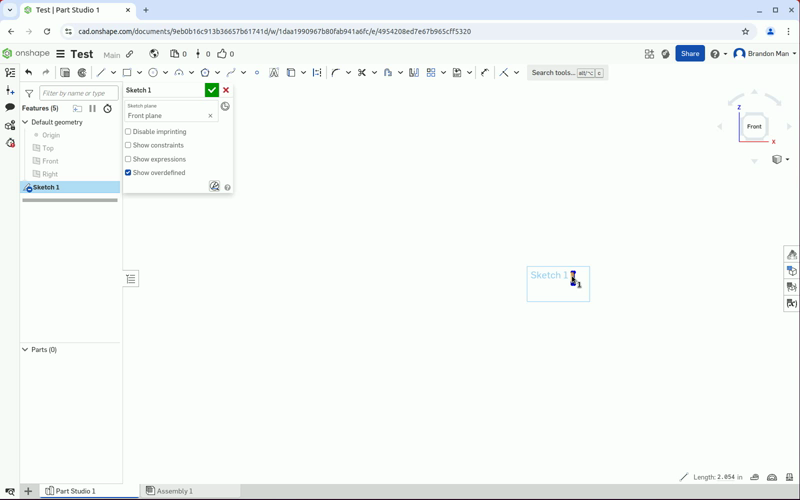
mouse_move(73, 352)
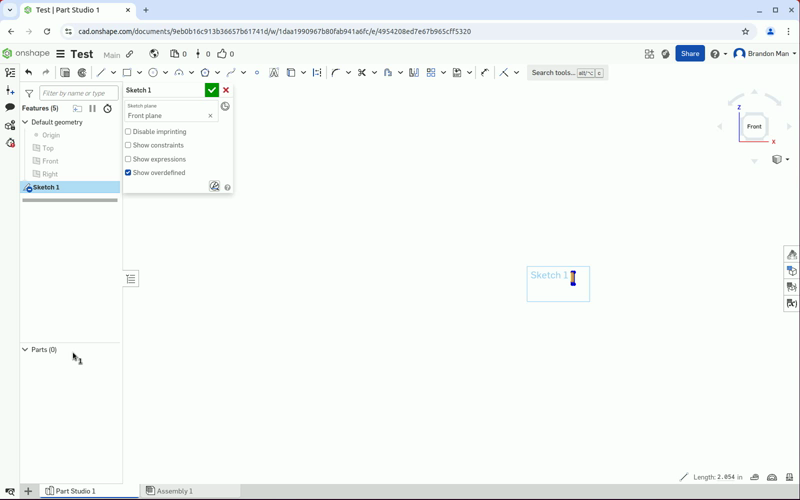
key(shift+y)
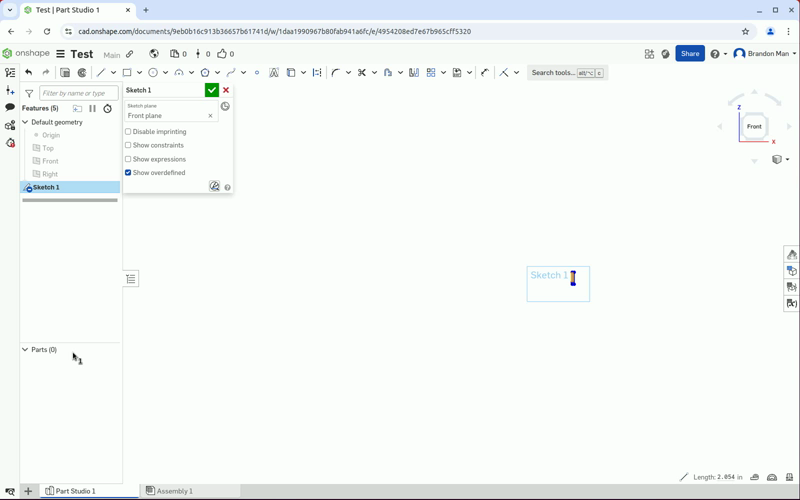
key(shift+e)
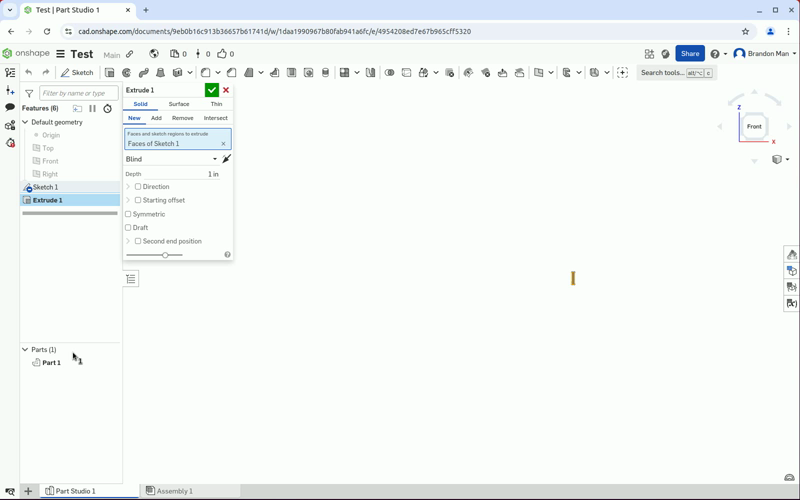
mouse_move(143, 106)
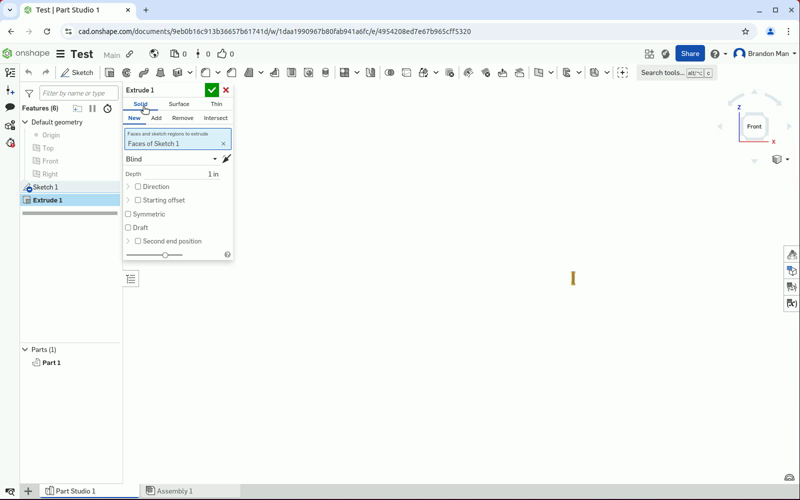
click(143, 106)
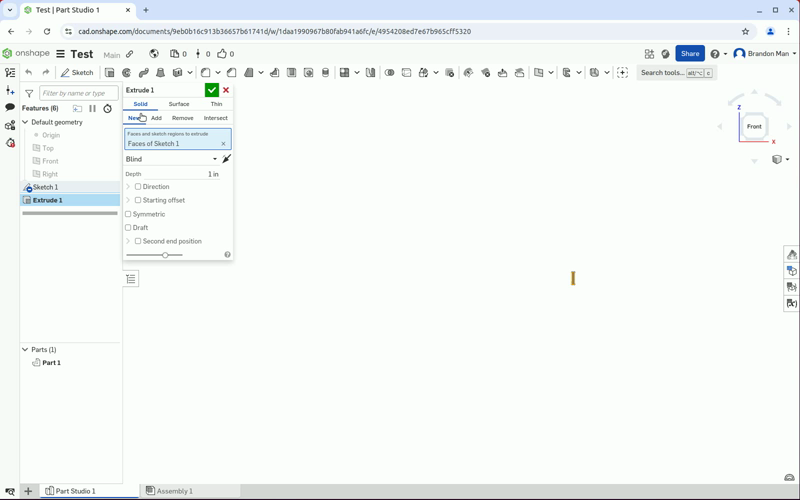
mouse_move(137, 120)
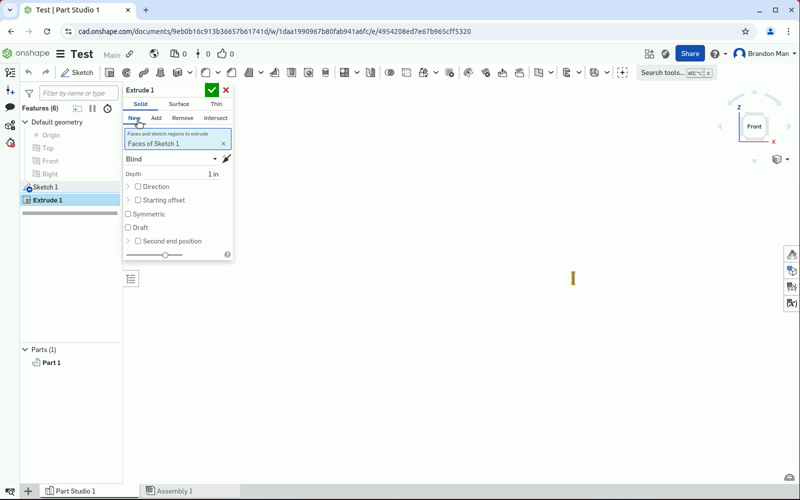
click(137, 120)
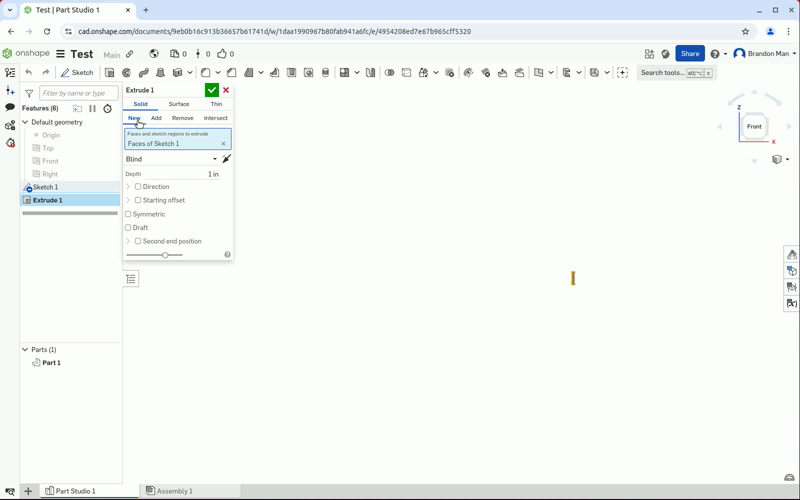
key(tab, 4)
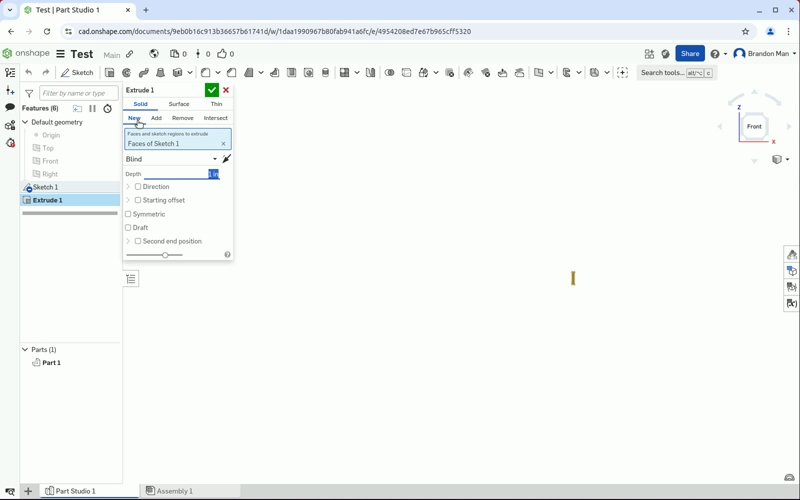
text(22.386)
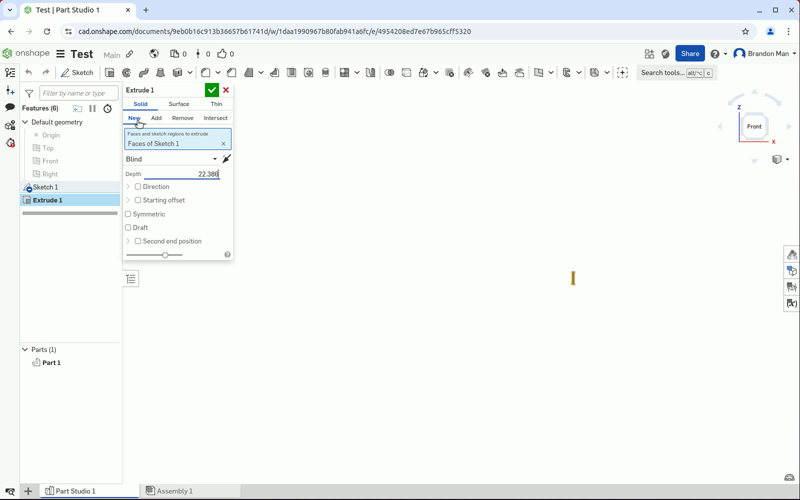
key(enter)
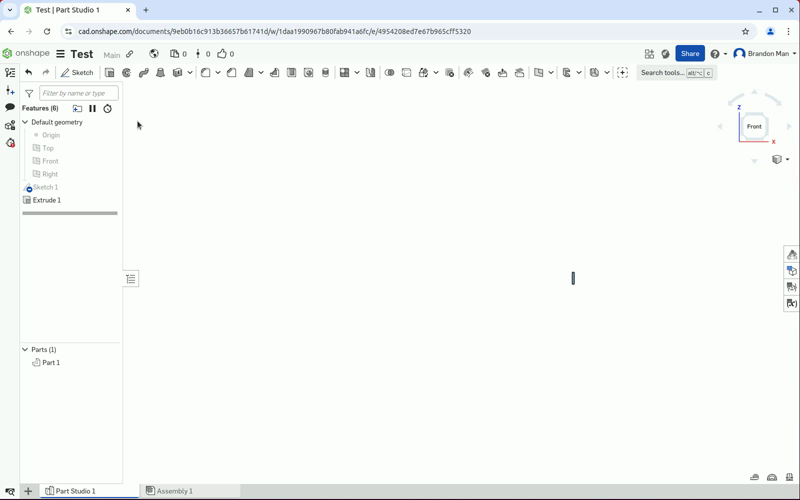
key(shift+h)
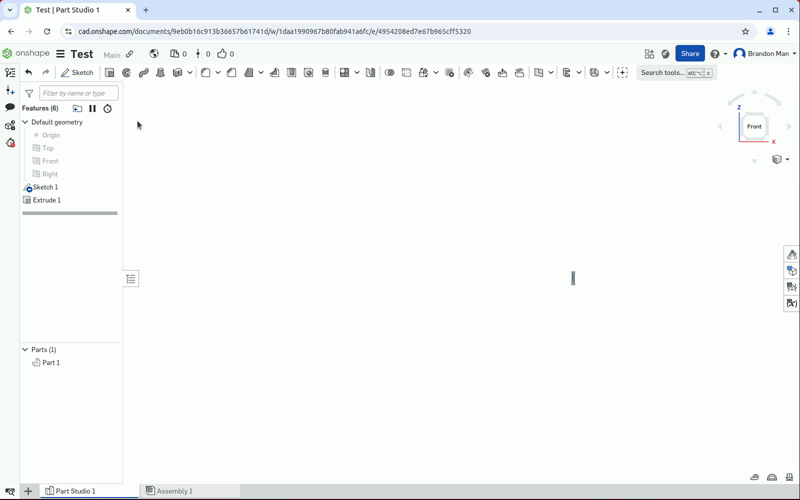
key(shift+h)
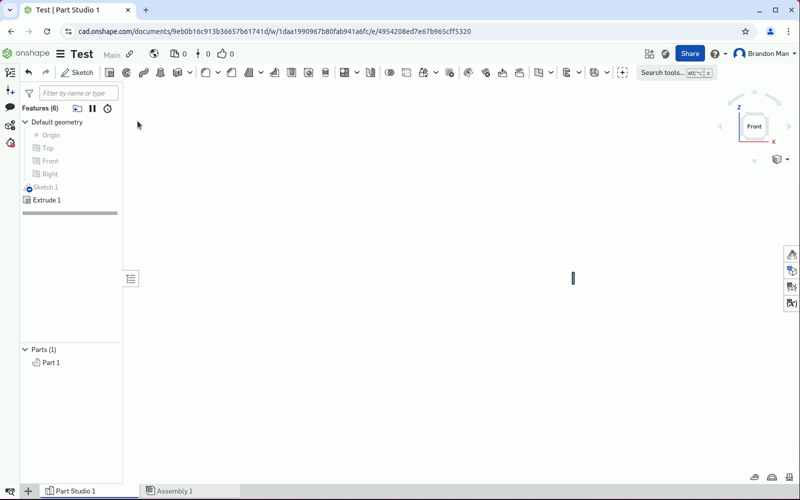
mouse_move(73, 189)
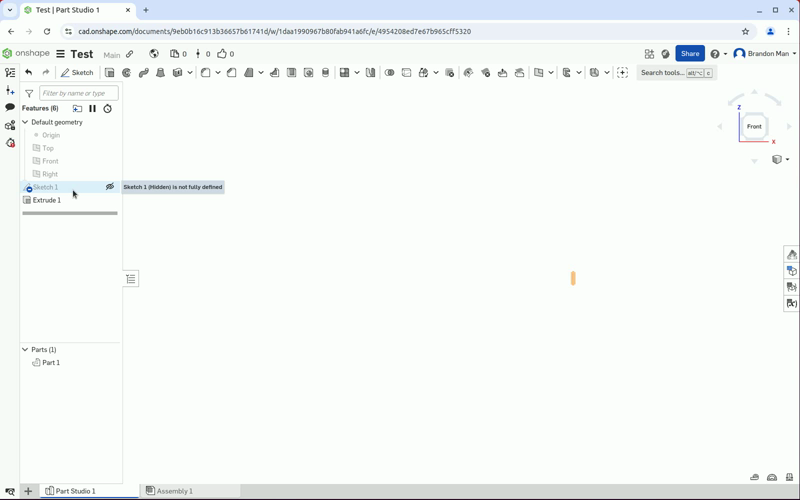
click(73, 189)
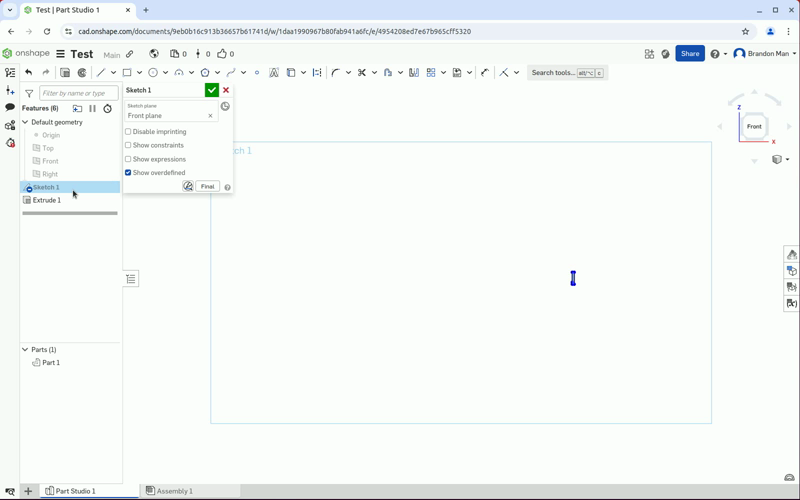
mouse_move(229, 92)
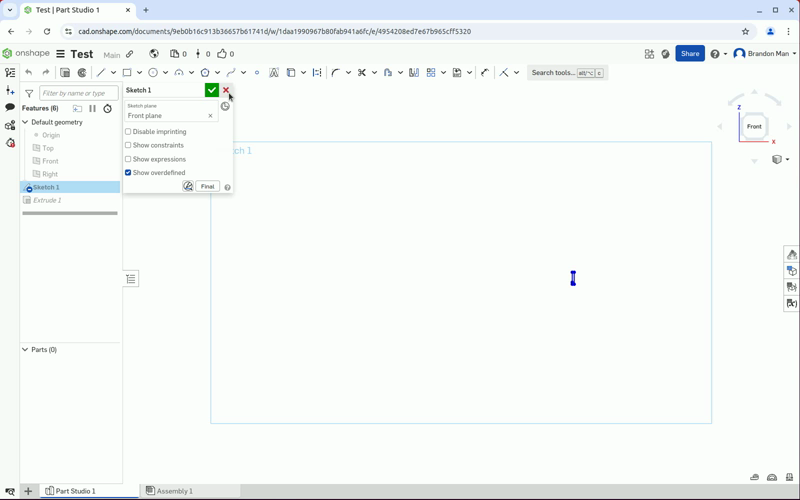
click(229, 92)
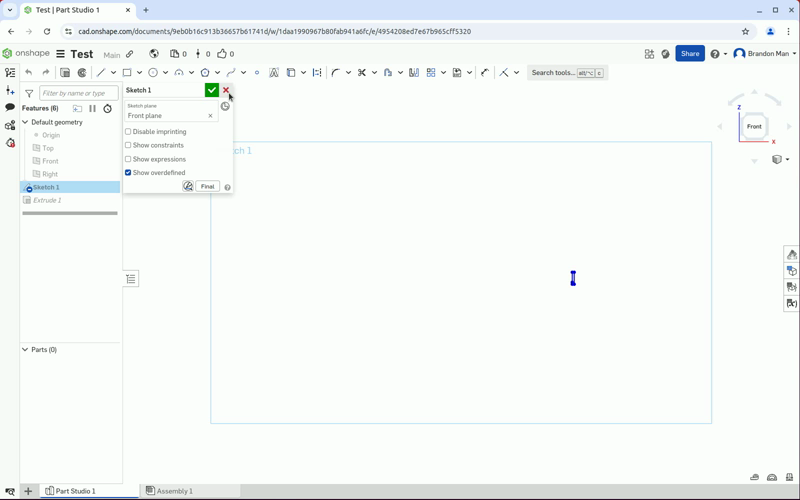
key(shift+s)
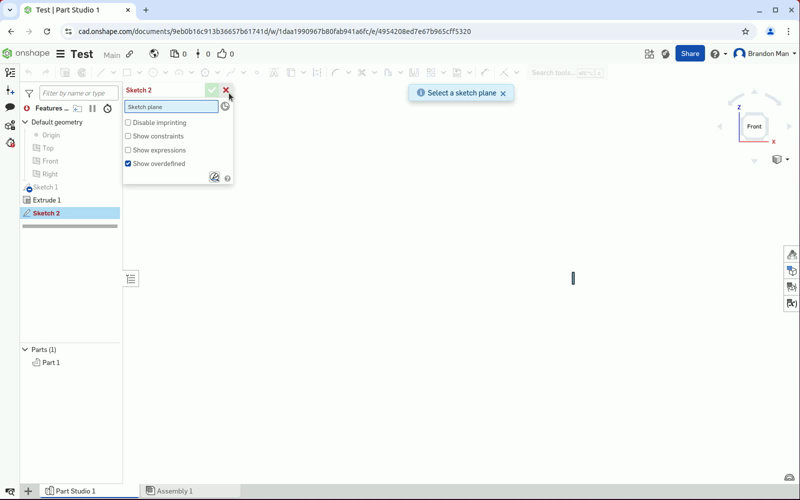
mouse_move(73, 163)
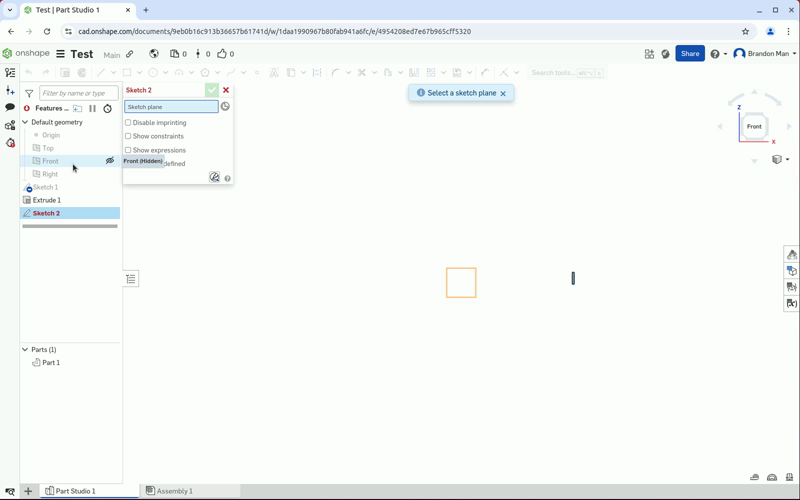
click(73, 163)
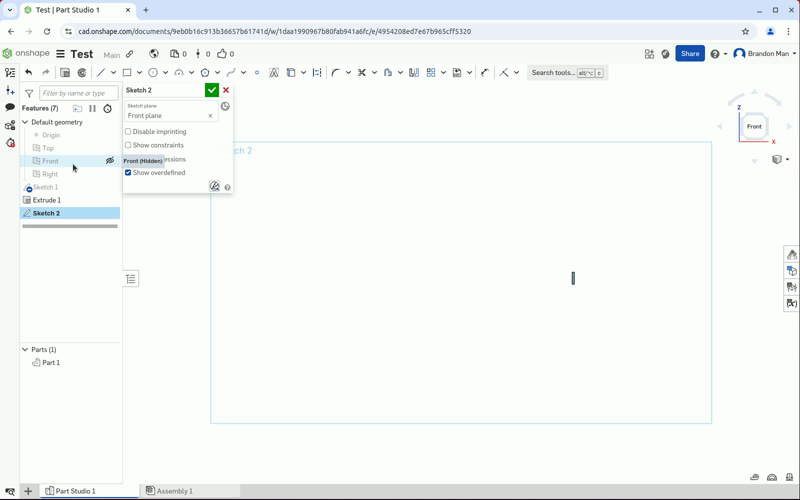
mouse_move(73, 352)
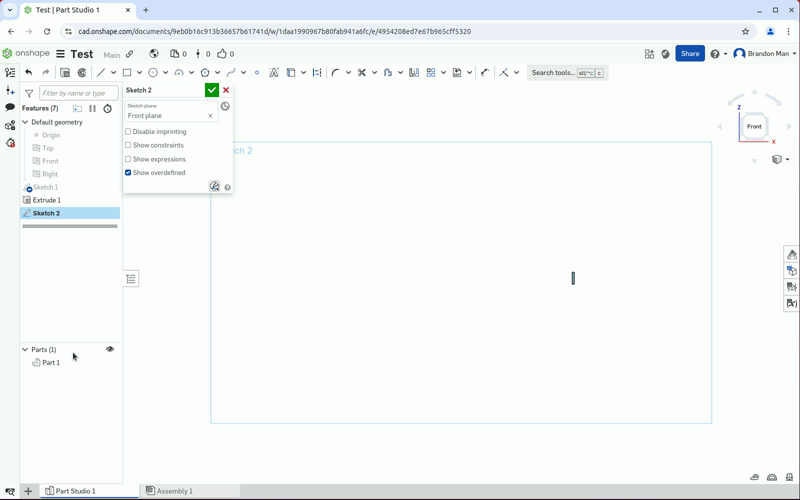
key(y)
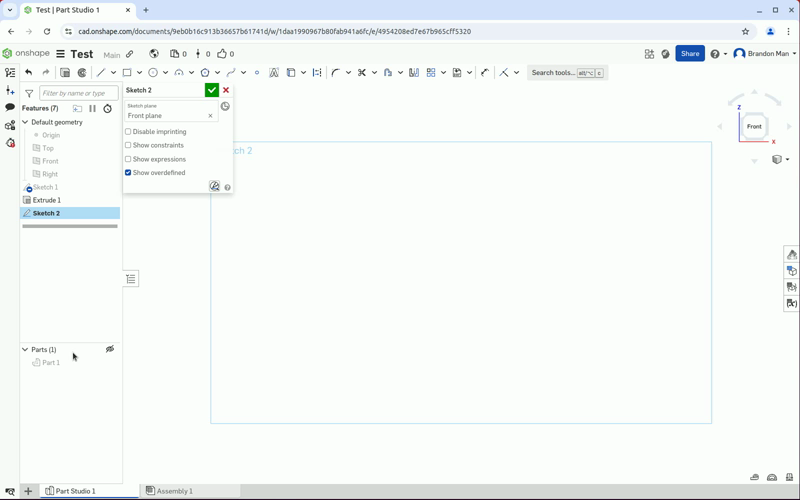
key(l)
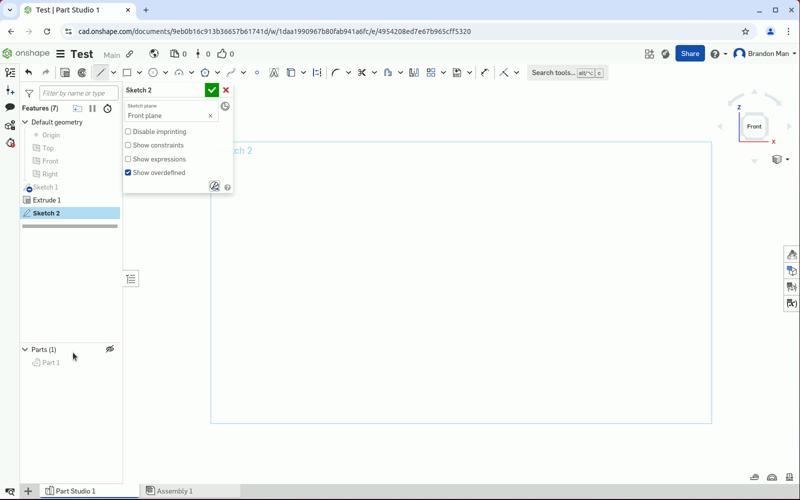
key_down(shift)
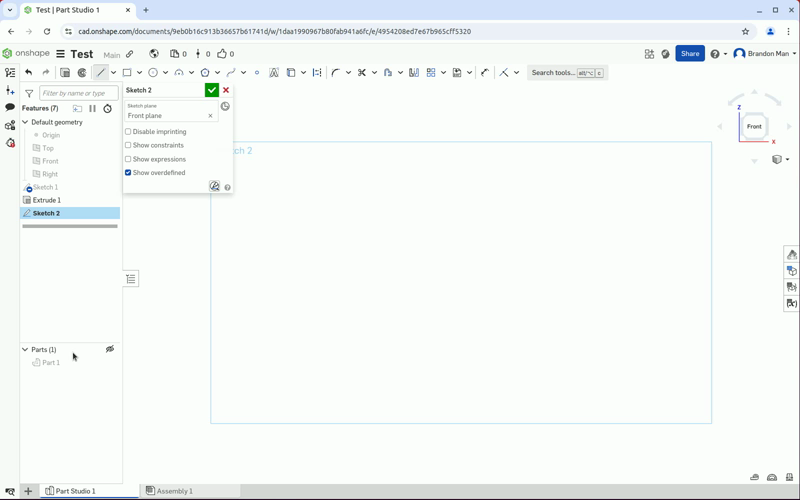
mouse_move(348, 284)
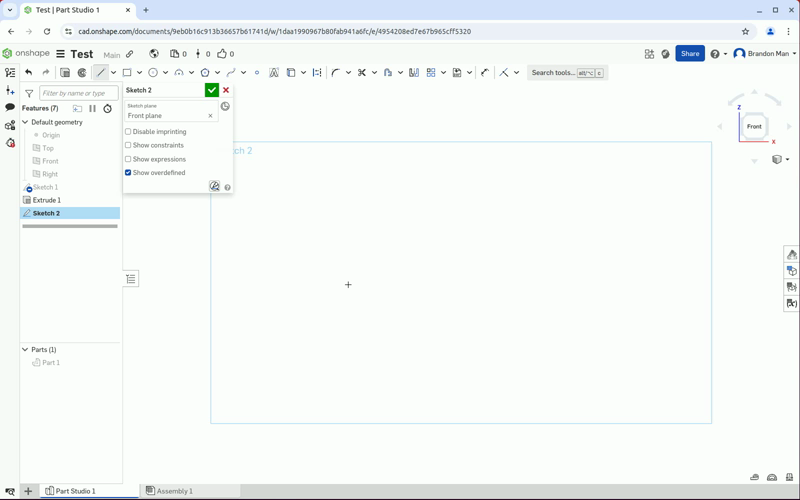
click(348, 284)
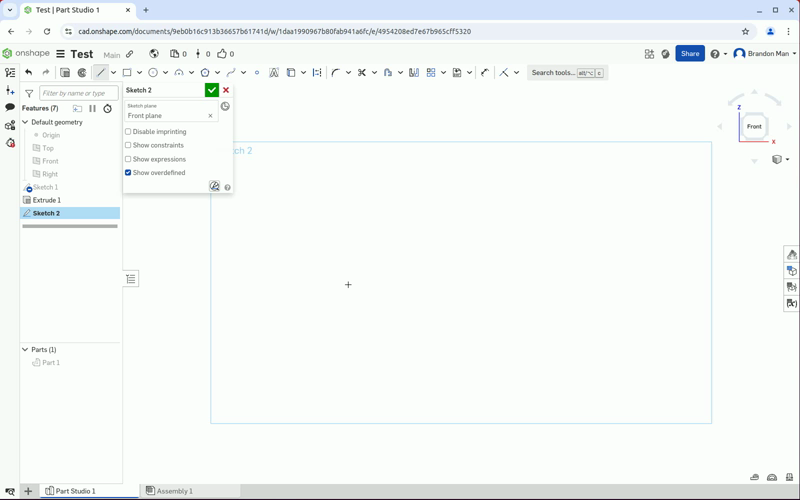
key_up(shift)
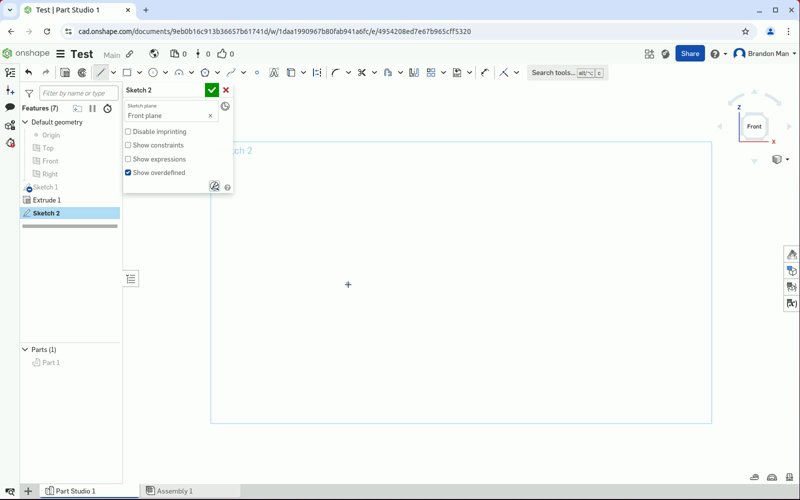
key_down(shift)
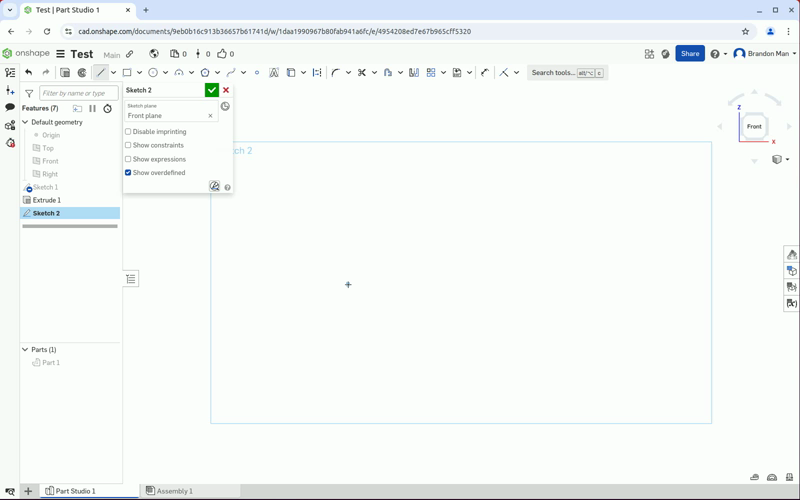
mouse_move(378, 284)
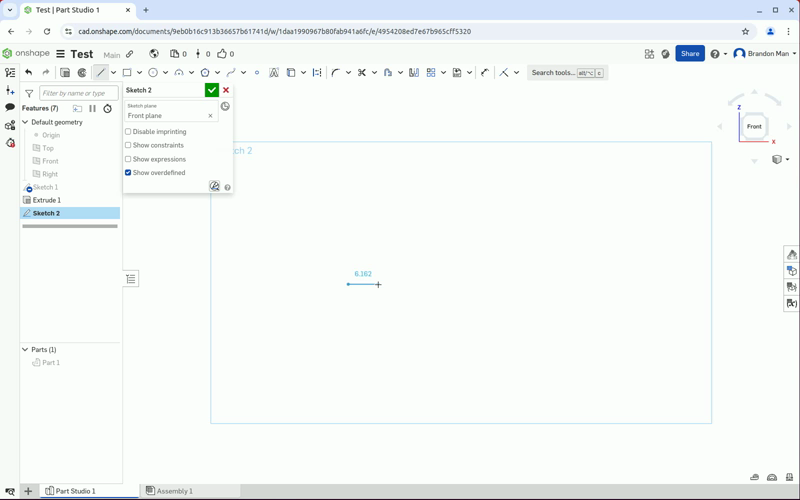
mouse_move(350, 284)
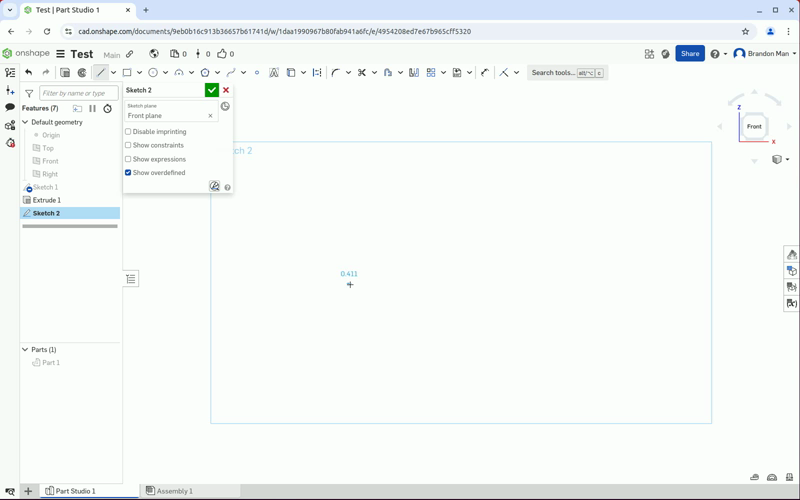
scroll(6)
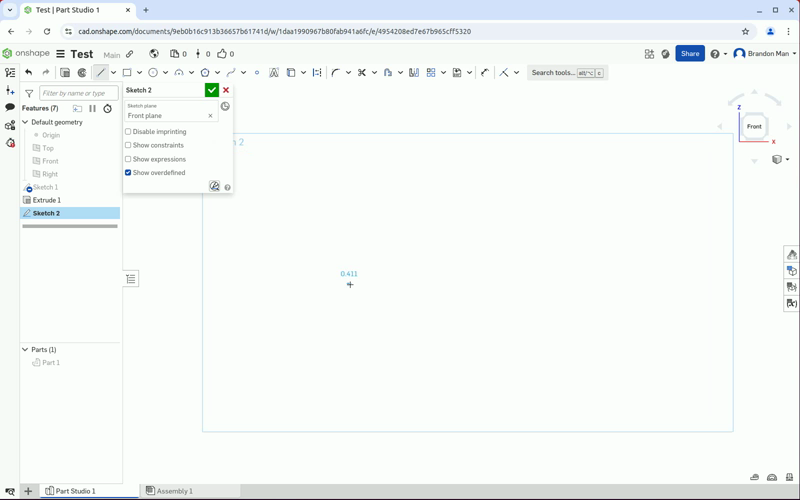
scroll(6)
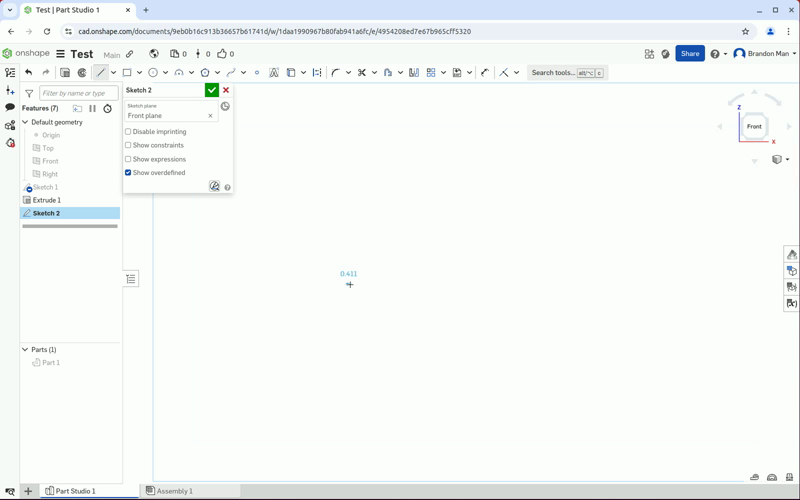
scroll(6)
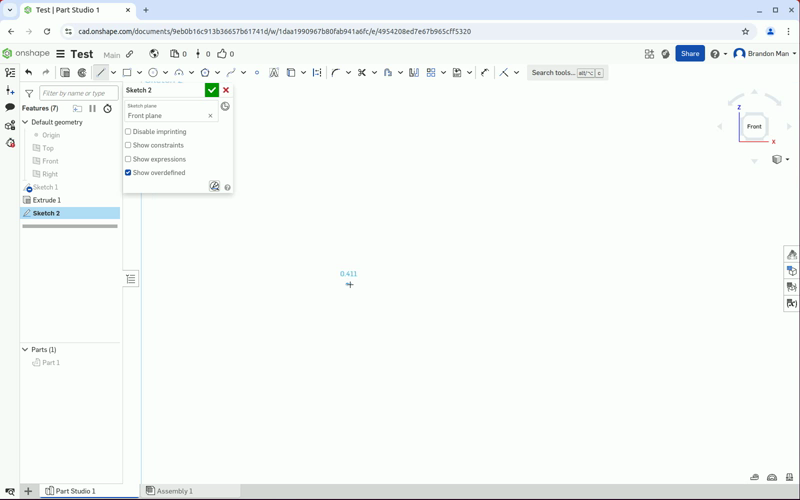
scroll(6)
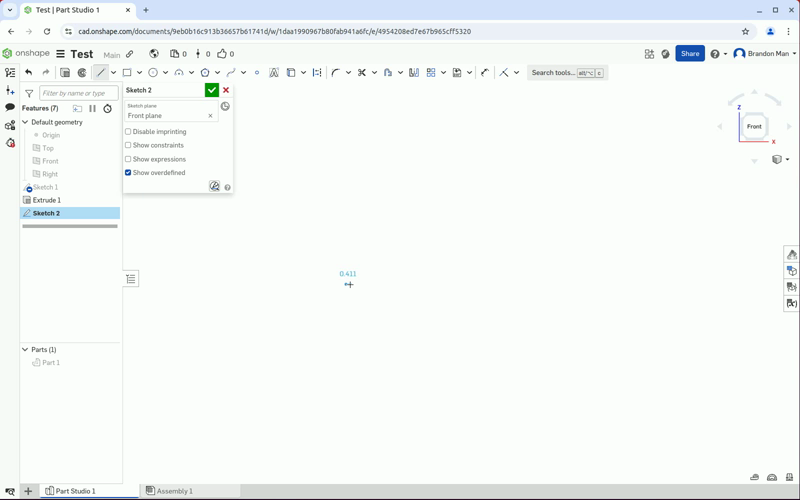
scroll(6)
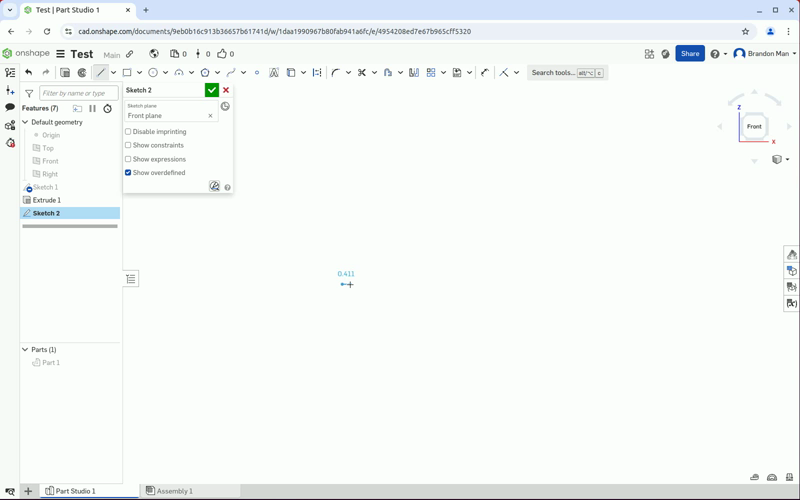
scroll(6)
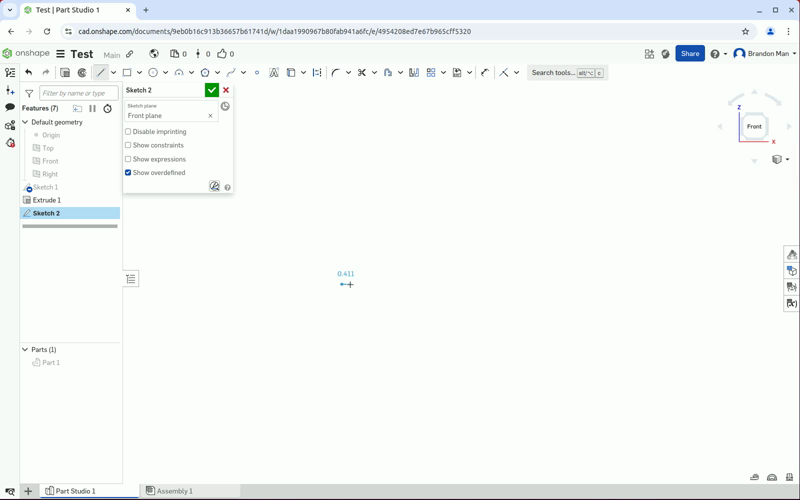
scroll(6)
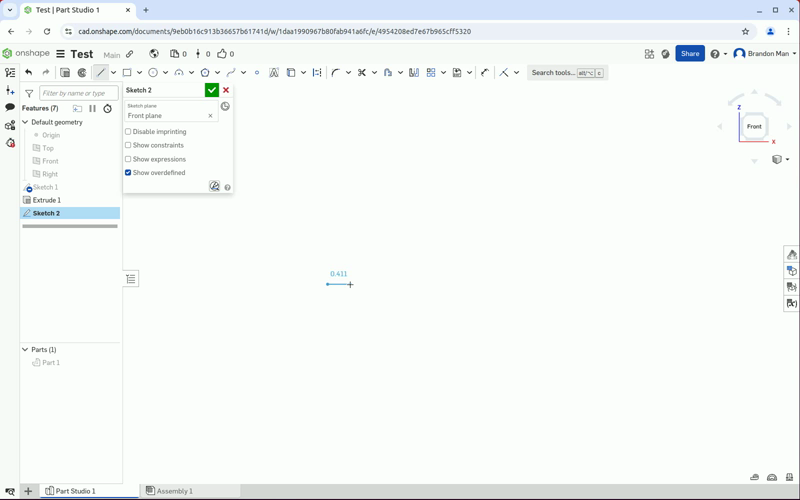
click(350, 284)
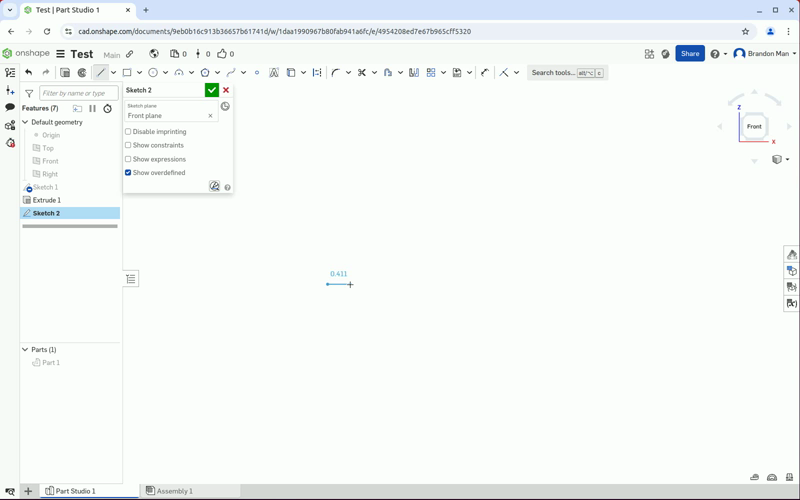
scroll(-6)
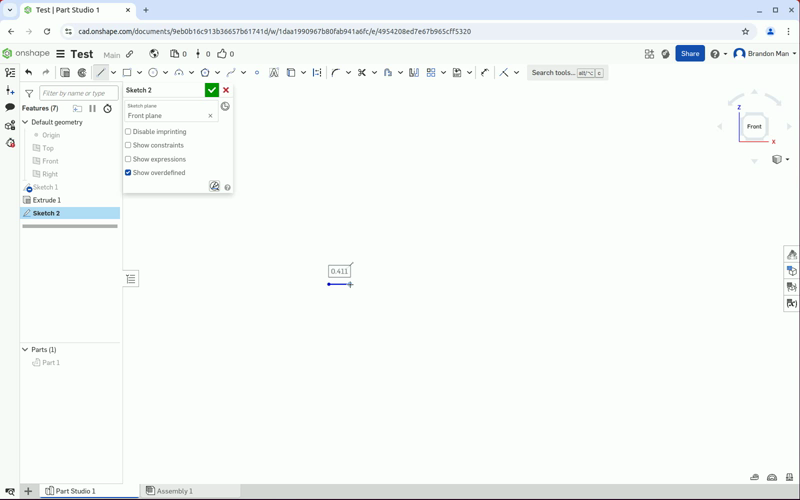
scroll(-6)
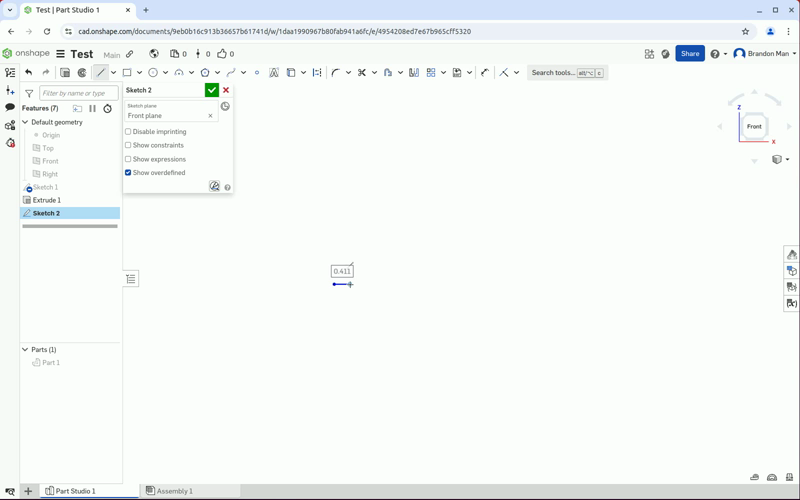
scroll(-6)
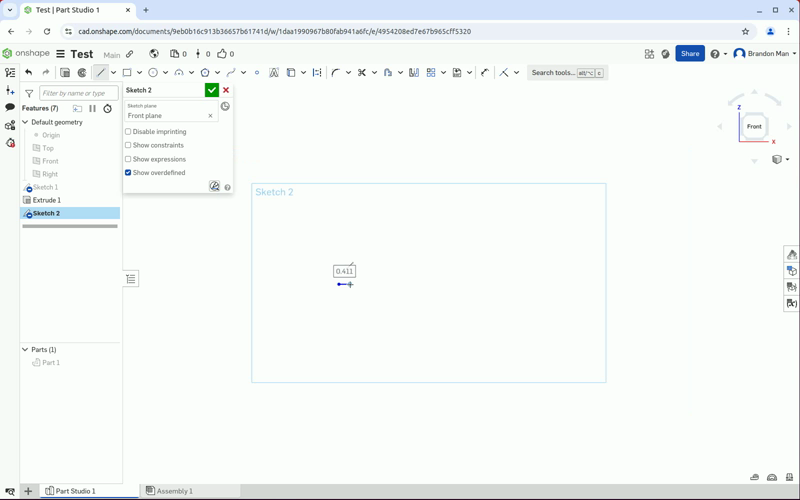
scroll(-6)
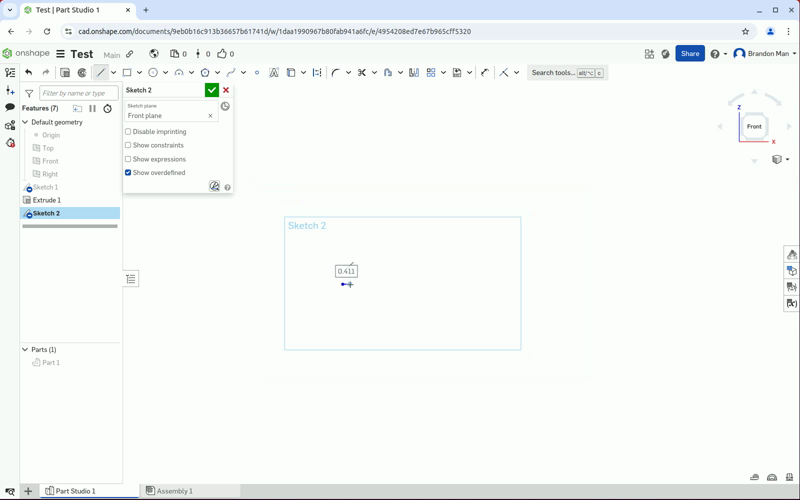
scroll(-6)
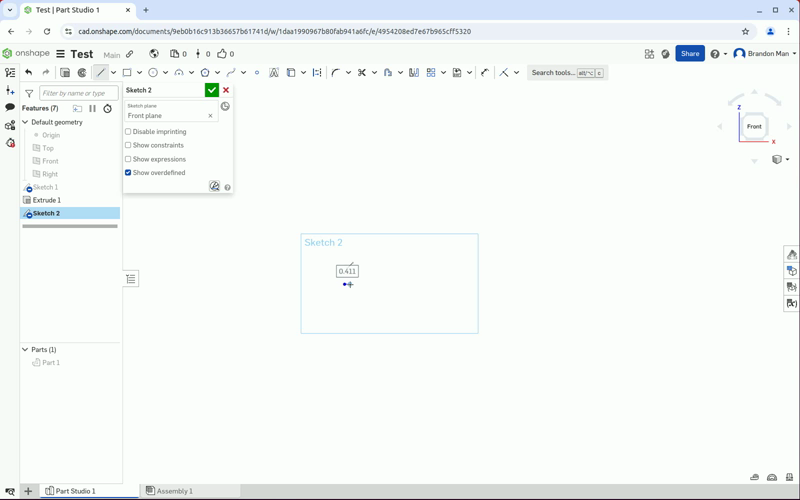
scroll(-6)
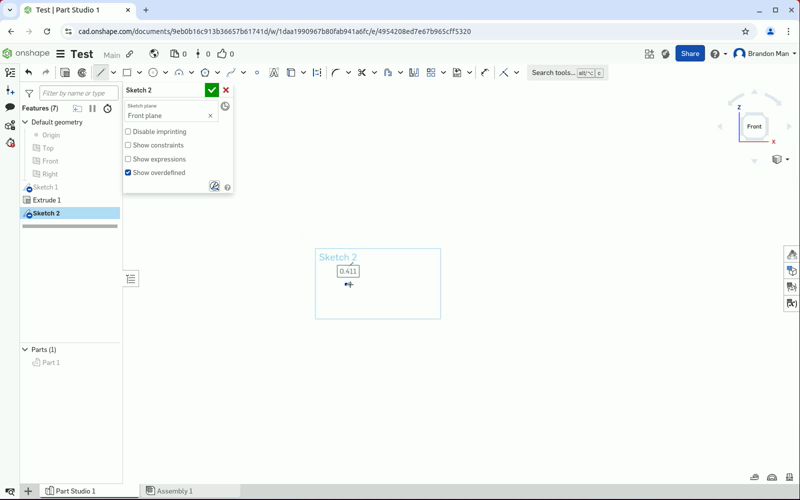
scroll(-6)
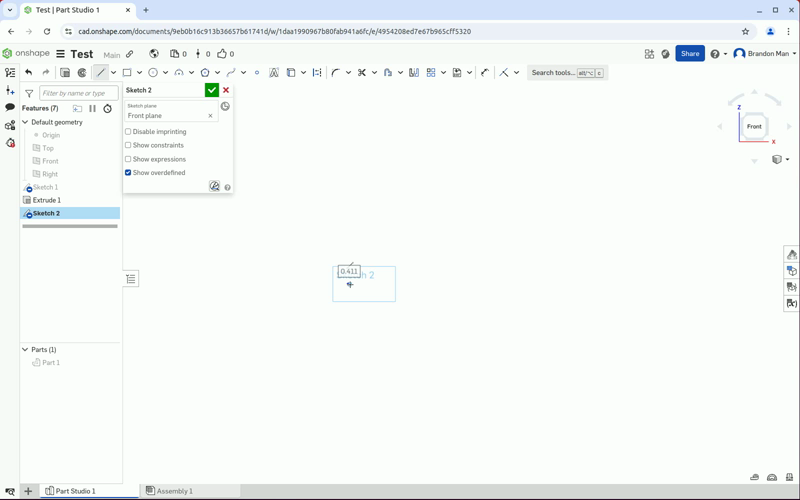
key_up(shift)
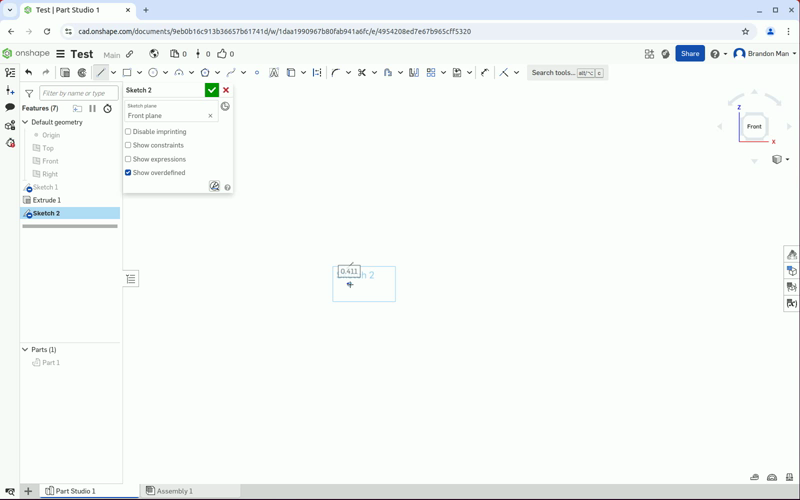
key_down(shift)
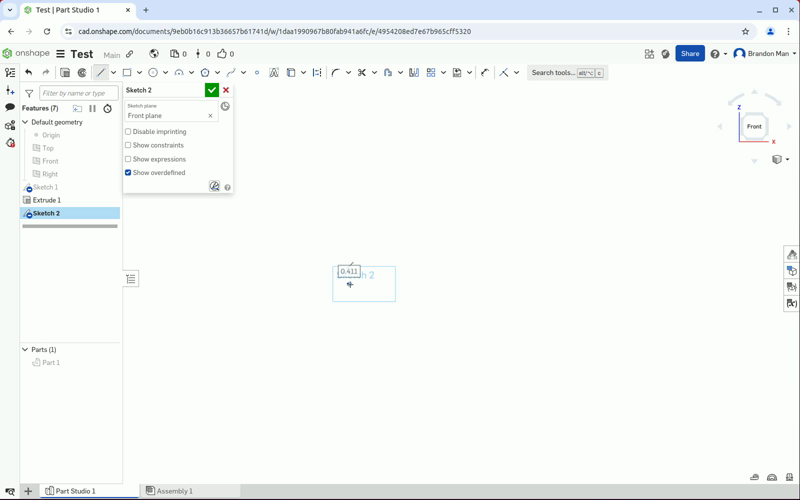
mouse_move(380, 284)
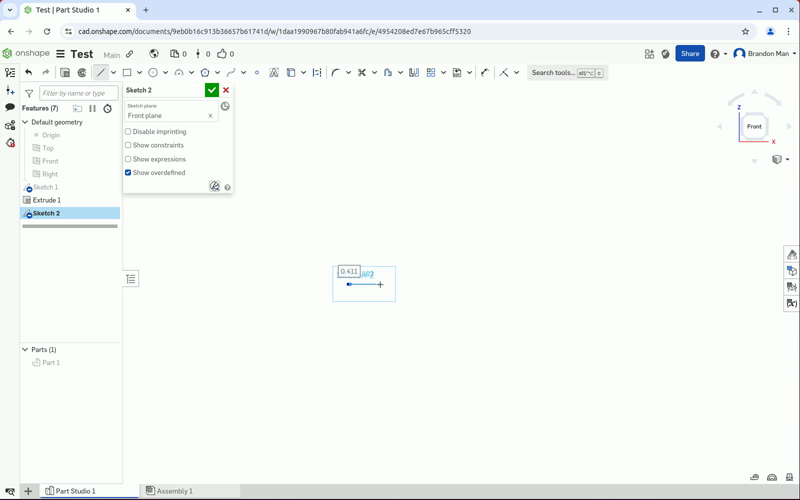
mouse_move(350, 282)
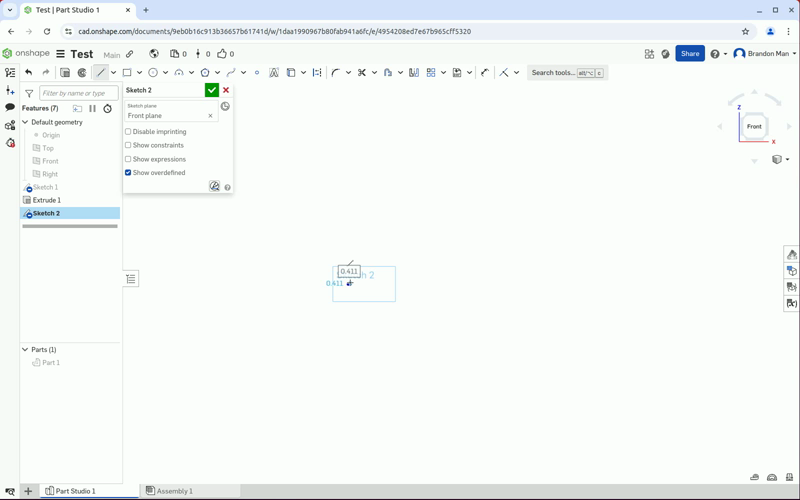
scroll(6)
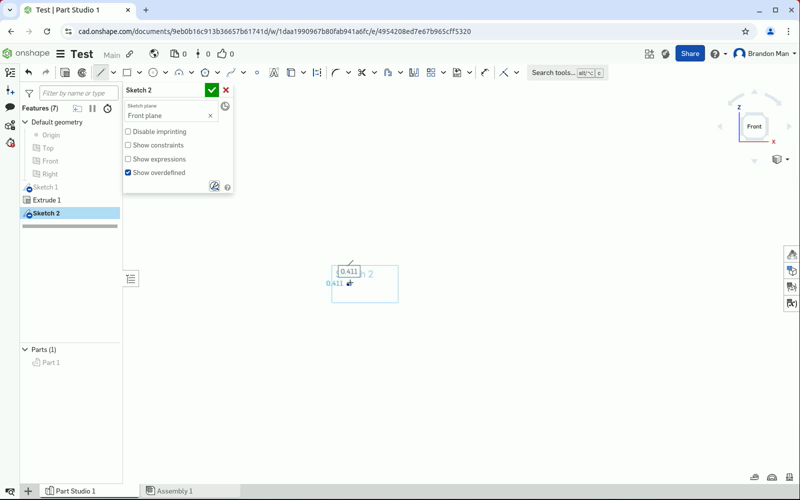
scroll(6)
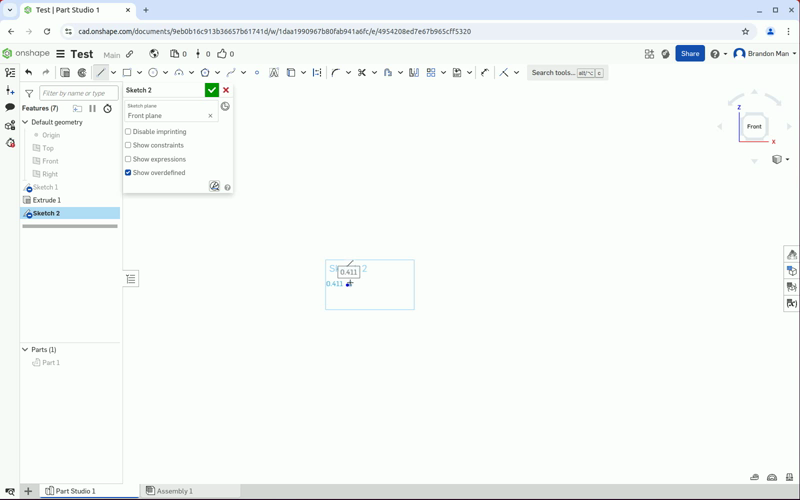
scroll(6)
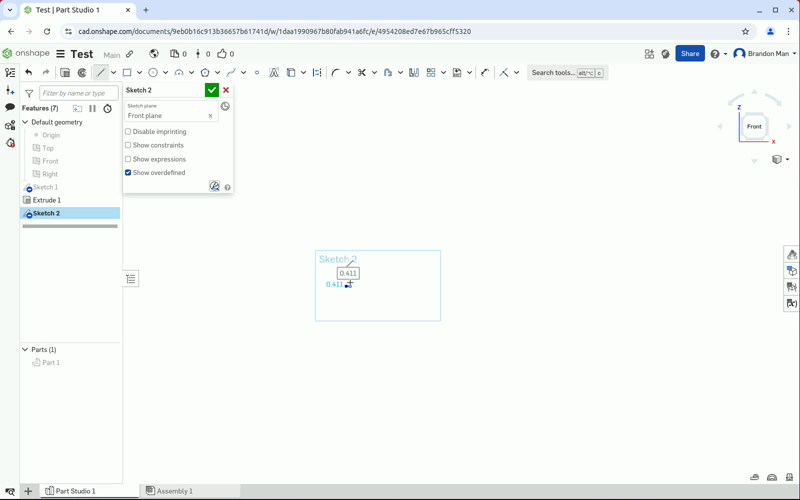
scroll(6)
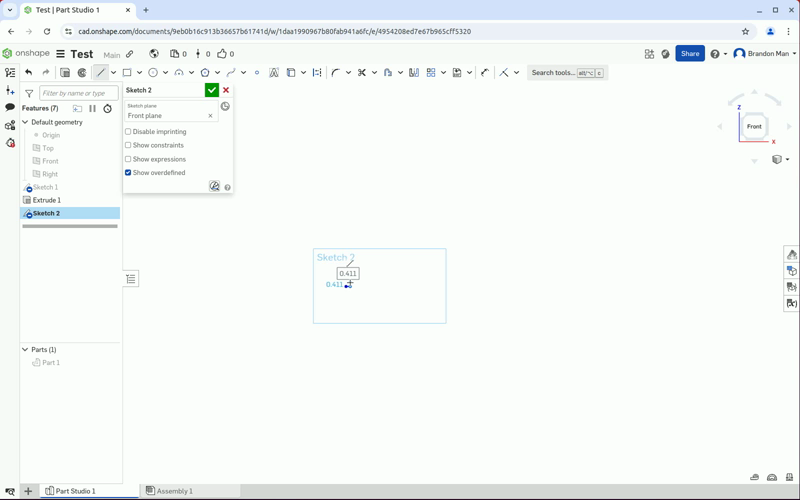
scroll(6)
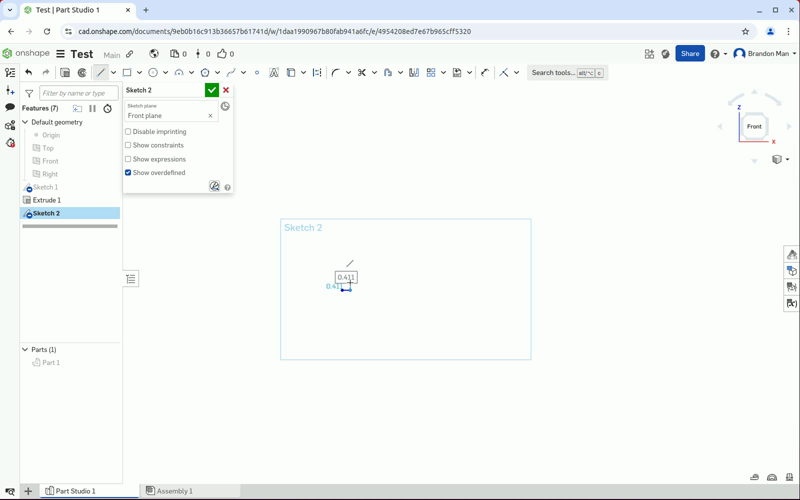
scroll(6)
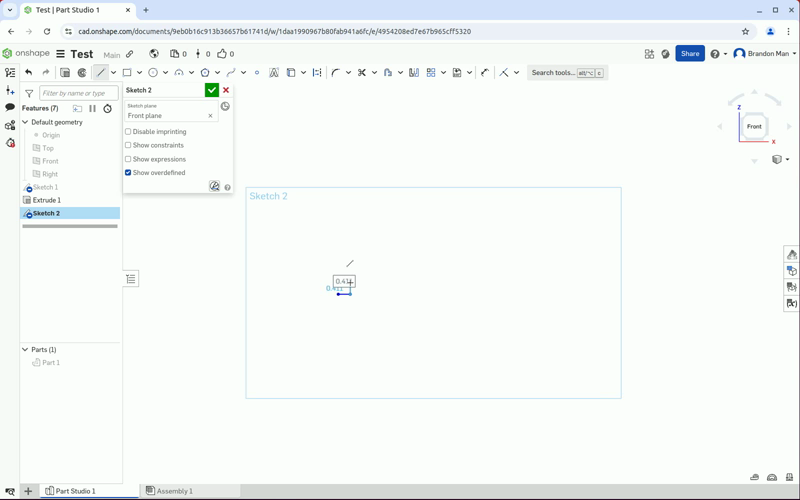
scroll(6)
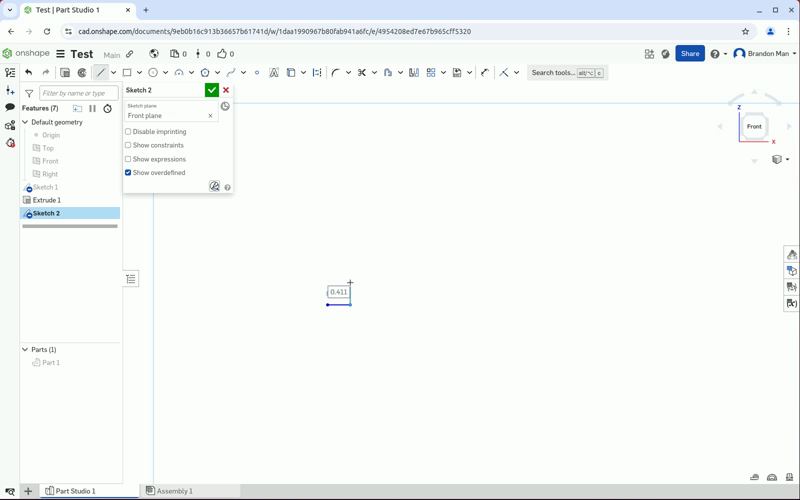
click(350, 282)
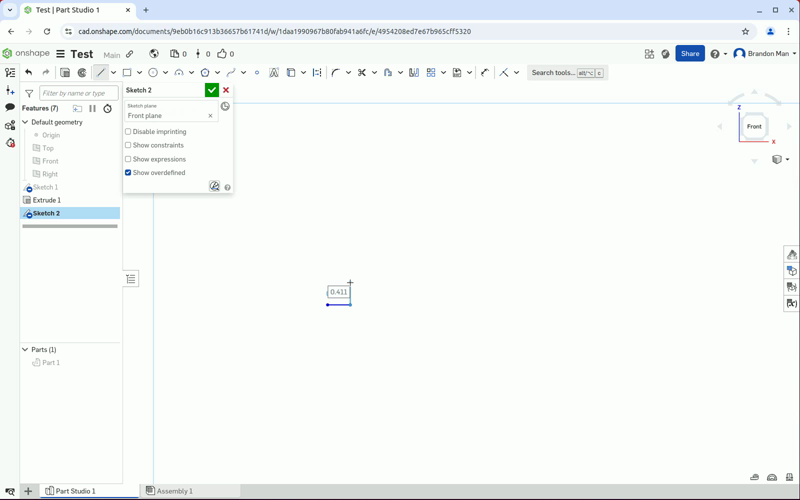
scroll(-6)
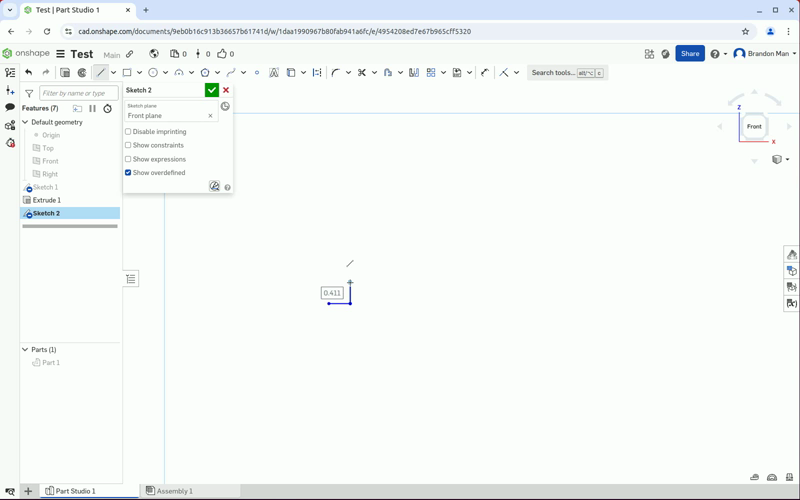
scroll(-6)
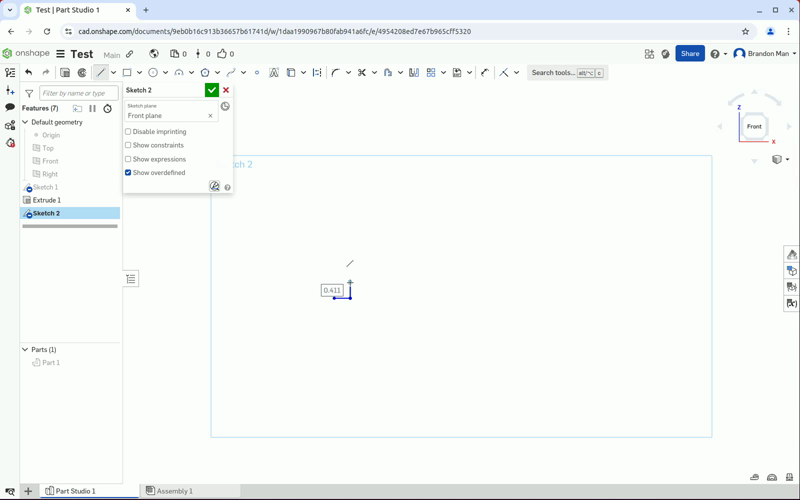
scroll(-6)
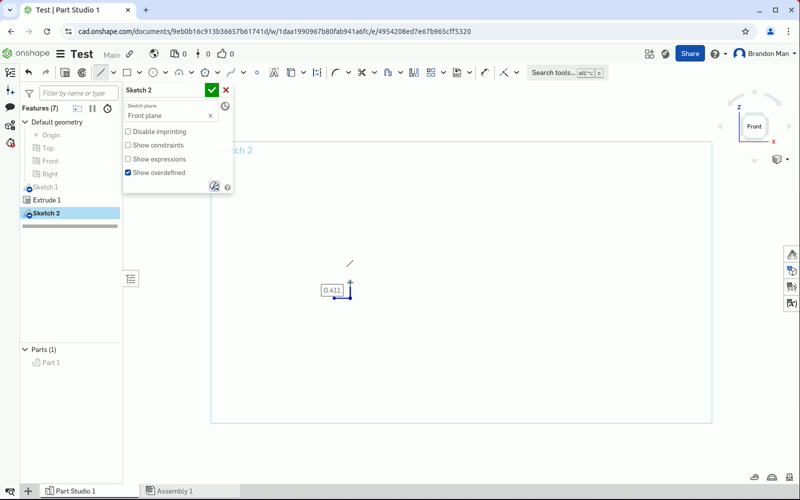
scroll(-6)
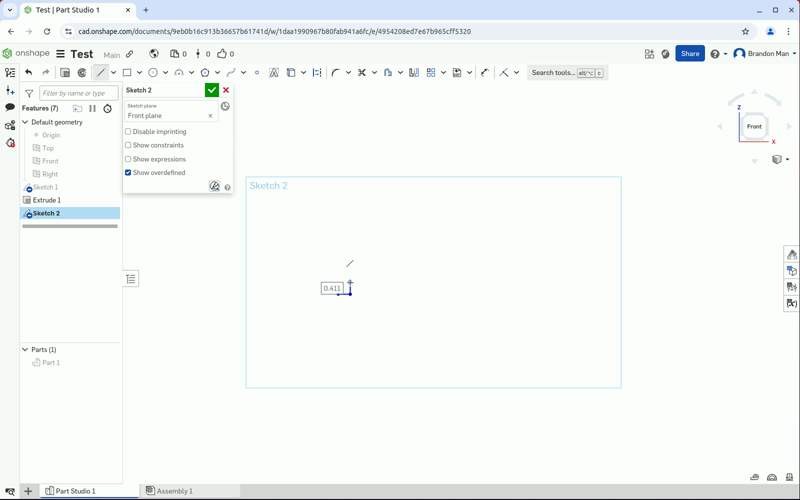
scroll(-6)
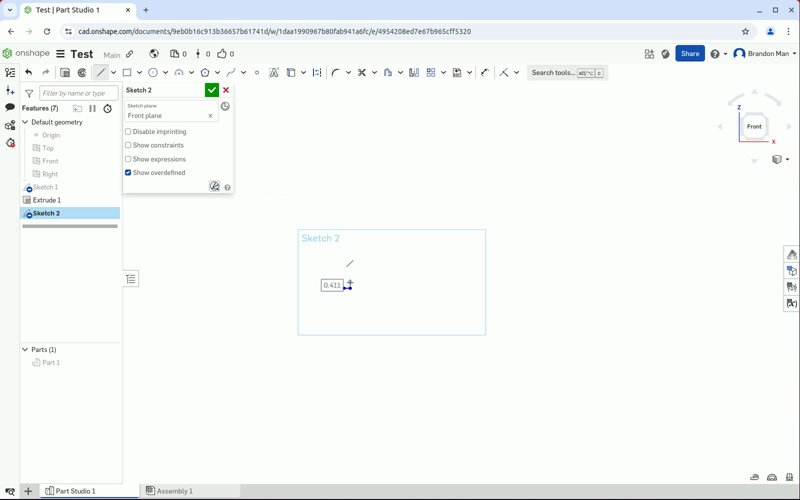
scroll(-6)
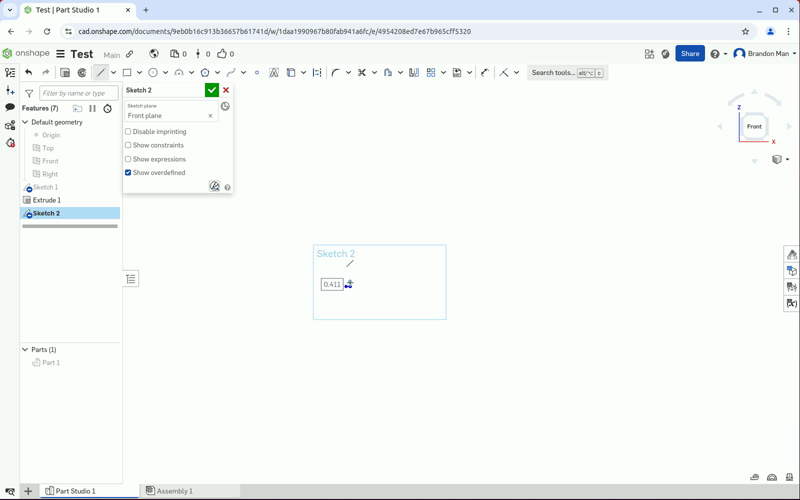
scroll(-6)
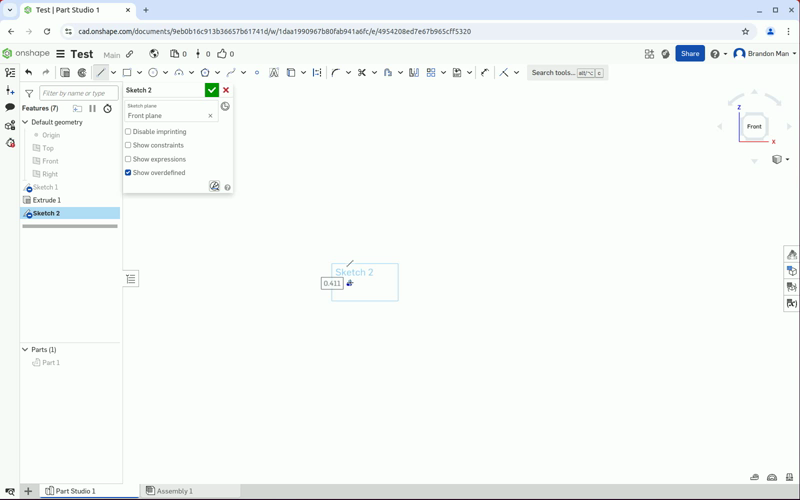
key_up(shift)
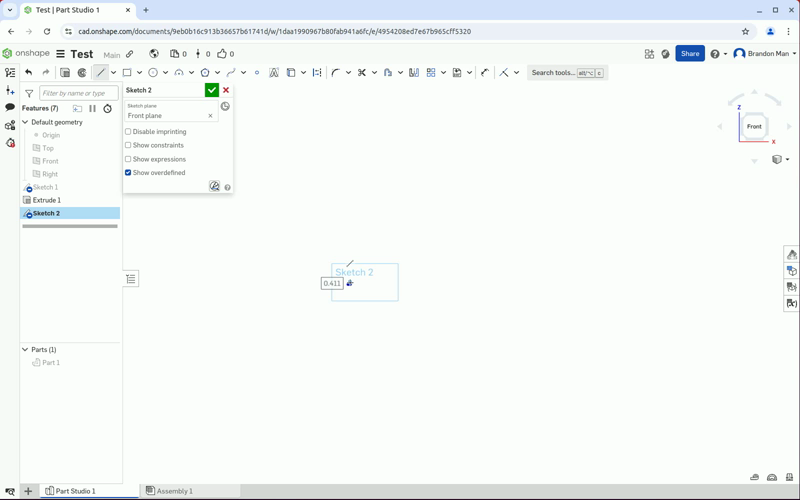
key_down(shift)
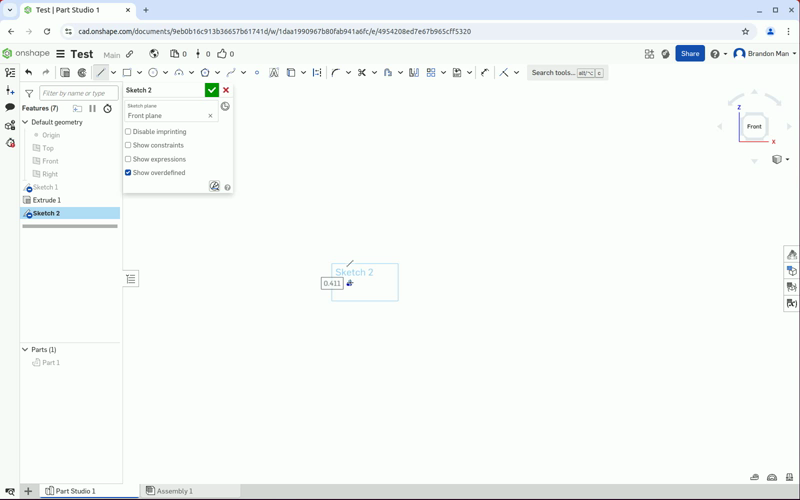
mouse_move(380, 282)
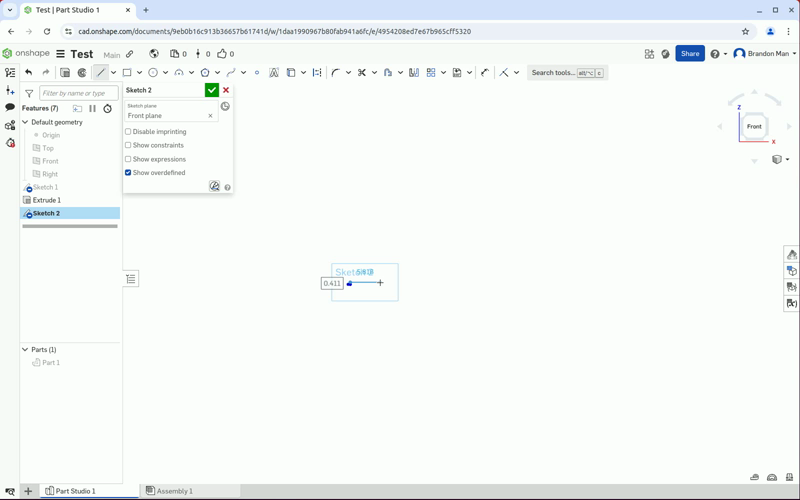
mouse_move(350, 261)
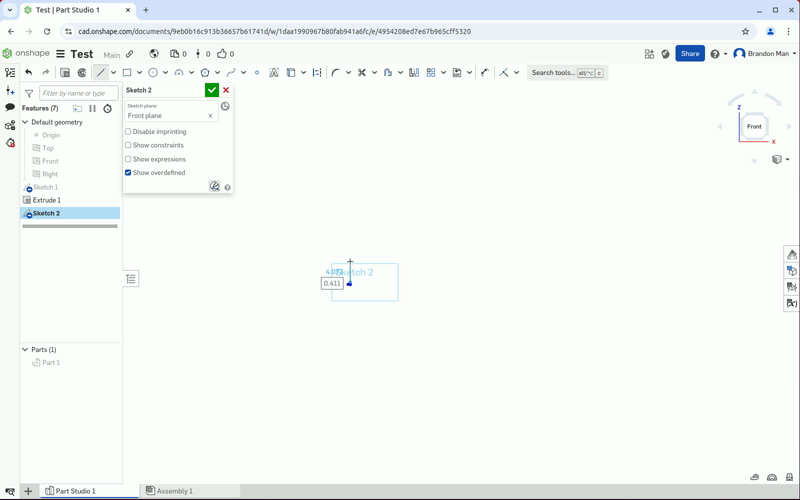
click(350, 261)
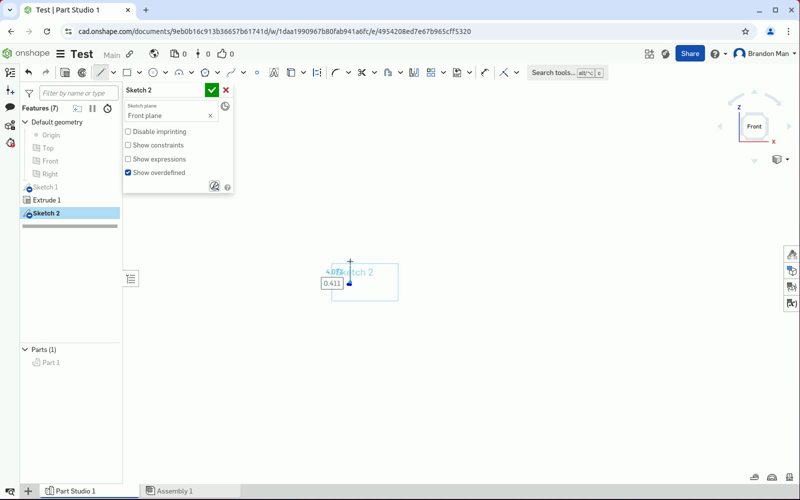
key_up(shift)
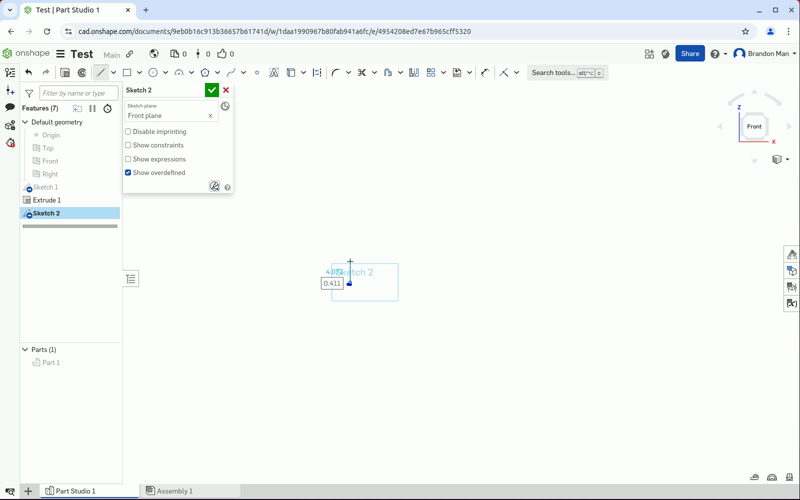
key_down(shift)
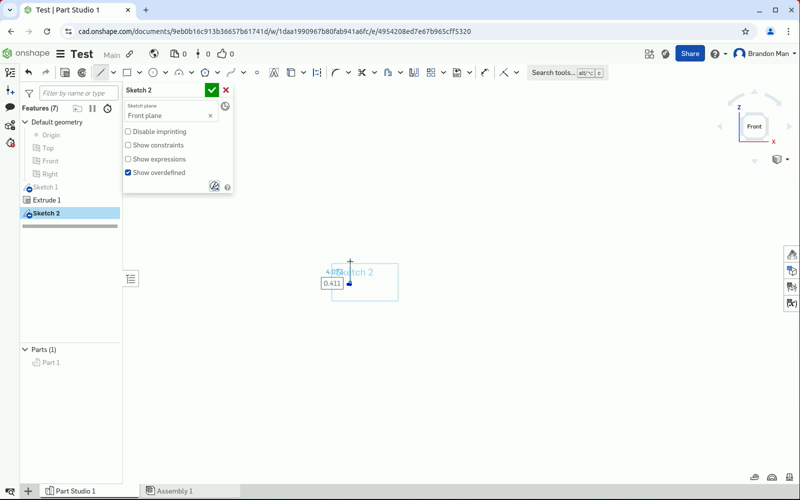
mouse_move(380, 261)
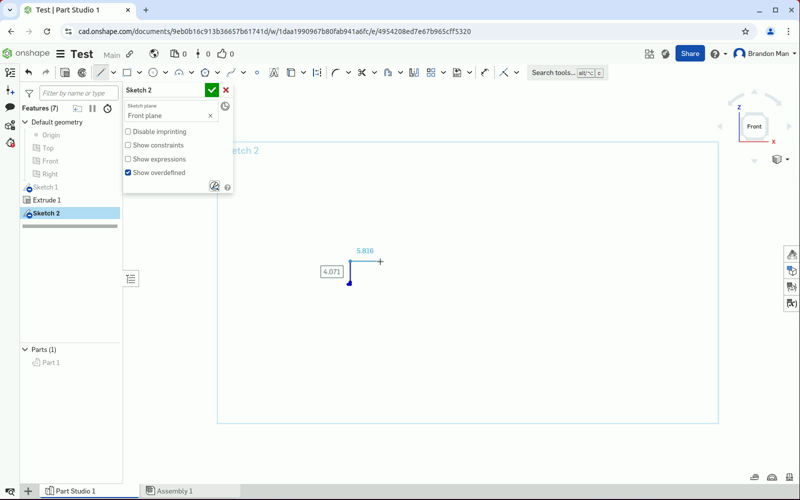
mouse_move(348, 261)
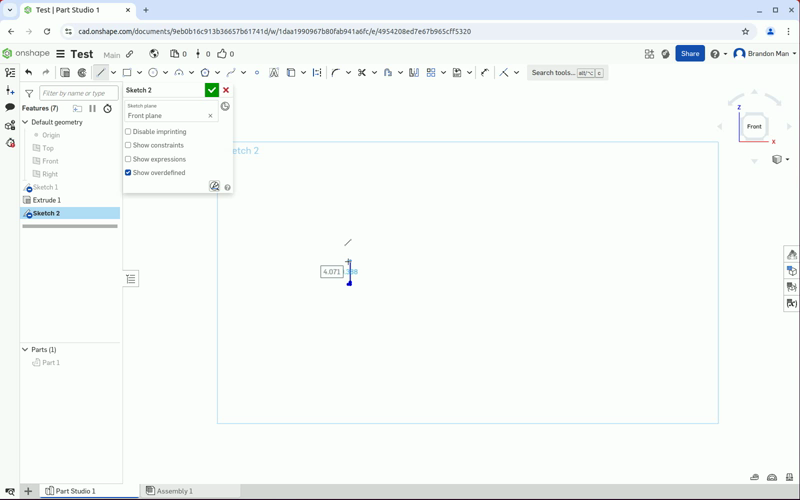
scroll(6)
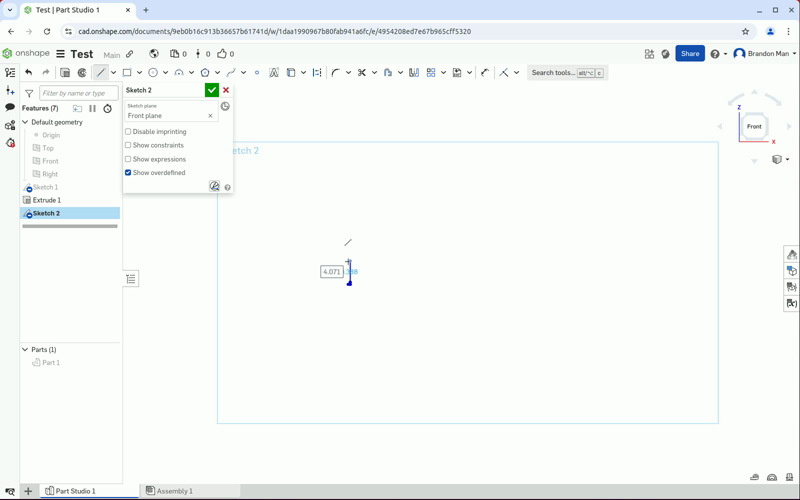
scroll(6)
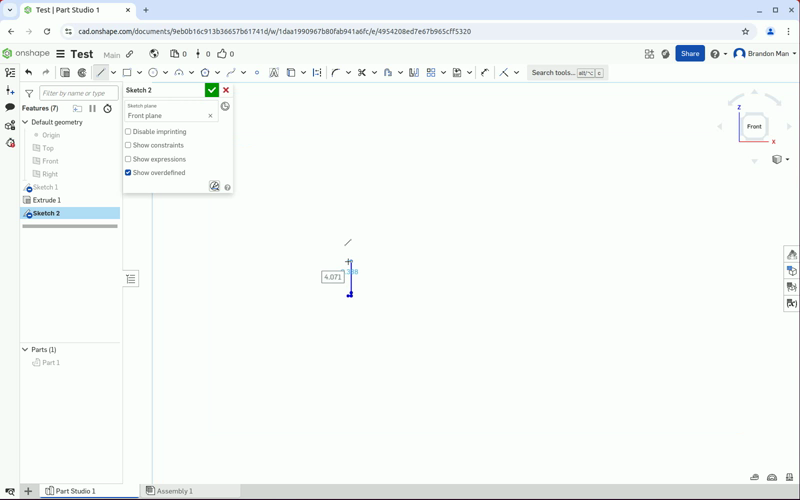
scroll(6)
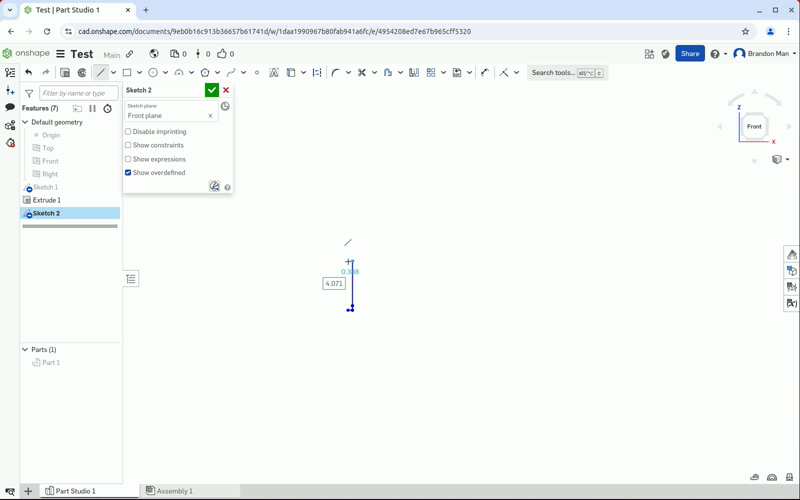
scroll(6)
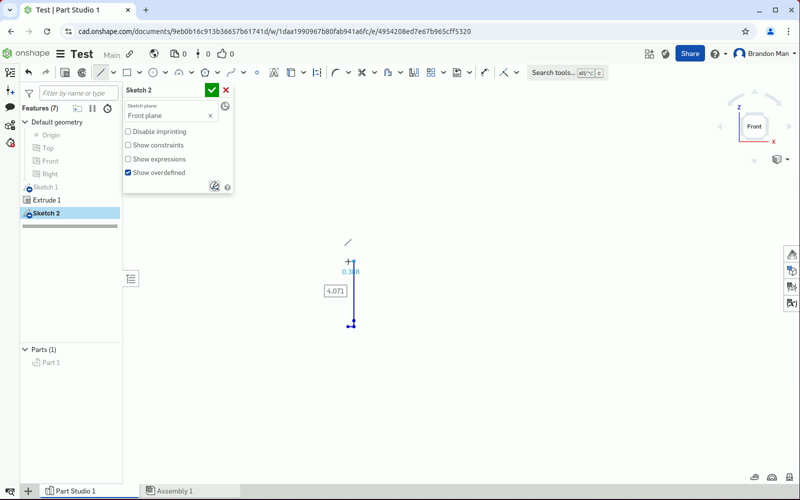
scroll(6)
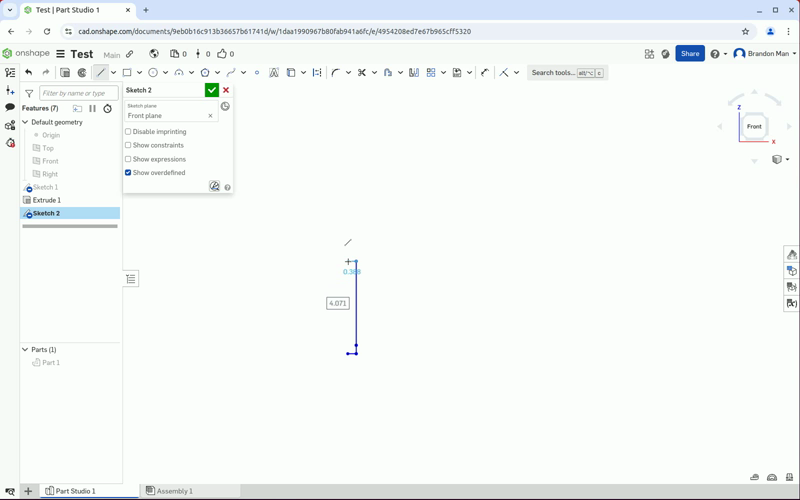
scroll(6)
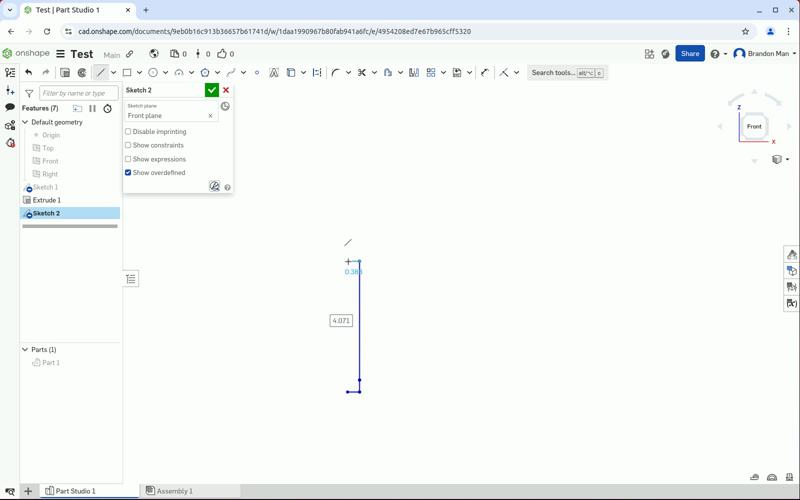
scroll(6)
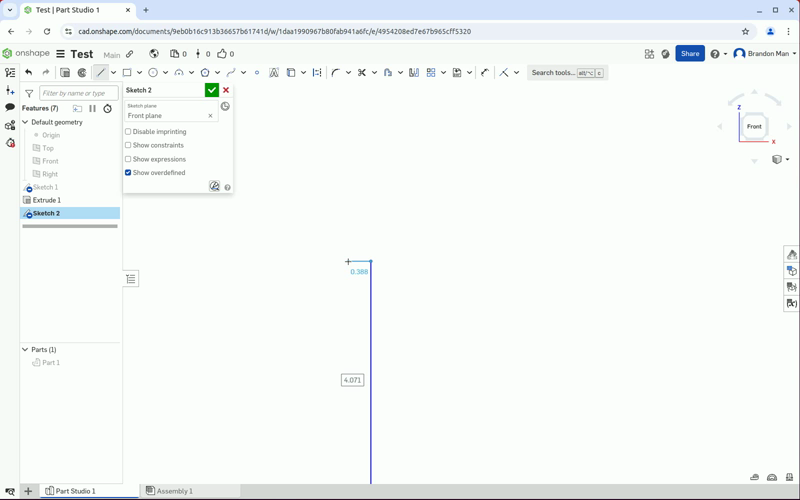
click(348, 261)
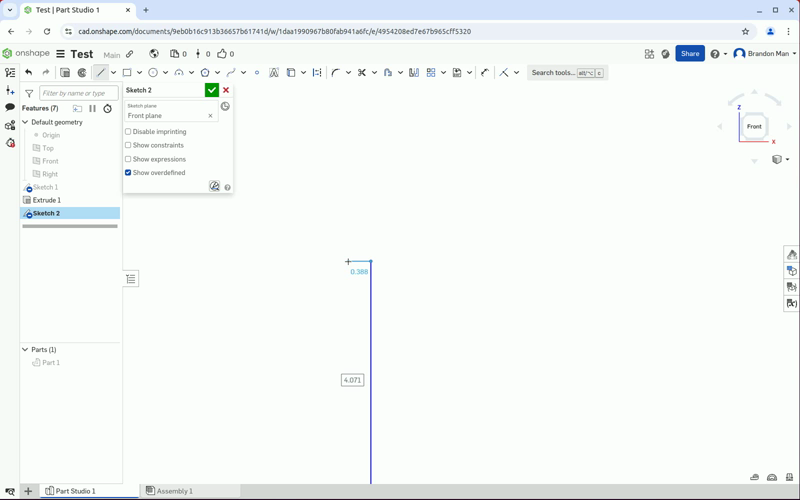
scroll(-6)
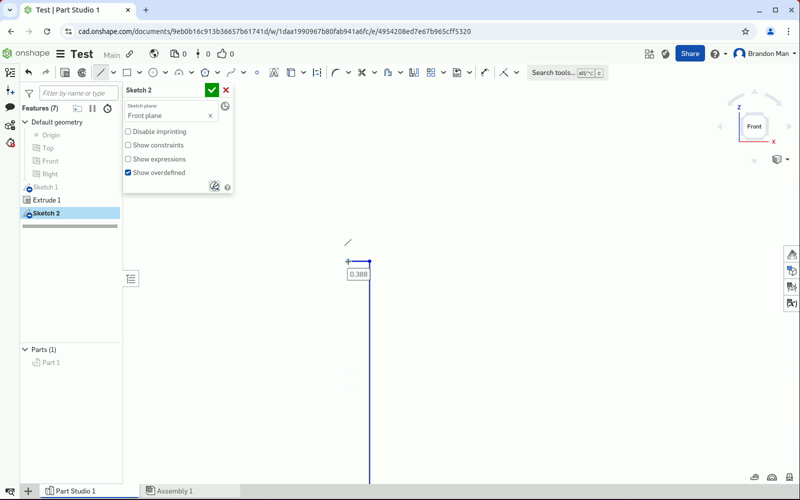
scroll(-6)
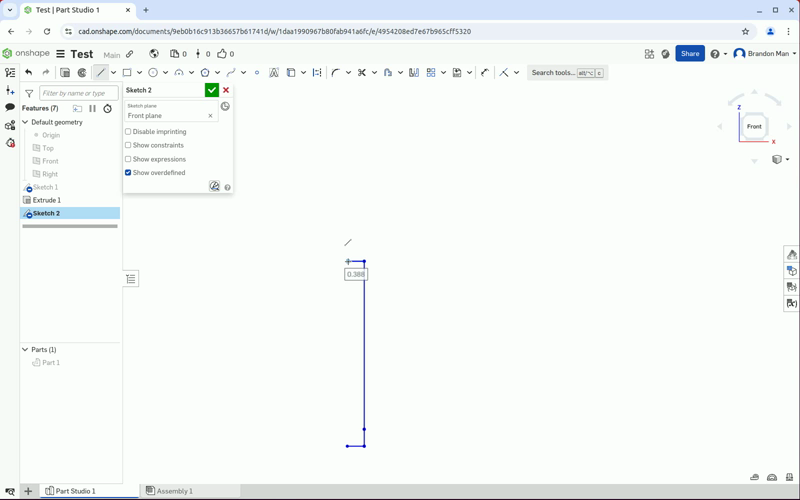
scroll(-6)
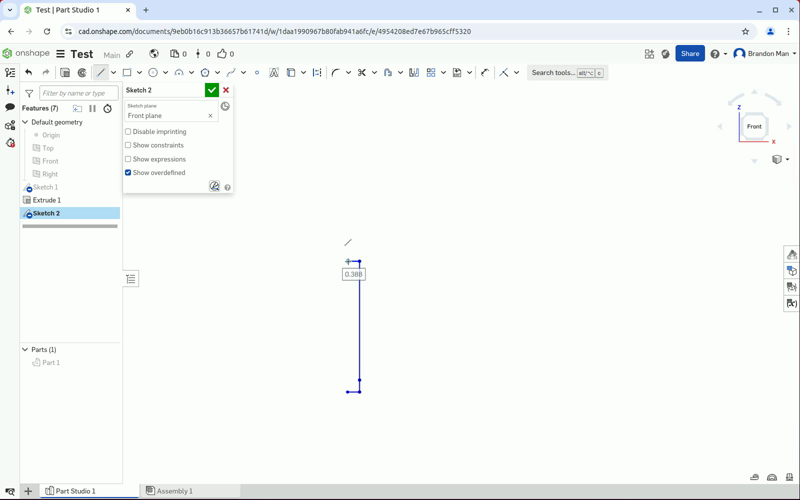
scroll(-6)
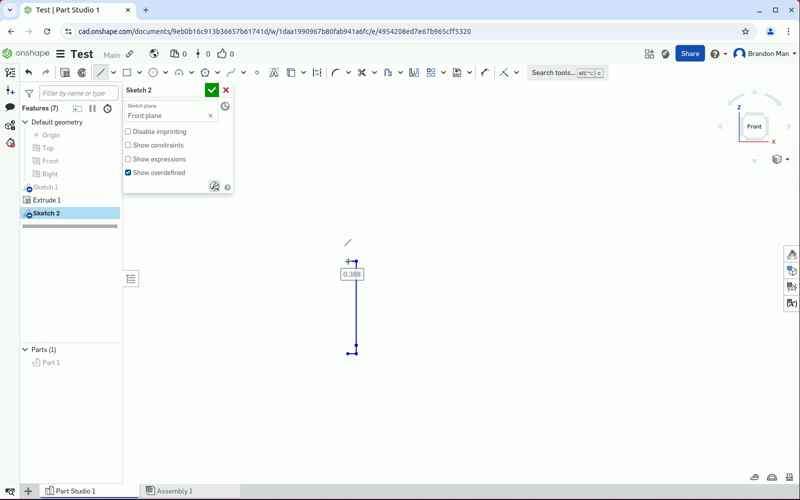
scroll(-6)
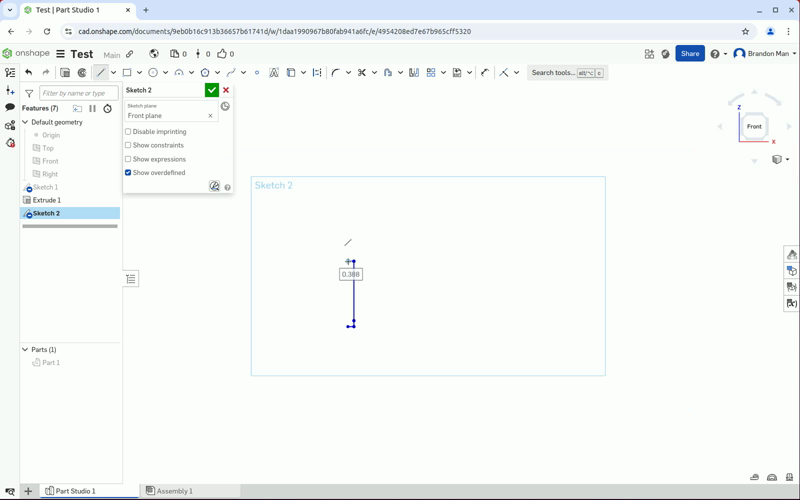
scroll(-6)
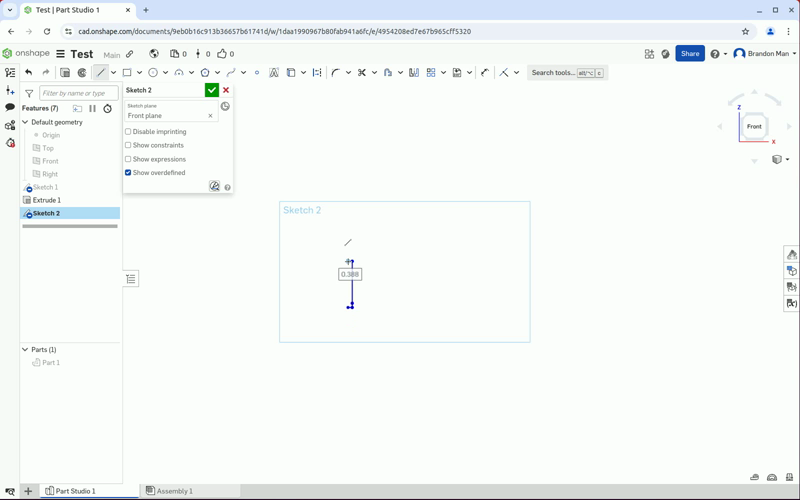
scroll(-6)
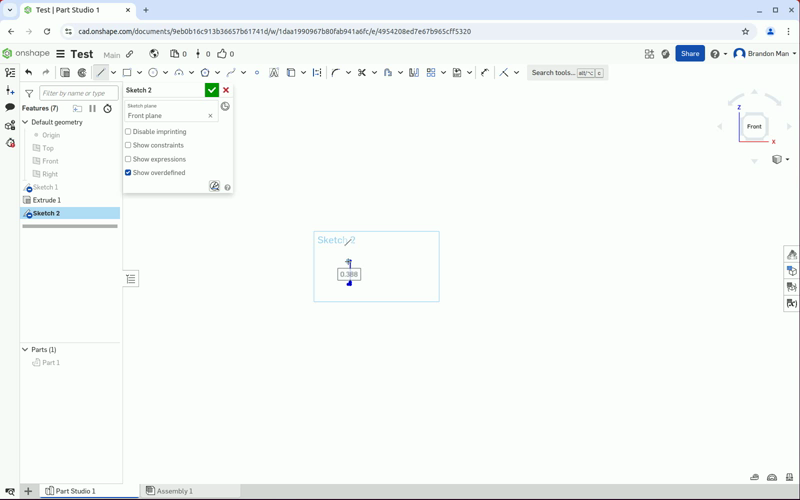
key_up(shift)
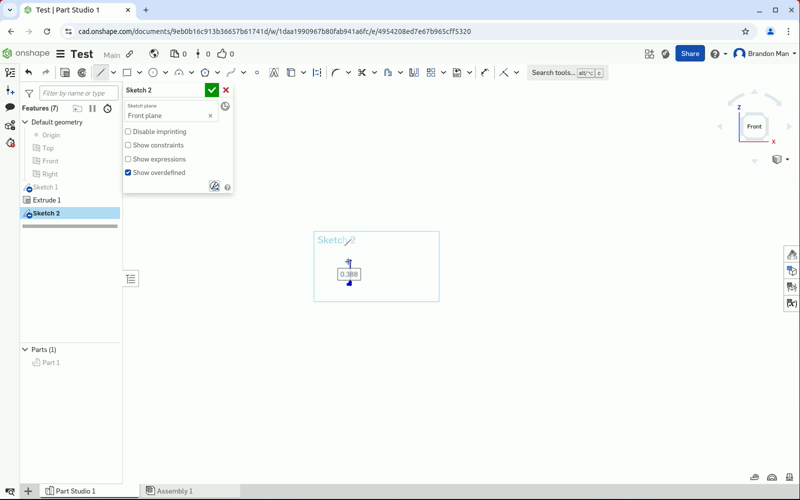
mouse_move(378, 261)
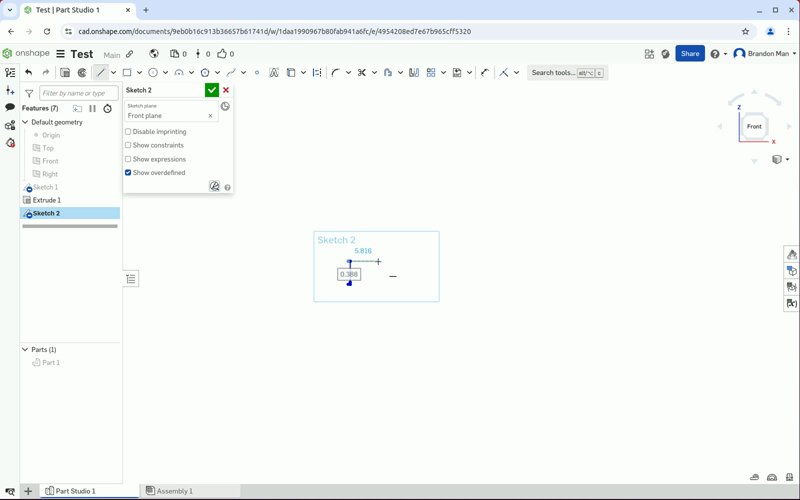
key_down(shift)
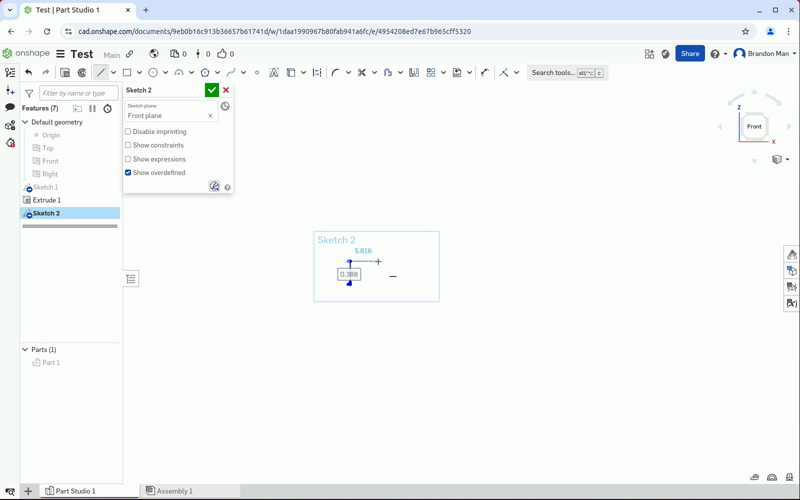
mouse_move(348, 284)
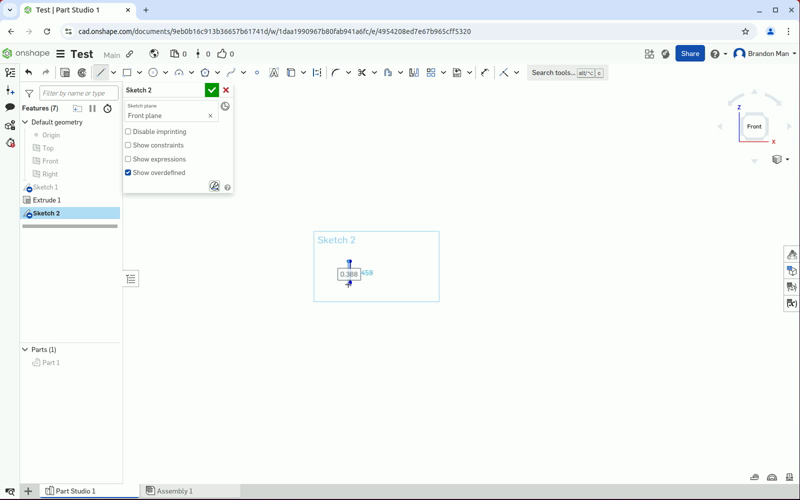
scroll(6)
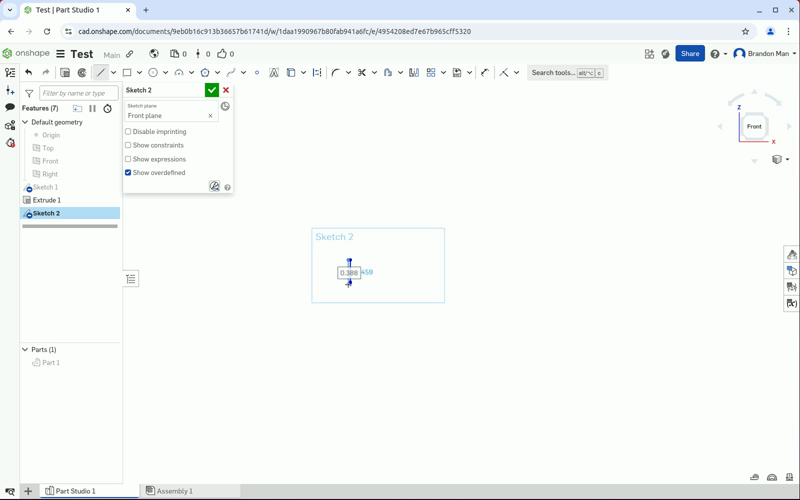
scroll(6)
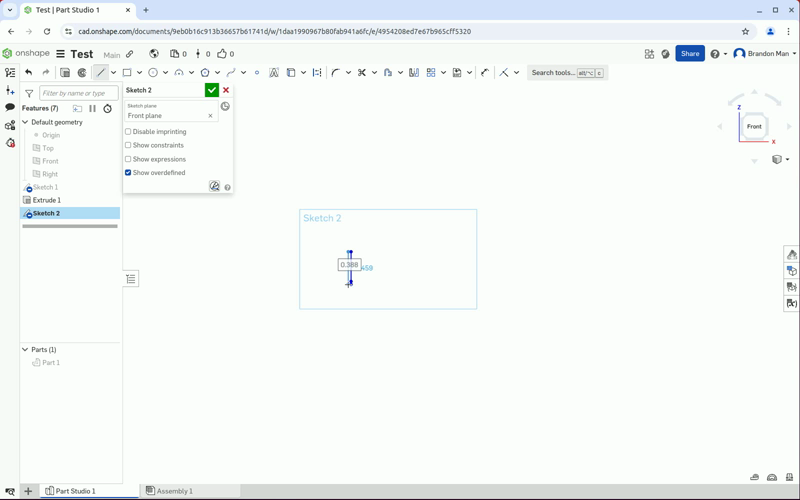
scroll(6)
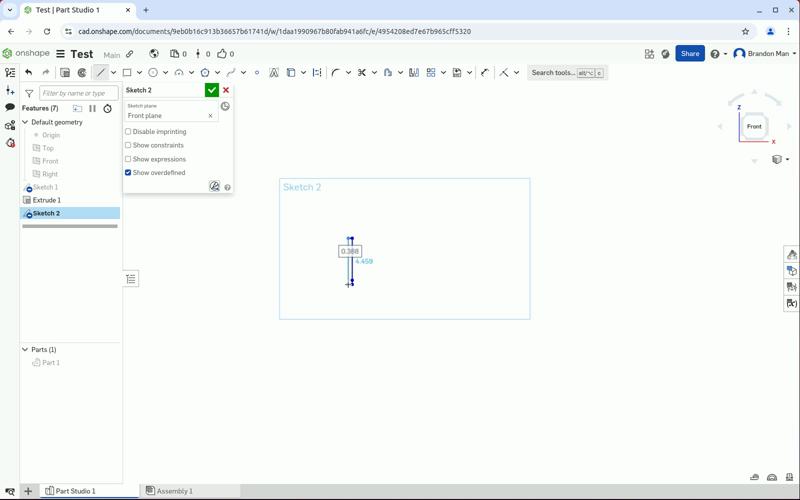
scroll(6)
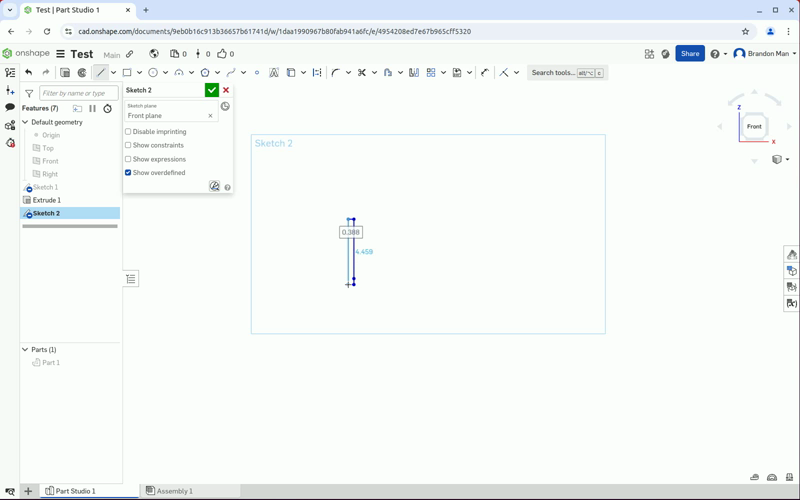
scroll(6)
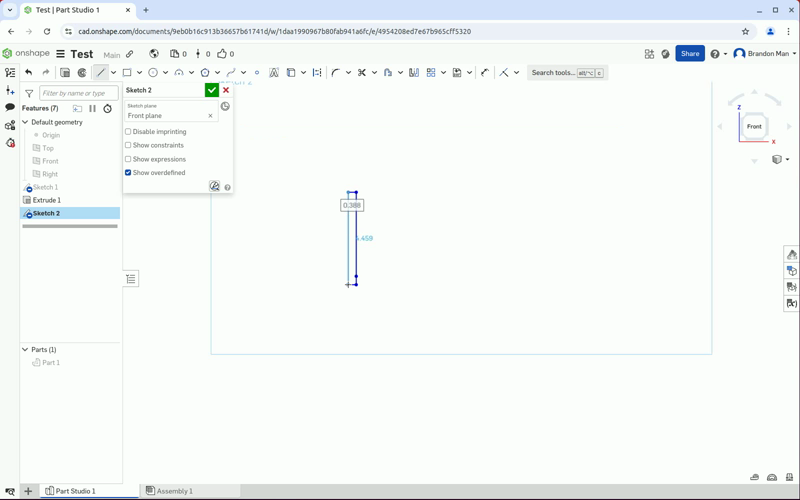
scroll(6)
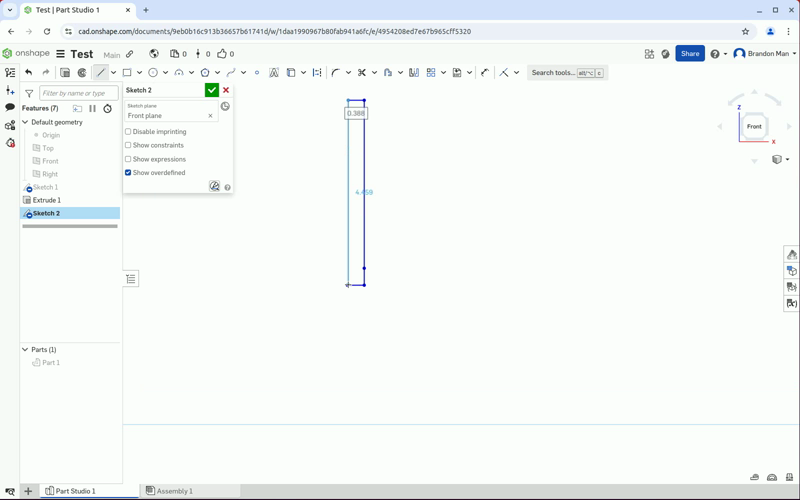
scroll(6)
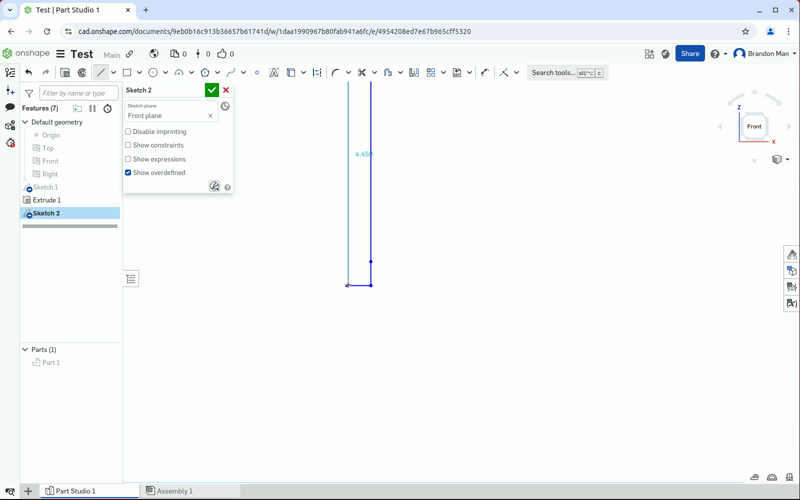
key_up(shift)
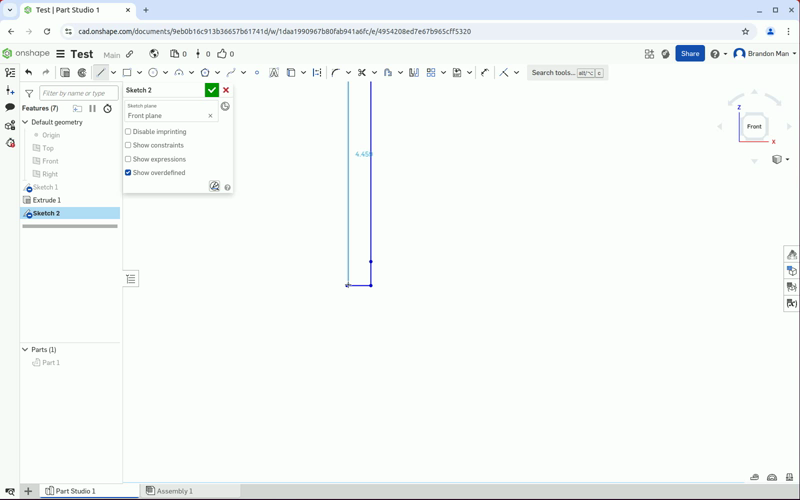
click(348, 284)
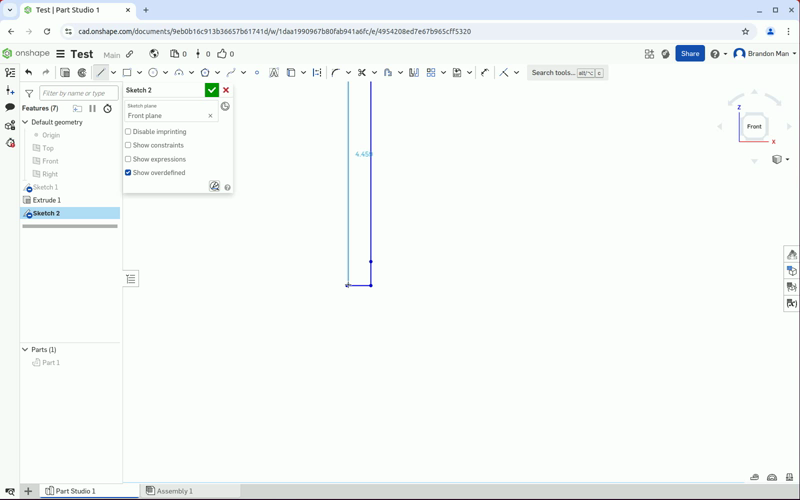
scroll(-6)
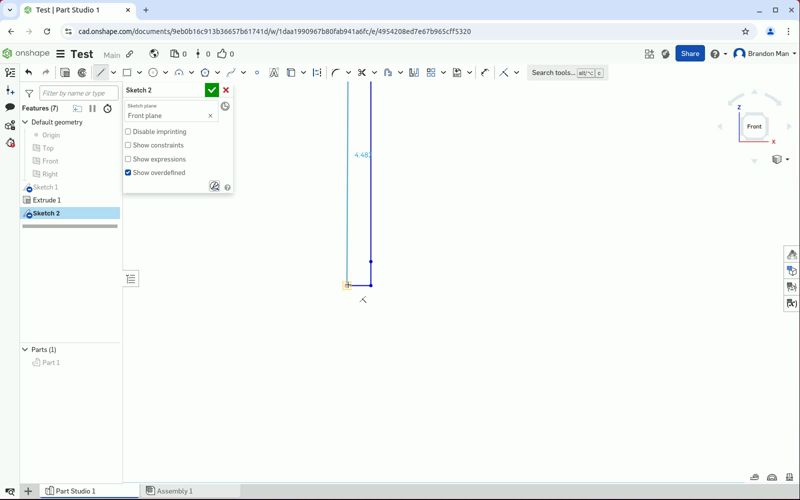
scroll(-6)
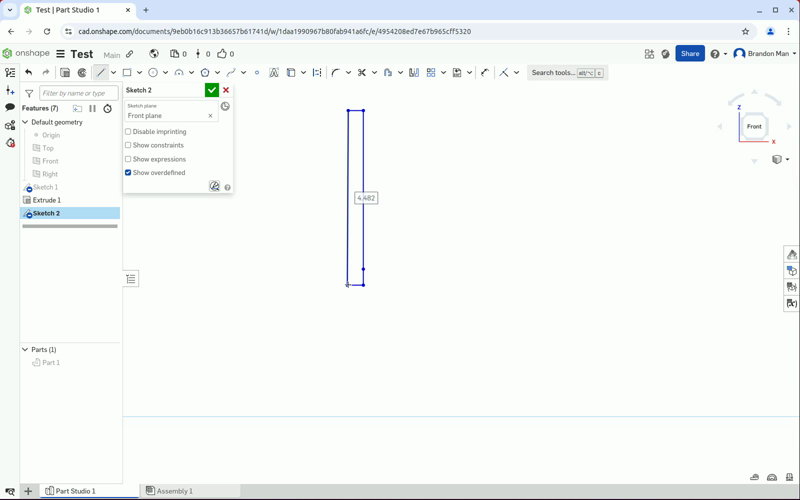
scroll(-6)
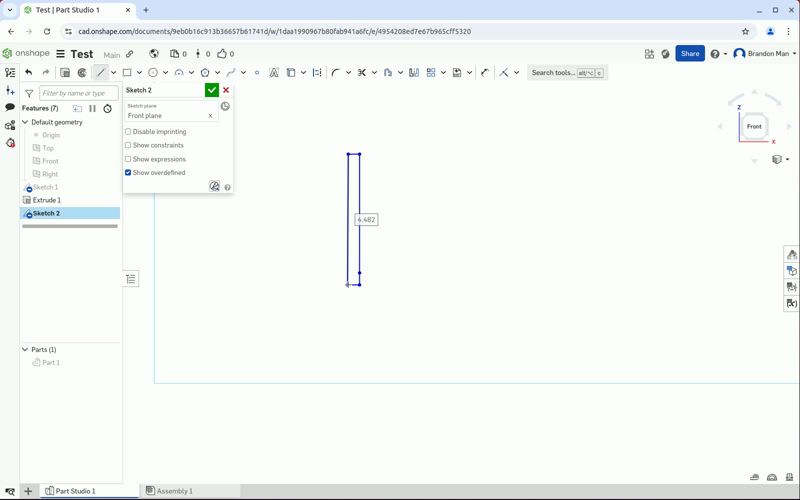
scroll(-6)
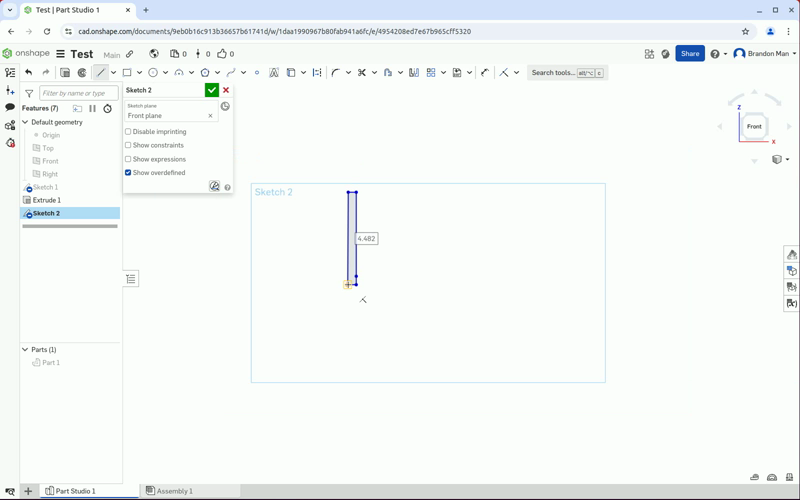
scroll(-6)
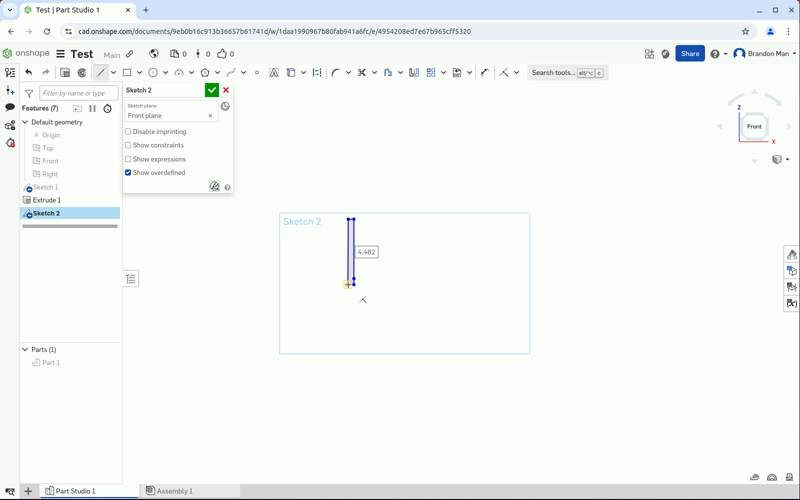
scroll(-6)
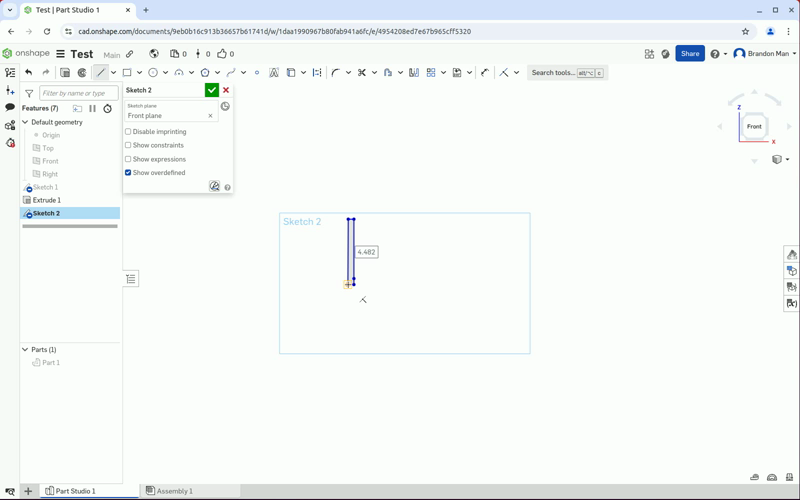
scroll(-6)
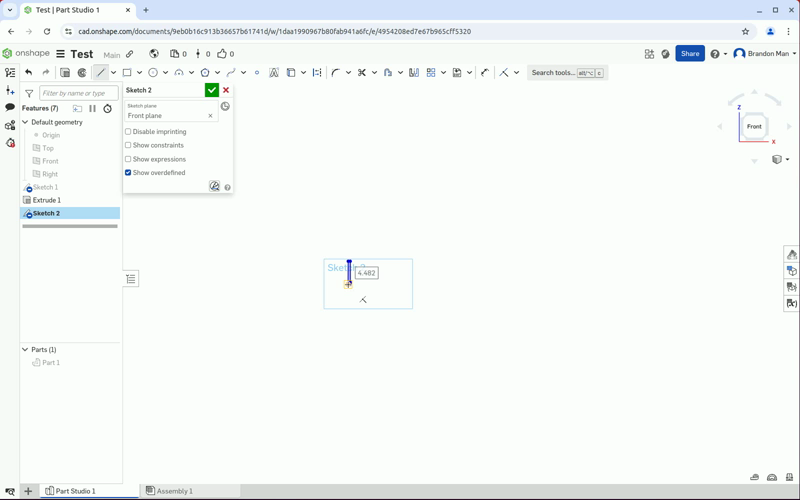
key(esc)
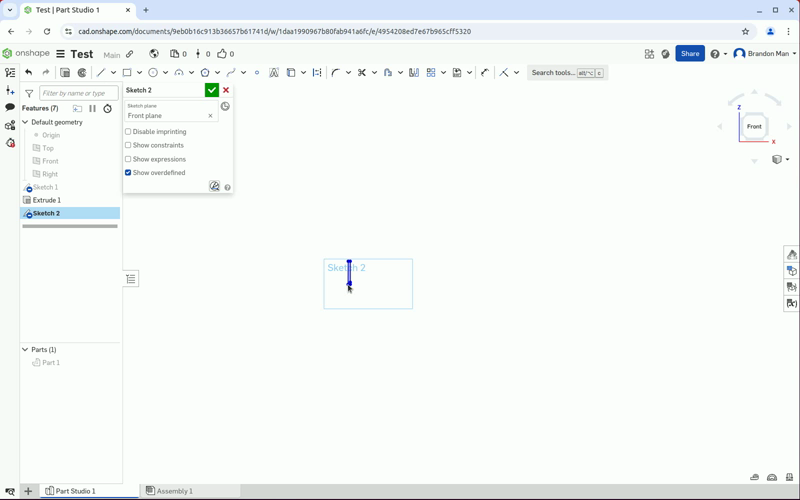
mouse_move(349, 264)
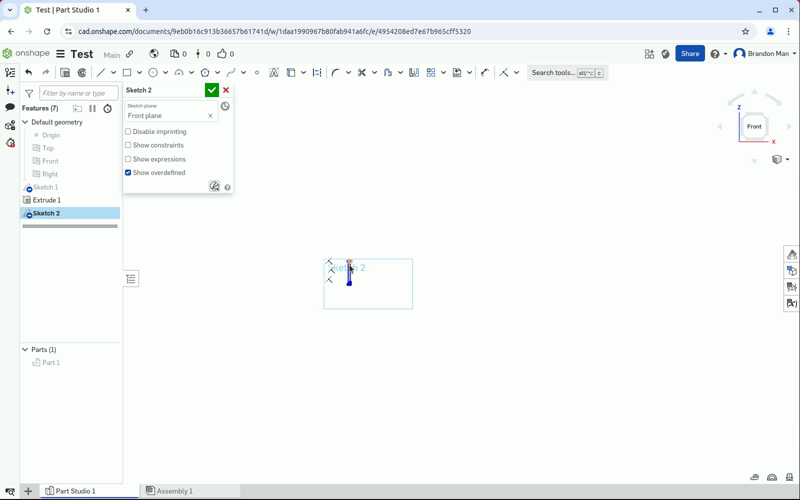
scroll(6)
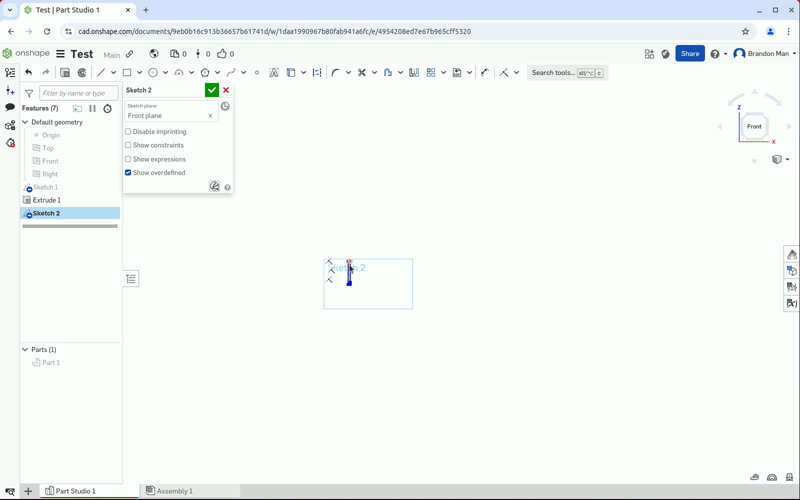
scroll(6)
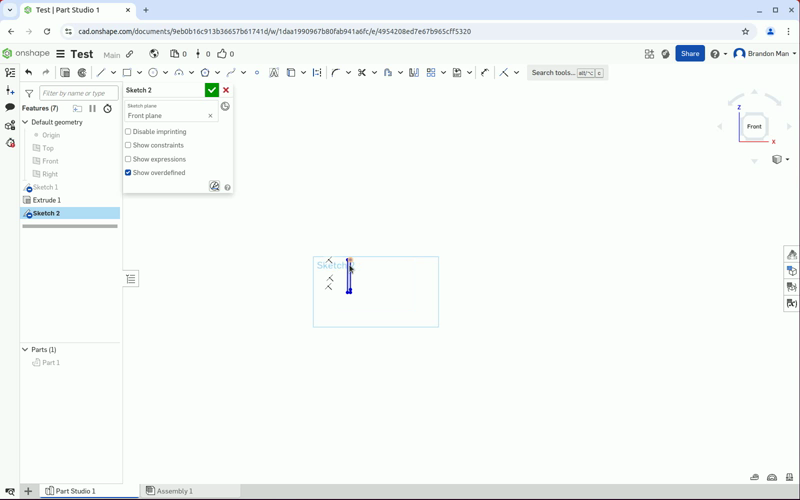
scroll(6)
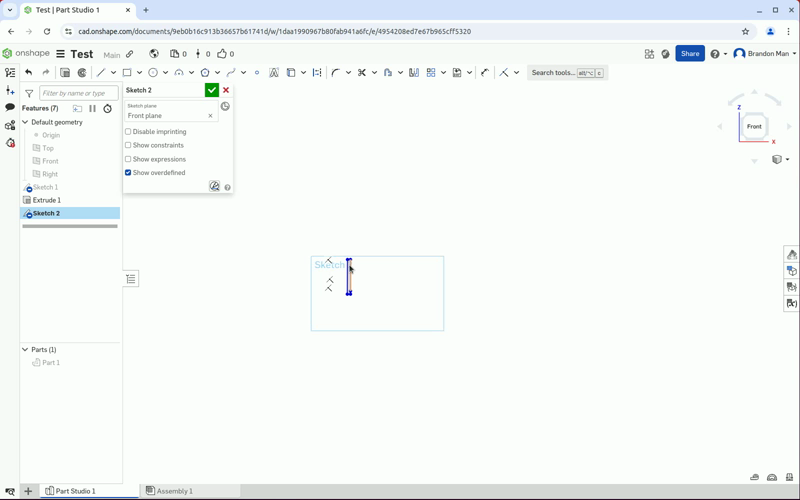
scroll(6)
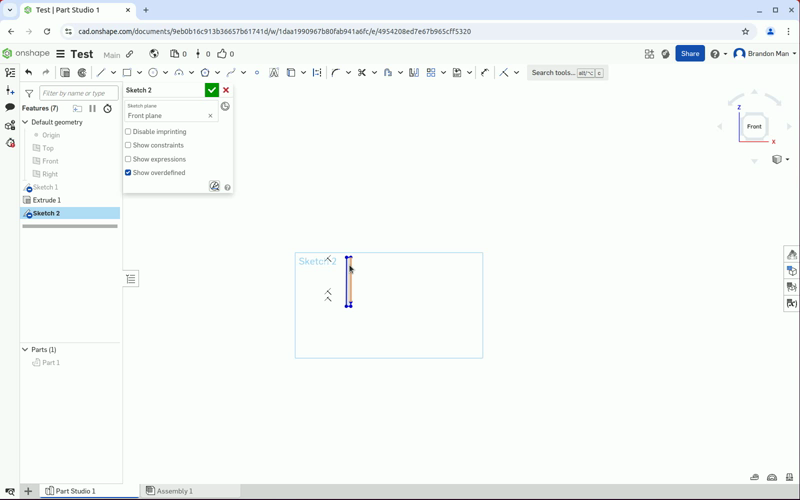
scroll(6)
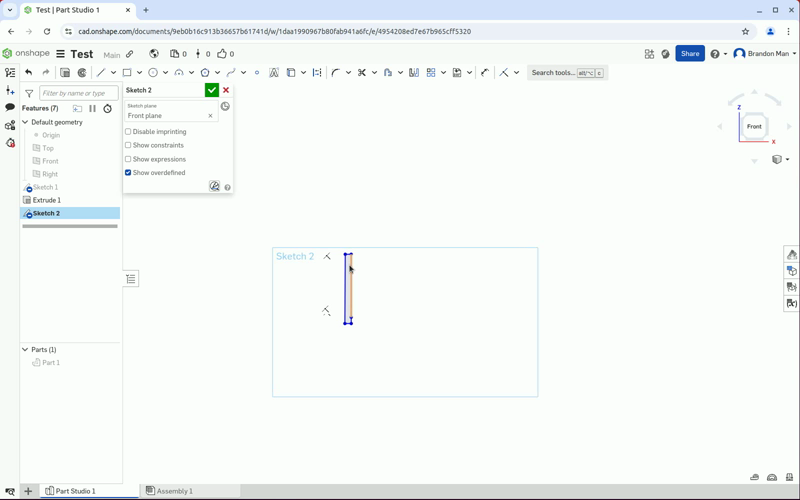
scroll(6)
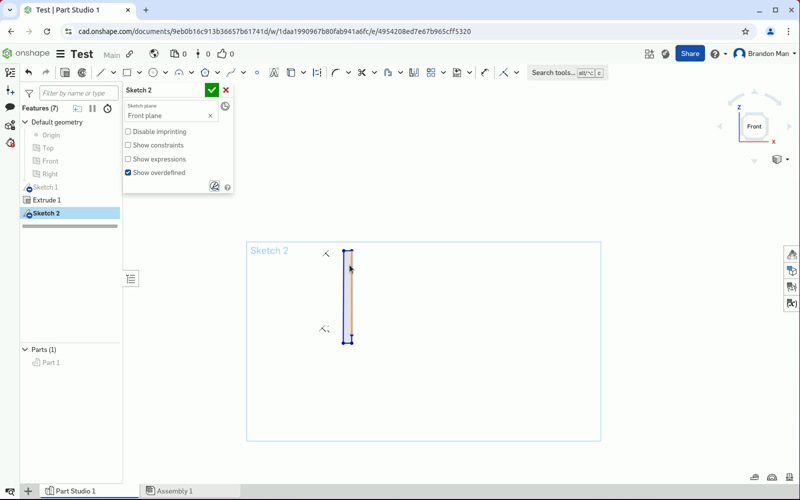
scroll(6)
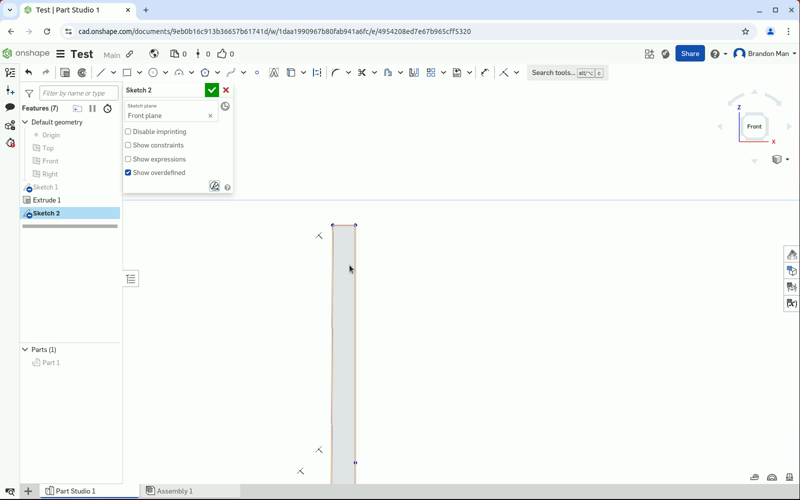
click(349, 264)
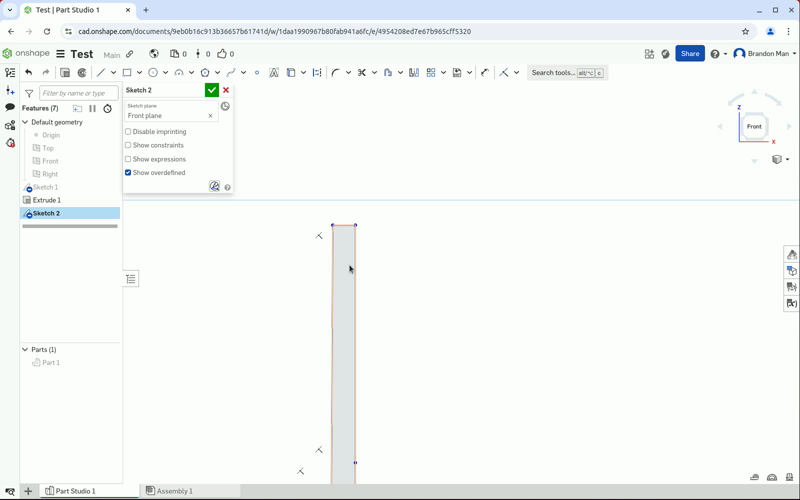
scroll(-6)
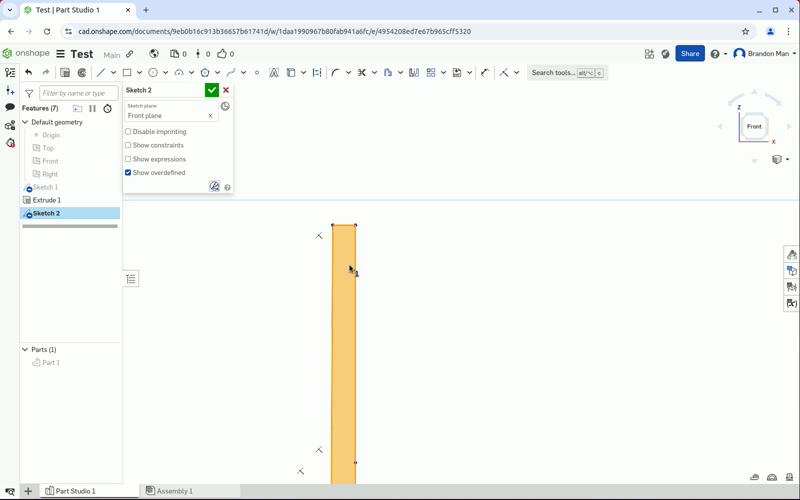
scroll(-6)
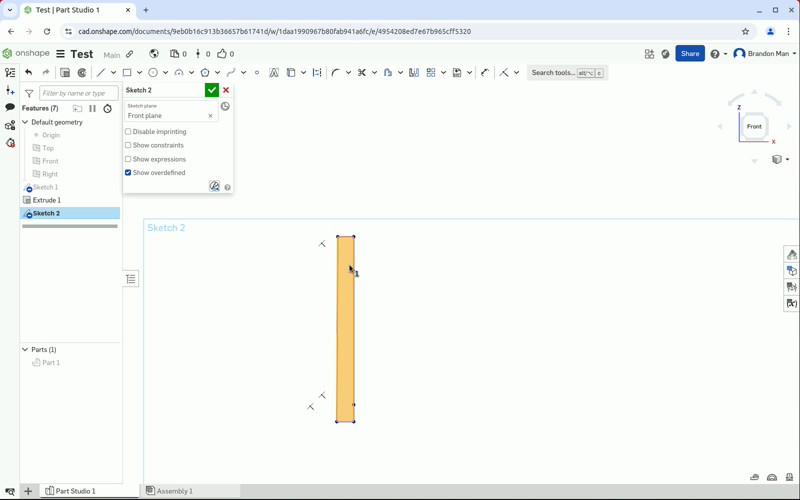
scroll(-6)
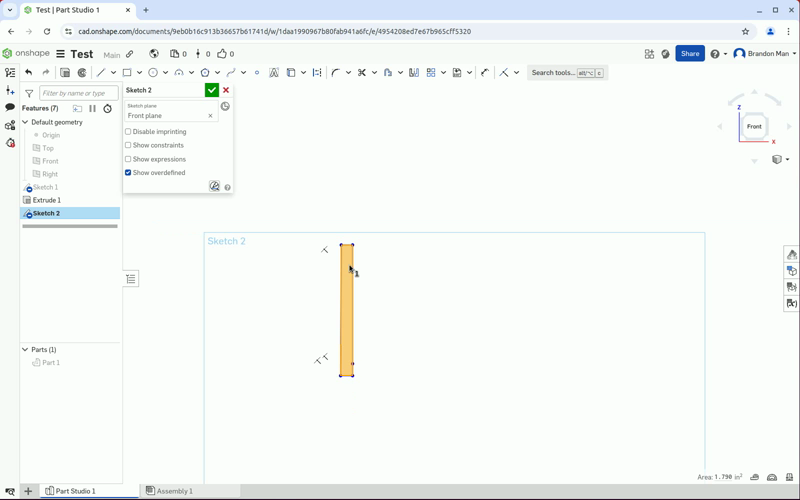
scroll(-6)
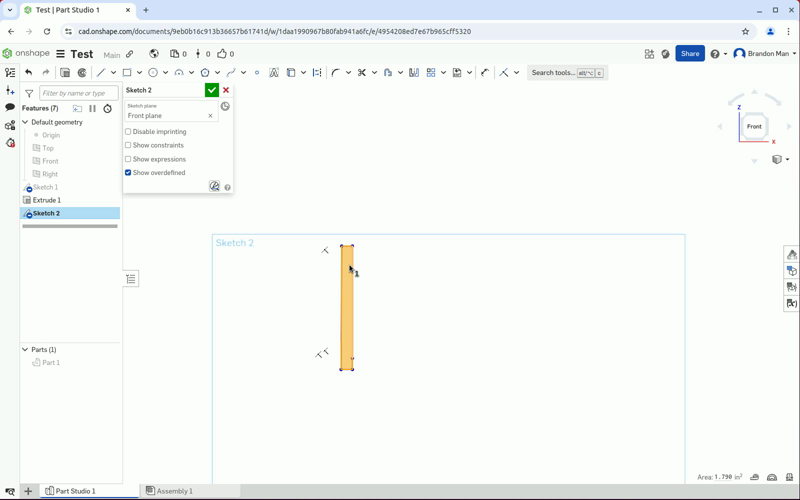
scroll(-6)
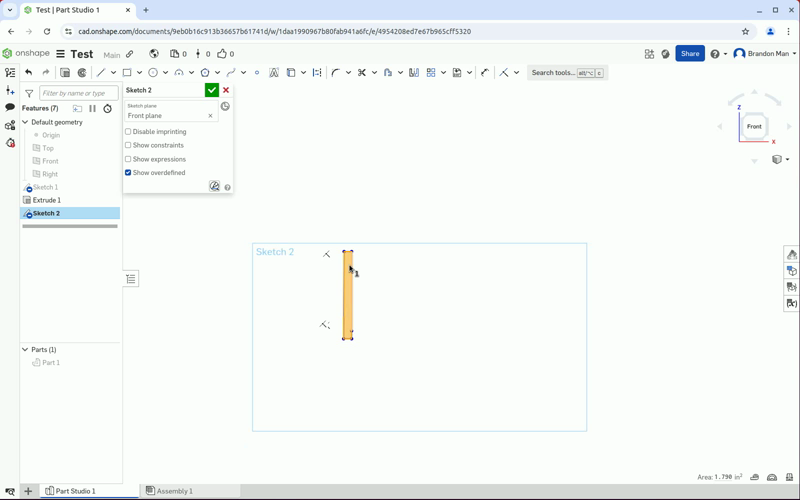
scroll(-6)
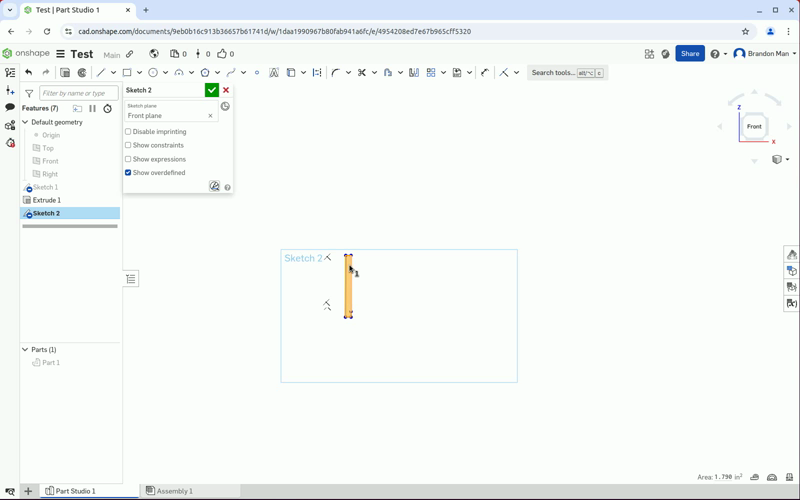
scroll(-6)
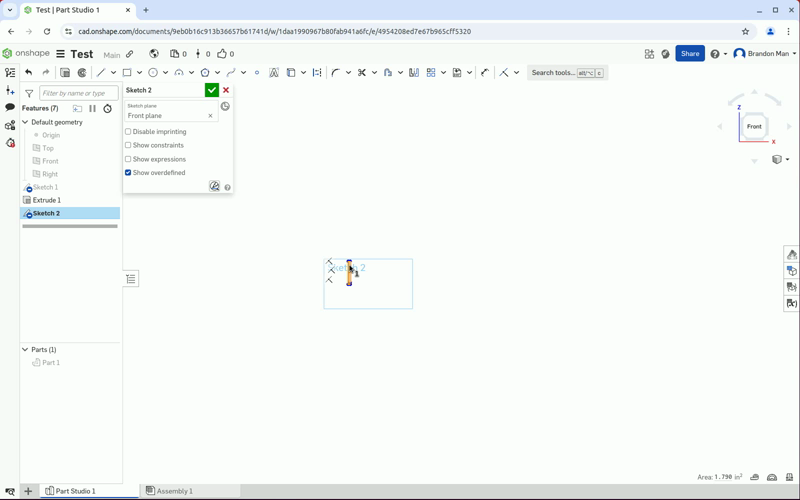
mouse_move(73, 352)
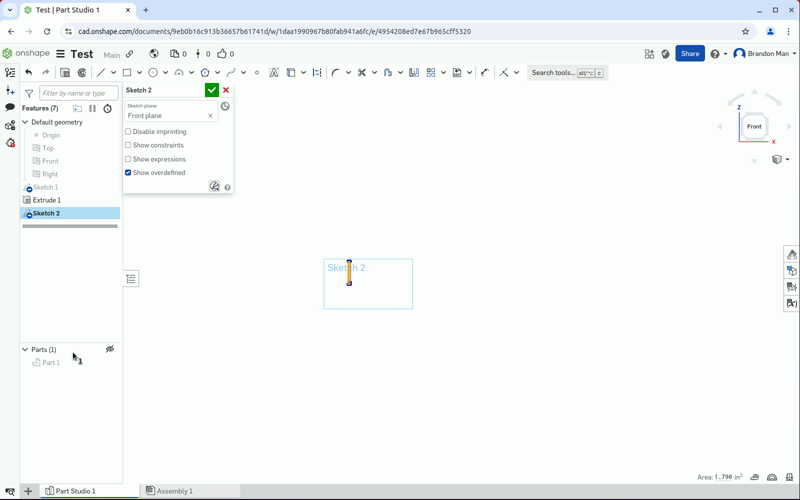
key(shift+y)
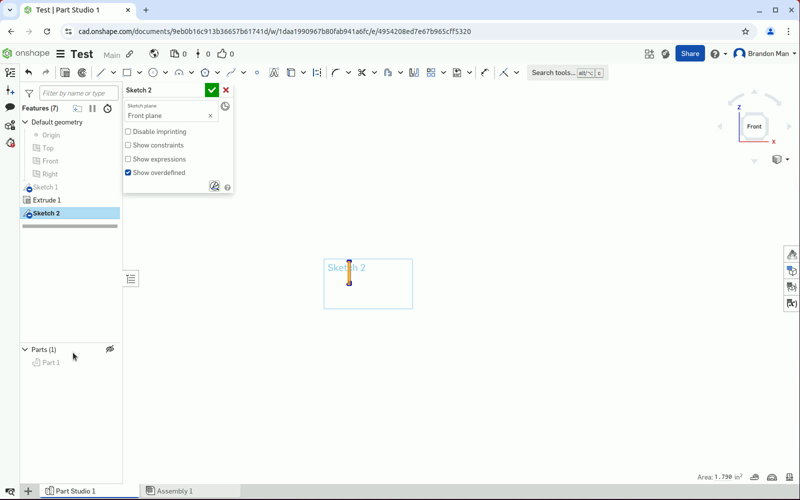
key(shift+e)
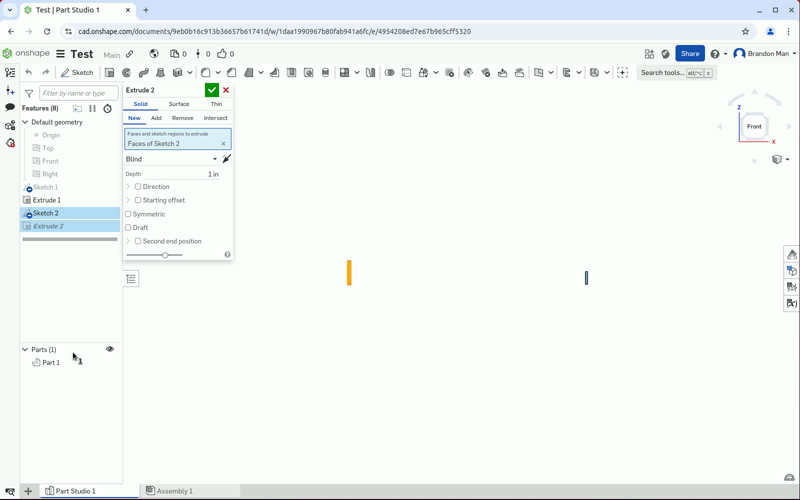
mouse_move(143, 106)
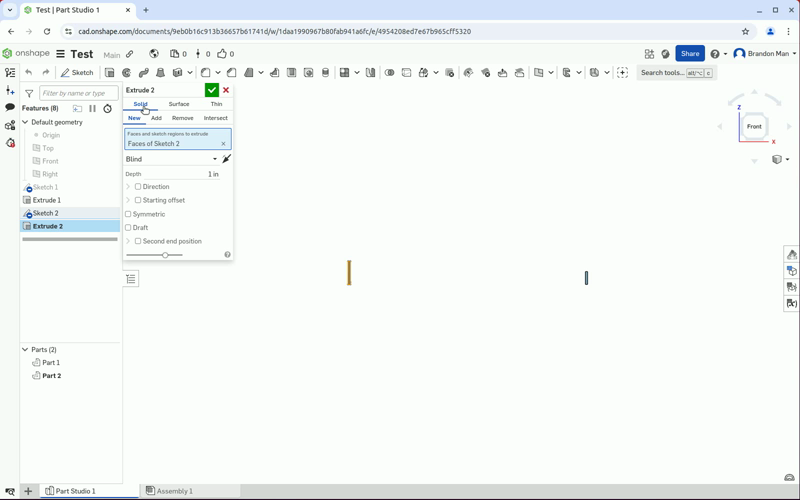
click(143, 106)
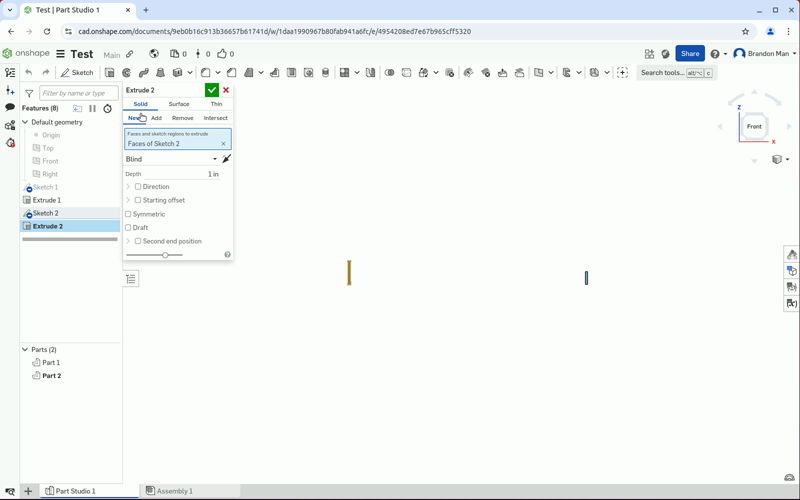
mouse_move(137, 120)
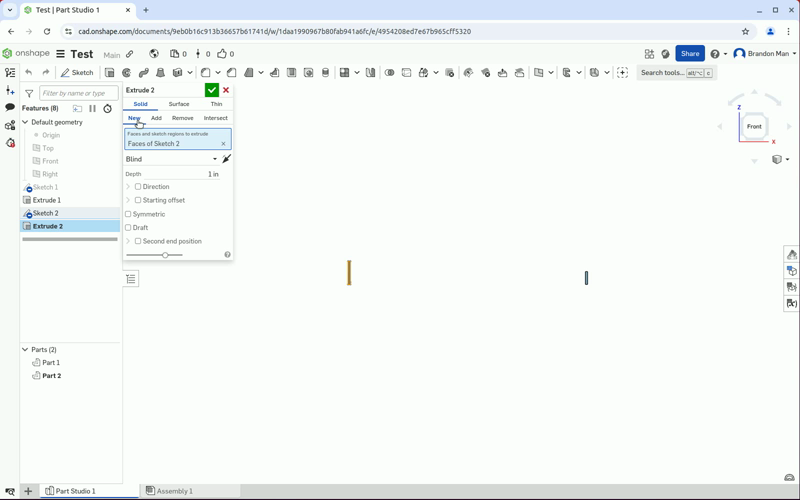
click(137, 120)
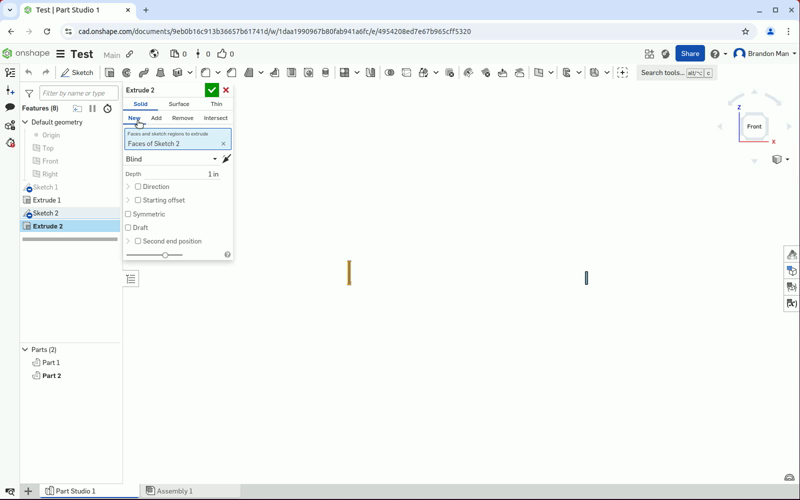
key(tab, 4)
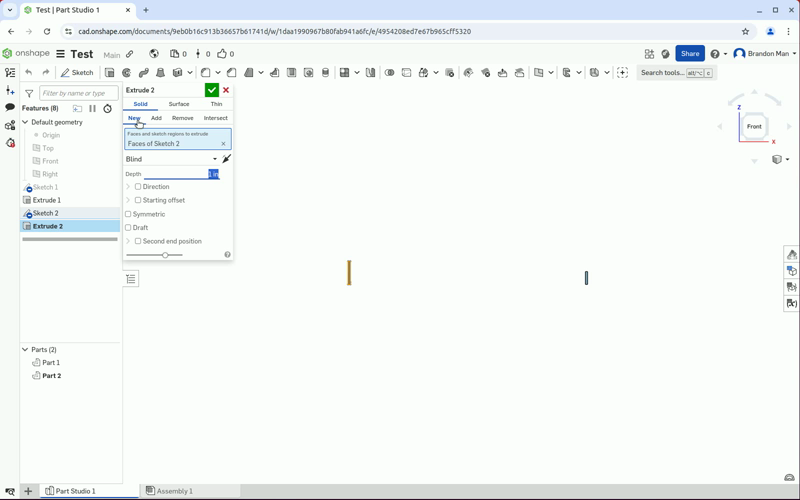
text(22.386)
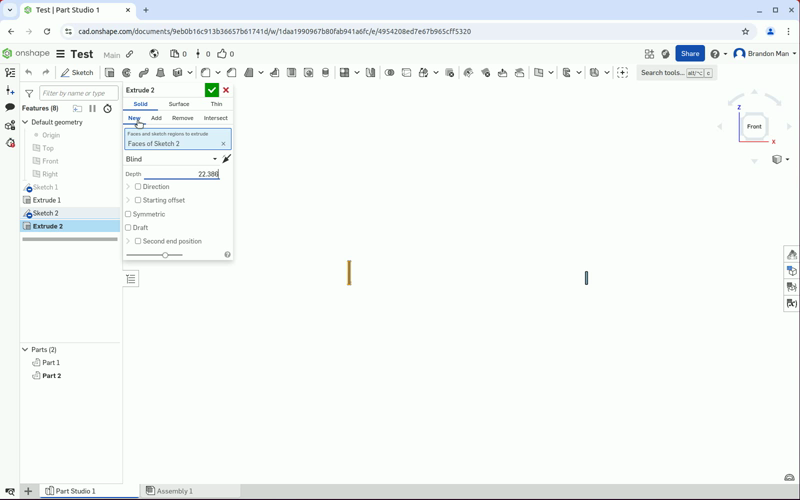
key(enter)
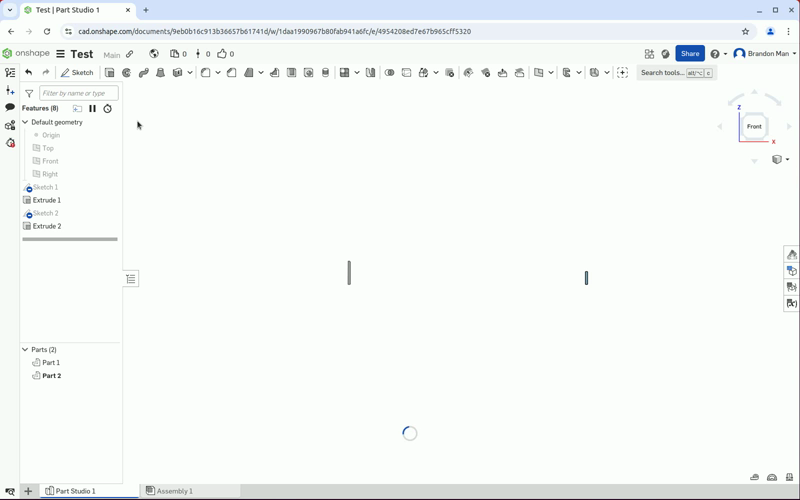
key(shift+h)
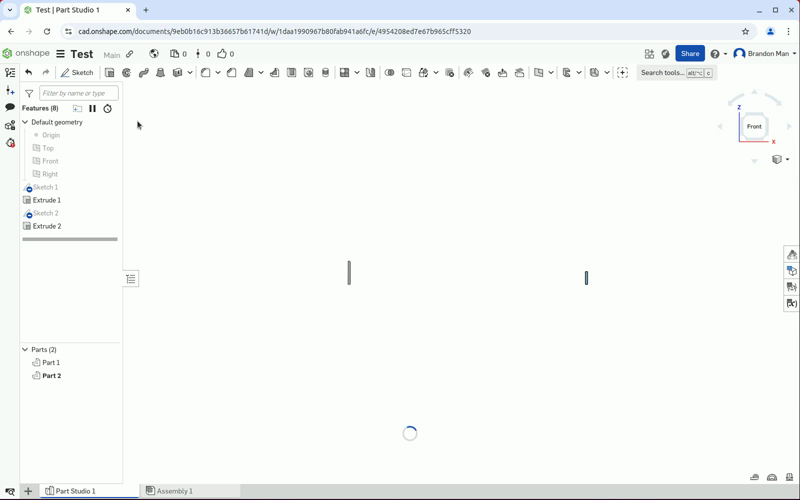
key(shift+h)
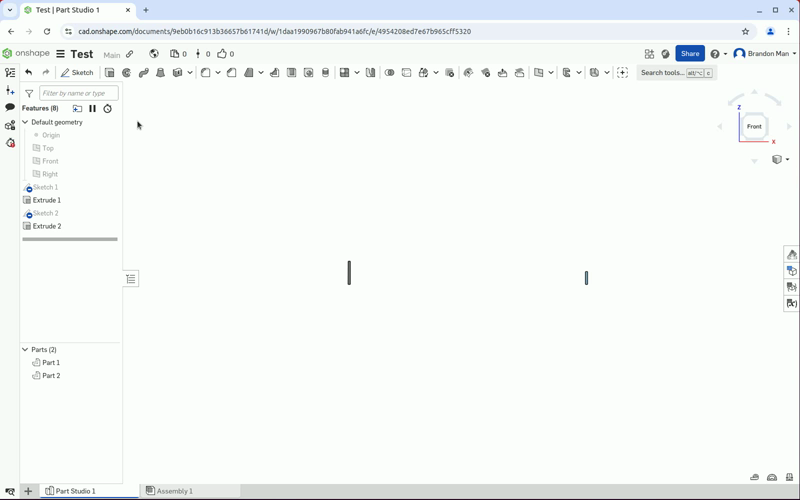
mouse_move(73, 189)
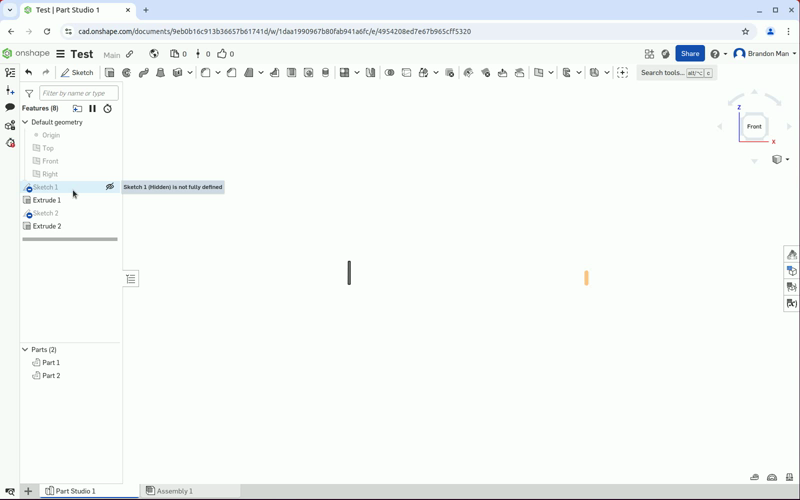
click(73, 189)
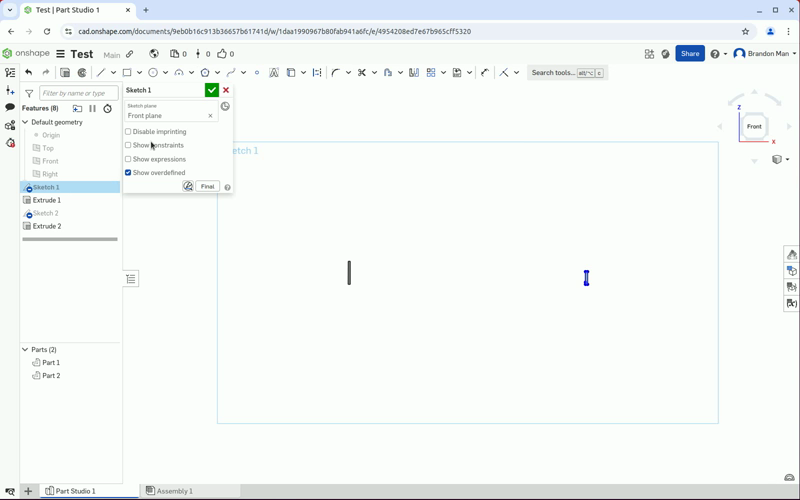
mouse_move(229, 92)
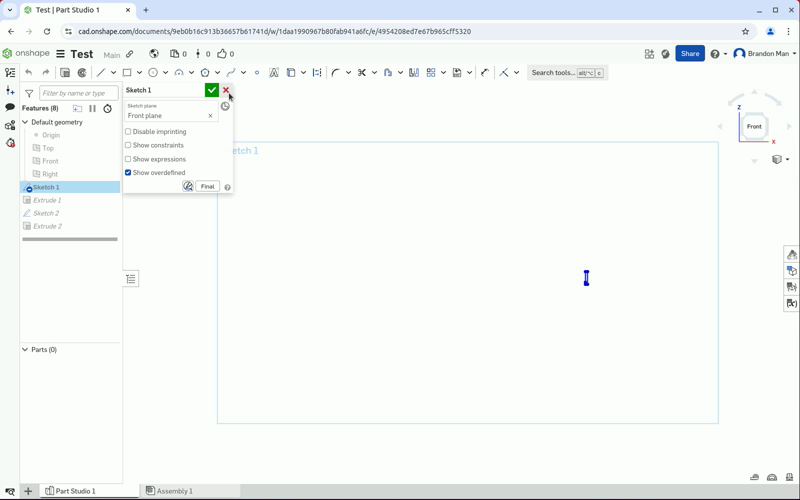
click(229, 92)
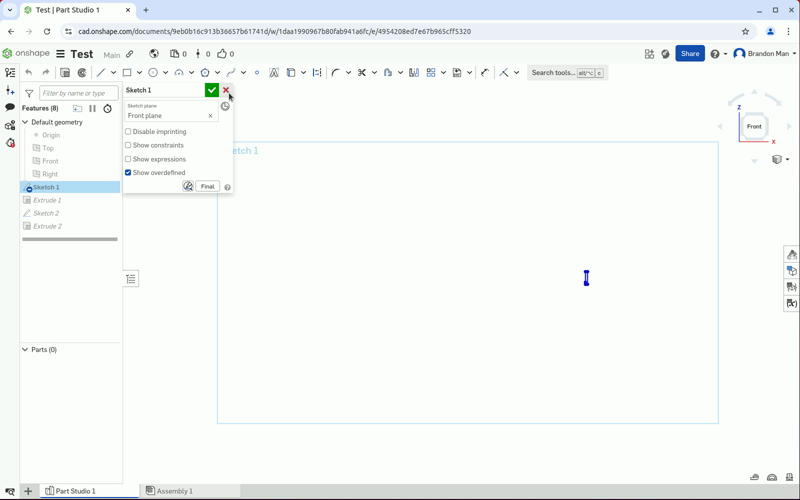
key(shift+s)
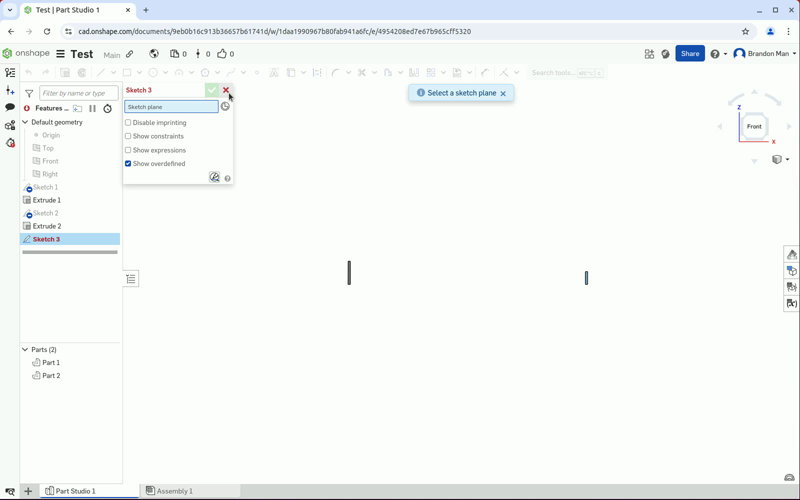
mouse_move(73, 163)
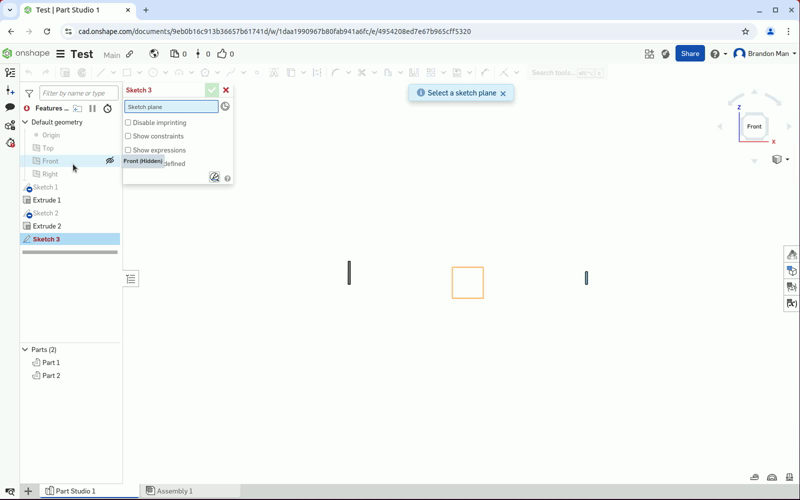
click(73, 163)
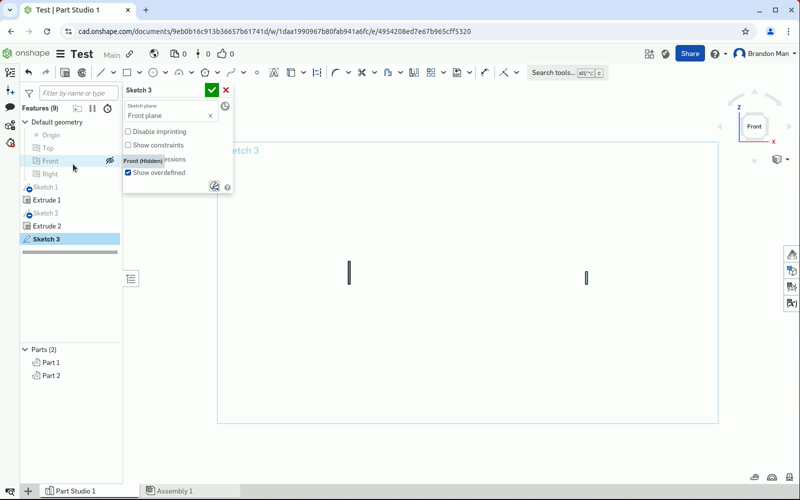
mouse_move(73, 352)
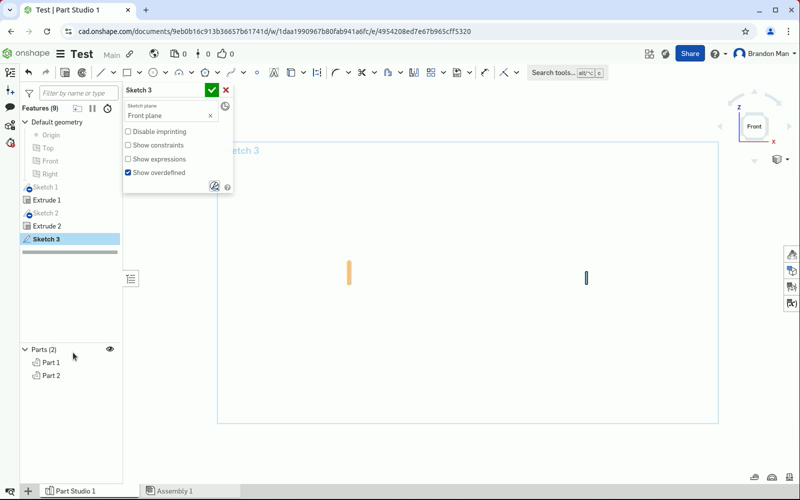
key(y)
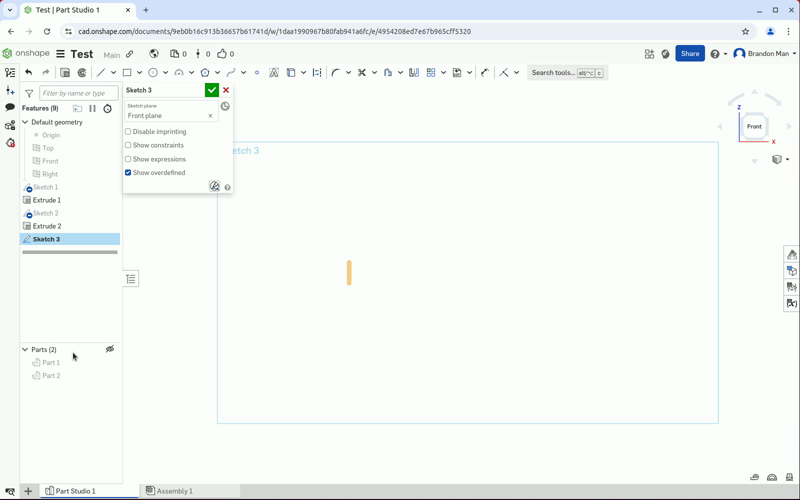
key(l)
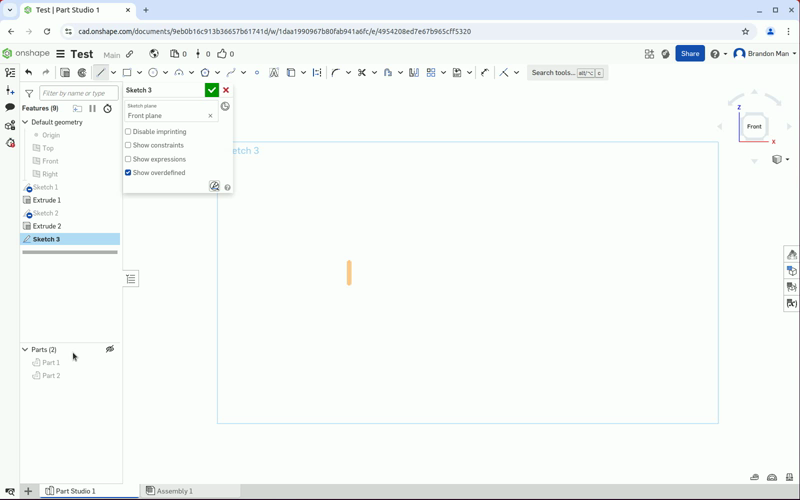
key_down(shift)
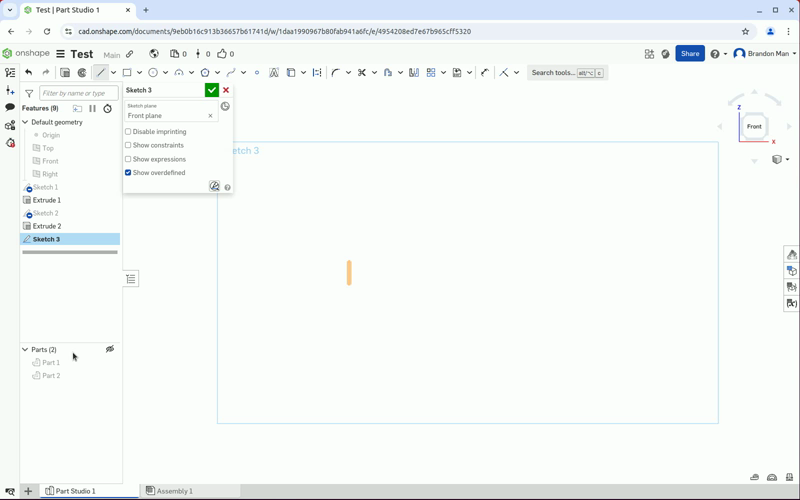
mouse_move(349, 284)
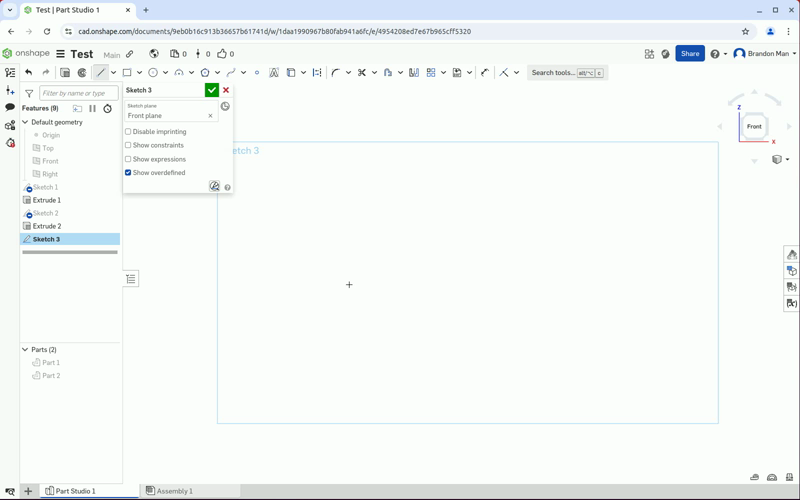
click(349, 284)
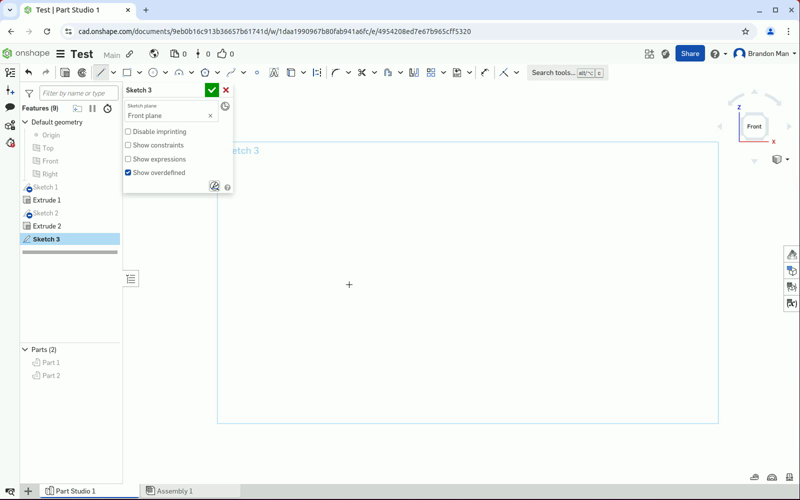
key_up(shift)
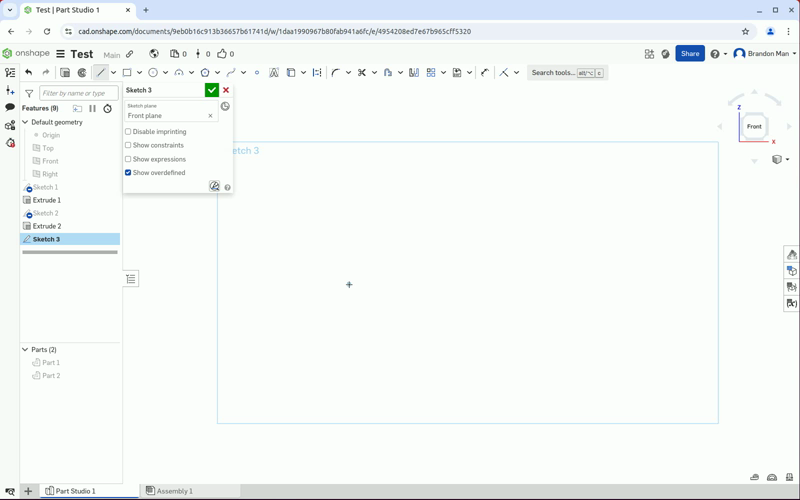
key_down(shift)
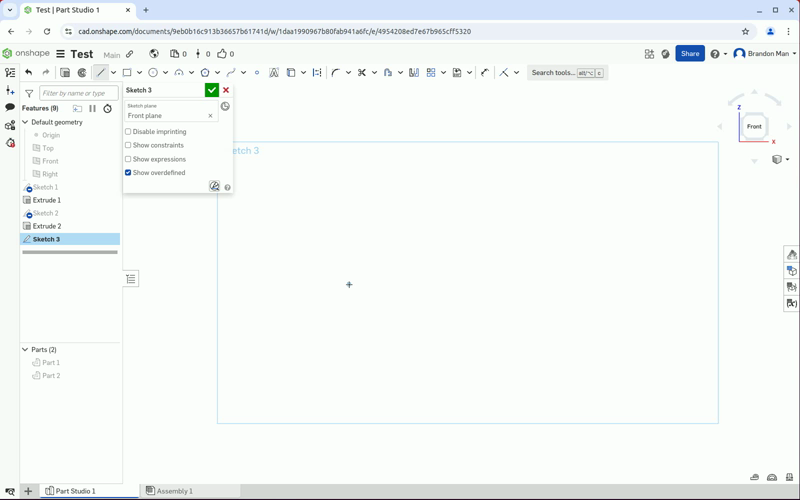
mouse_move(569, 284)
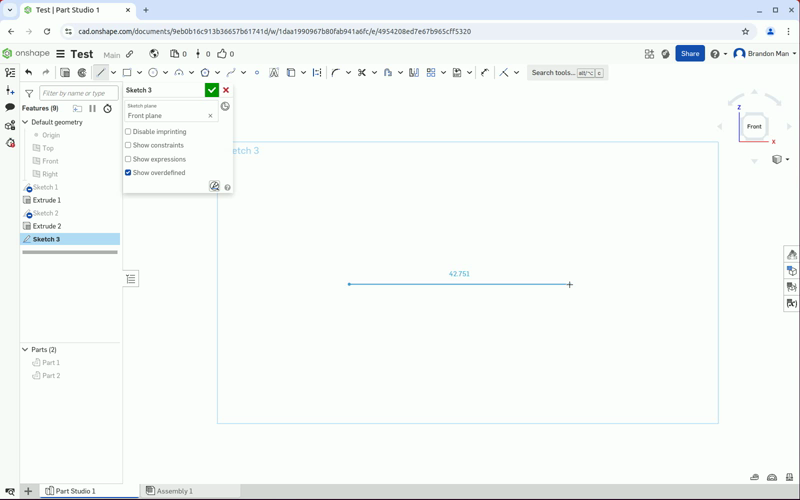
click(569, 284)
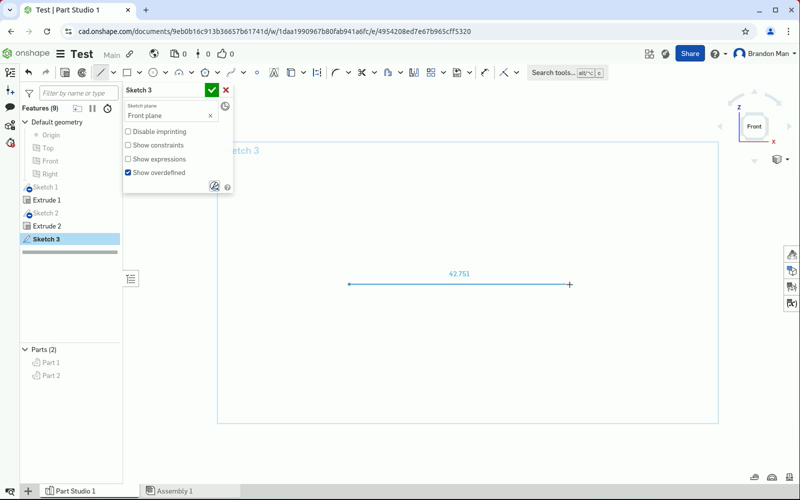
key_up(shift)
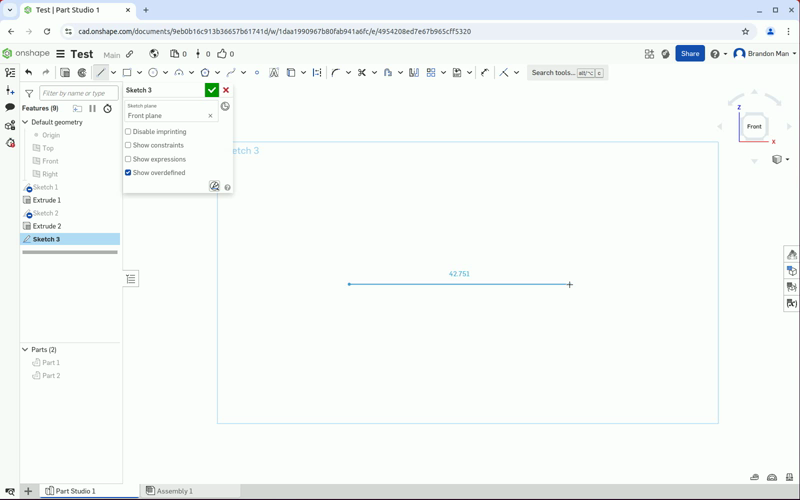
key_down(shift)
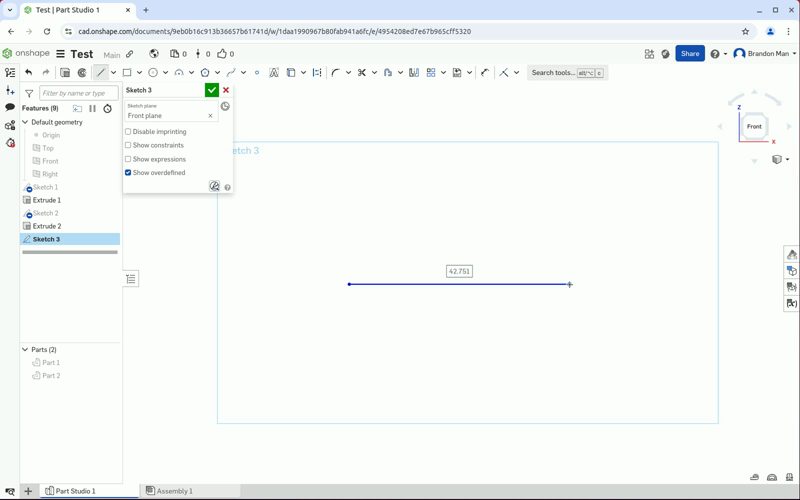
mouse_move(589, 284)
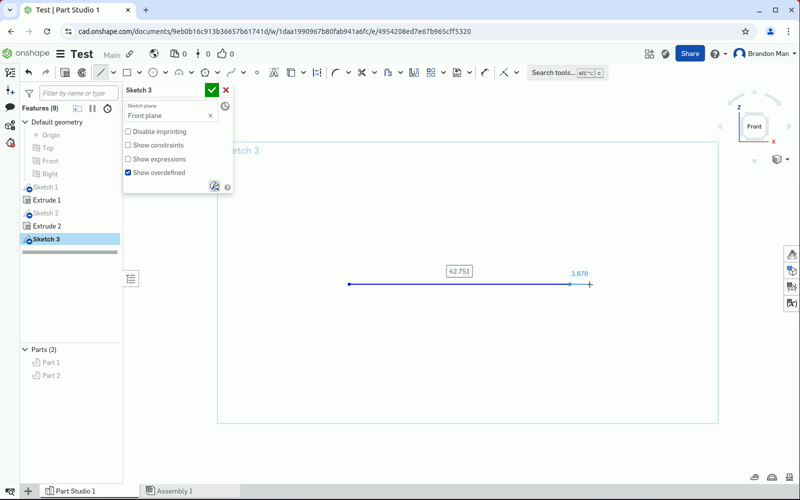
mouse_move(569, 281)
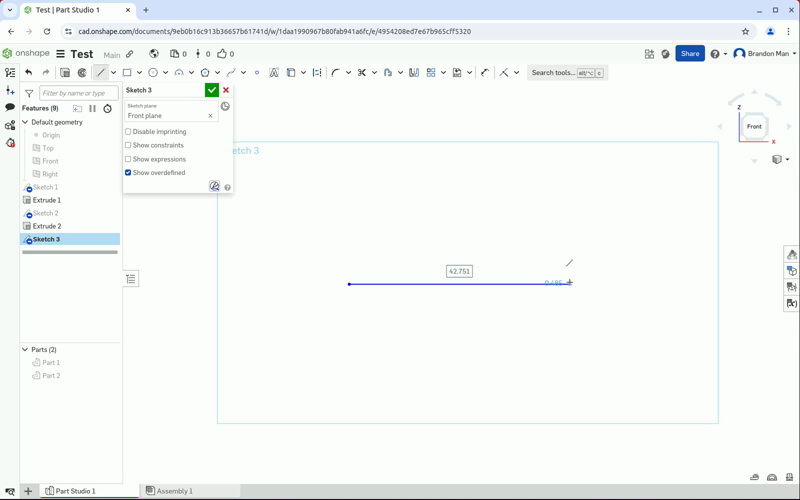
scroll(6)
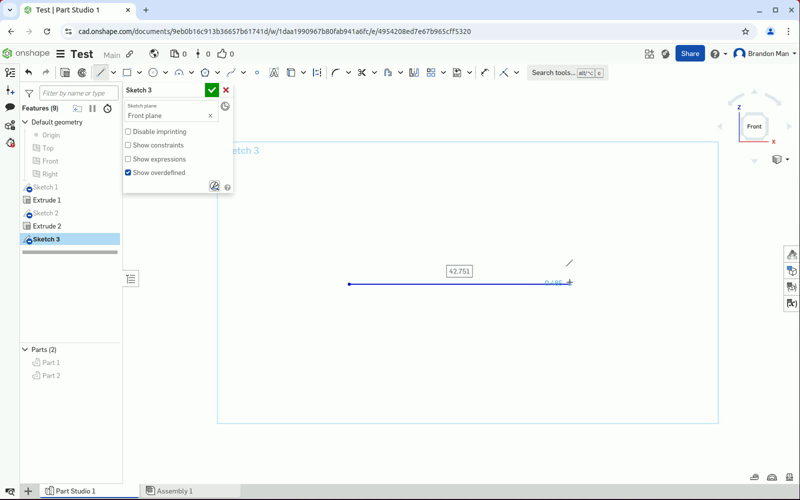
scroll(6)
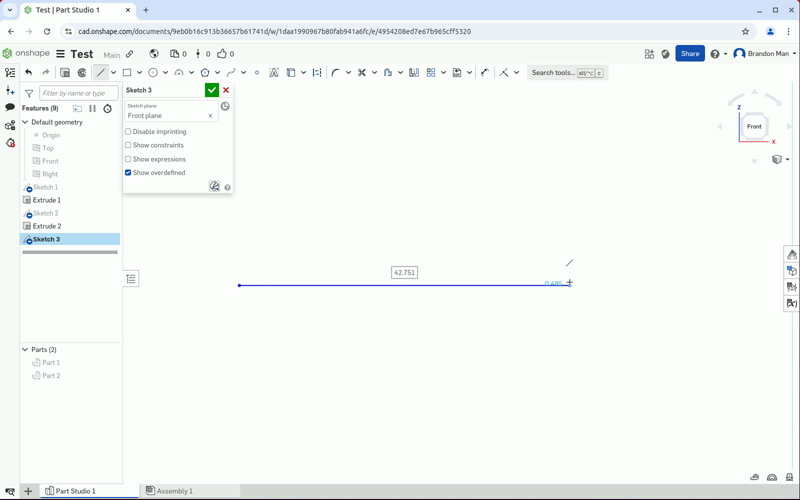
scroll(6)
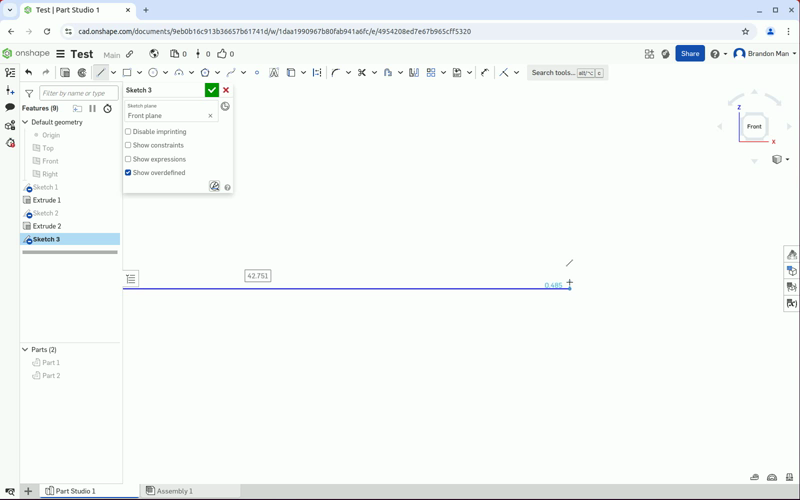
scroll(6)
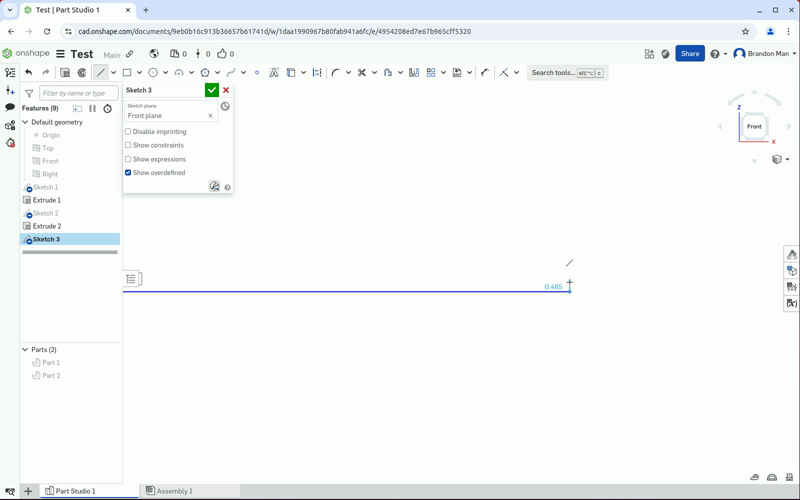
scroll(6)
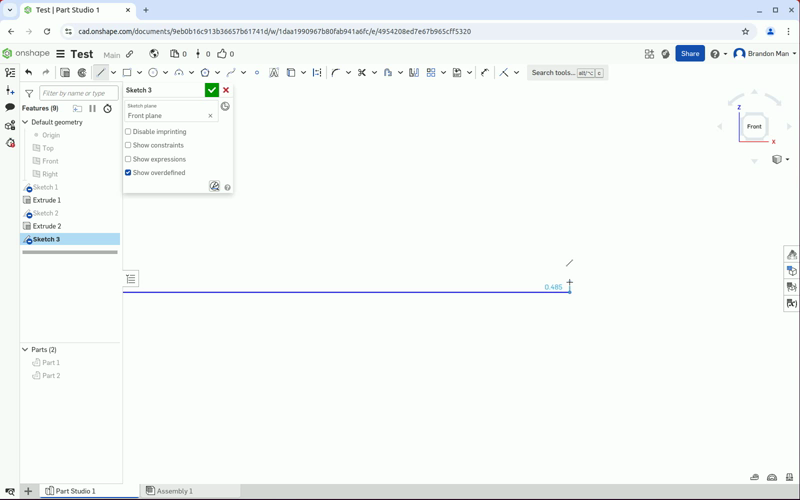
scroll(6)
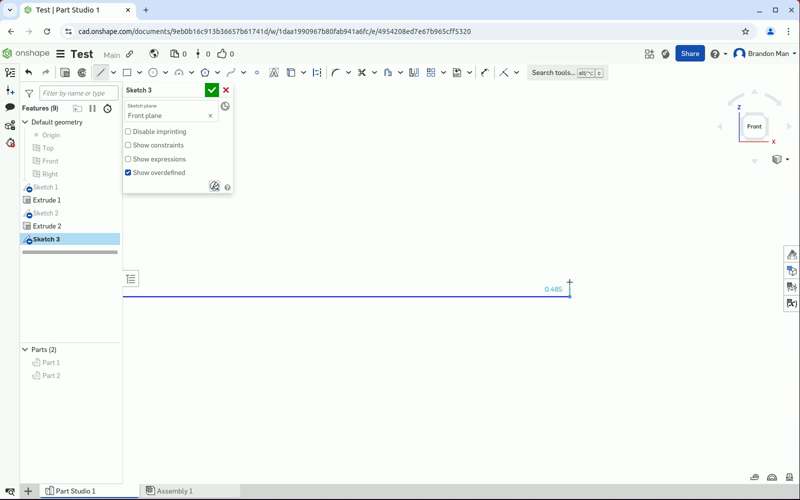
scroll(6)
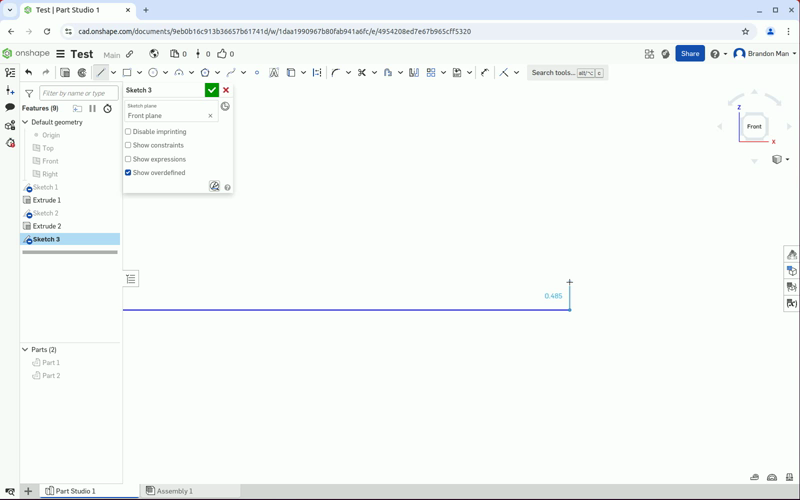
click(569, 281)
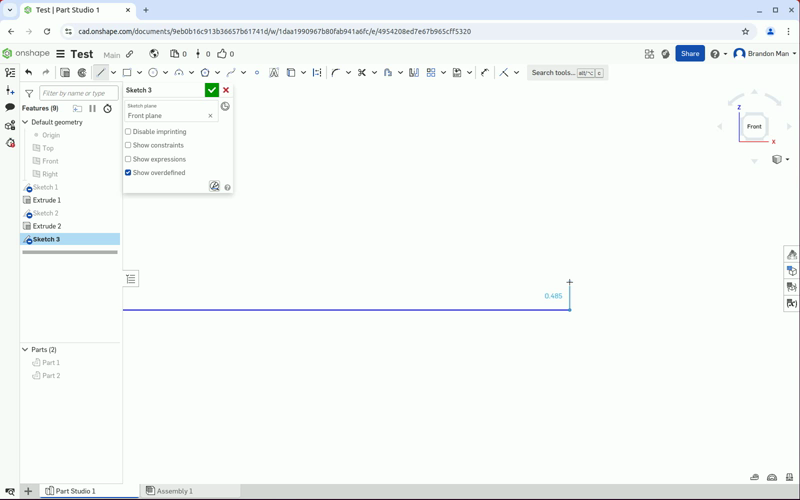
scroll(-6)
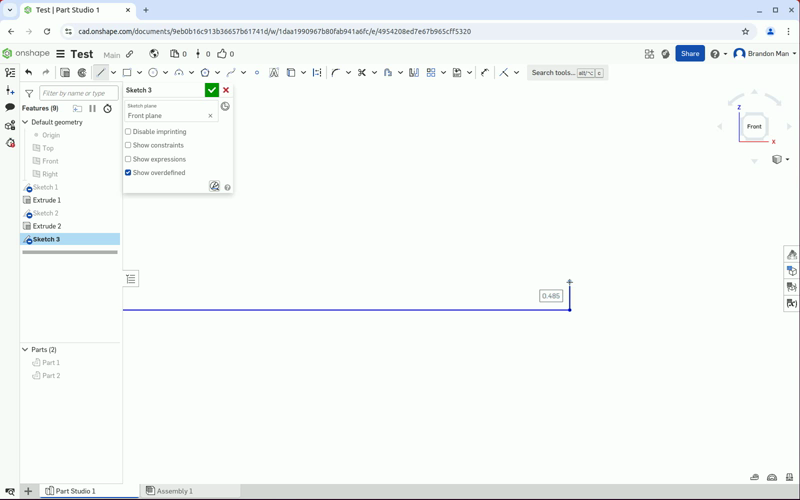
scroll(-6)
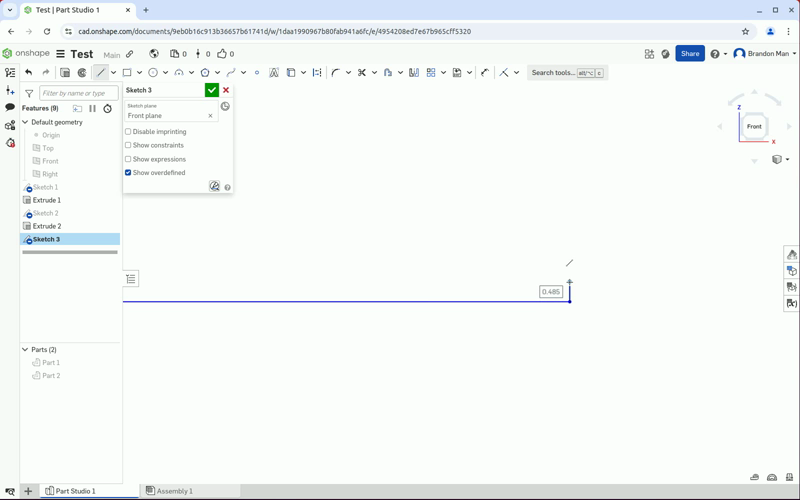
scroll(-6)
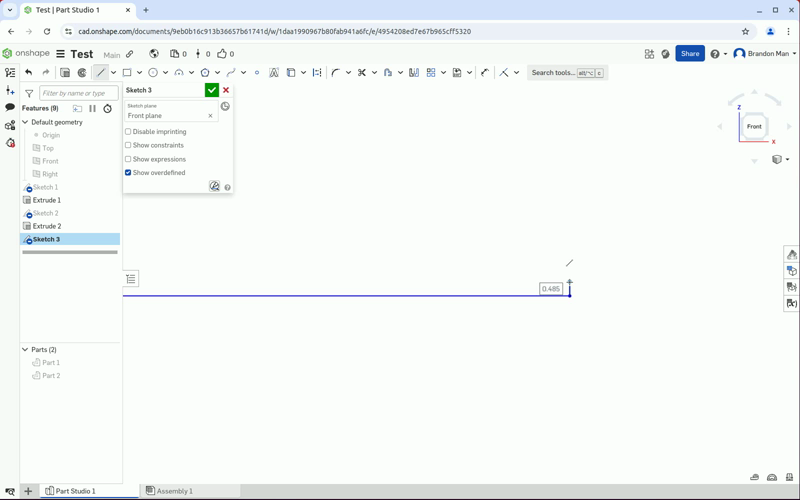
scroll(-6)
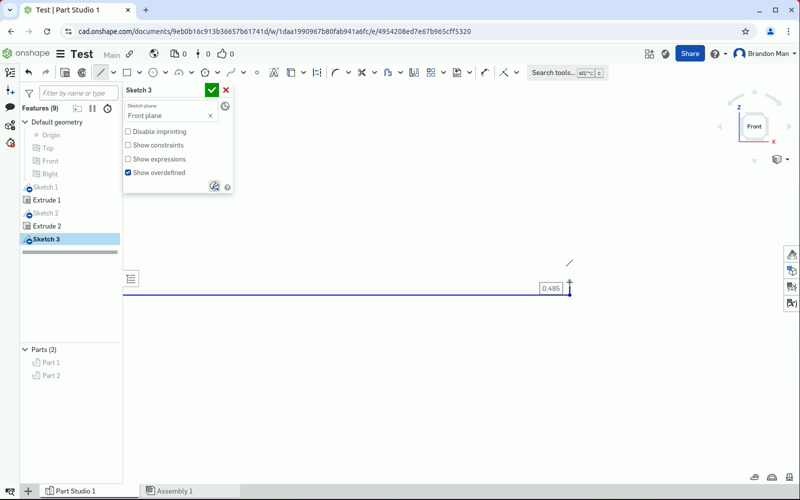
scroll(-6)
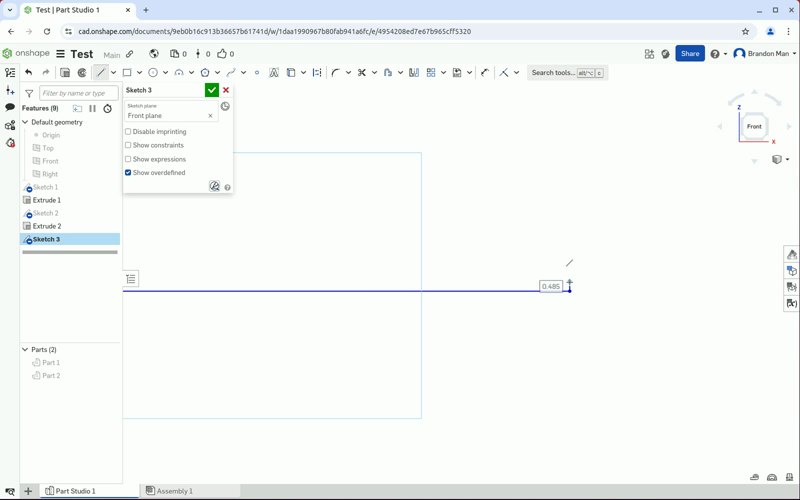
scroll(-6)
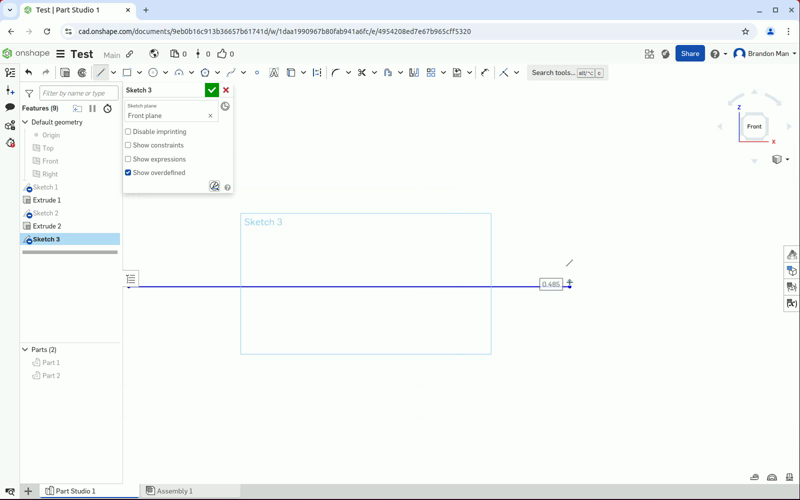
scroll(-6)
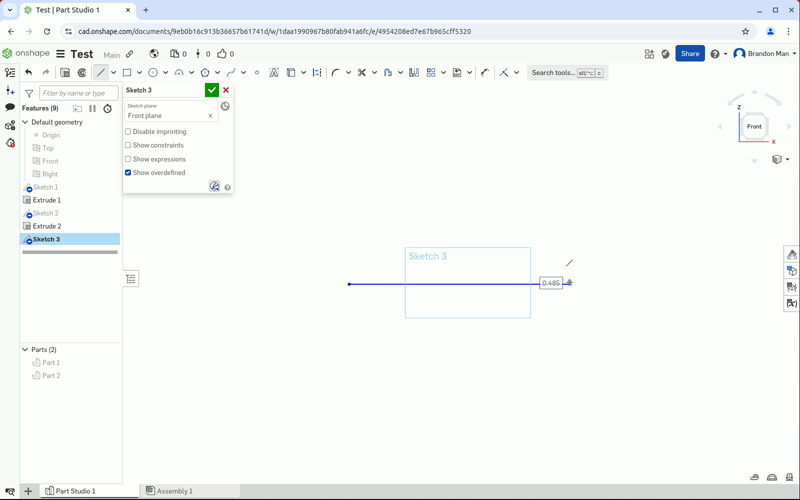
key_up(shift)
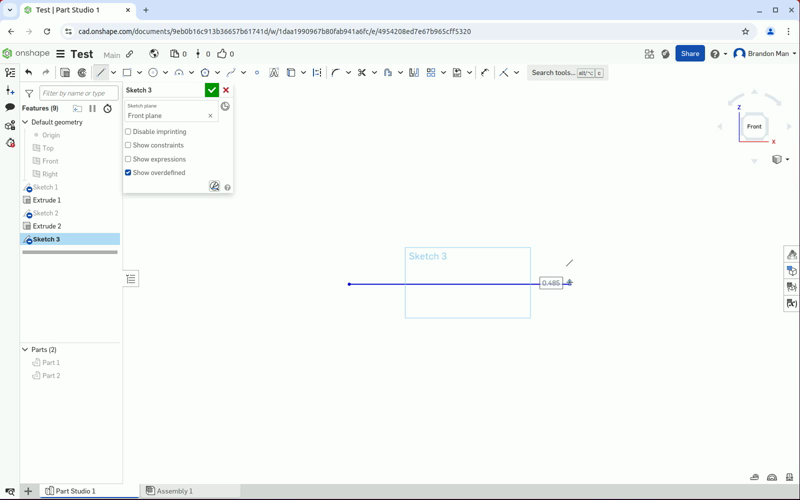
key_down(shift)
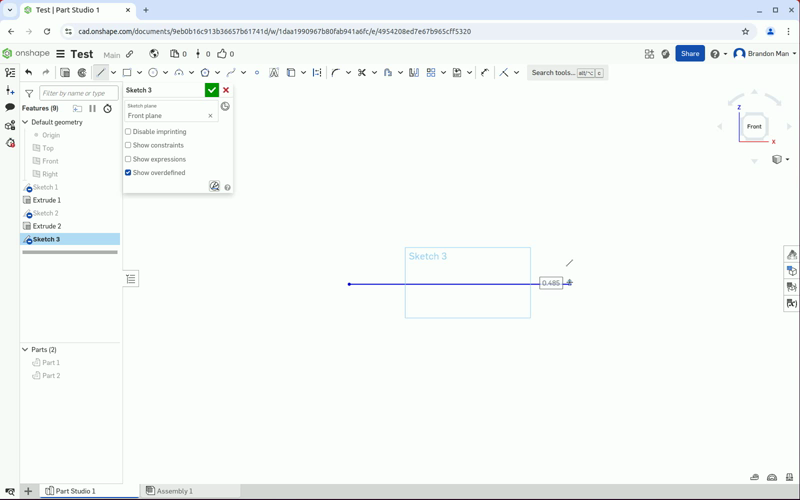
mouse_move(349, 281)
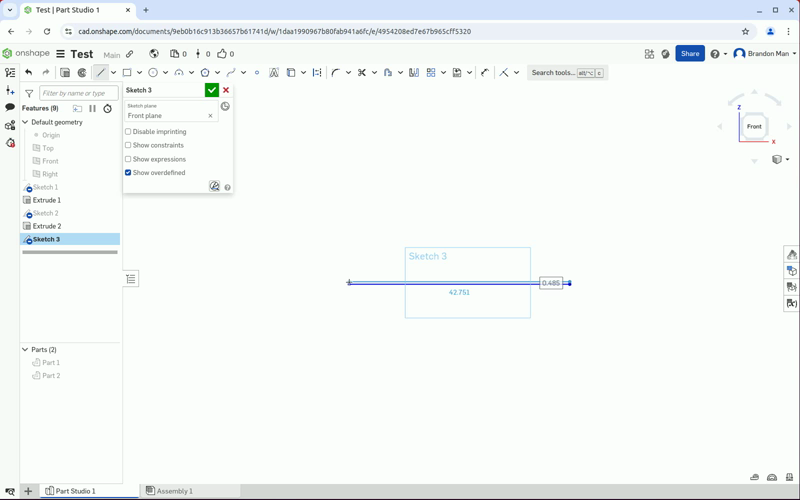
scroll(6)
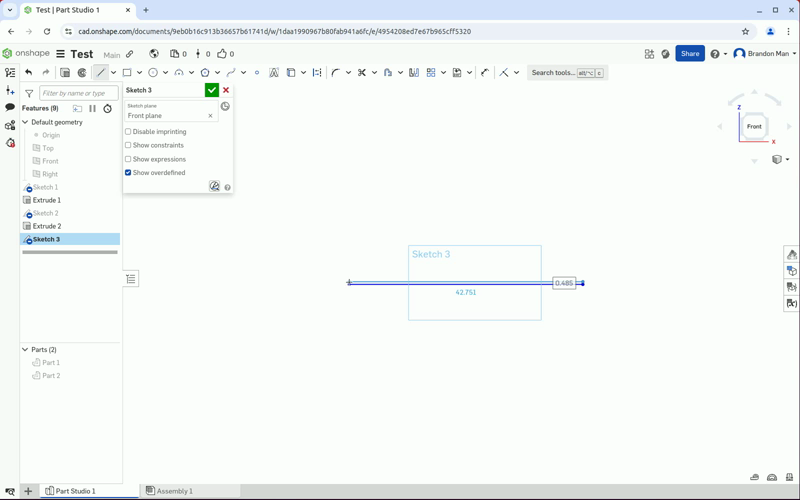
scroll(6)
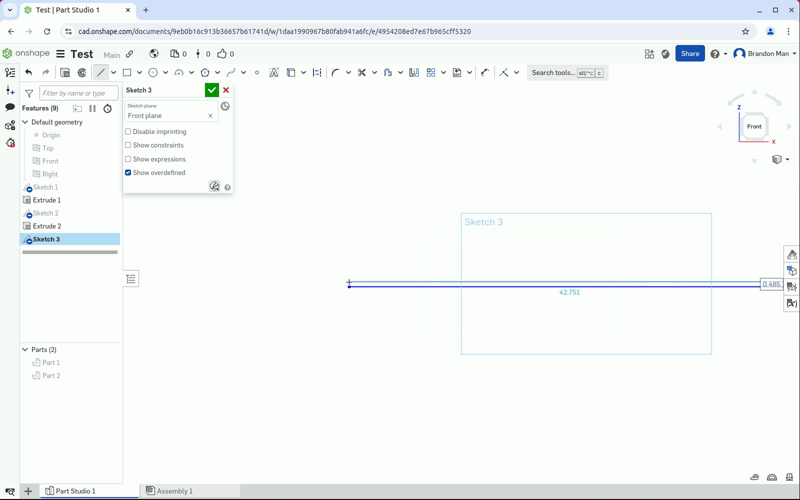
scroll(6)
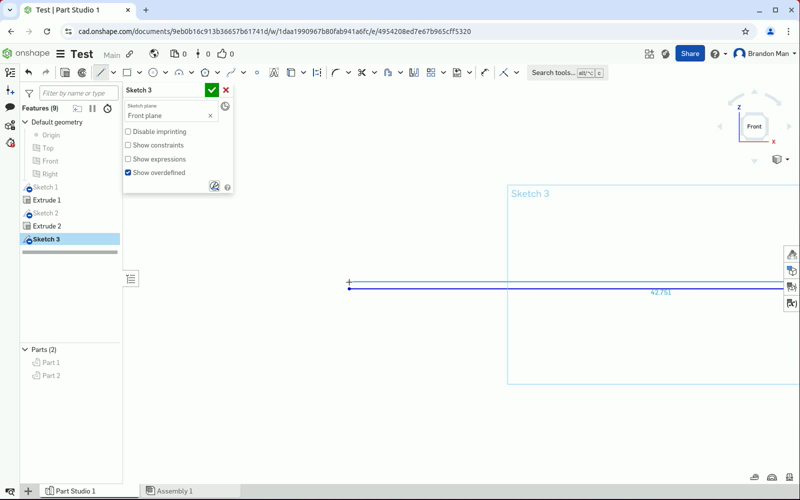
scroll(6)
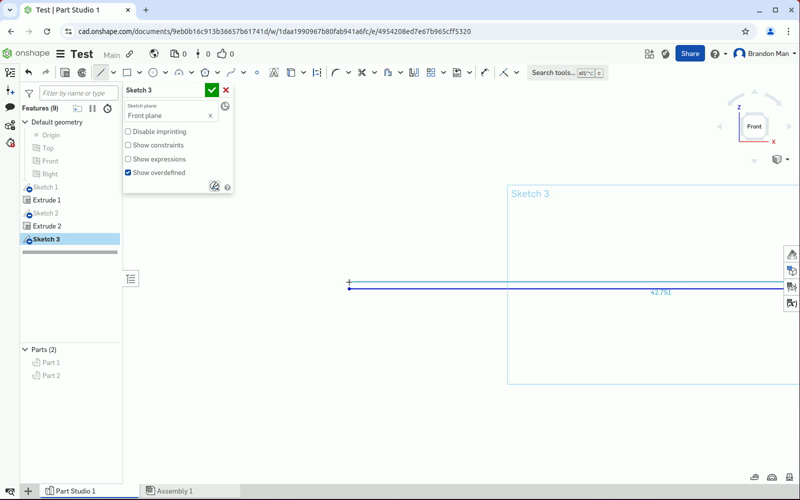
scroll(6)
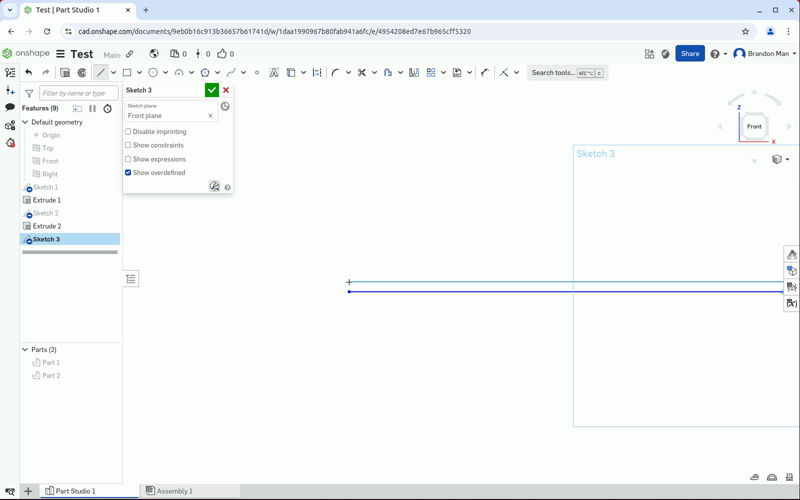
scroll(6)
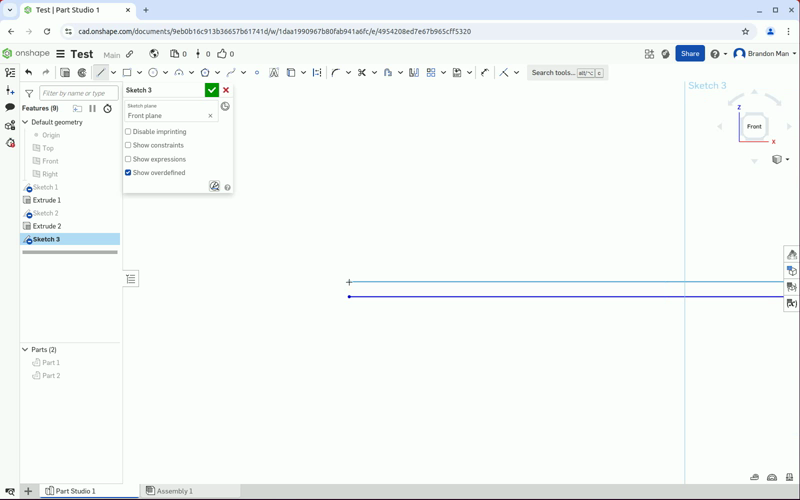
scroll(6)
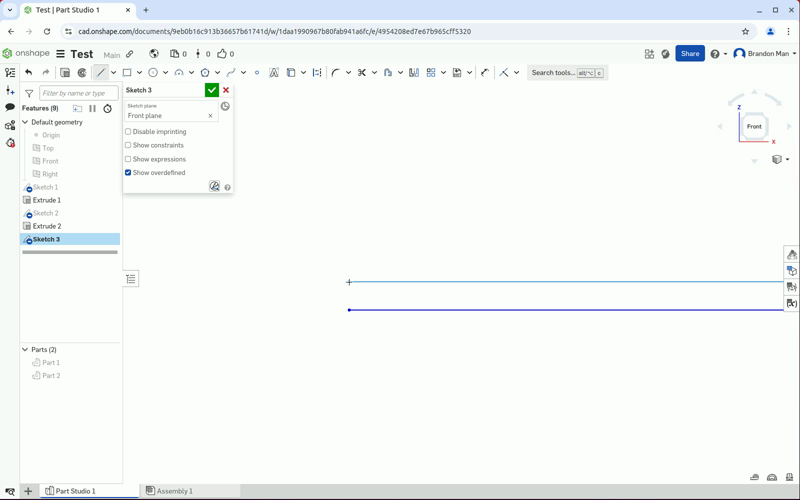
click(349, 281)
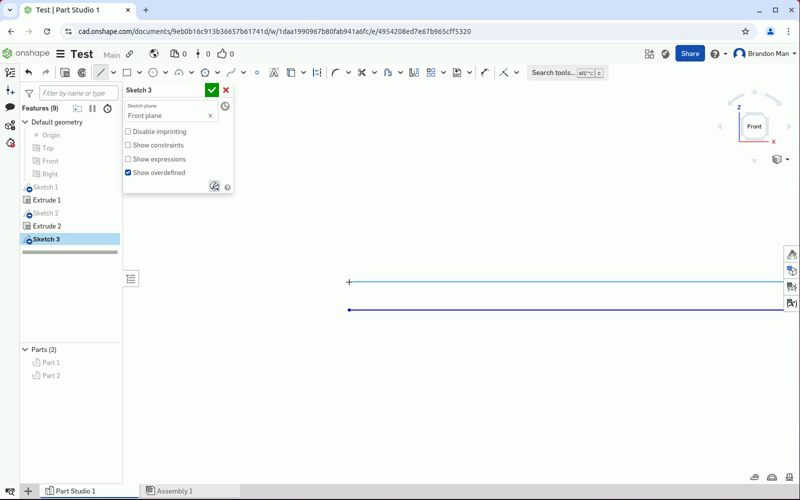
scroll(-6)
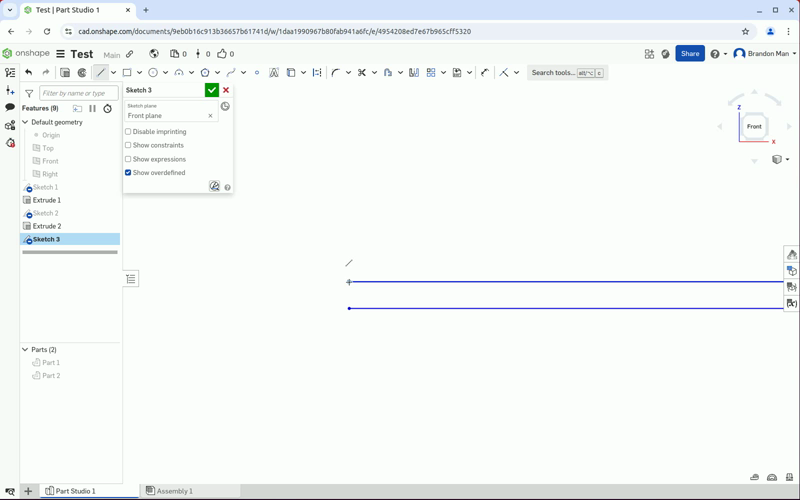
scroll(-6)
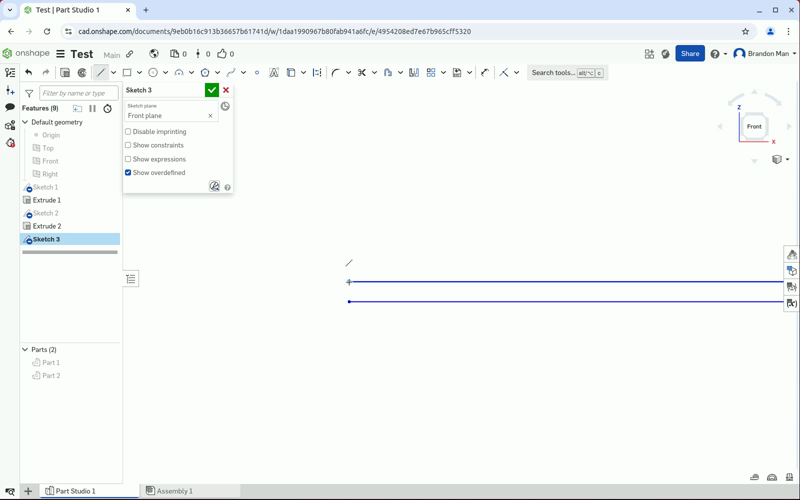
scroll(-6)
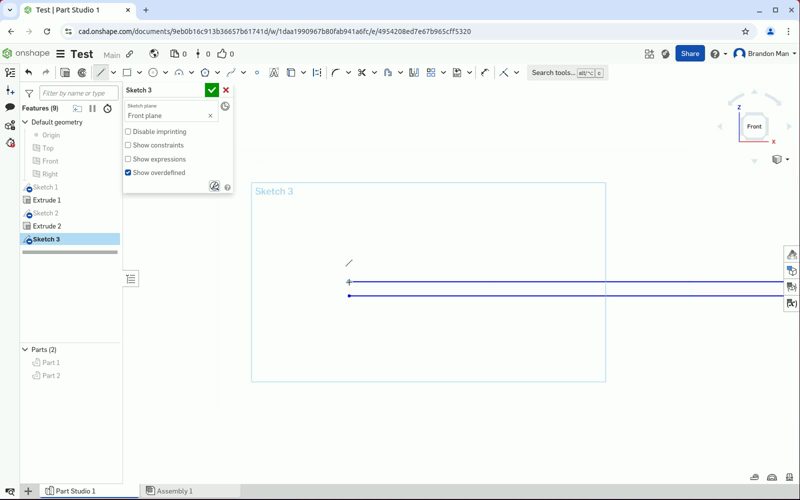
scroll(-6)
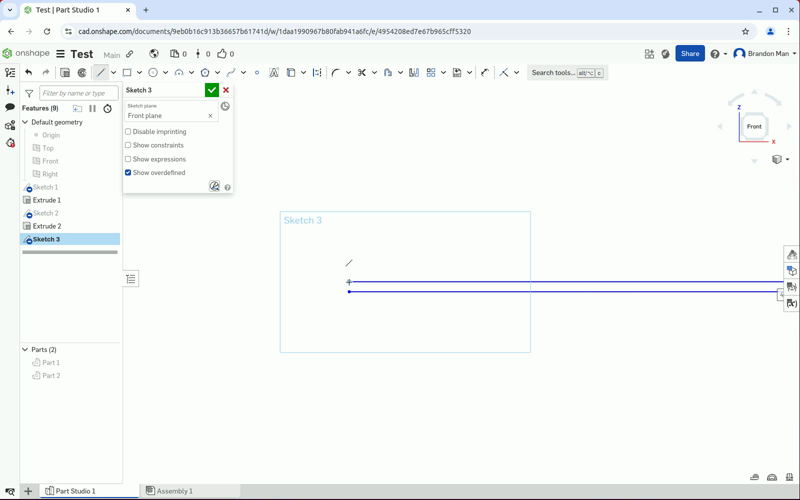
scroll(-6)
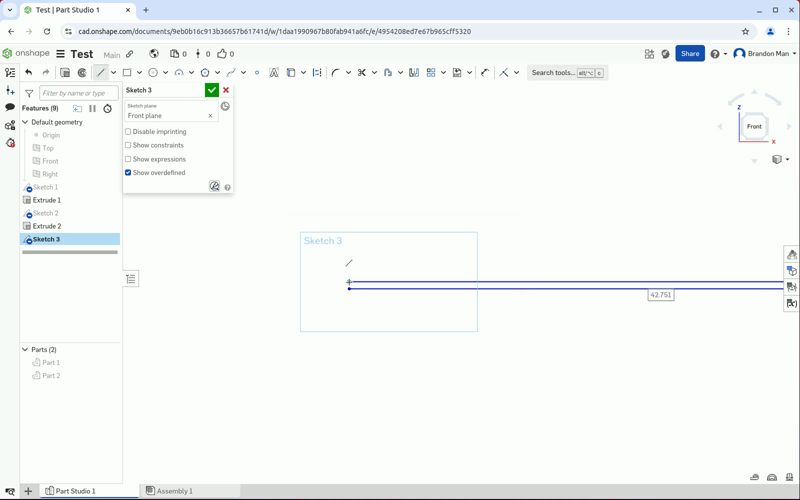
scroll(-6)
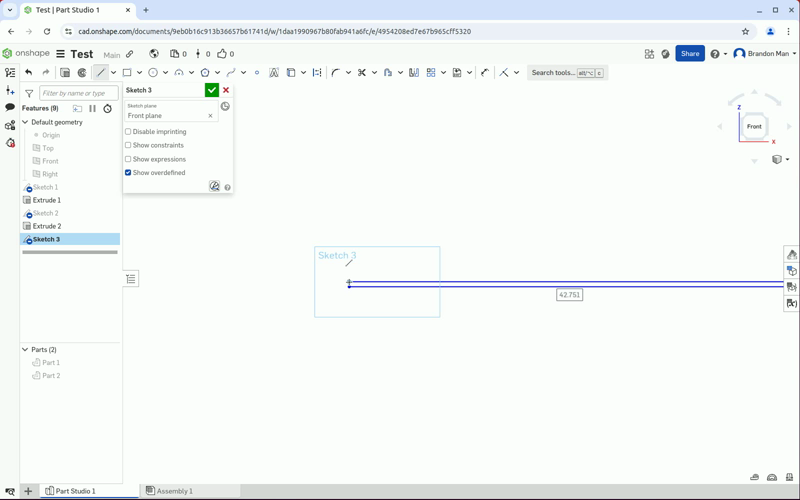
scroll(-6)
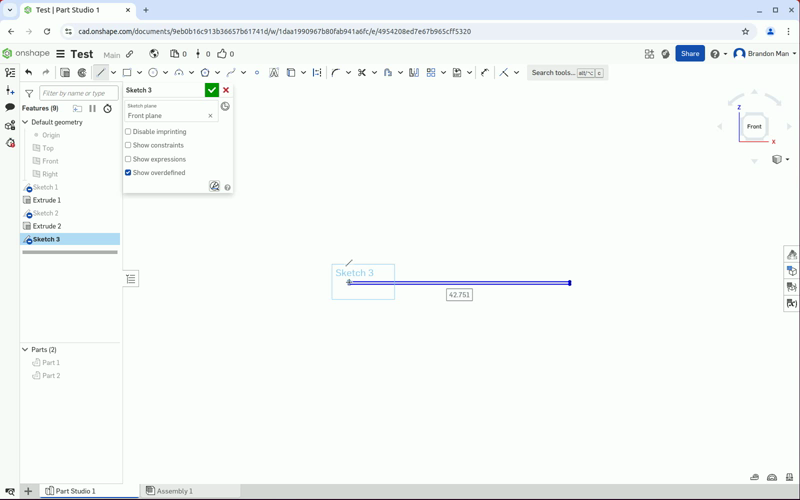
key_up(shift)
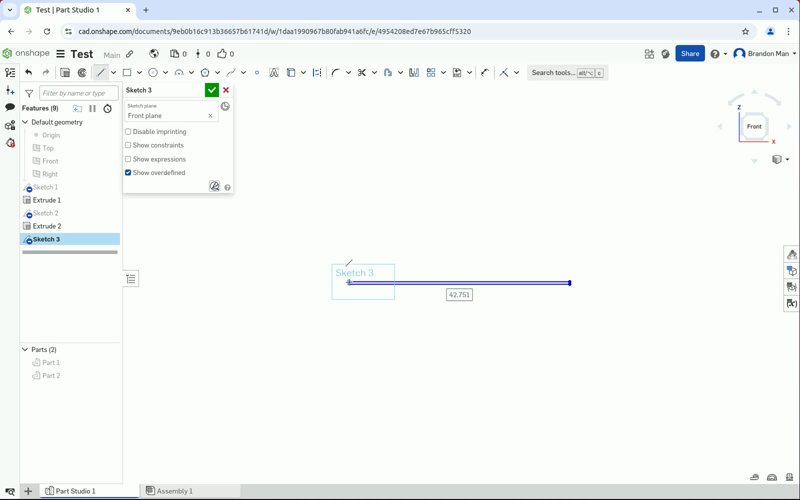
mouse_move(379, 281)
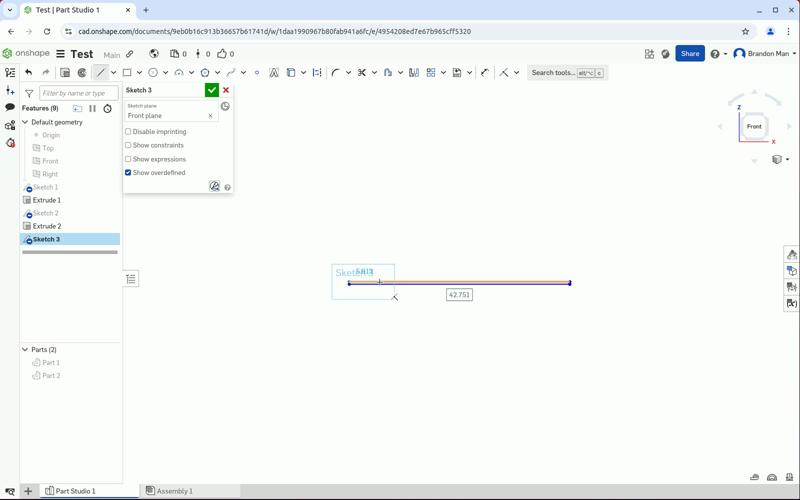
key_down(shift)
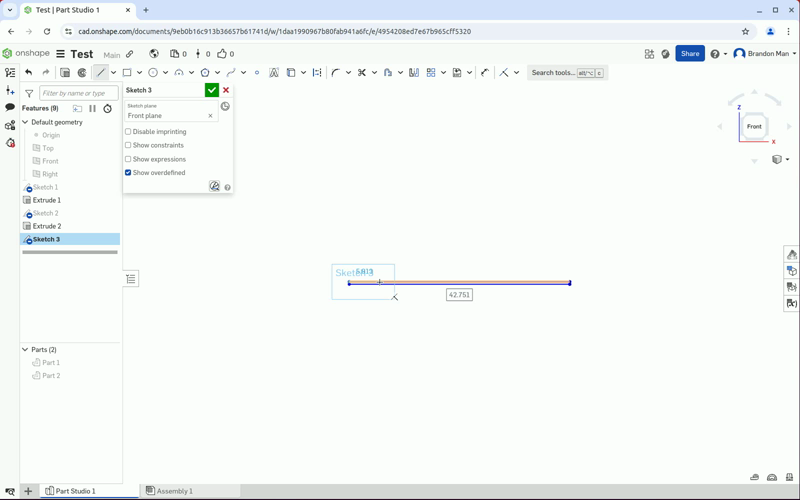
mouse_move(349, 284)
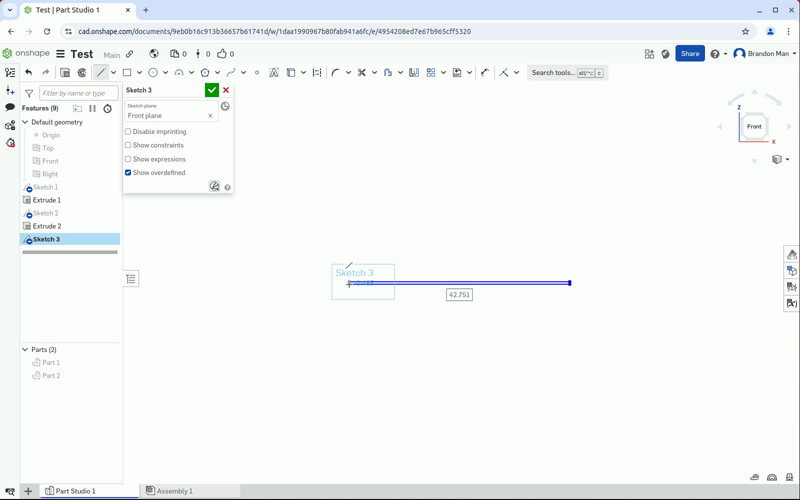
scroll(6)
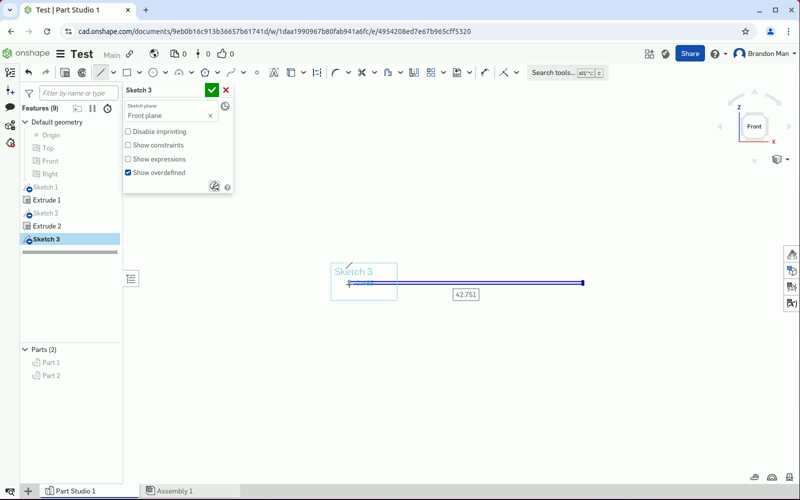
scroll(6)
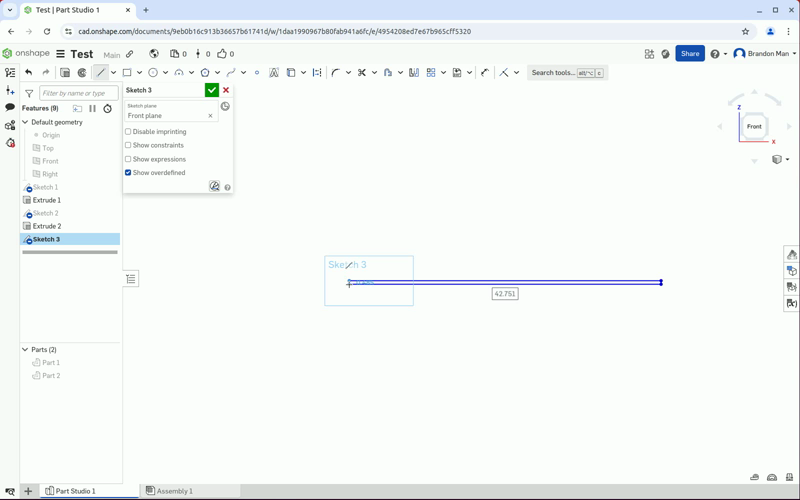
scroll(6)
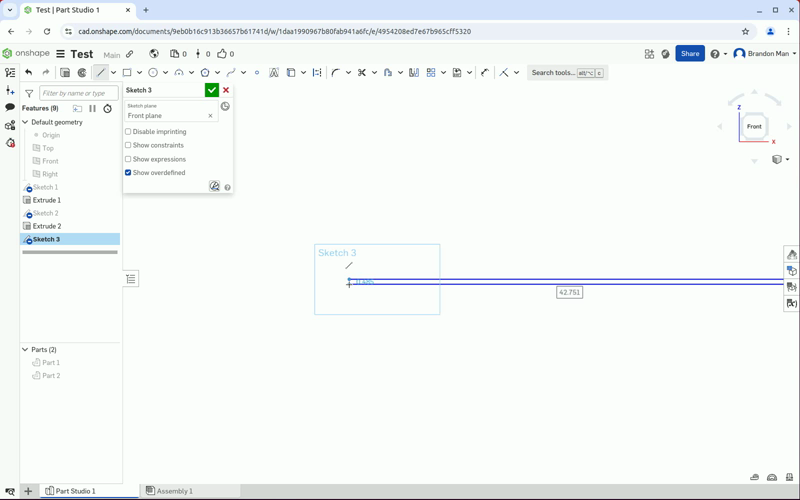
scroll(6)
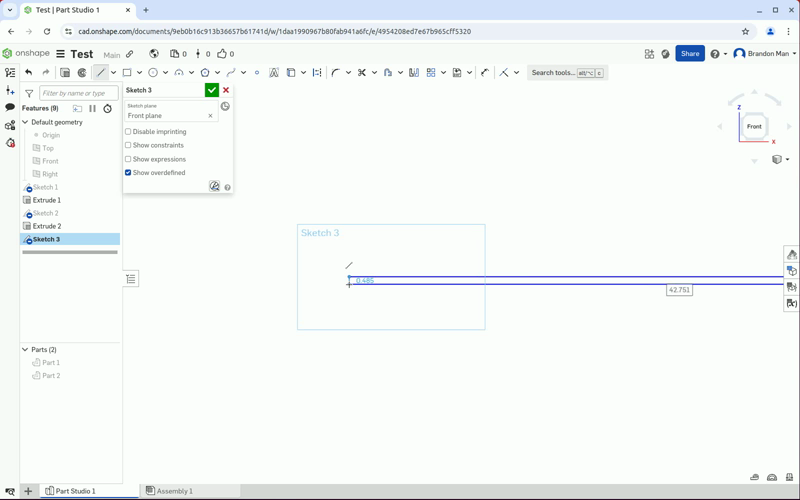
scroll(6)
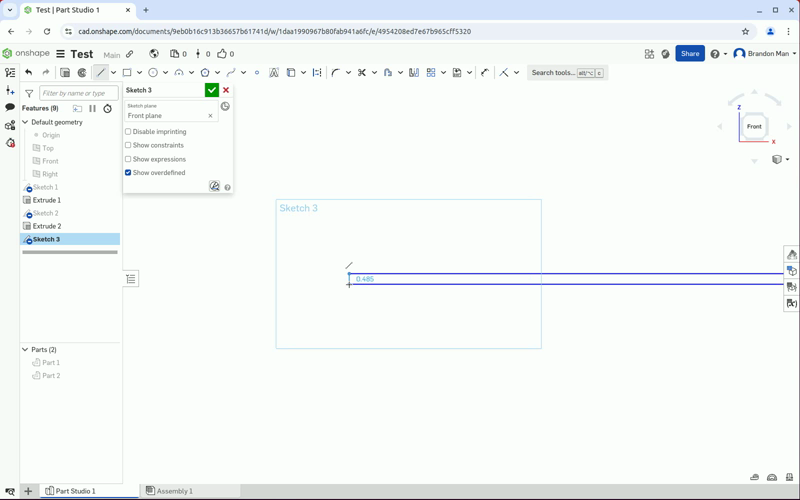
scroll(6)
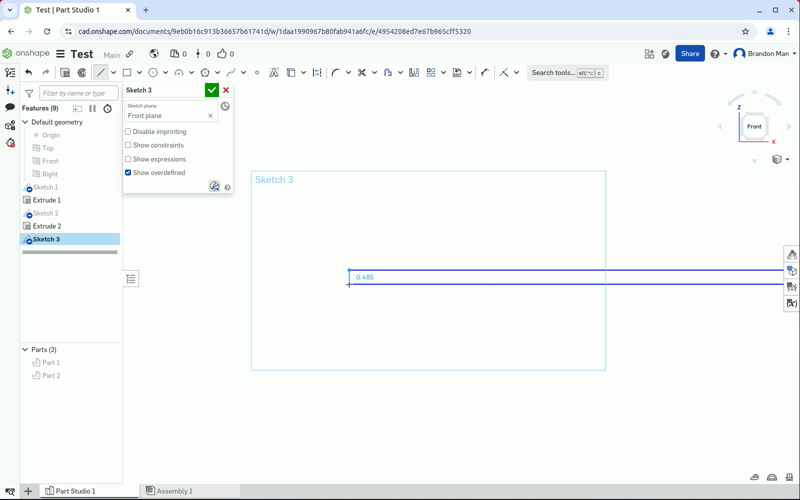
scroll(6)
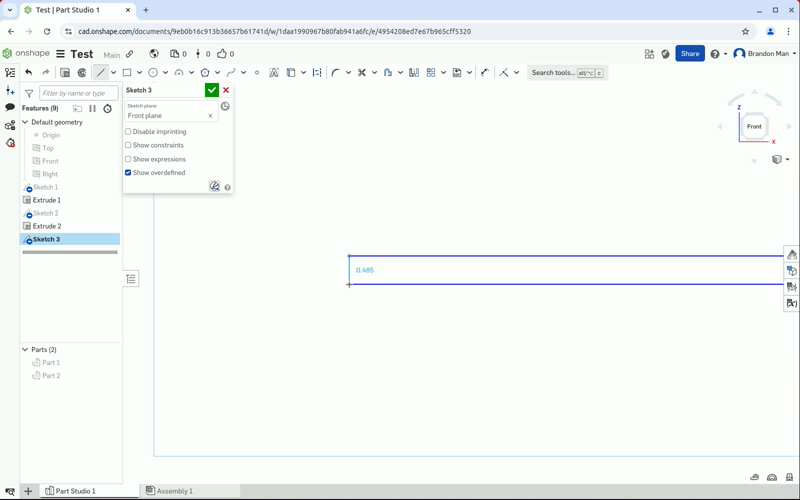
key_up(shift)
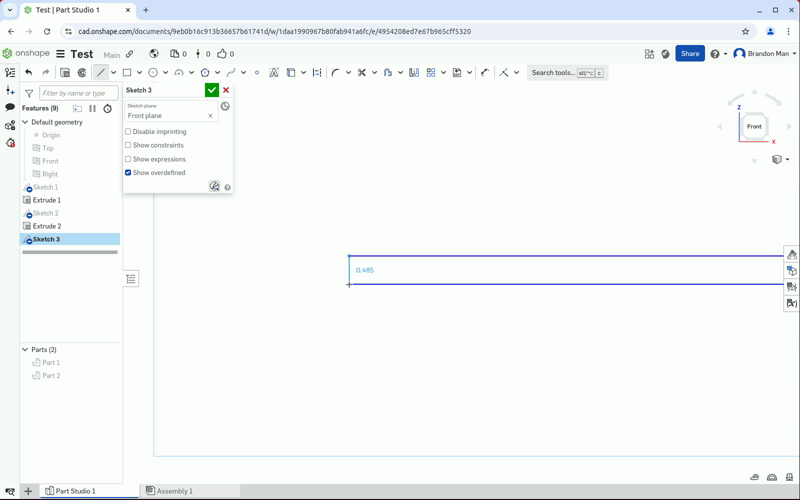
click(349, 284)
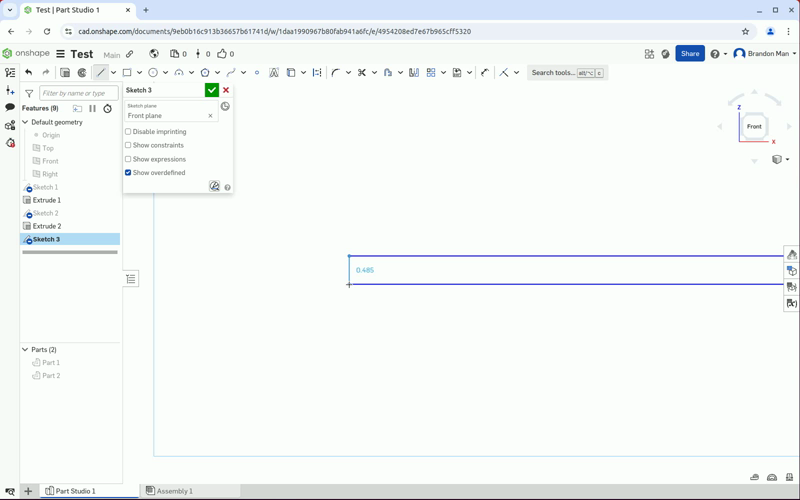
scroll(-6)
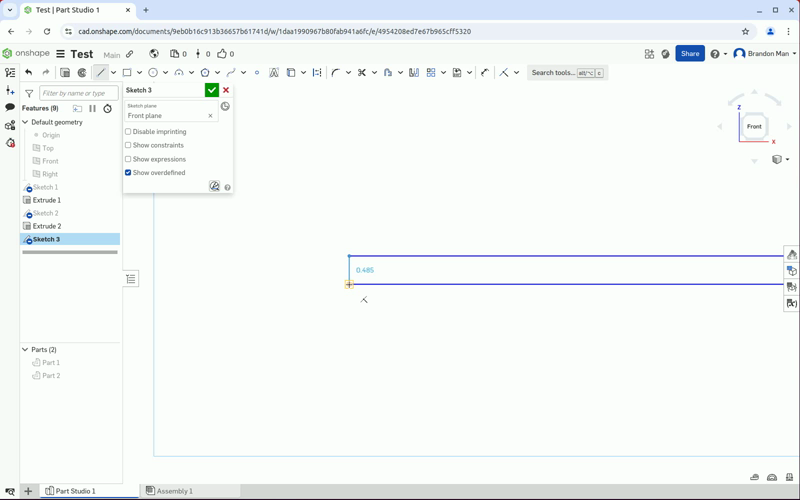
scroll(-6)
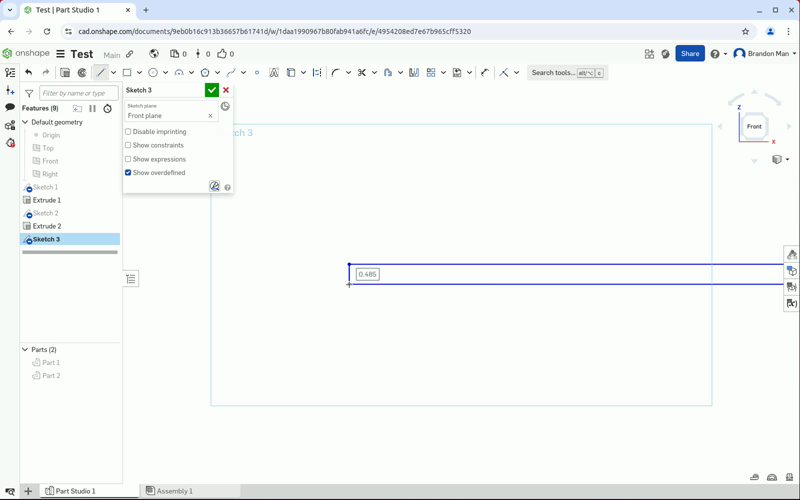
scroll(-6)
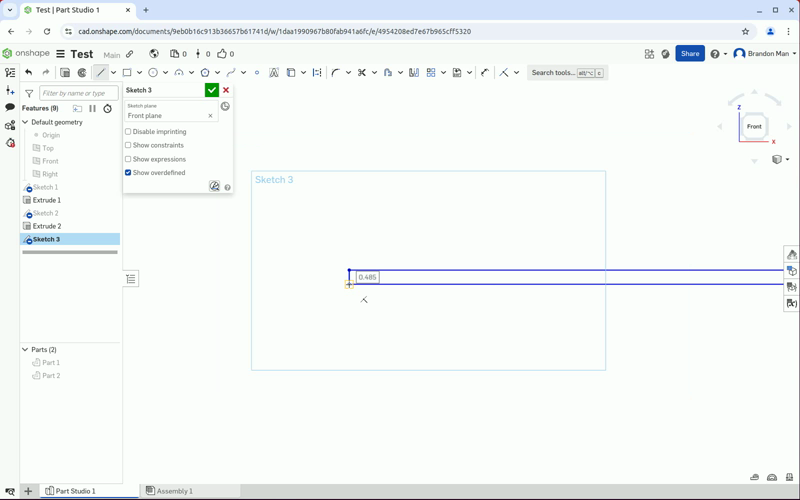
scroll(-6)
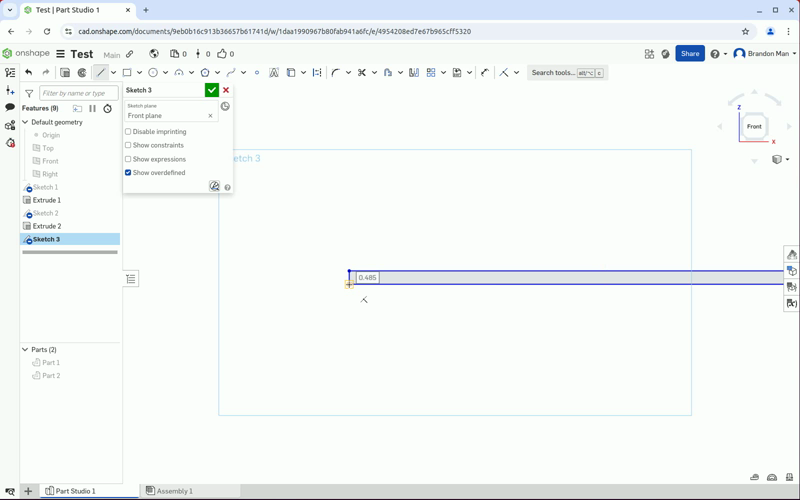
scroll(-6)
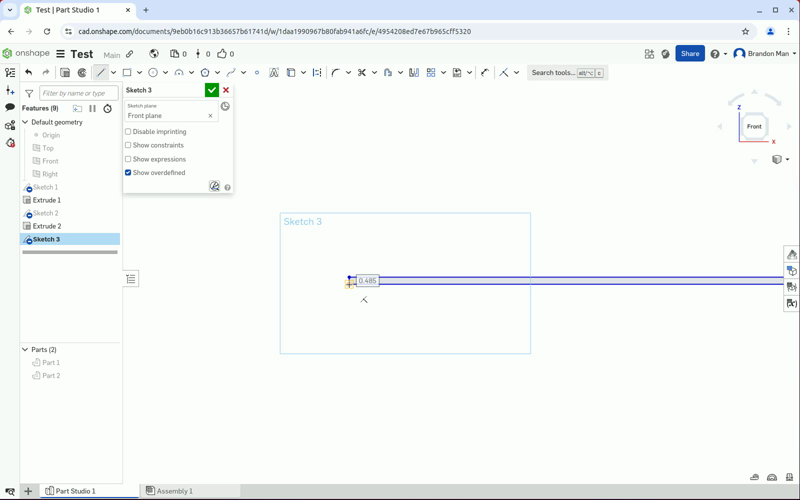
scroll(-6)
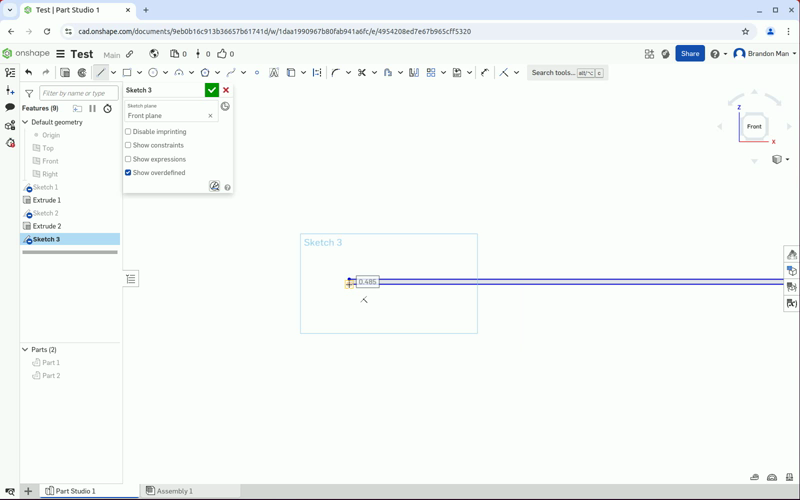
scroll(-6)
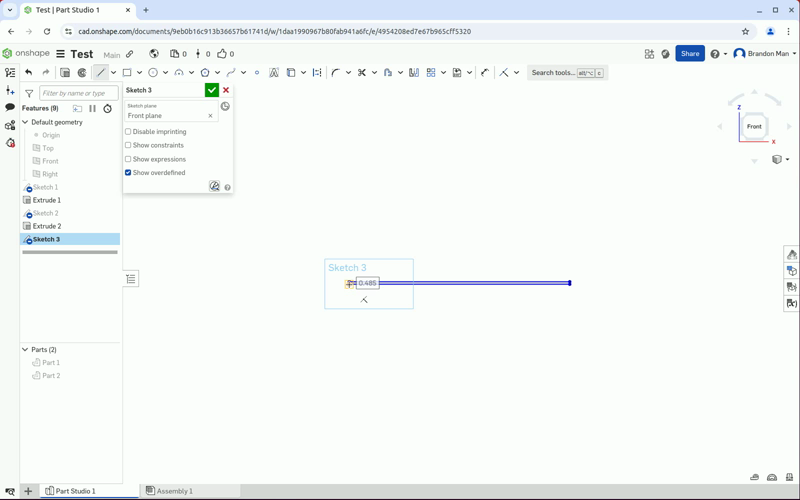
key(esc)
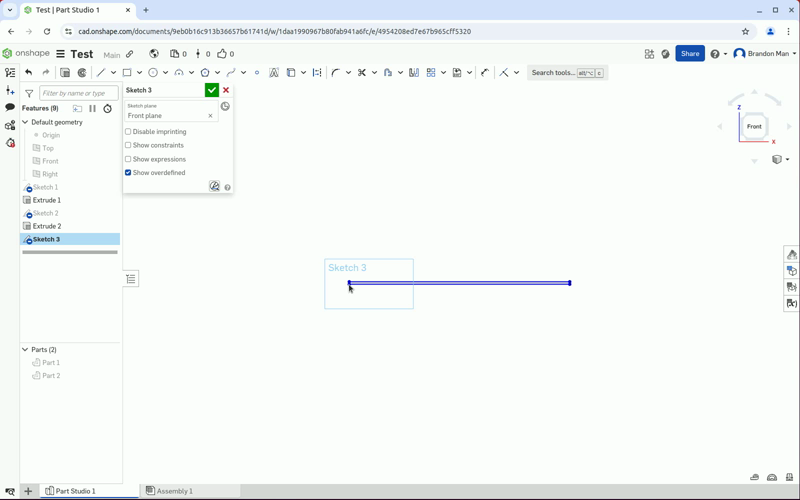
mouse_move(566, 282)
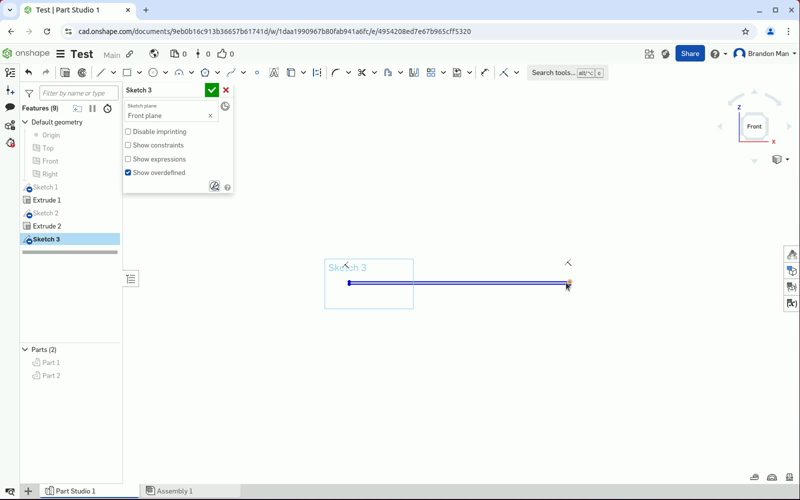
scroll(6)
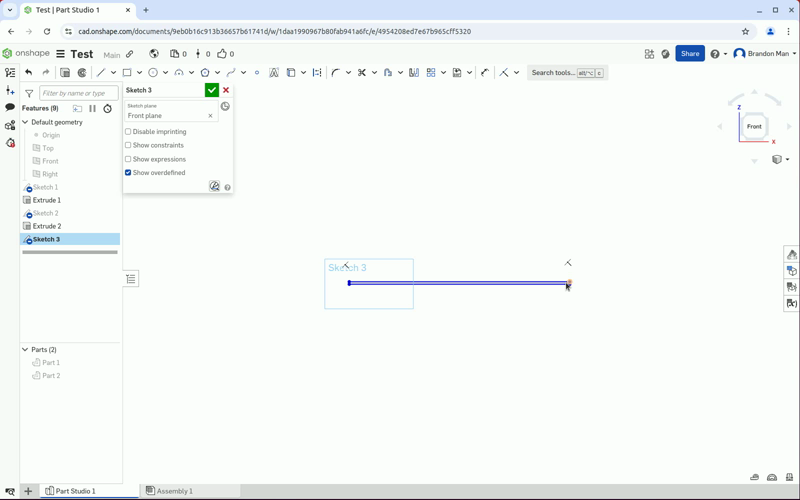
scroll(6)
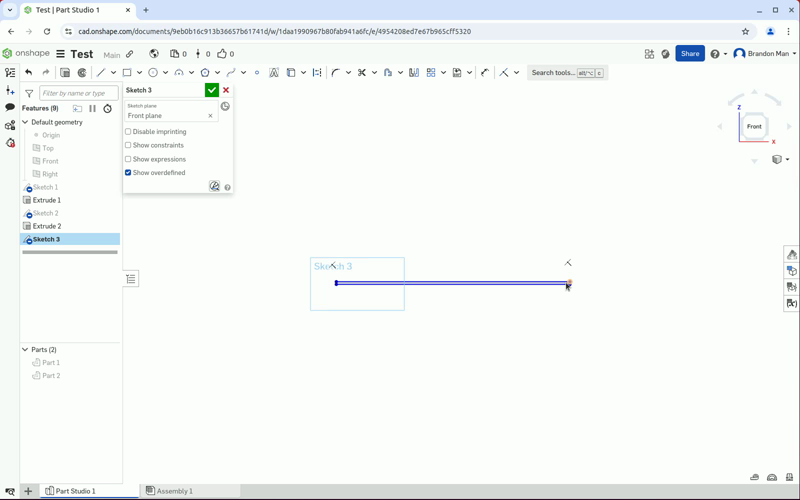
scroll(6)
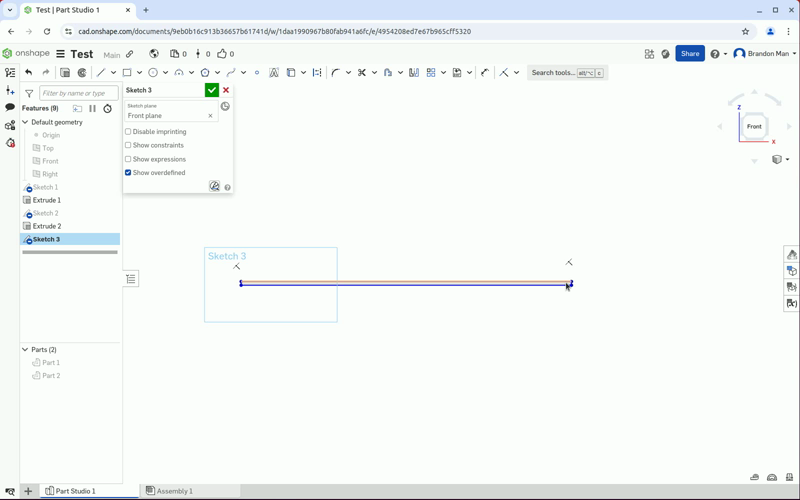
scroll(6)
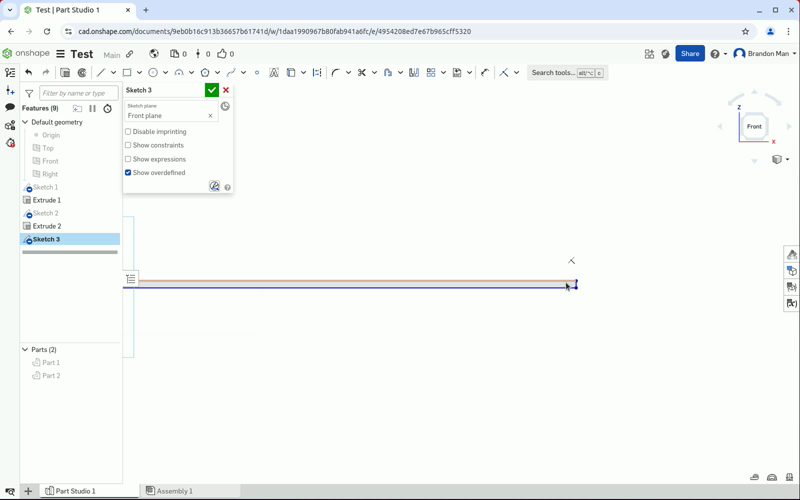
scroll(6)
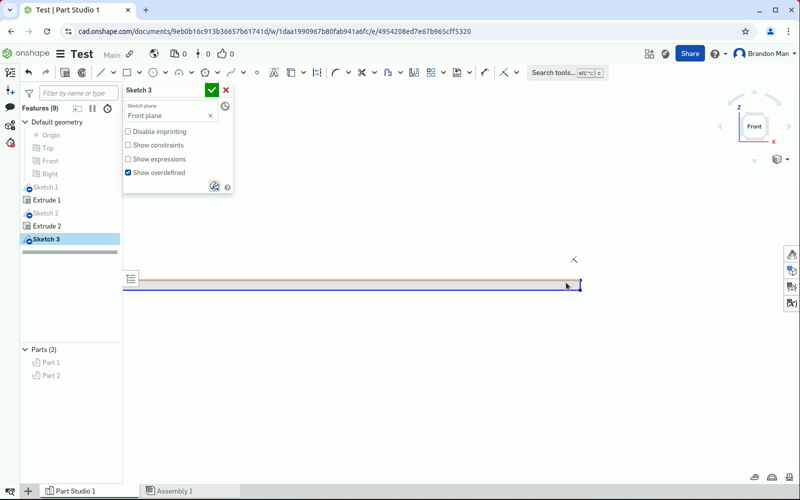
scroll(6)
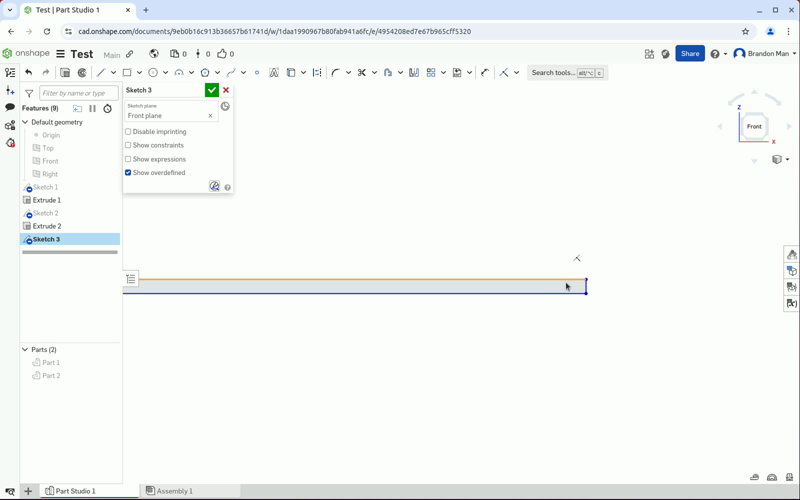
scroll(6)
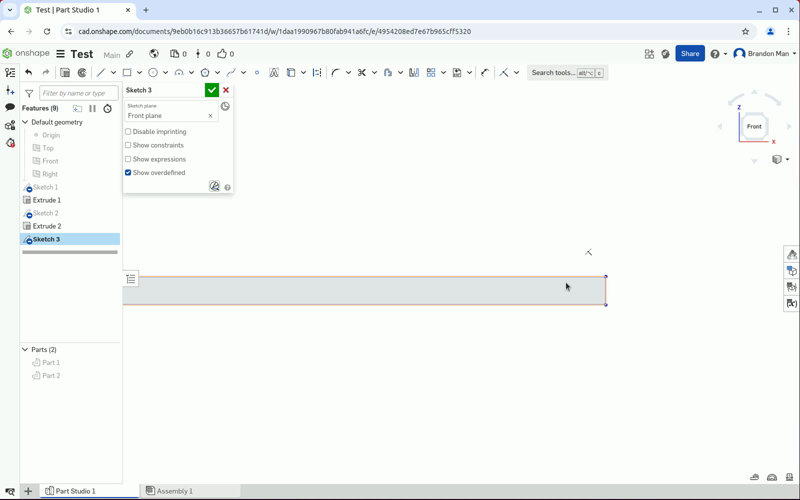
click(566, 282)
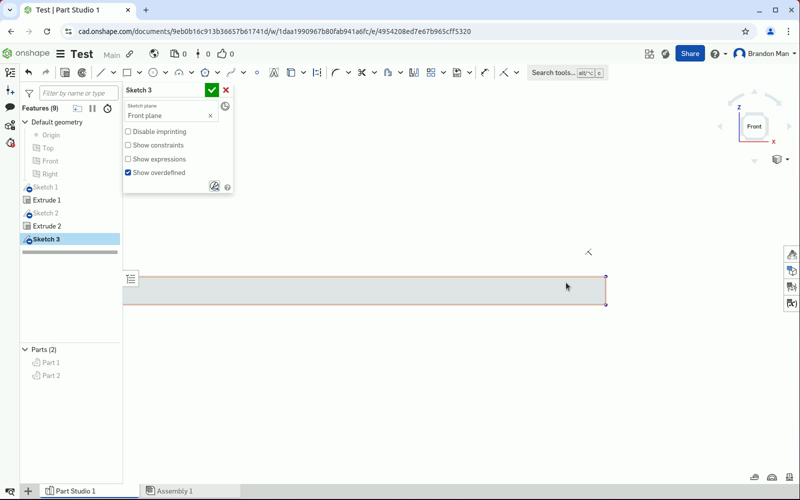
scroll(-6)
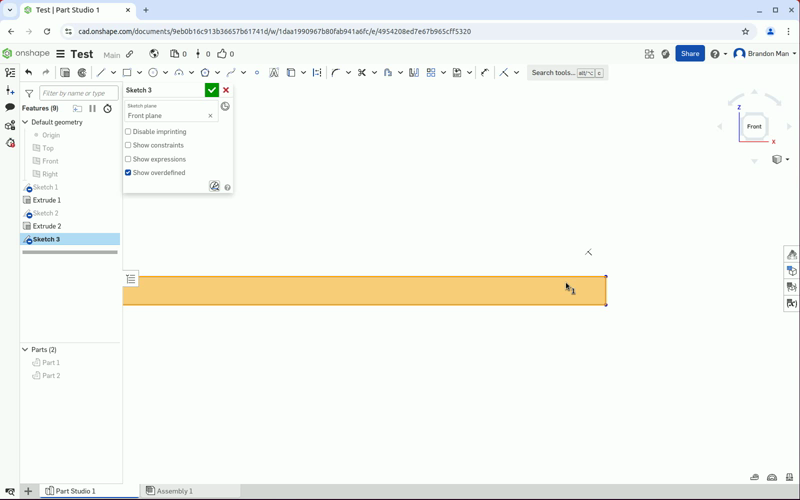
scroll(-6)
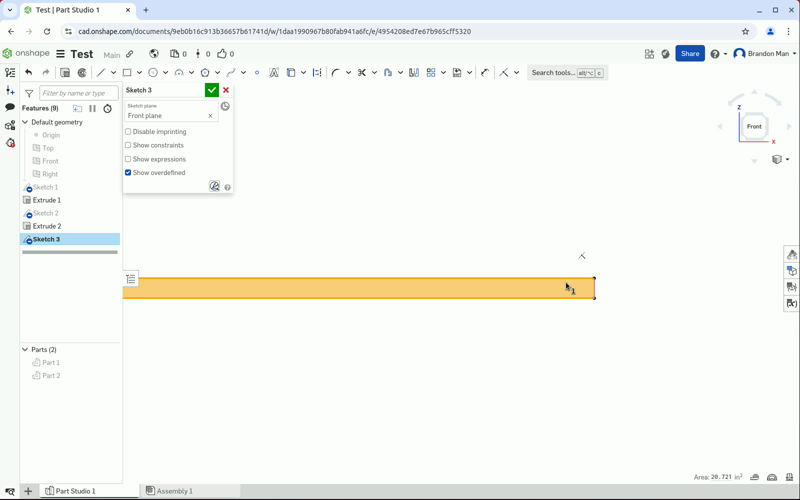
scroll(-6)
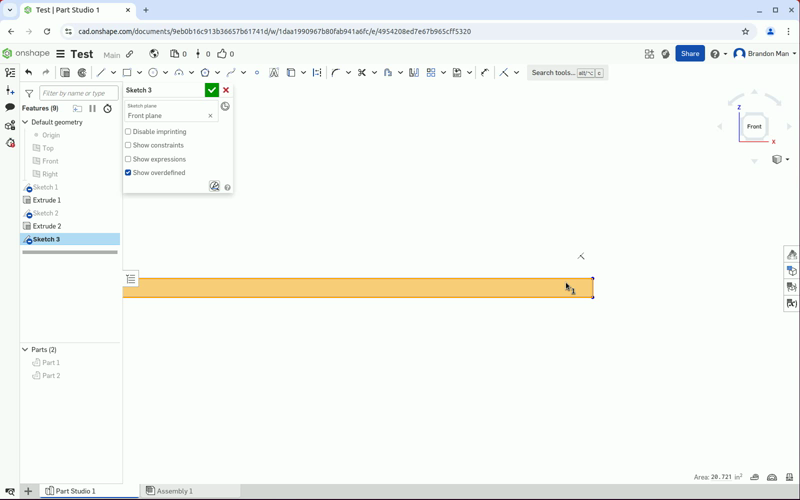
scroll(-6)
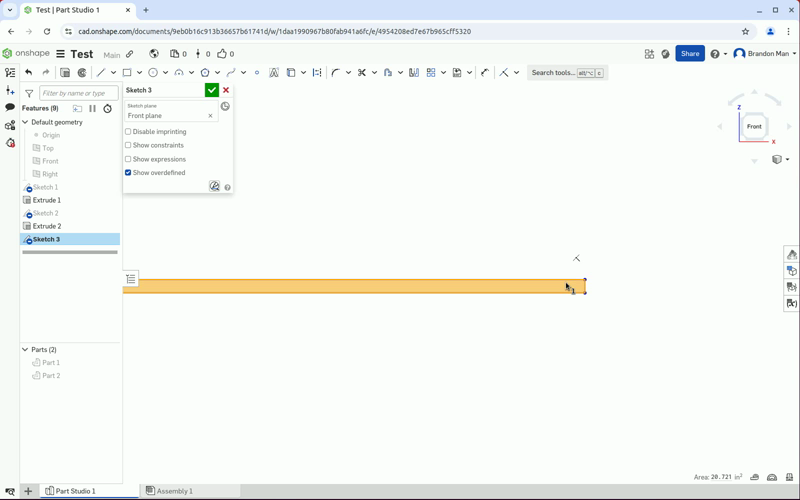
scroll(-6)
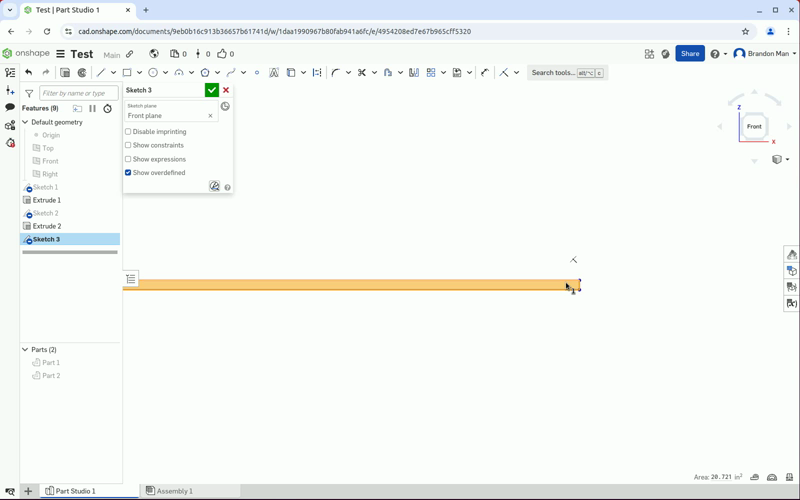
scroll(-6)
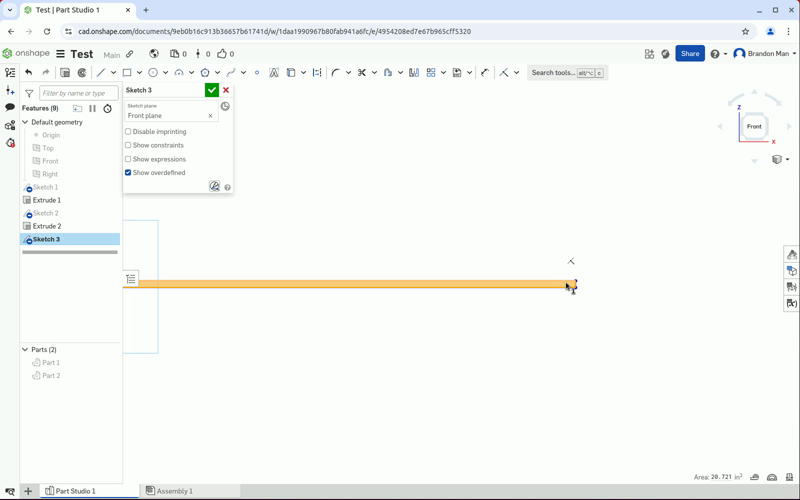
scroll(-6)
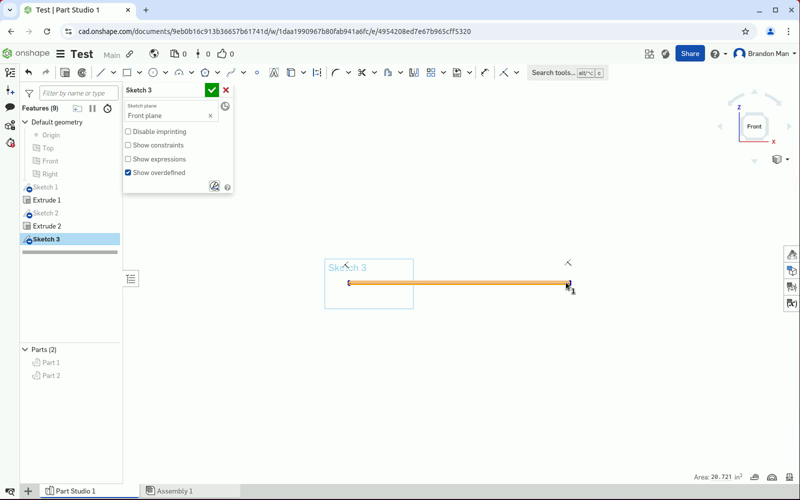
mouse_move(73, 352)
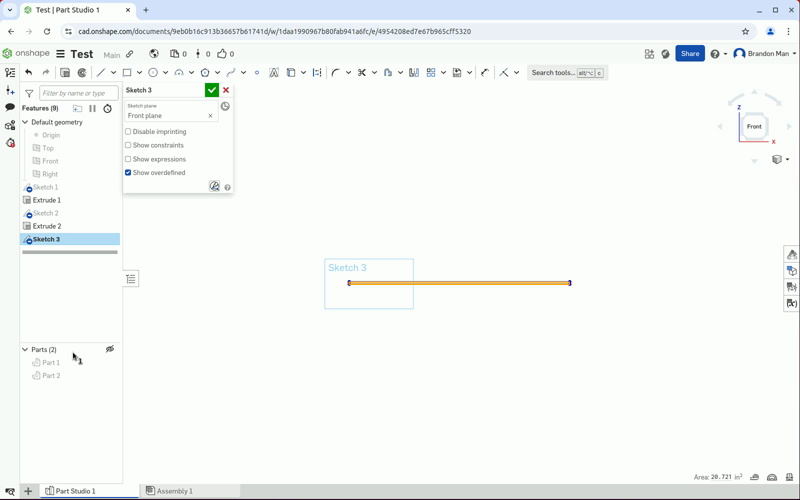
key(shift+y)
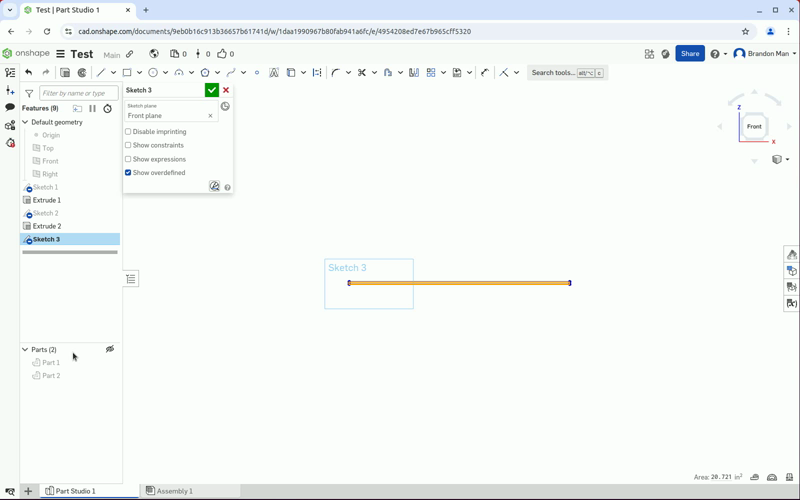
key(shift+e)
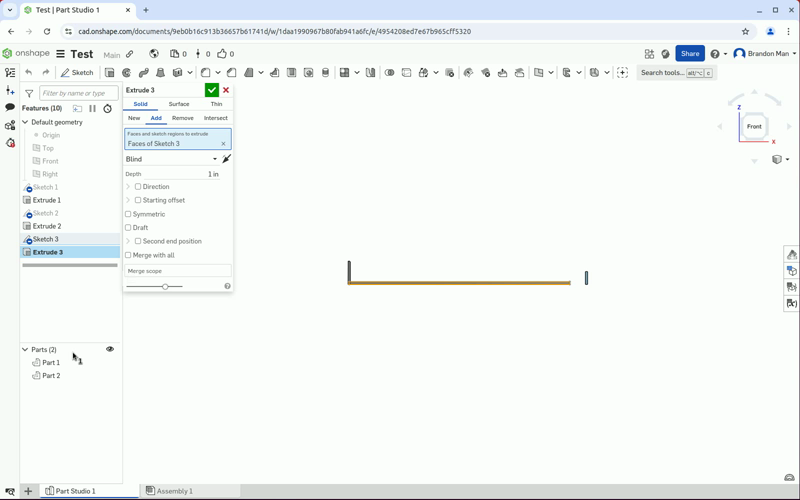
mouse_move(143, 106)
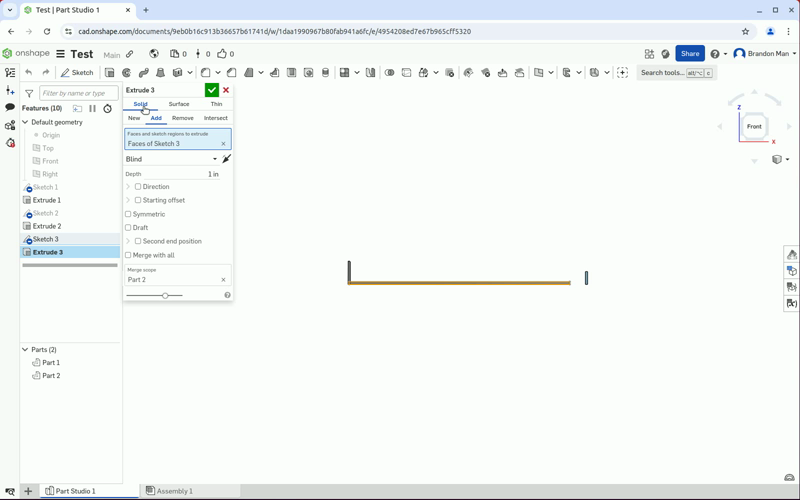
click(143, 106)
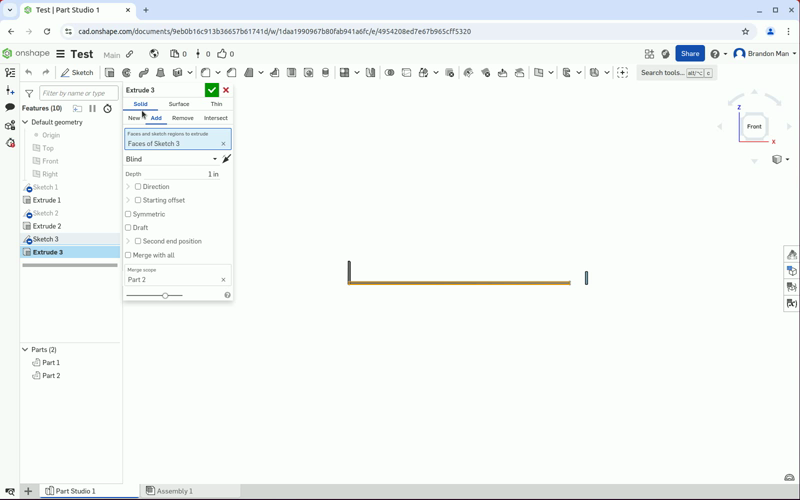
mouse_move(137, 120)
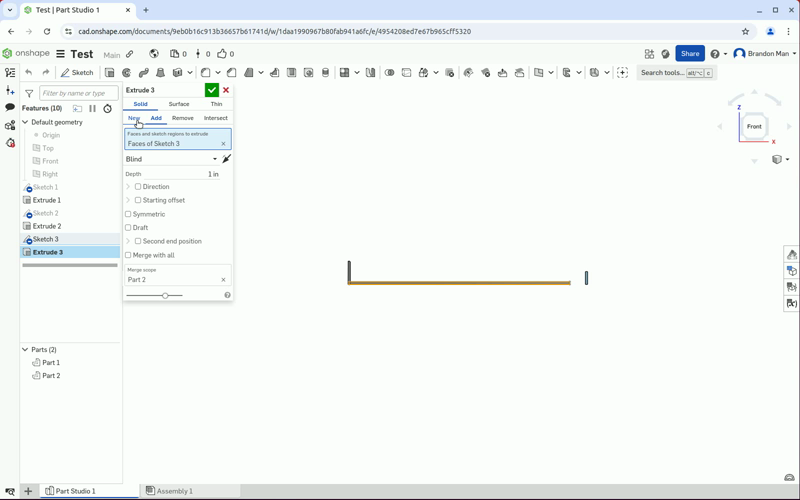
click(137, 120)
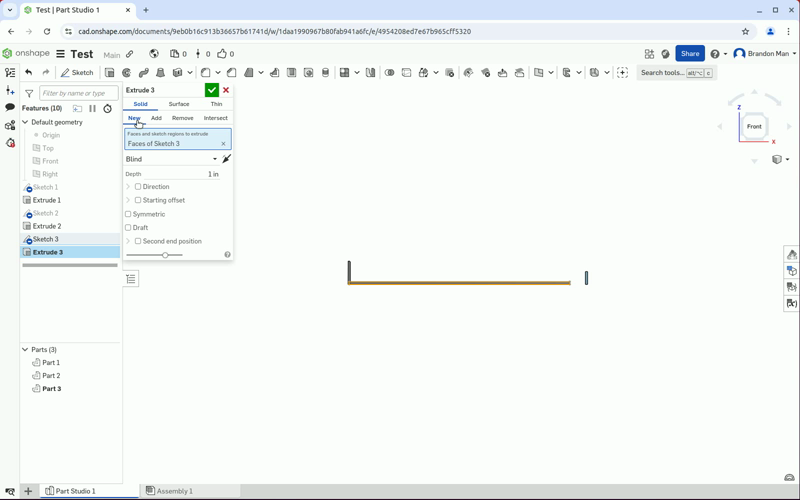
key(tab, 4)
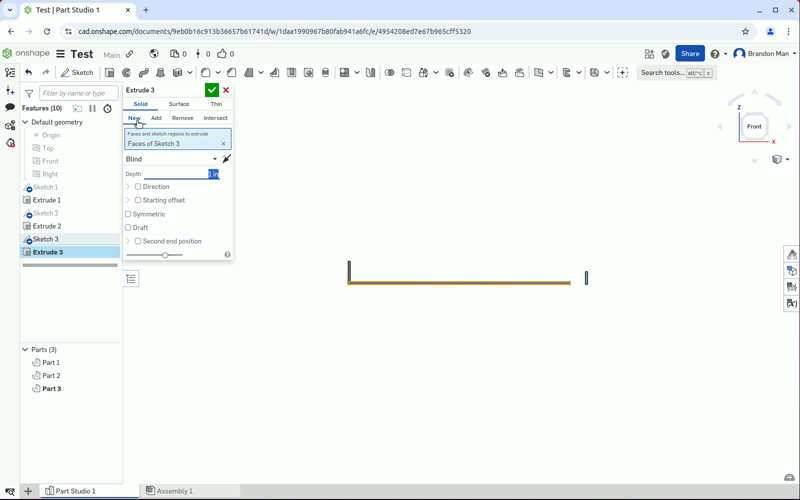
text(22.386)
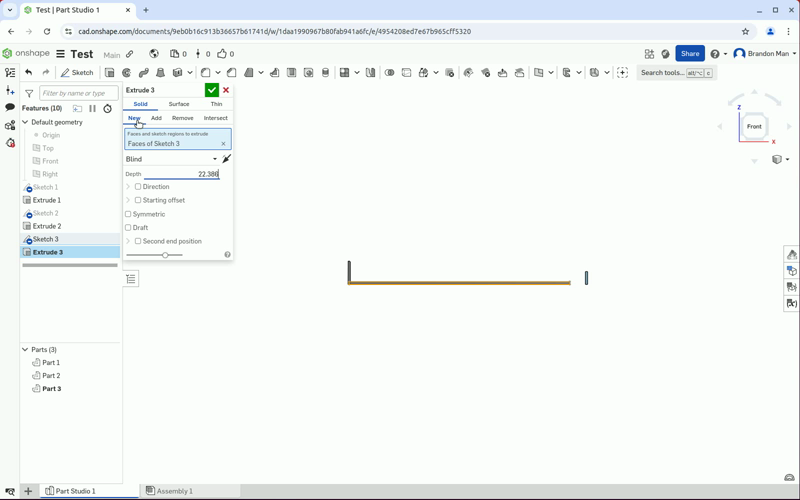
key(enter)
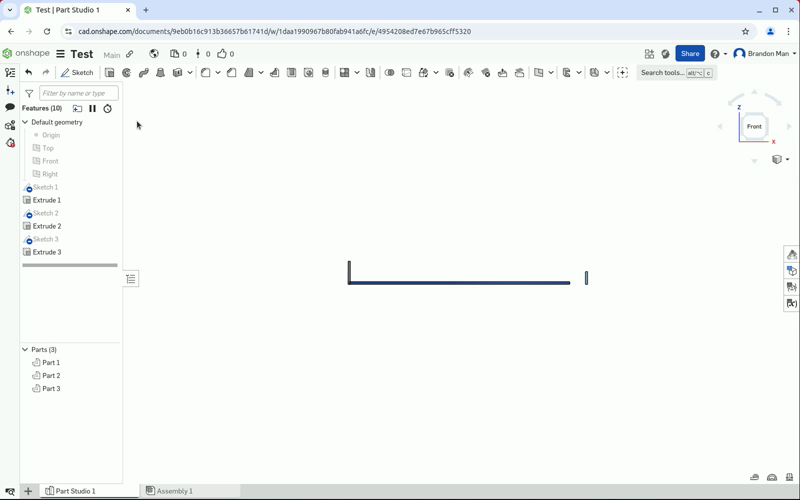
key(shift+h)
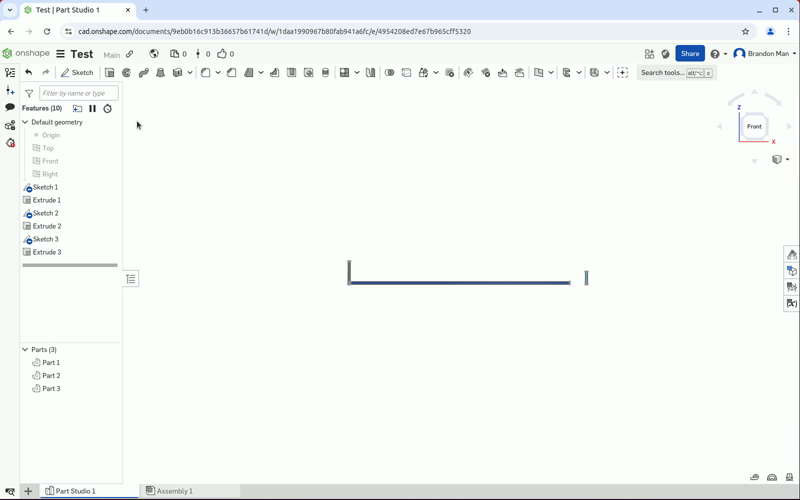
key(shift+h)
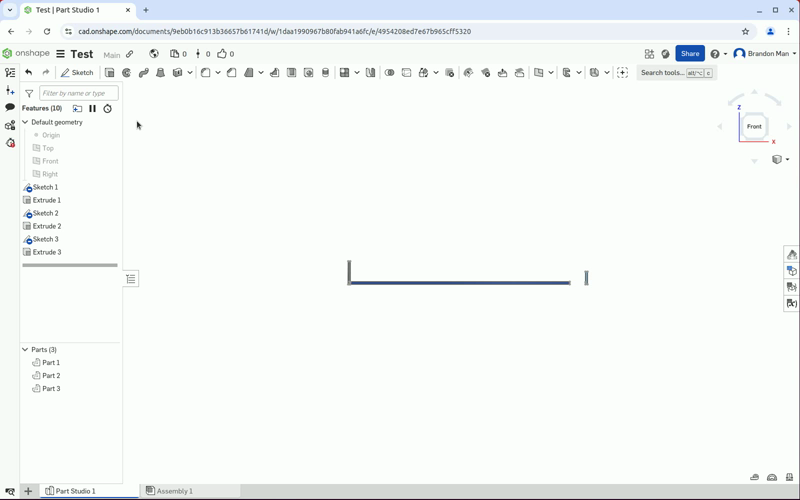
key(shift+7)
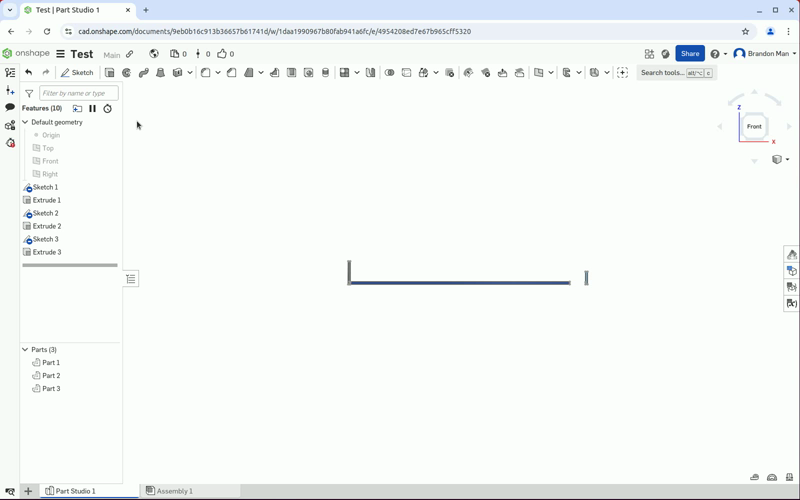
key(left, 2)
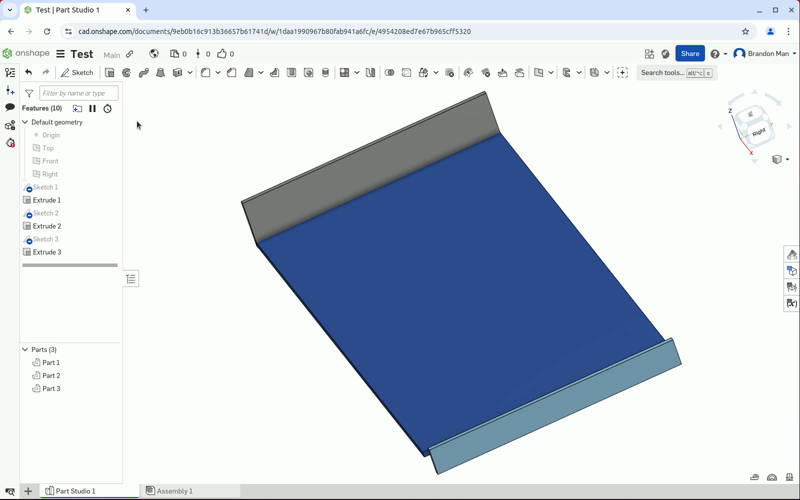
key(down, 2)
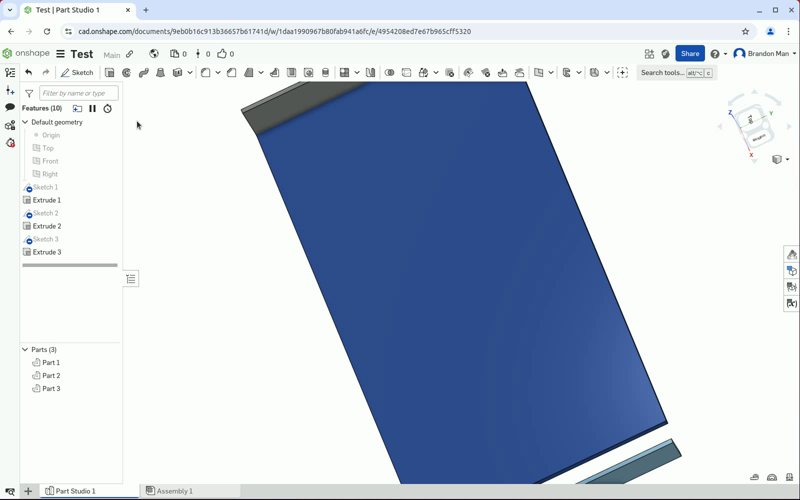
key(up, 2)
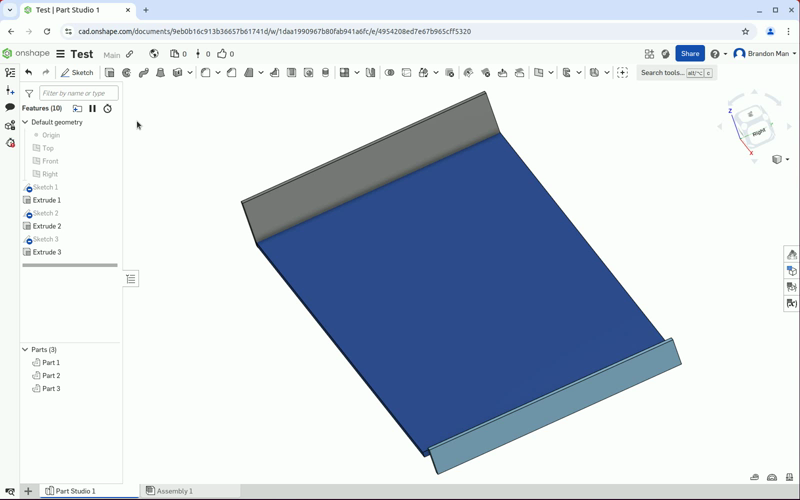
key(right, 2)
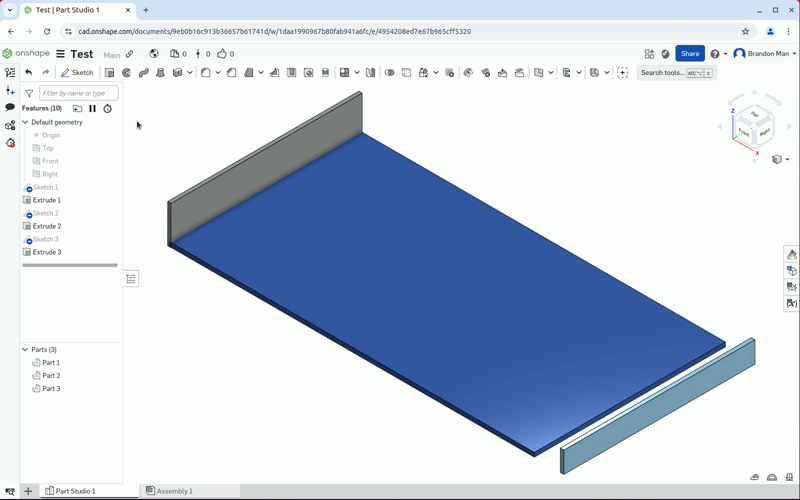
mouse_move(73, 189)
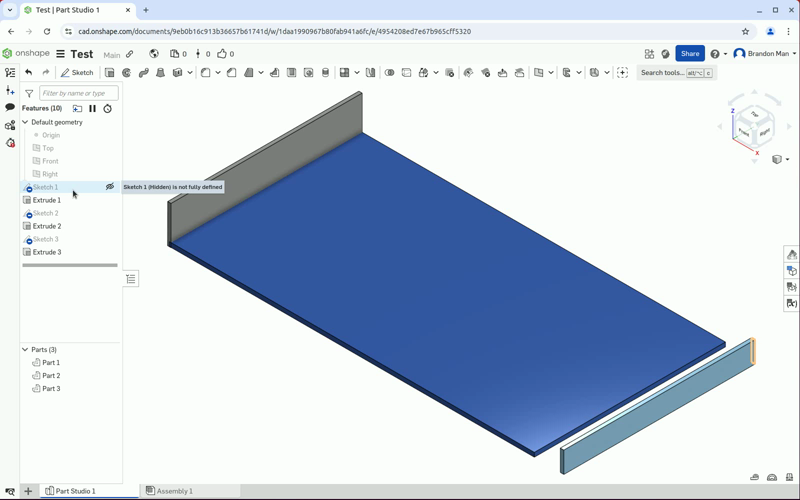
click(73, 189)